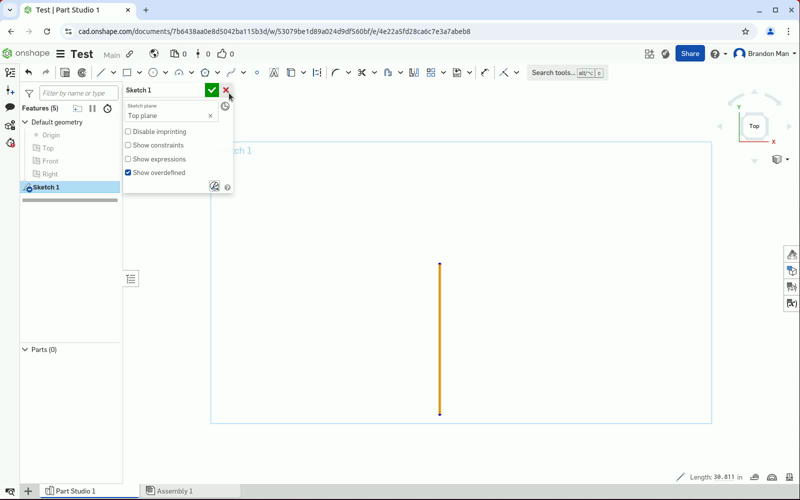
key(shift+h)
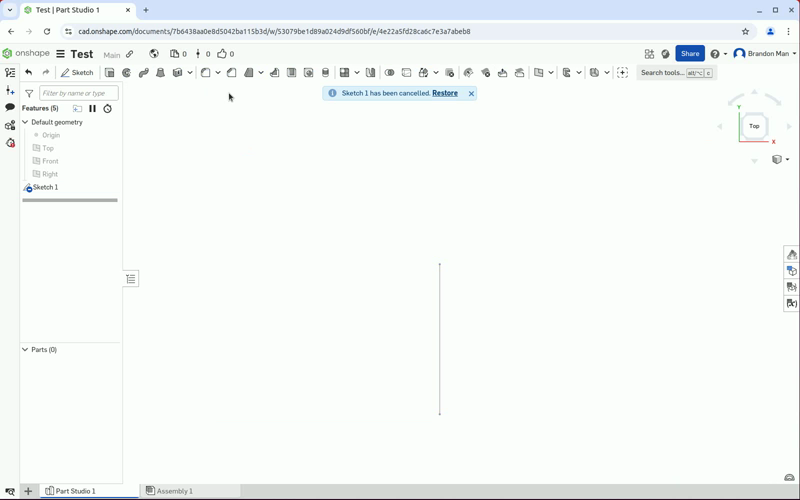
key(shift+s)
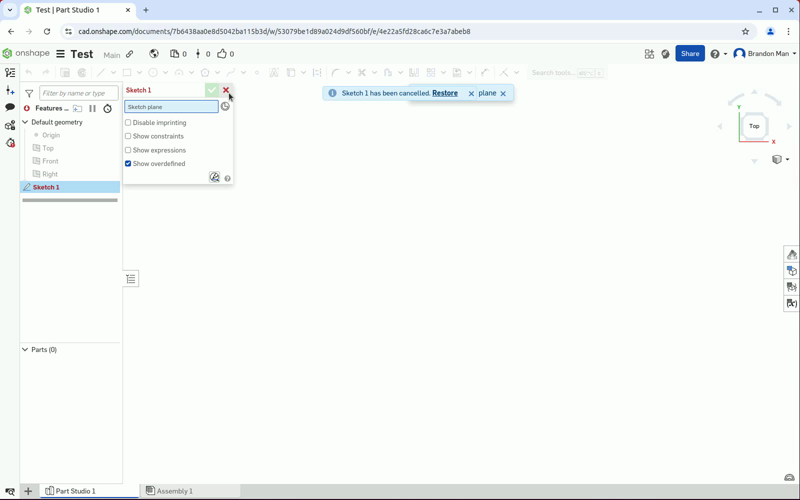
mouse_move(73, 150)
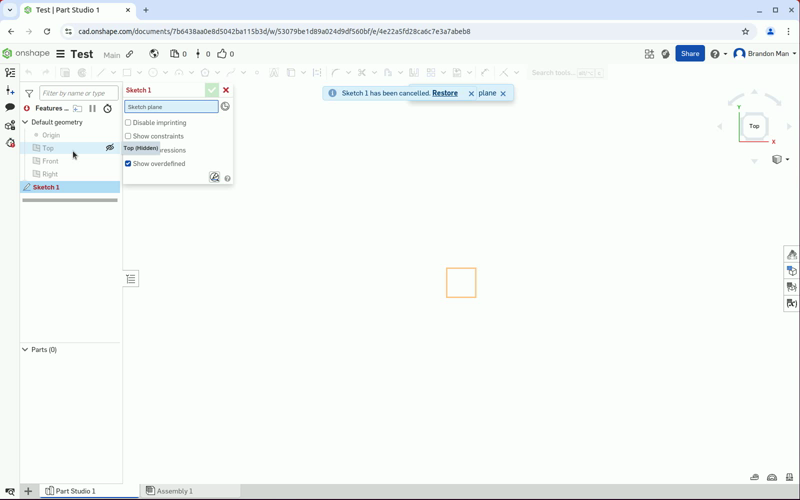
click(73, 150)
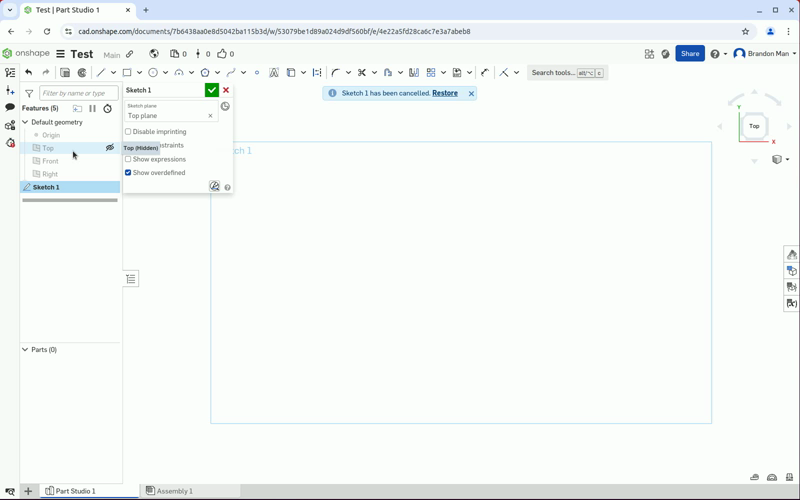
mouse_move(73, 352)
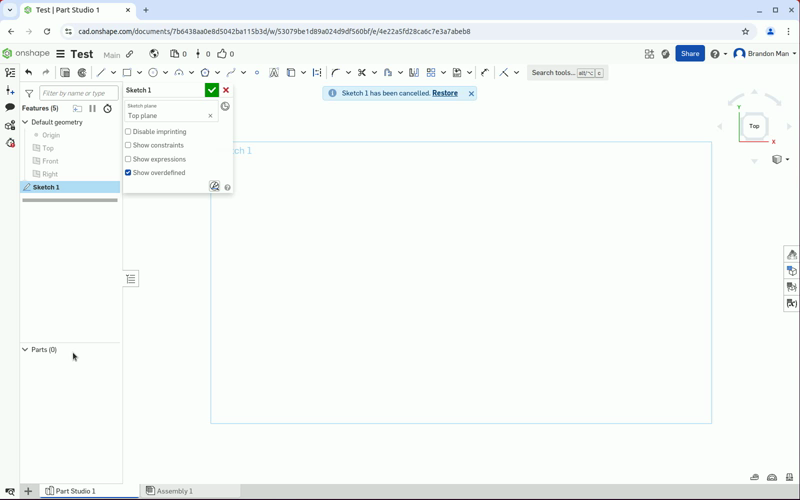
key(y)
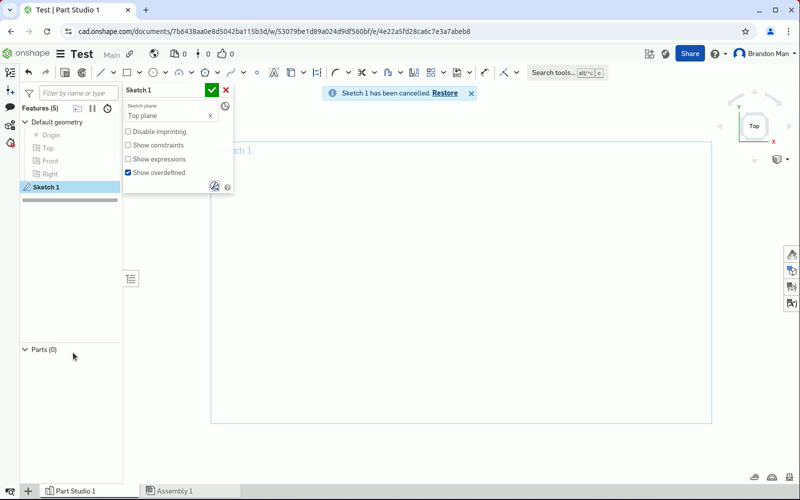
key(l)
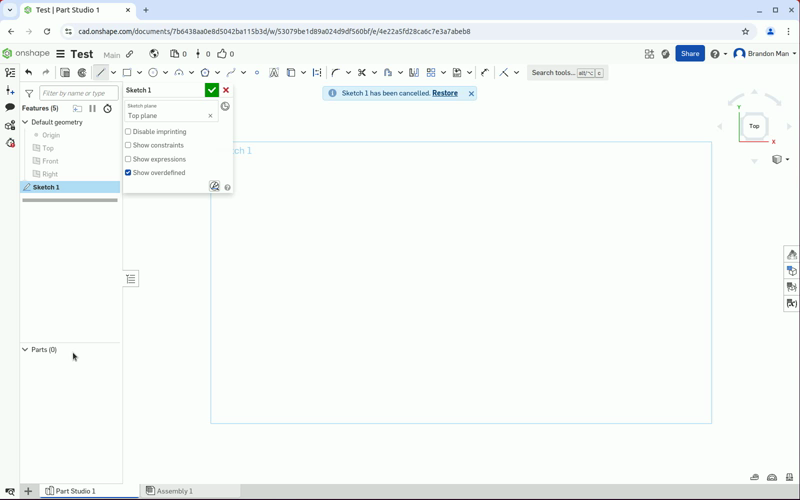
key_down(shift)
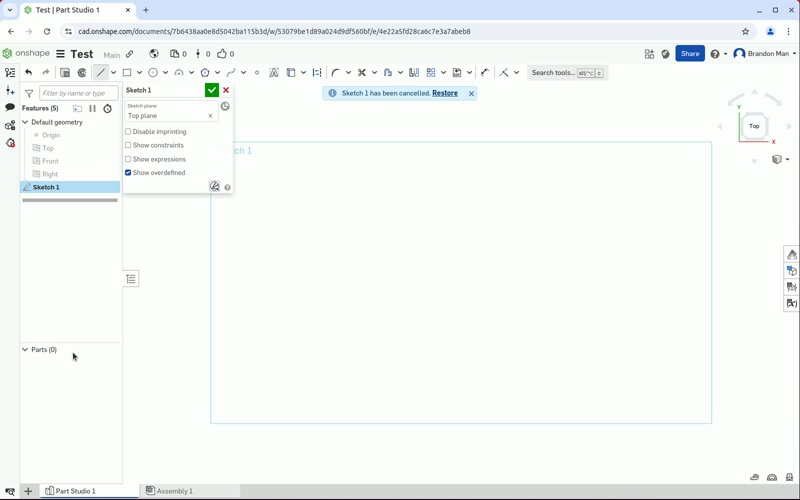
mouse_move(463, 284)
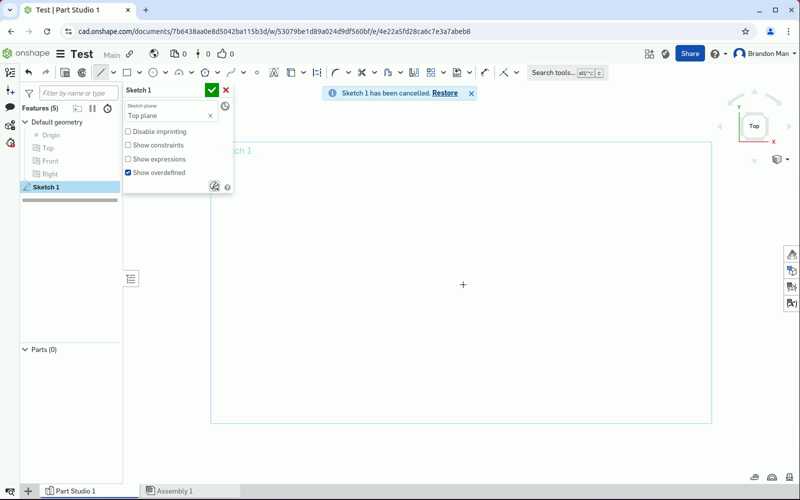
click(463, 284)
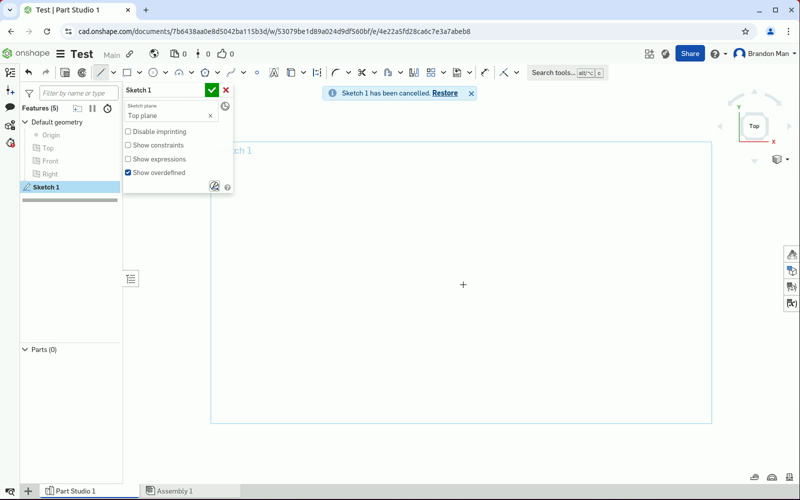
key_up(shift)
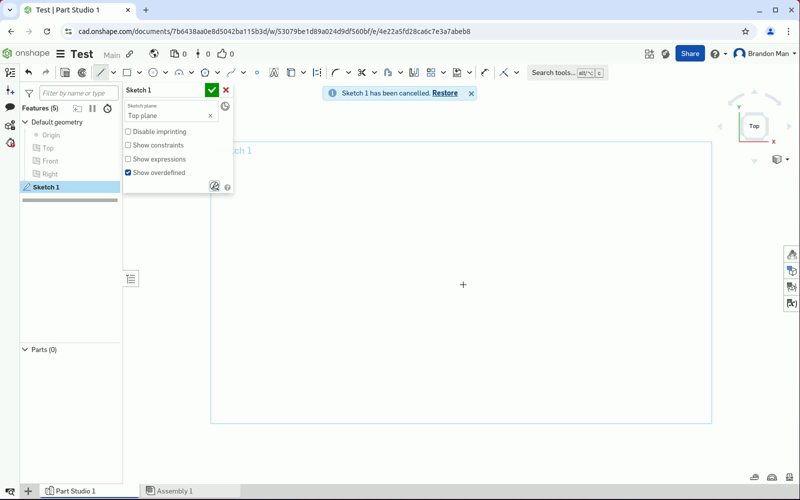
key_down(shift)
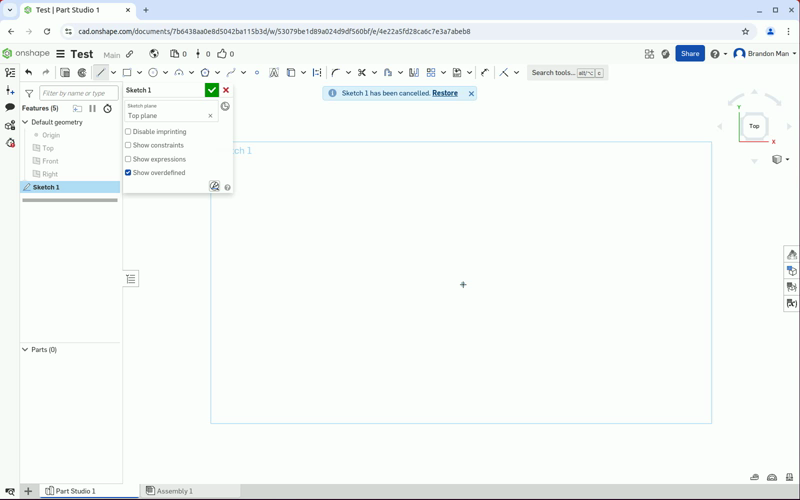
mouse_move(493, 284)
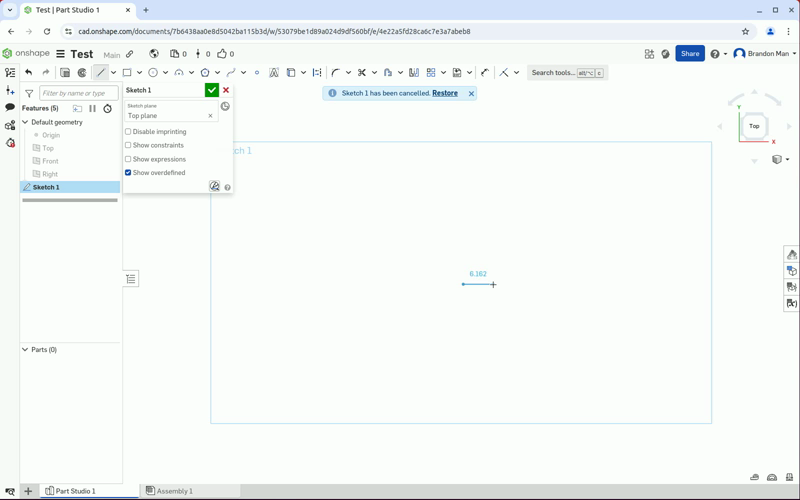
mouse_move(464, 285)
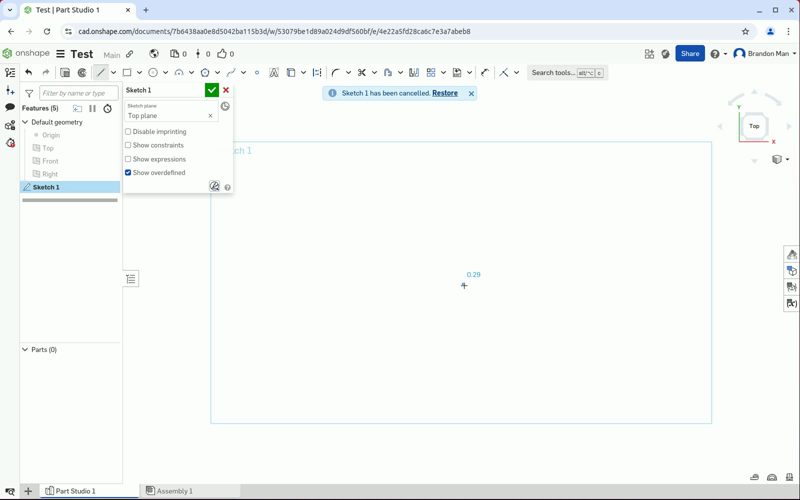
scroll(6)
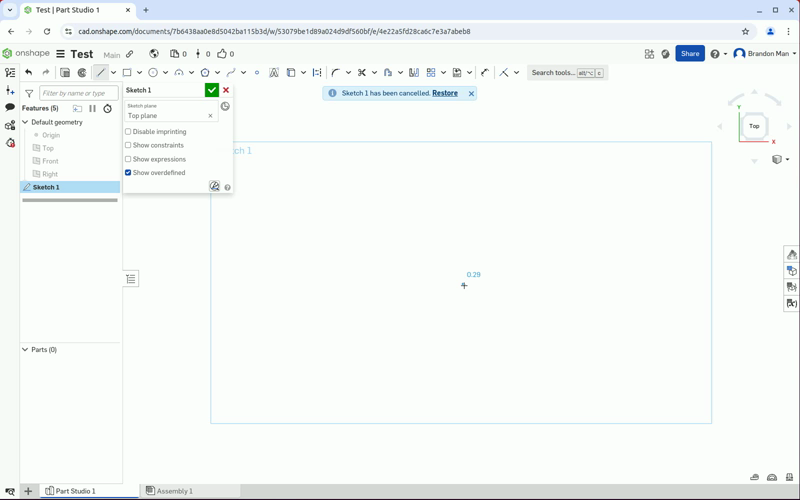
scroll(6)
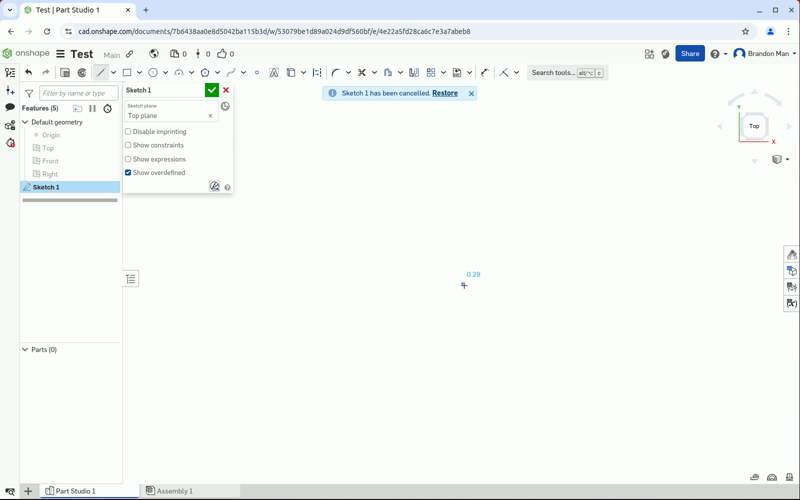
scroll(6)
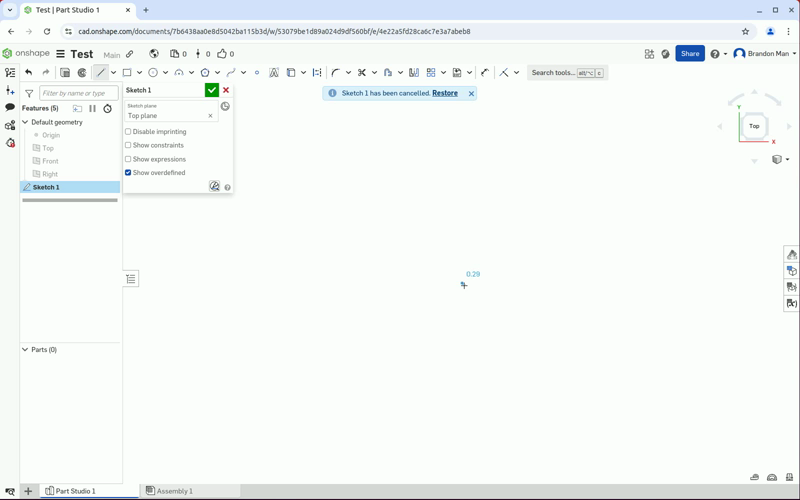
scroll(6)
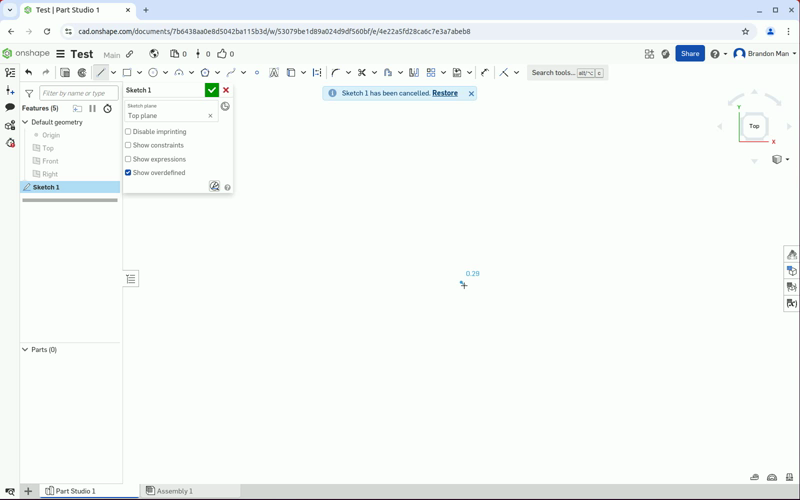
scroll(6)
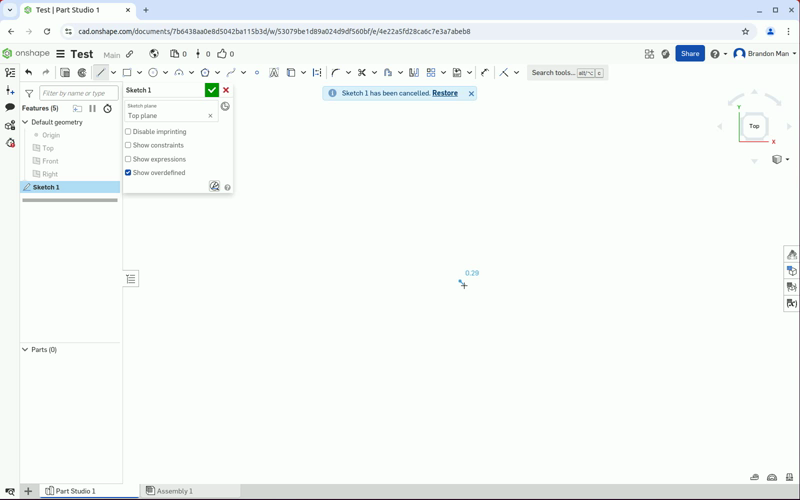
scroll(6)
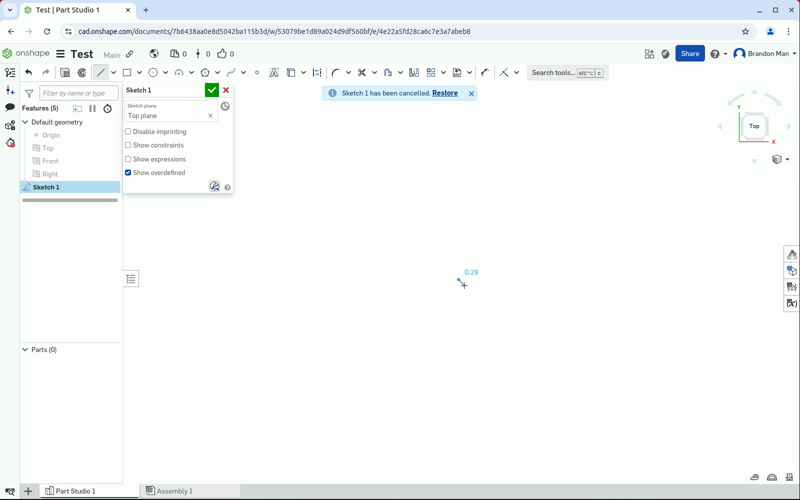
scroll(6)
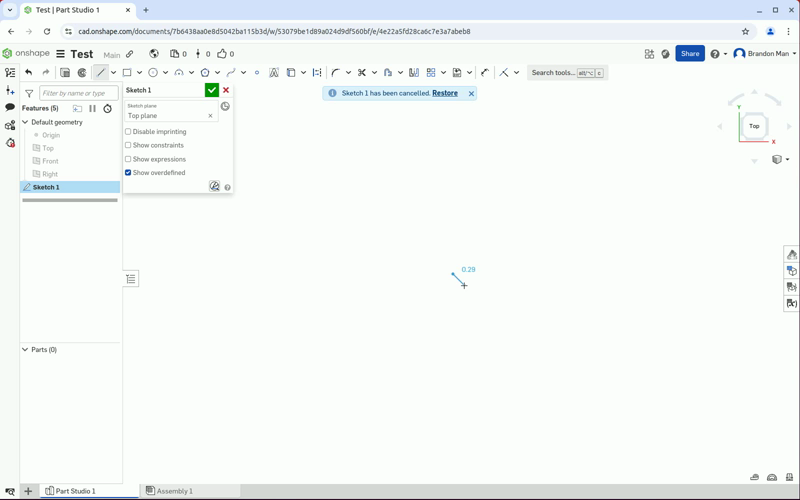
click(464, 285)
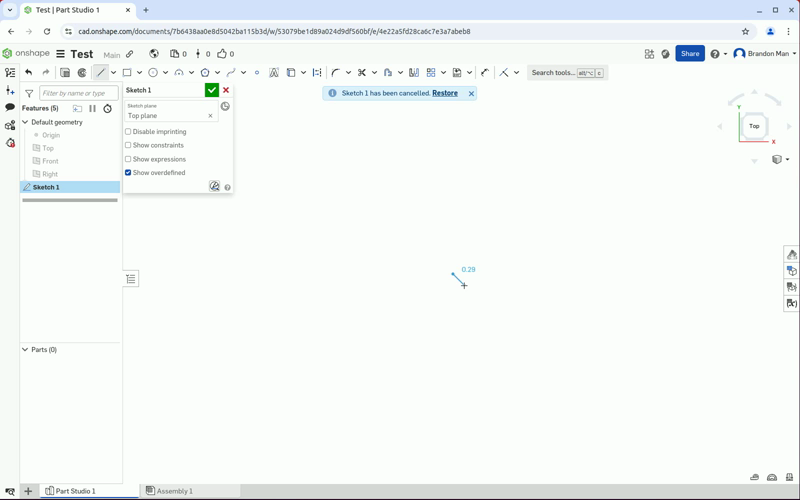
scroll(-6)
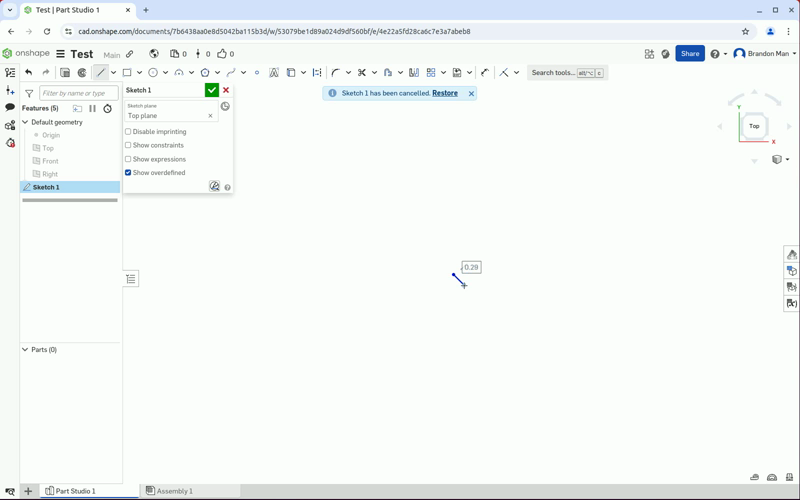
scroll(-6)
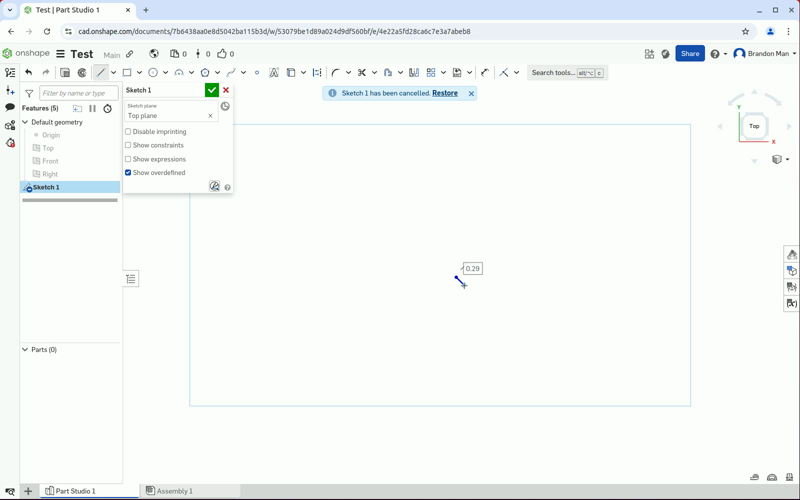
scroll(-6)
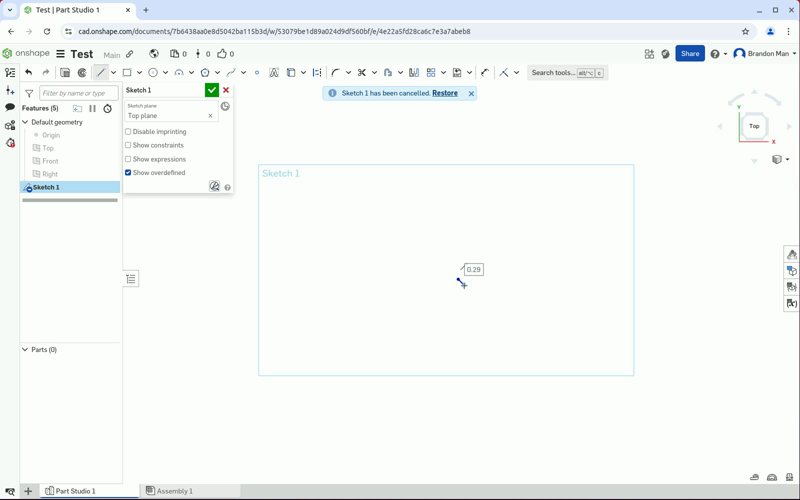
scroll(-6)
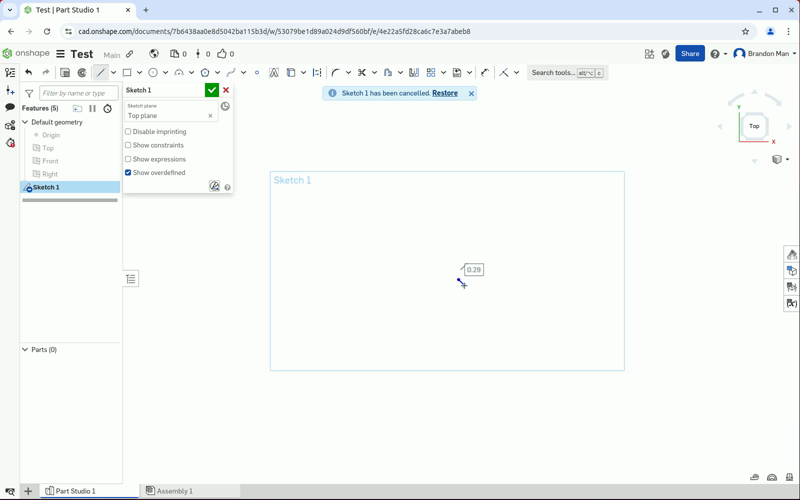
scroll(-6)
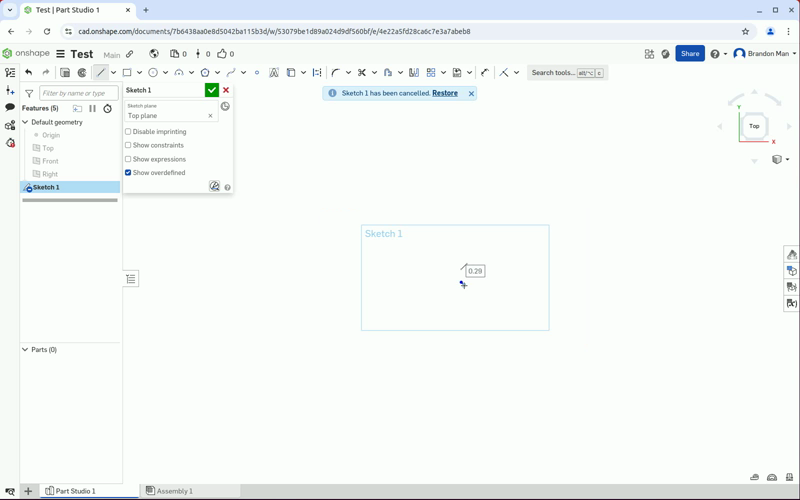
scroll(-6)
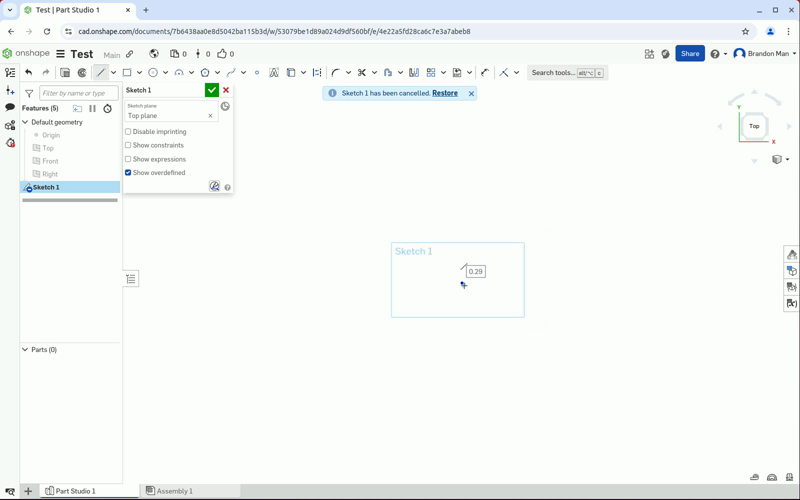
scroll(-6)
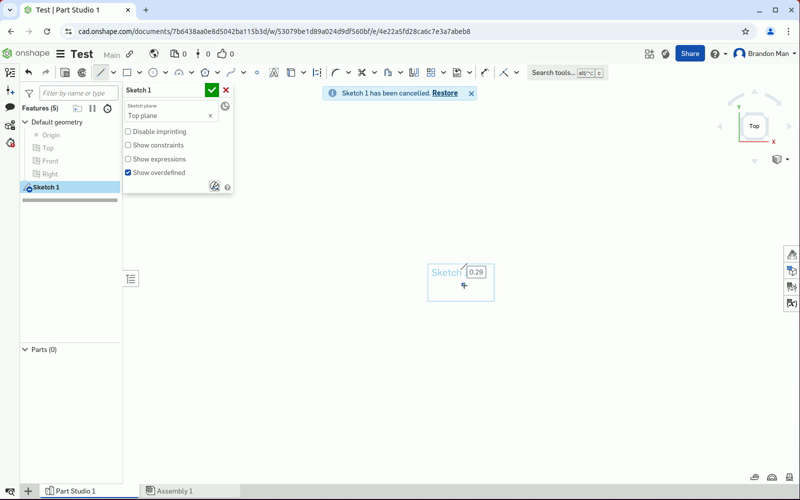
key_up(shift)
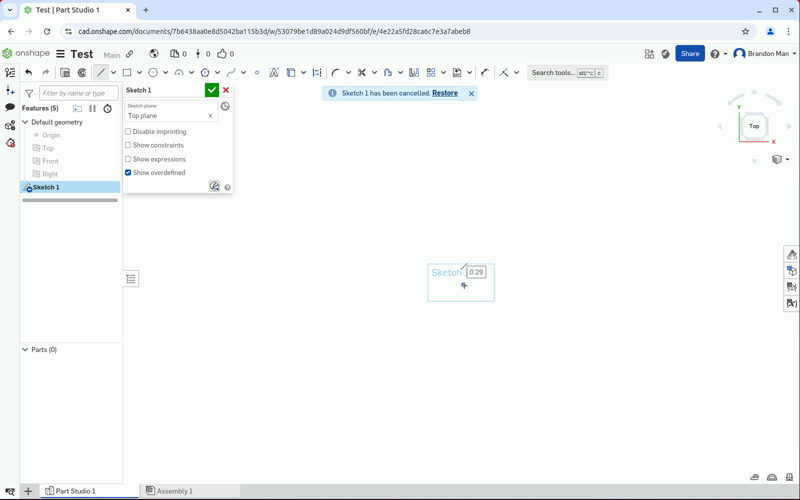
key_down(shift)
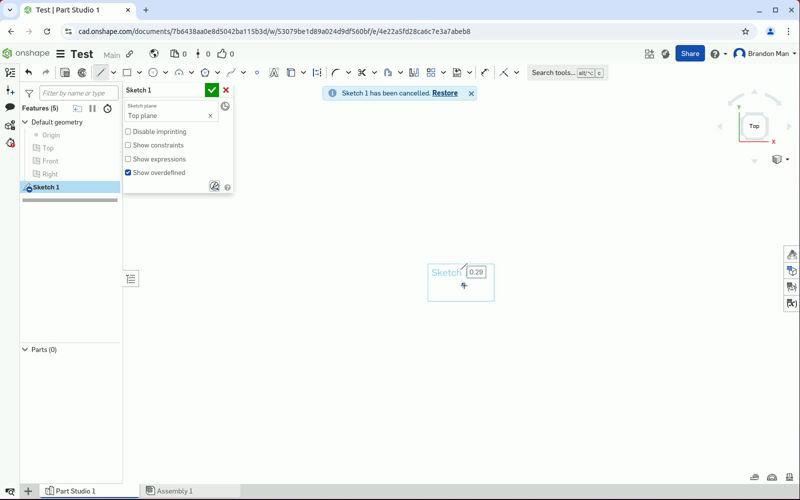
mouse_move(494, 285)
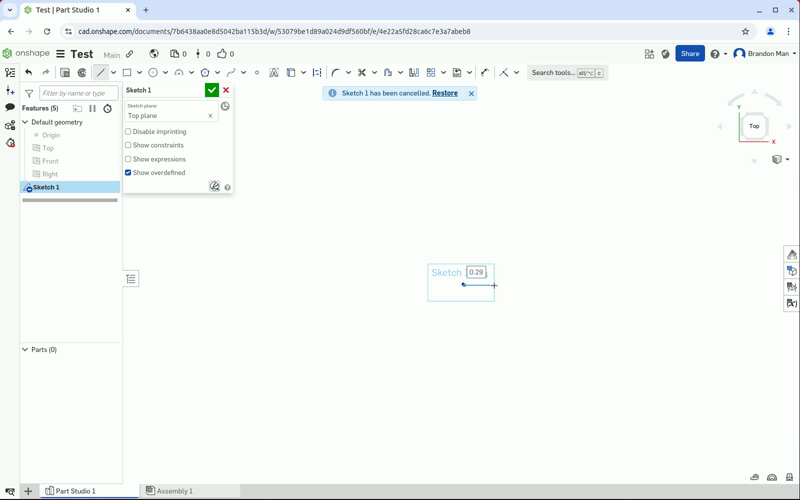
mouse_move(466, 285)
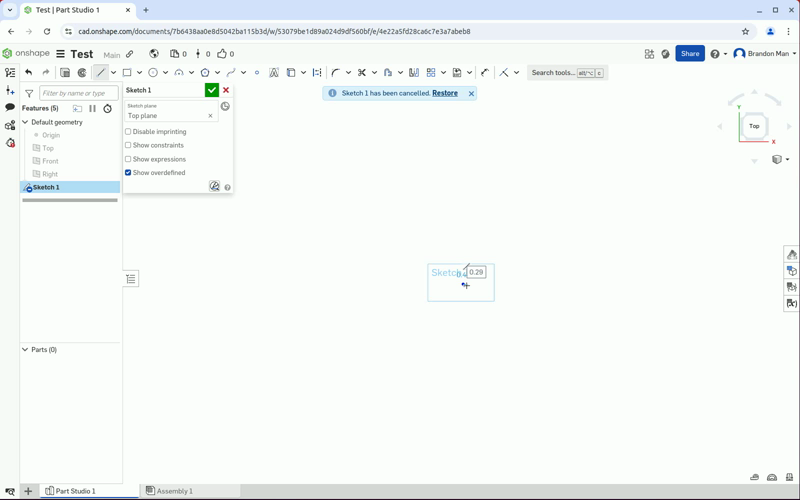
scroll(6)
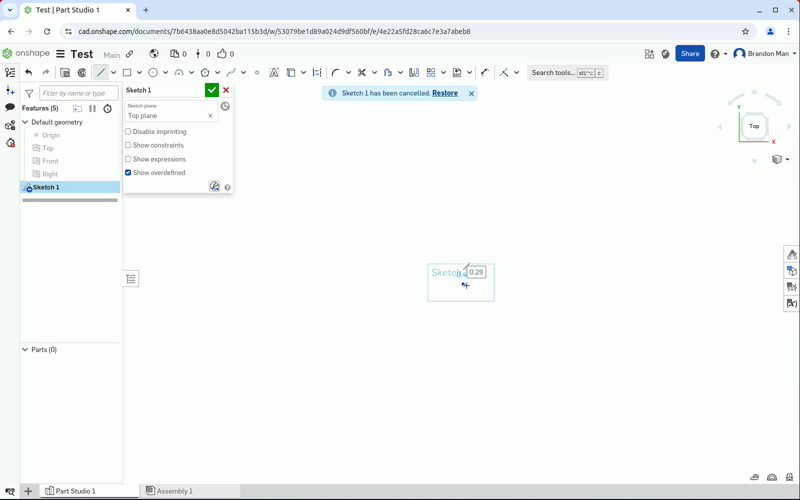
scroll(6)
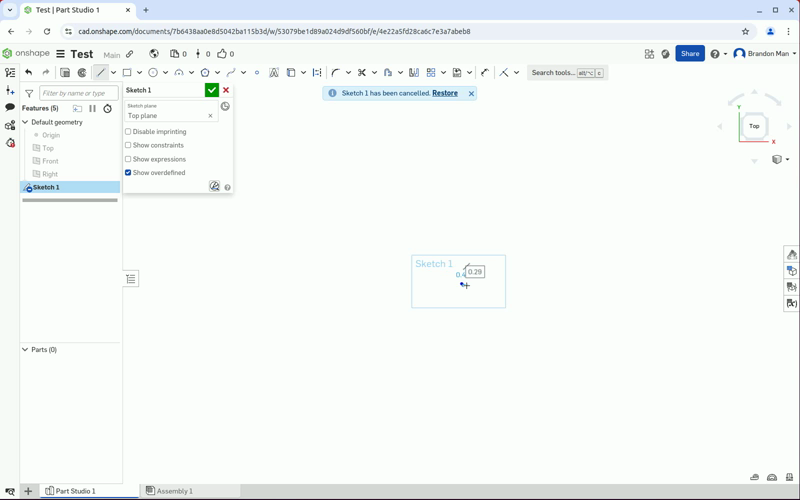
scroll(6)
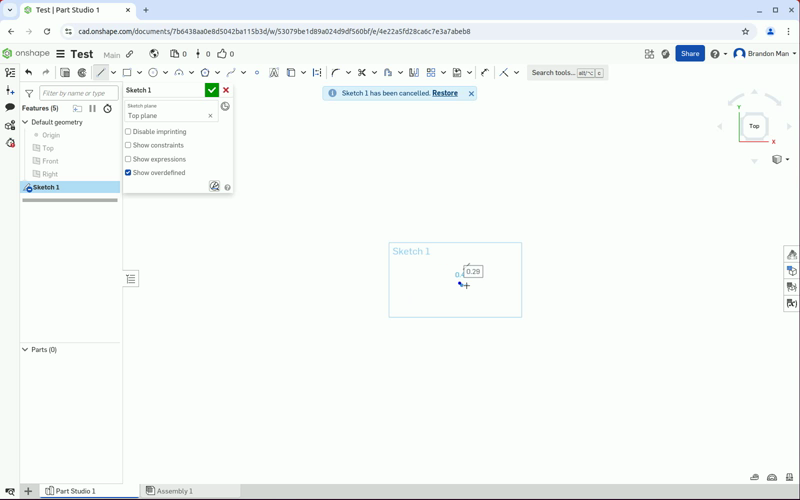
scroll(6)
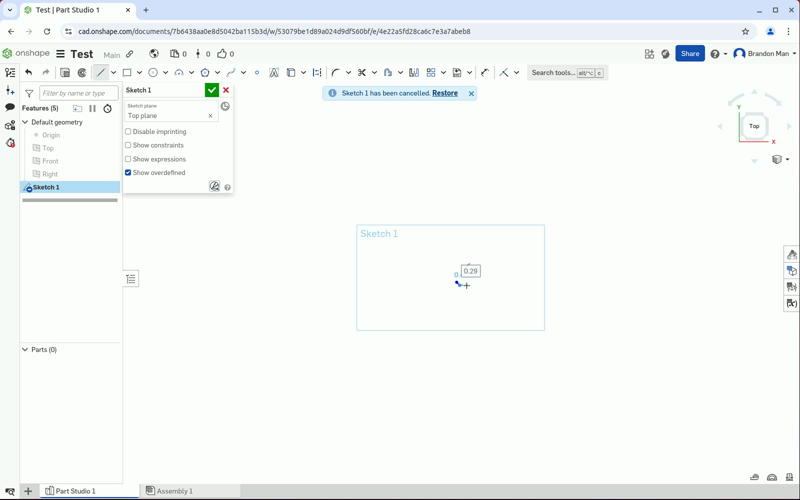
scroll(6)
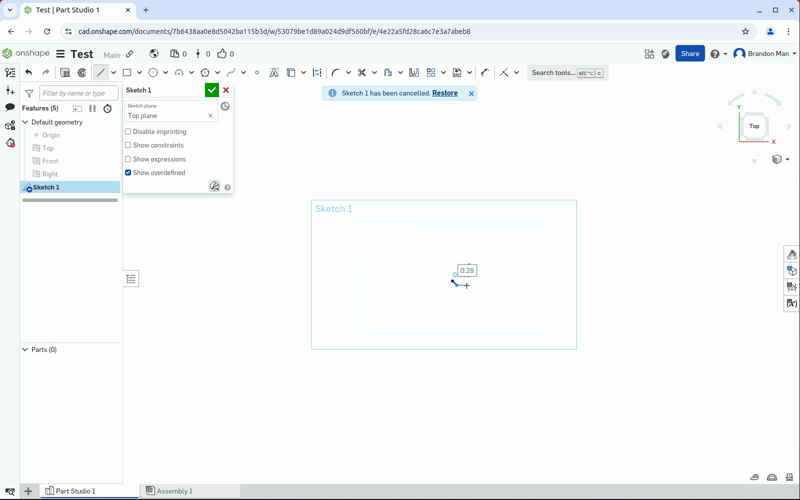
scroll(6)
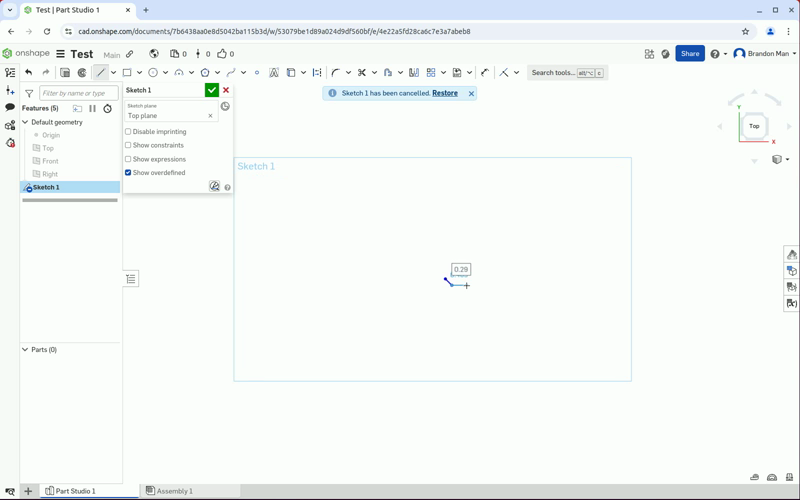
scroll(6)
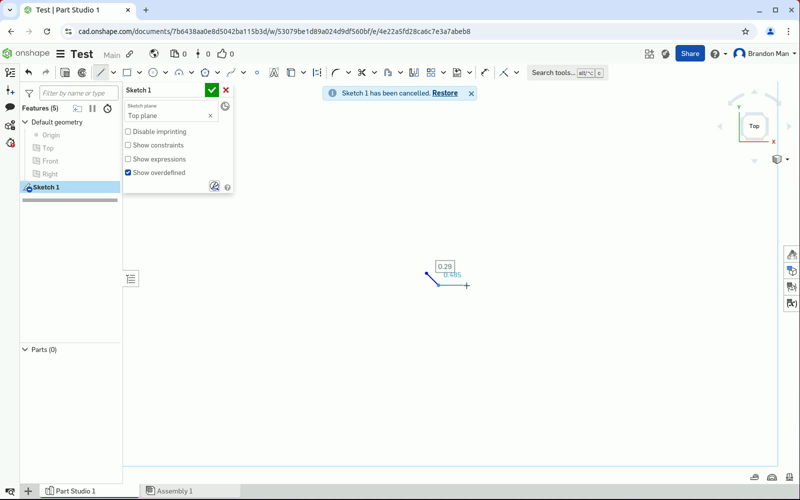
click(466, 285)
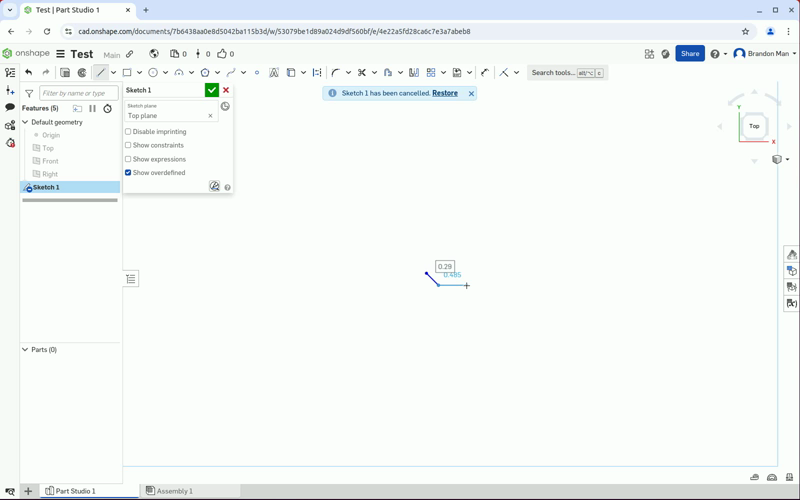
scroll(-6)
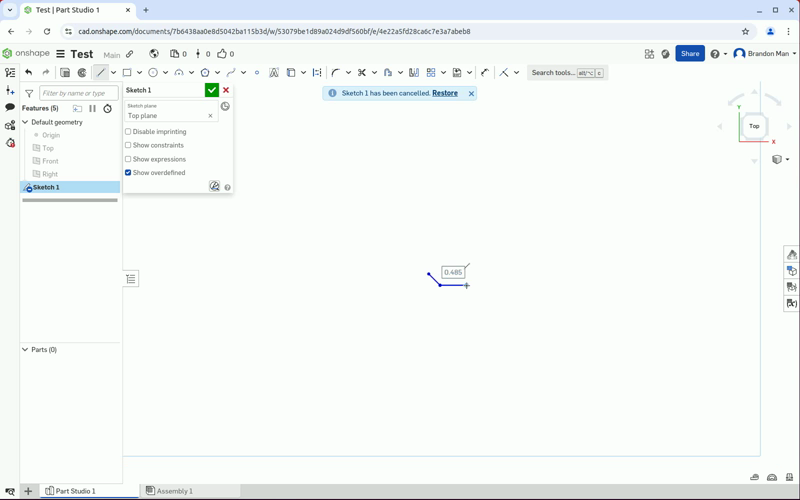
scroll(-6)
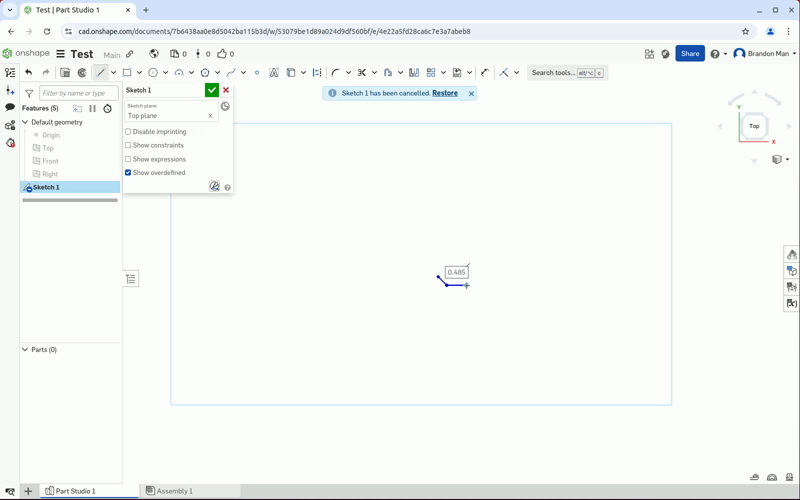
scroll(-6)
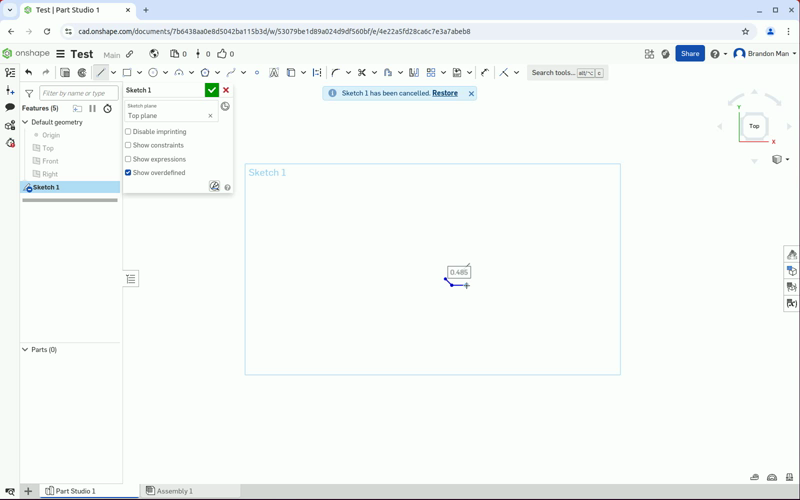
scroll(-6)
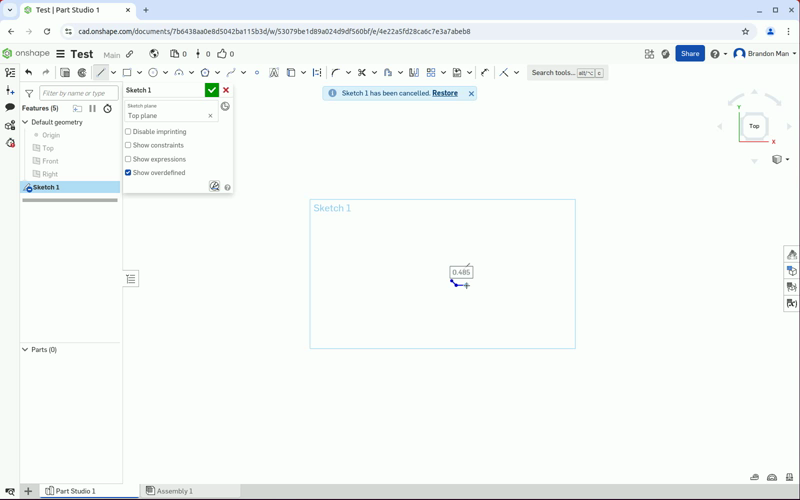
scroll(-6)
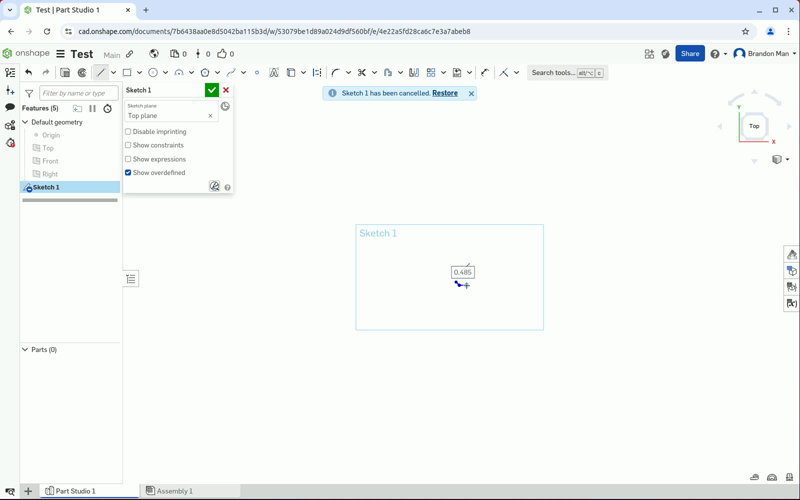
scroll(-6)
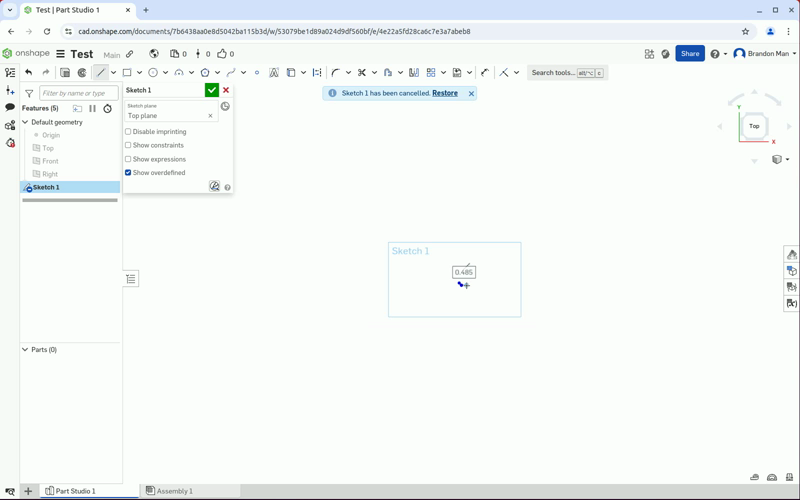
scroll(-6)
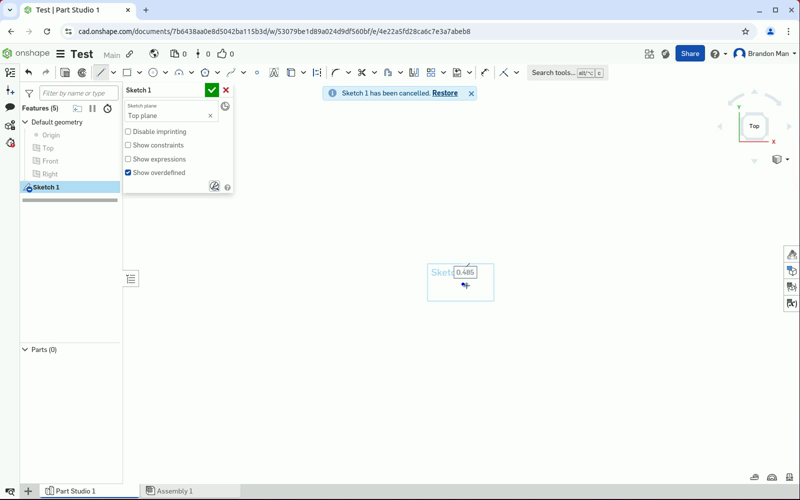
key_up(shift)
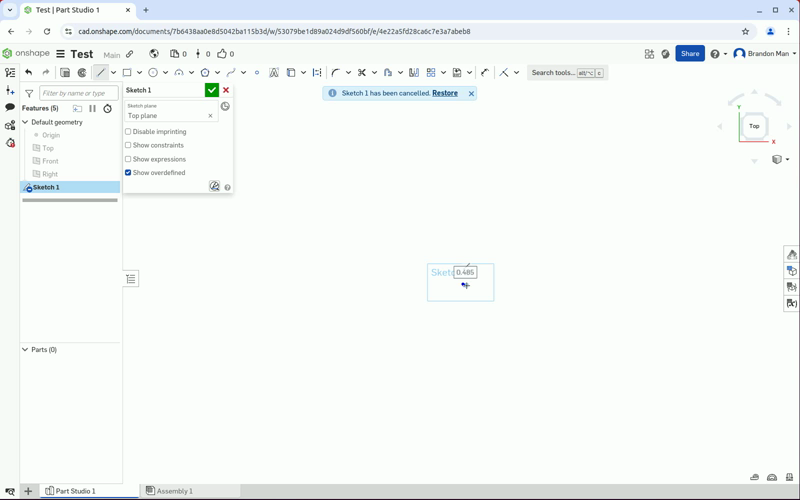
key_down(shift)
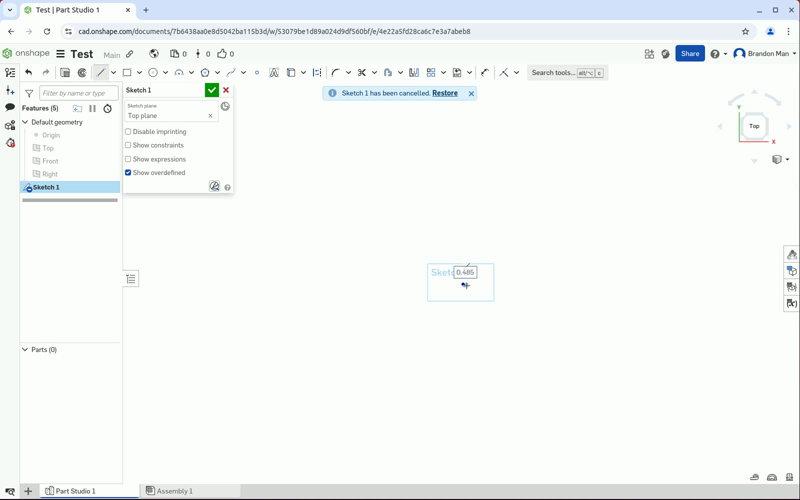
mouse_move(496, 285)
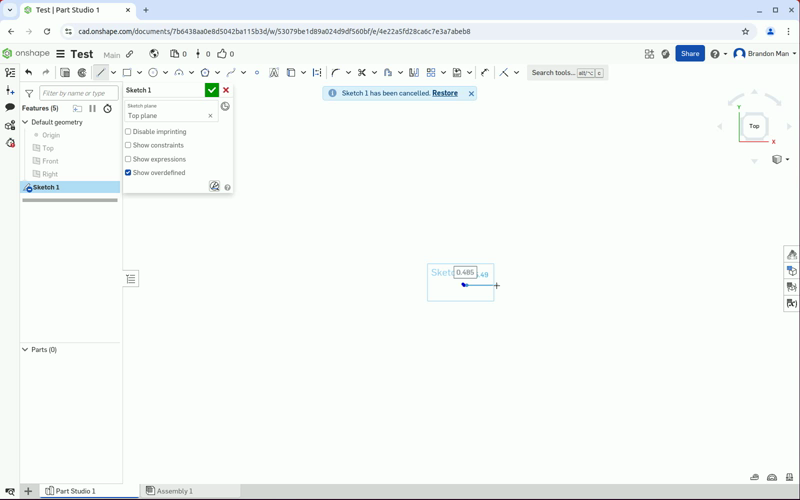
mouse_move(466, 284)
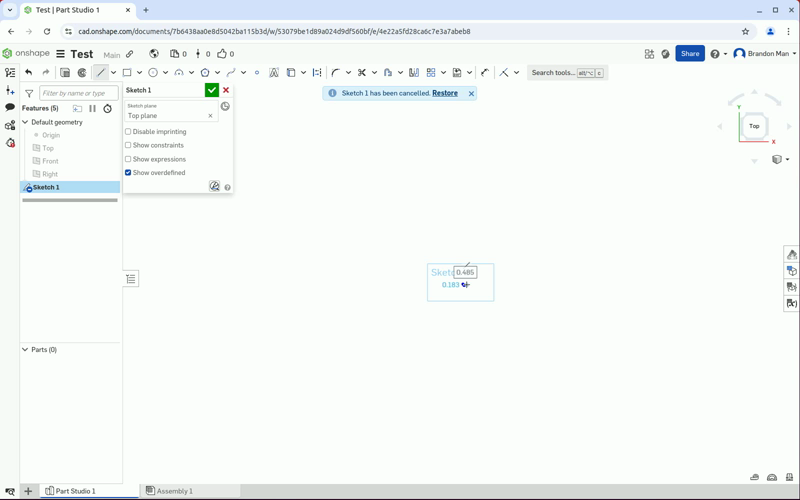
scroll(6)
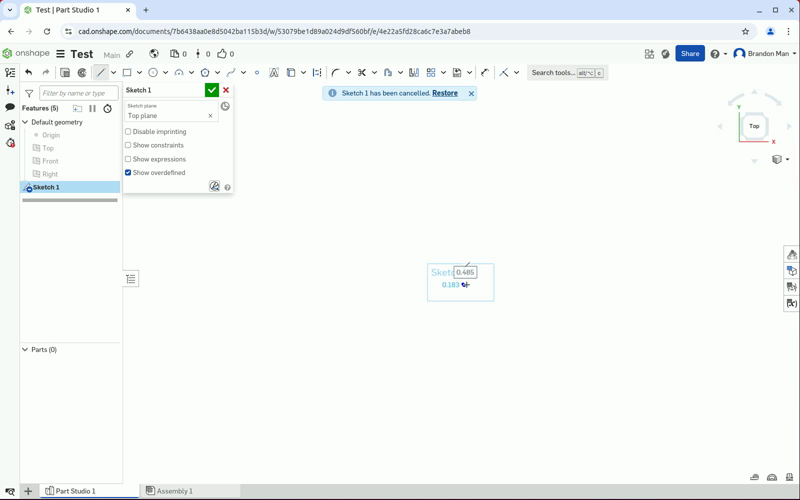
scroll(6)
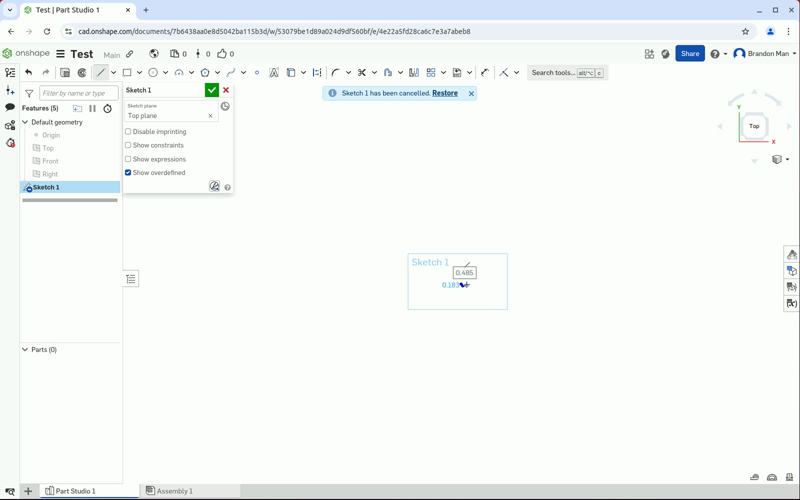
scroll(6)
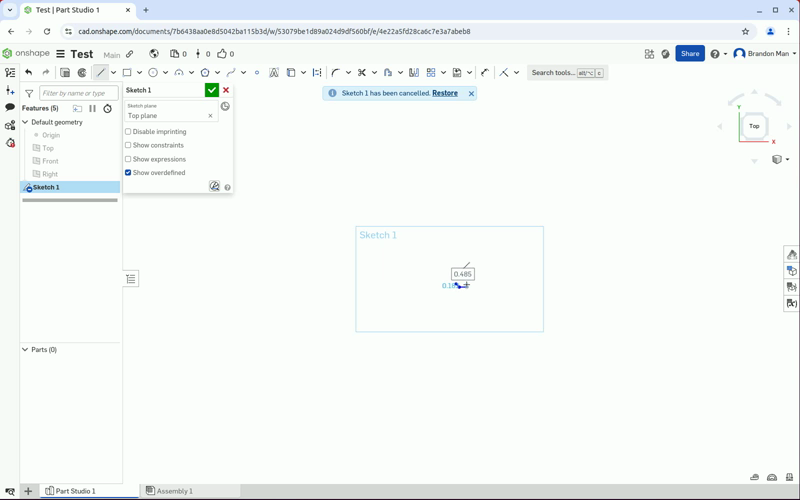
scroll(6)
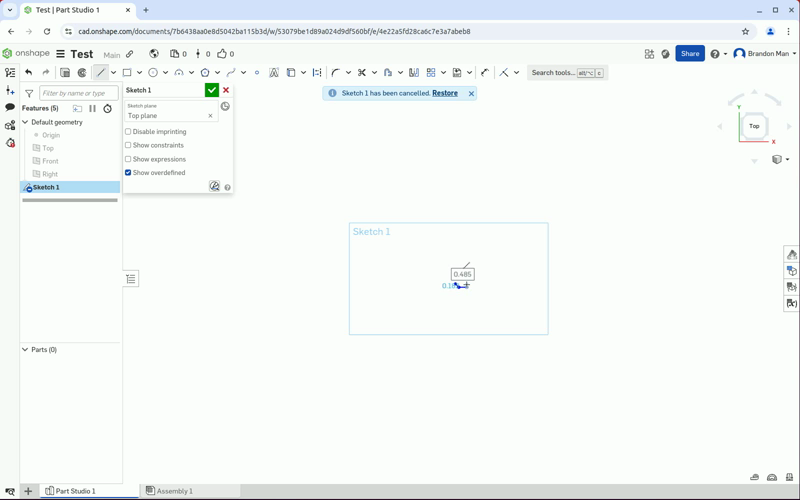
scroll(6)
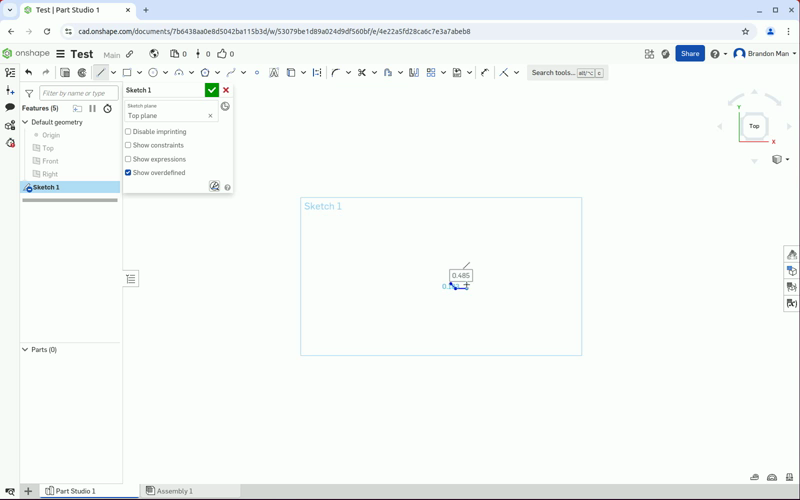
scroll(6)
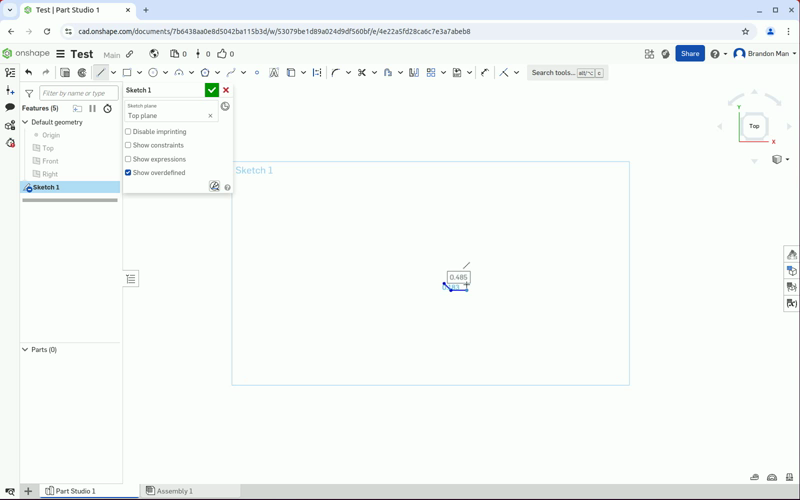
scroll(6)
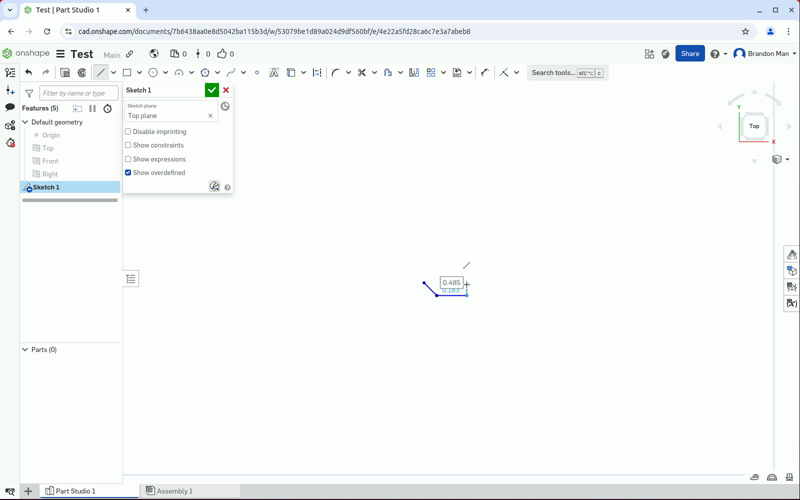
click(466, 284)
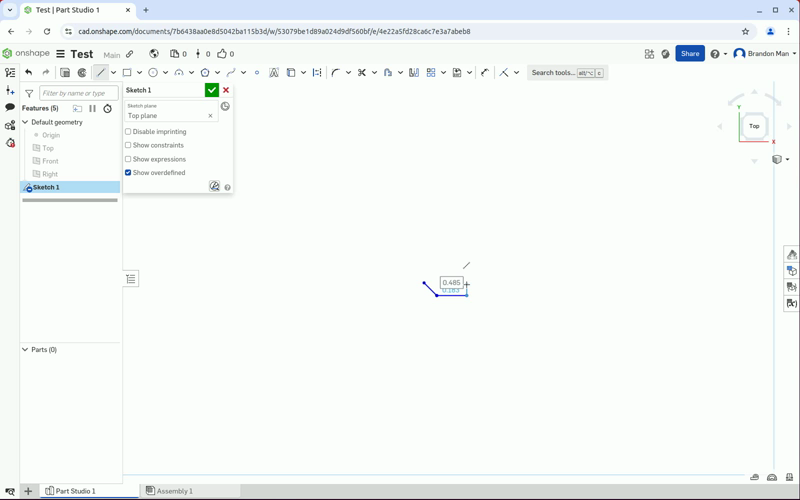
scroll(-6)
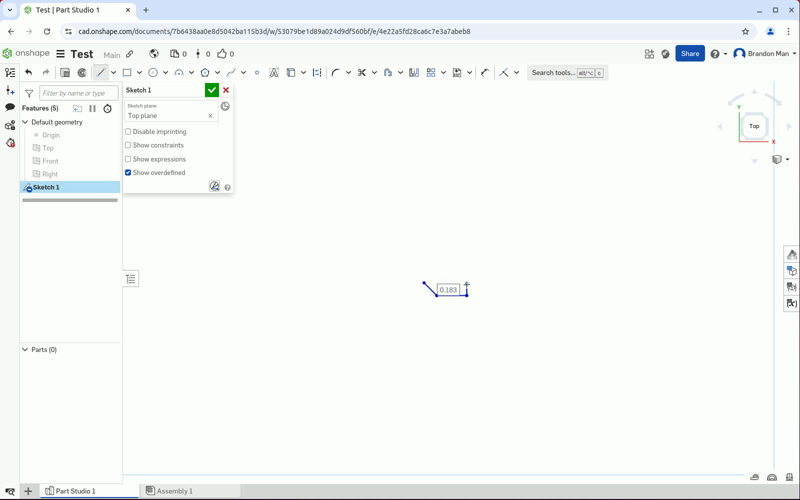
scroll(-6)
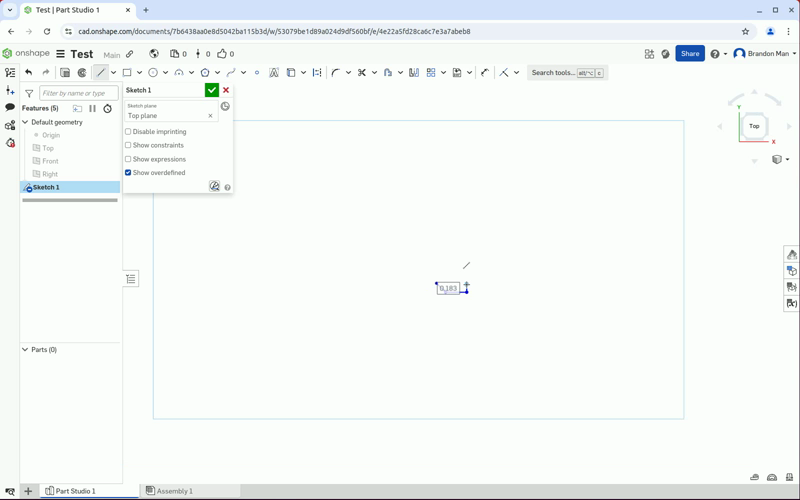
scroll(-6)
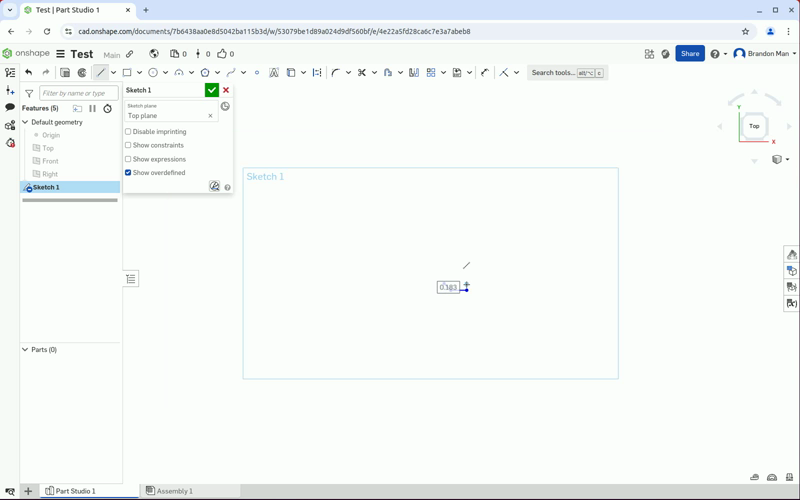
scroll(-6)
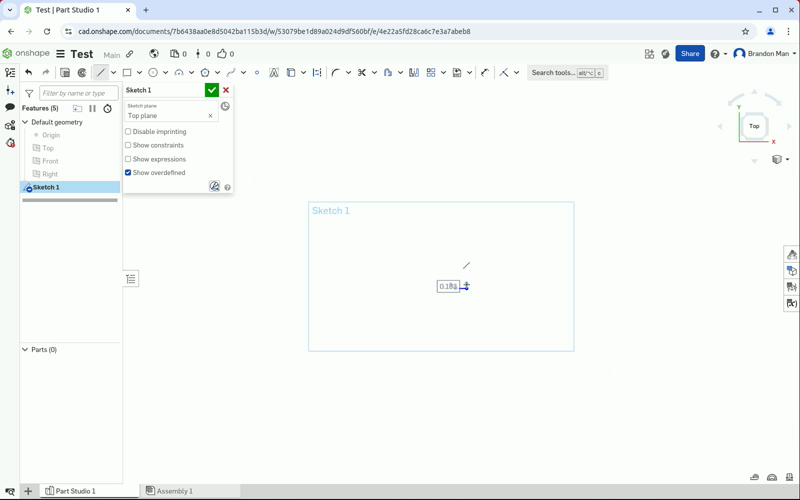
scroll(-6)
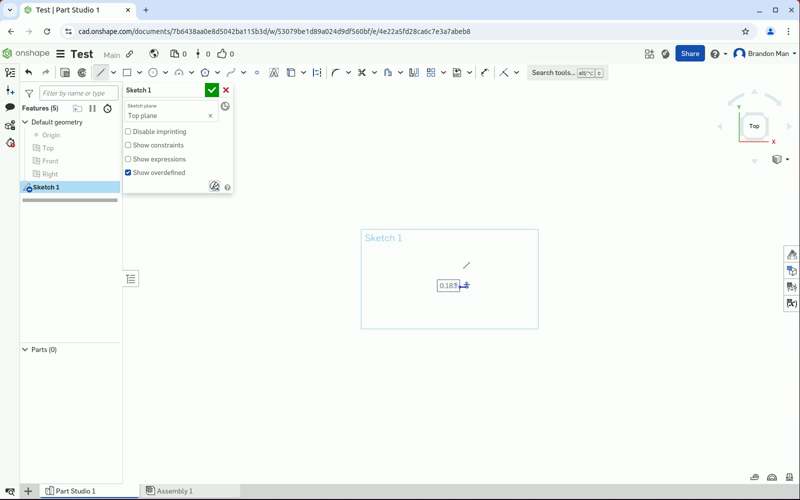
scroll(-6)
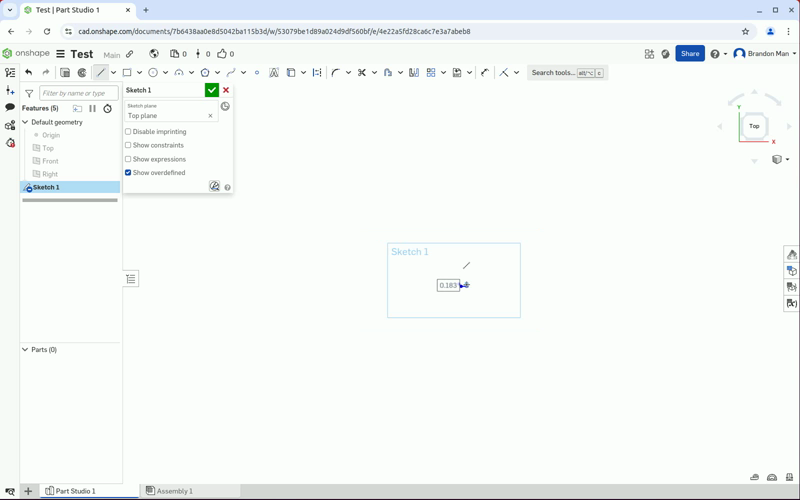
scroll(-6)
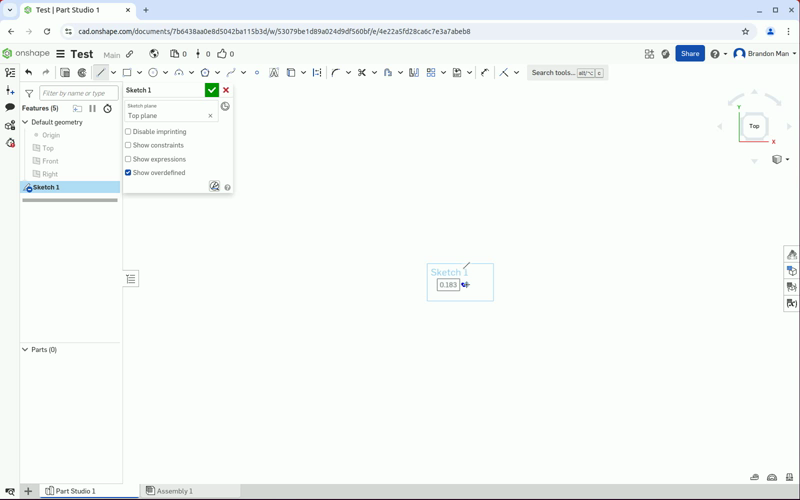
key_up(shift)
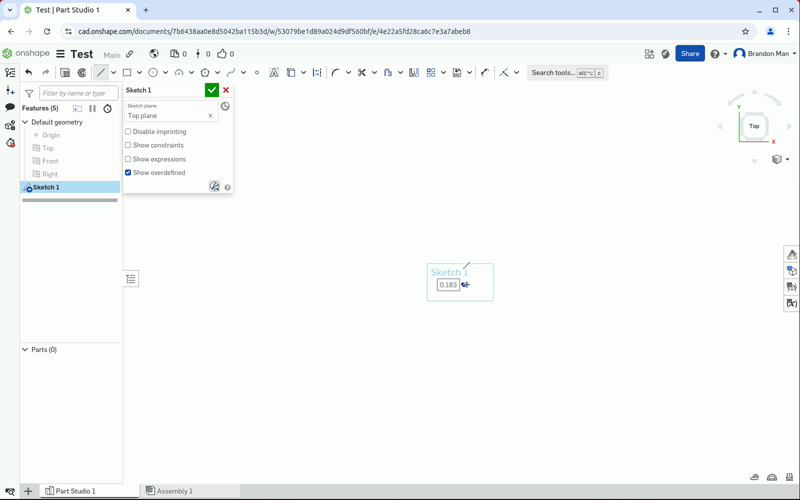
mouse_move(496, 284)
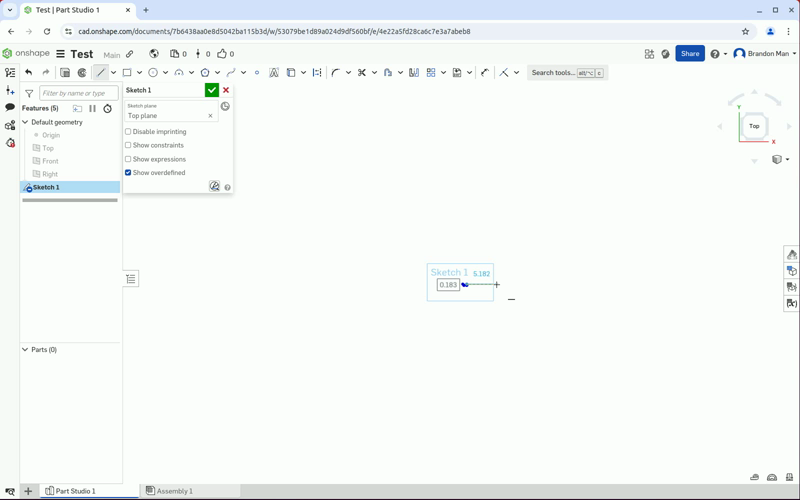
key_down(shift)
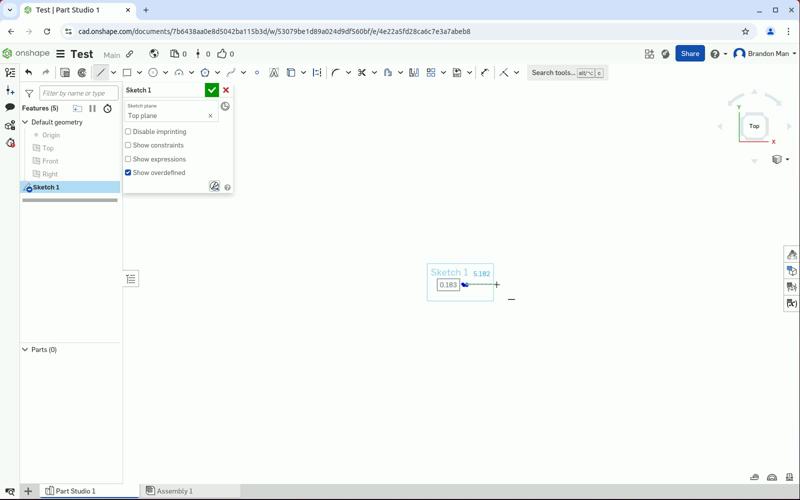
mouse_move(463, 284)
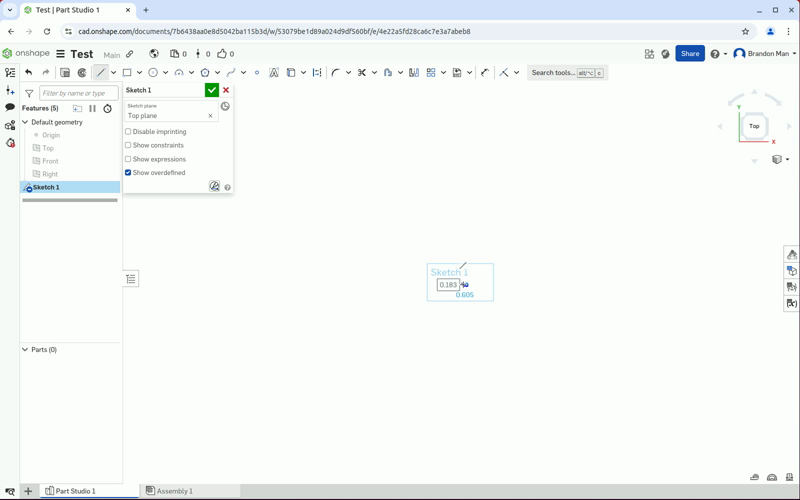
scroll(6)
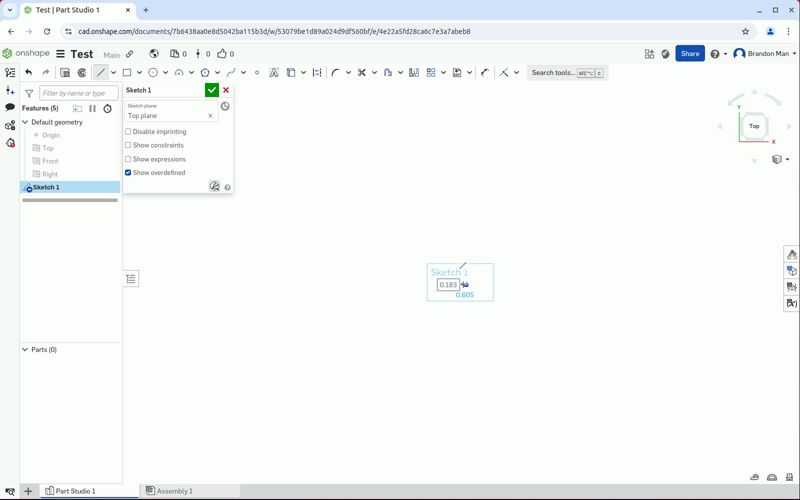
scroll(6)
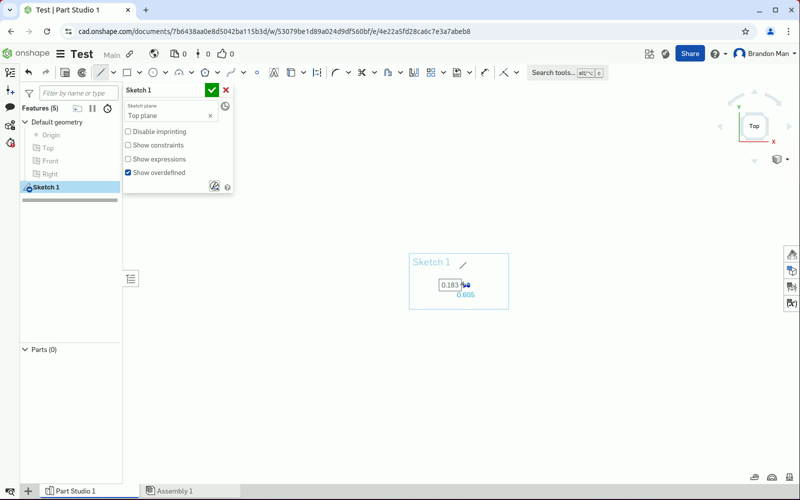
scroll(6)
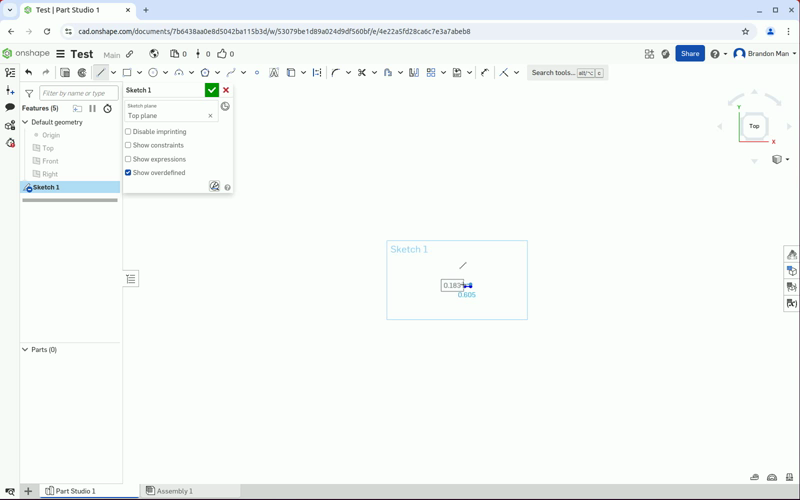
scroll(6)
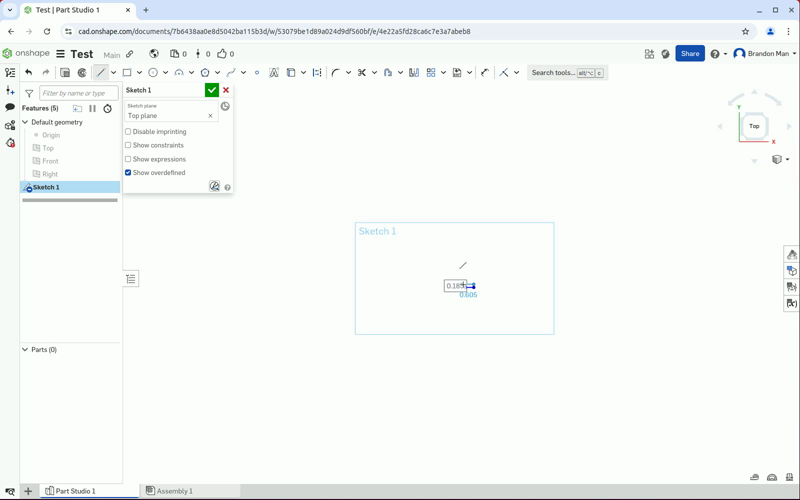
scroll(6)
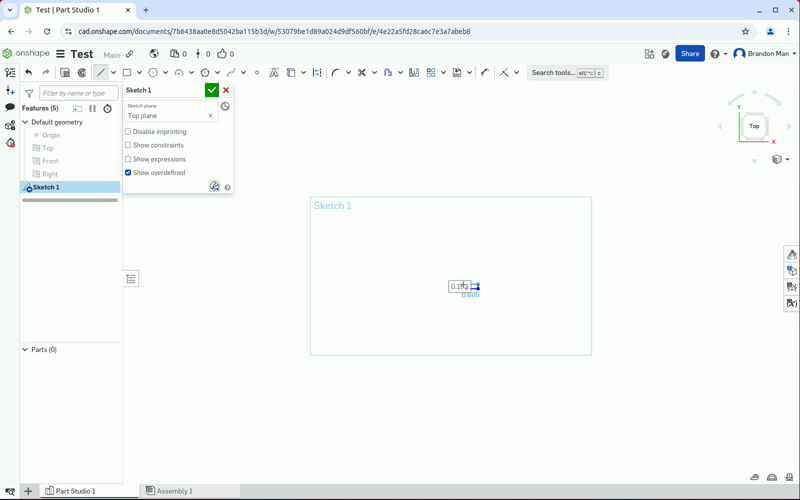
scroll(6)
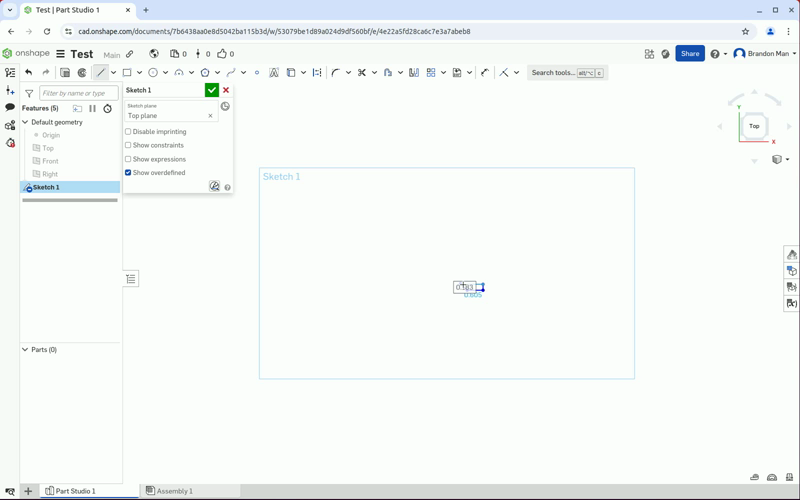
scroll(6)
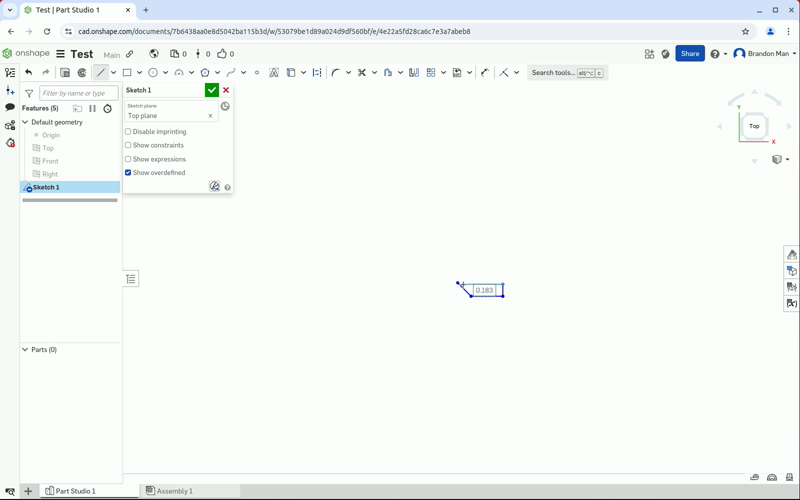
key_up(shift)
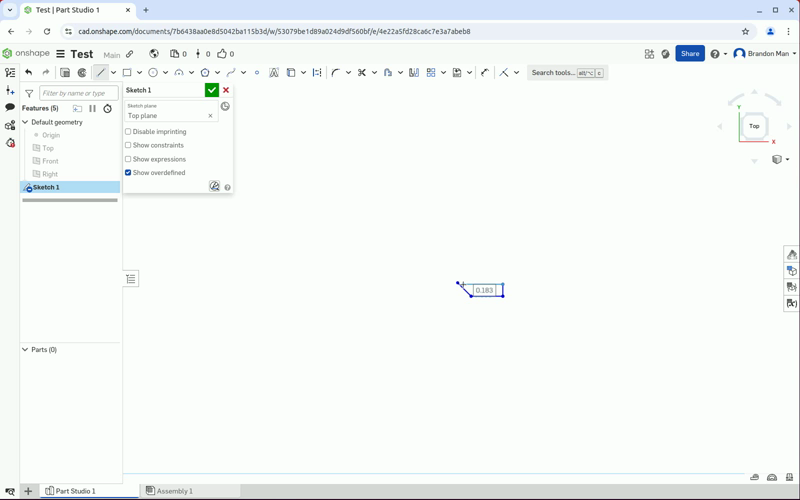
click(463, 284)
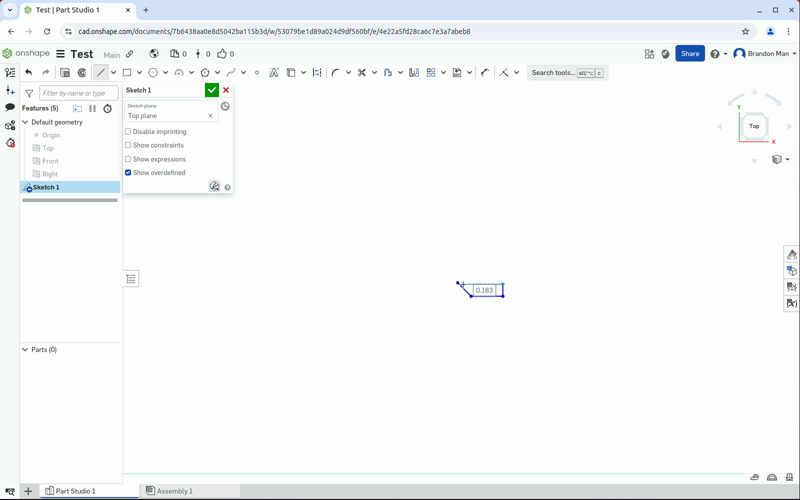
scroll(-6)
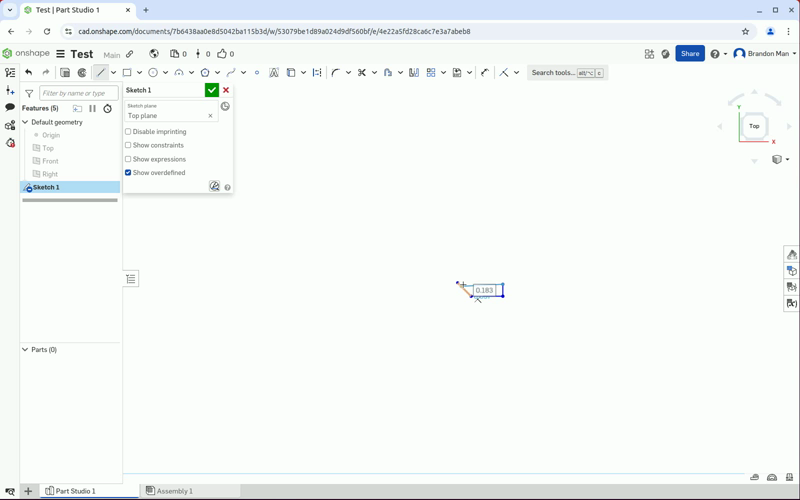
scroll(-6)
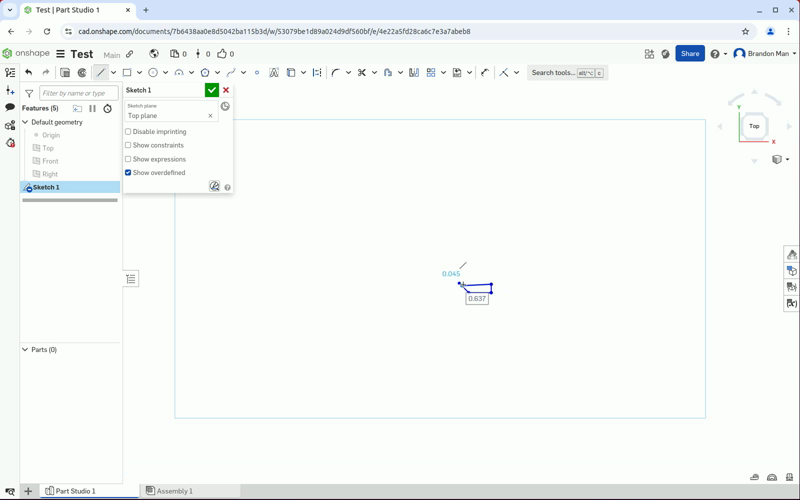
scroll(-6)
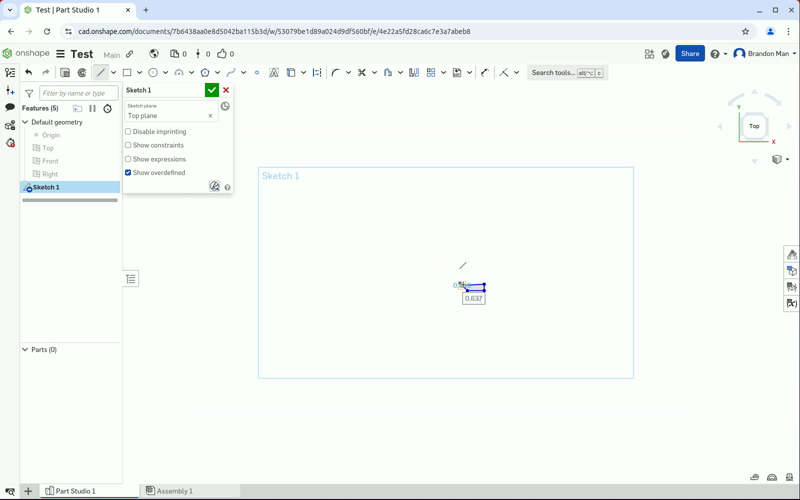
scroll(-6)
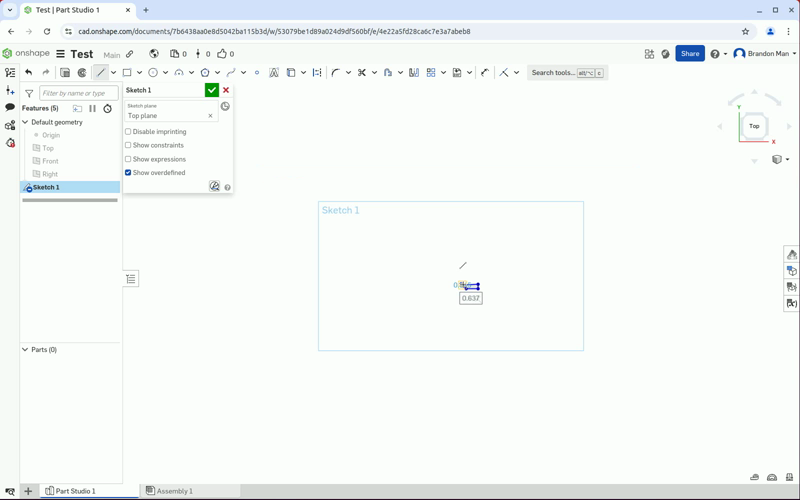
scroll(-6)
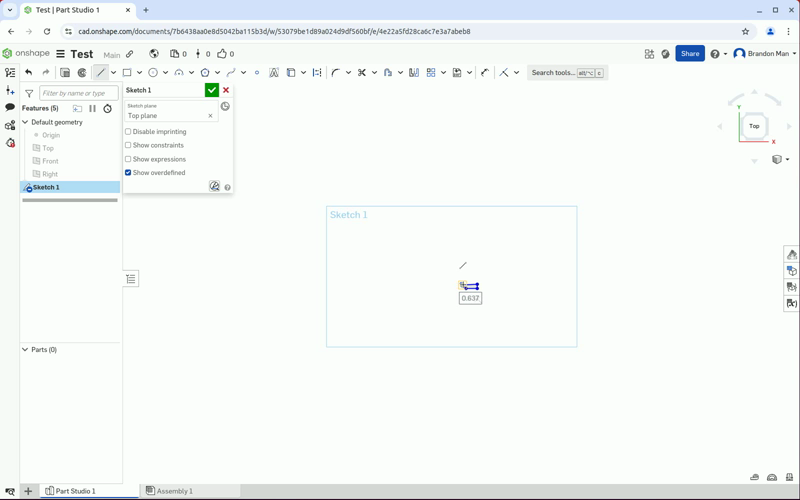
scroll(-6)
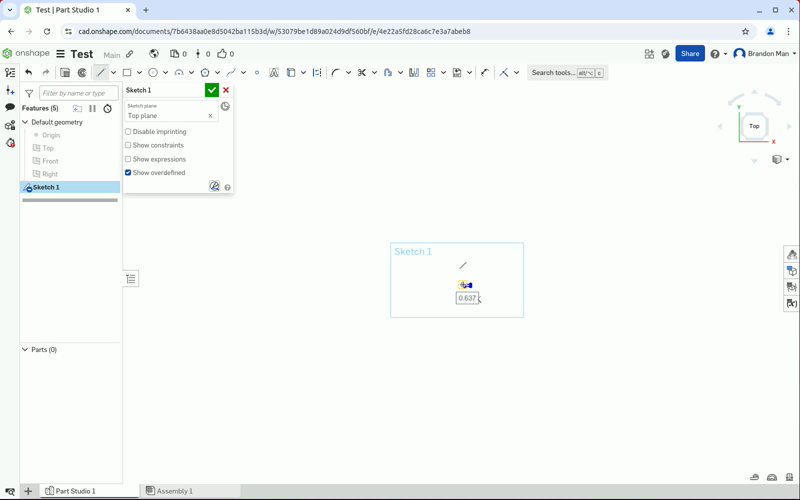
scroll(-6)
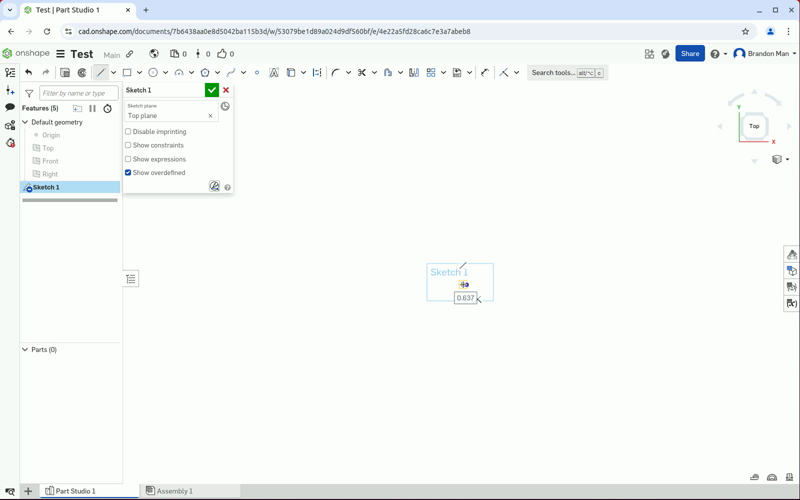
key(esc)
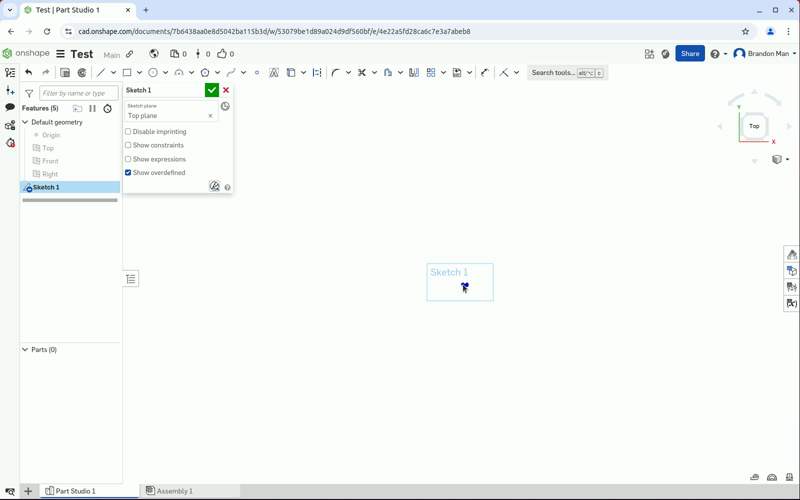
mouse_move(464, 284)
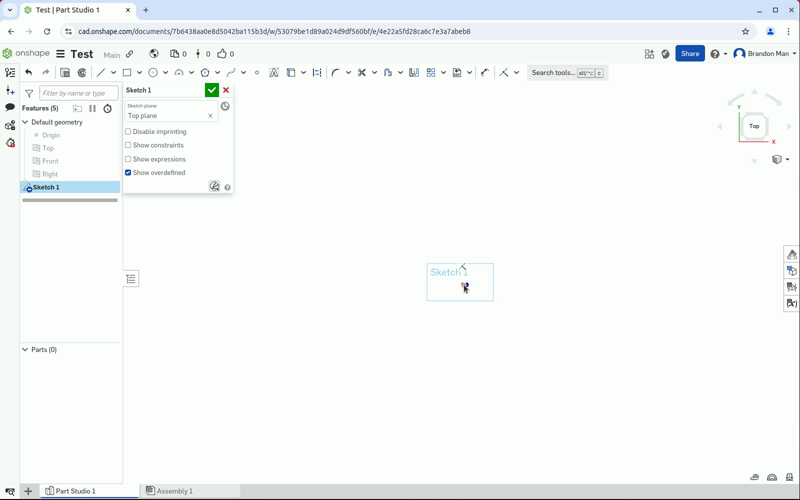
scroll(6)
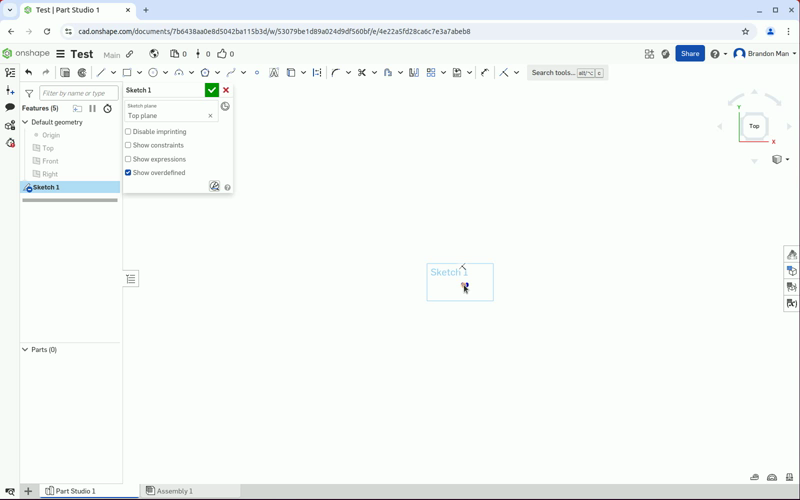
scroll(6)
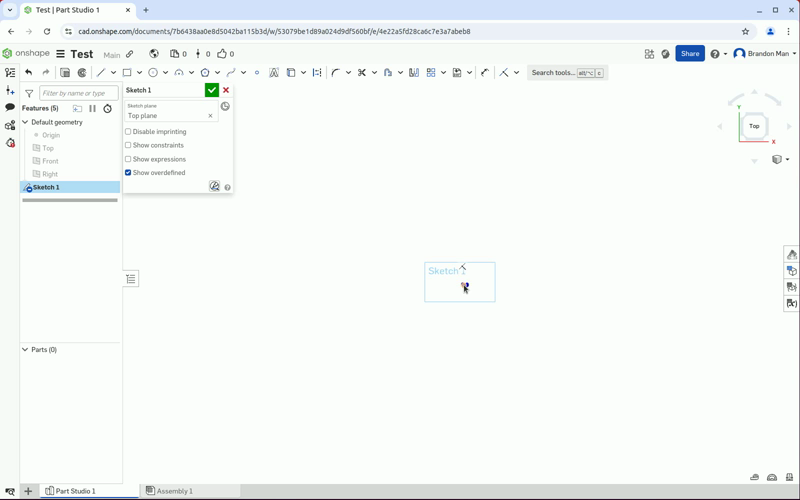
scroll(6)
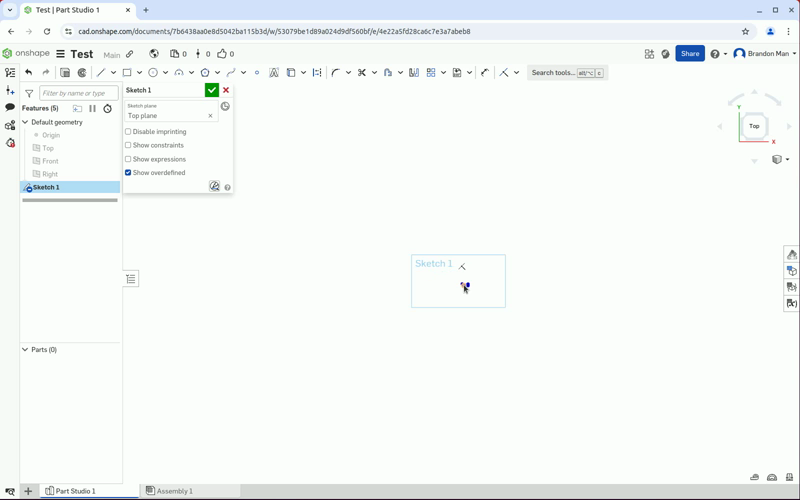
scroll(6)
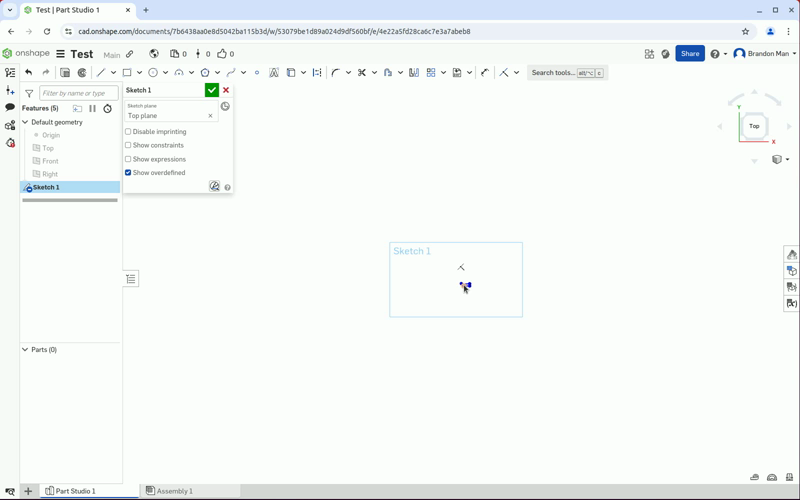
scroll(6)
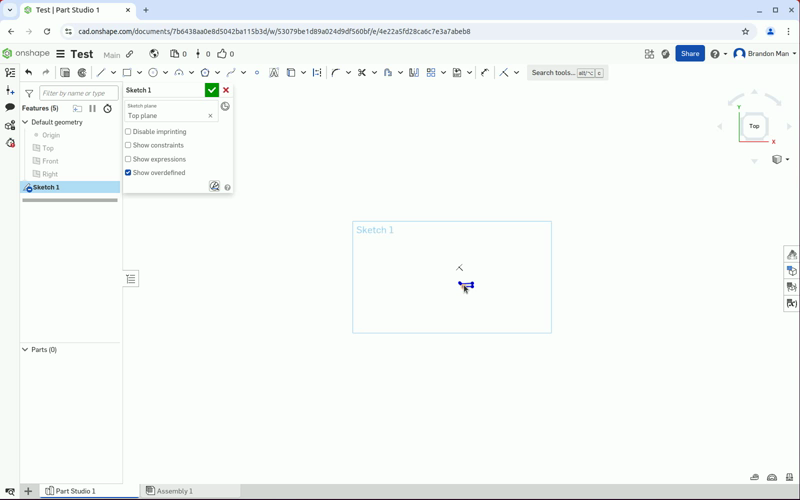
scroll(6)
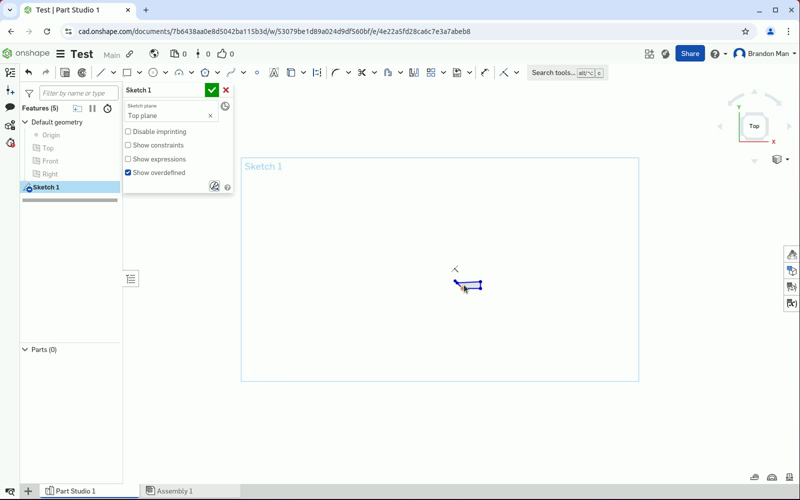
scroll(6)
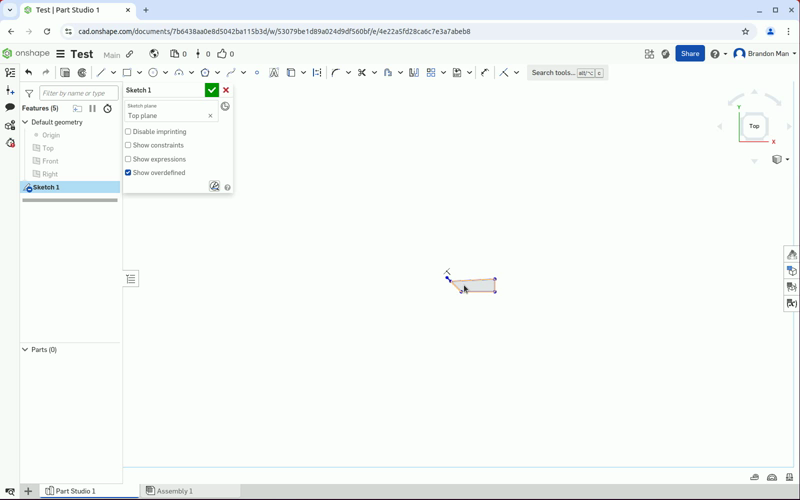
click(464, 284)
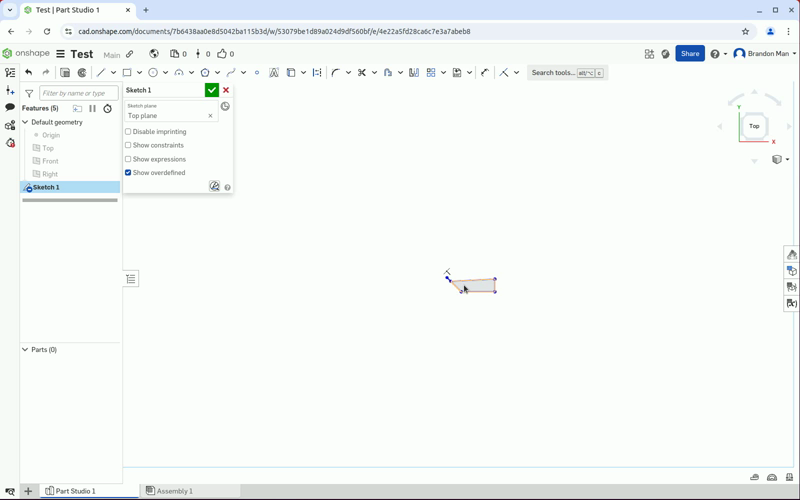
scroll(-6)
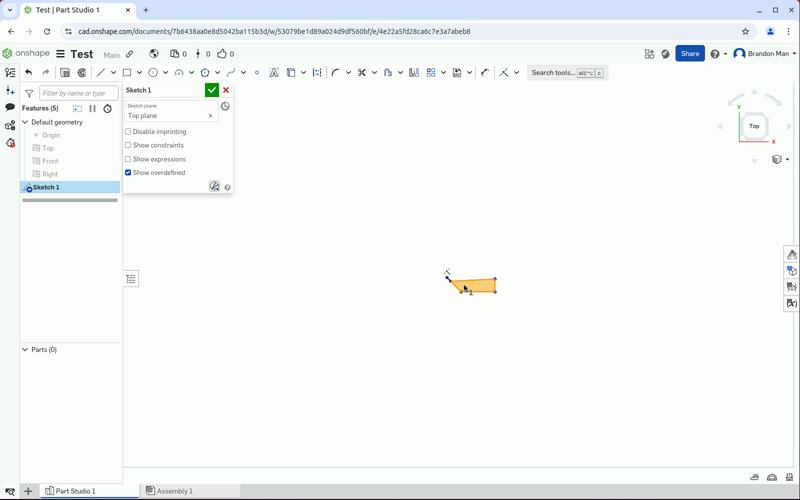
scroll(-6)
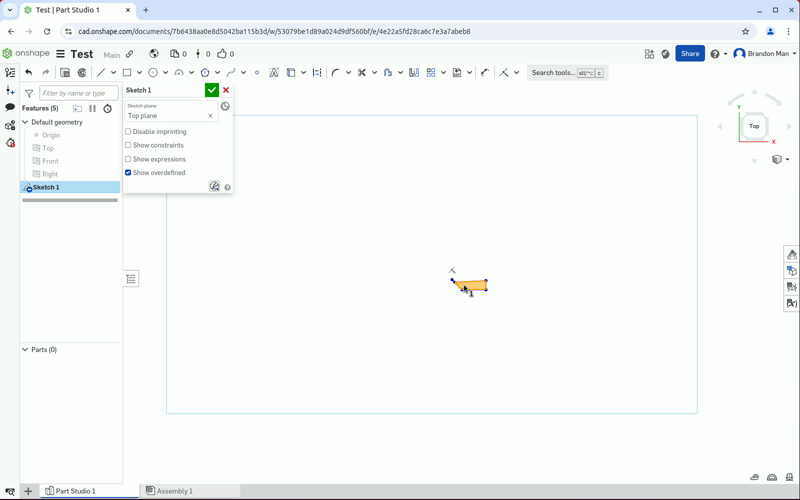
scroll(-6)
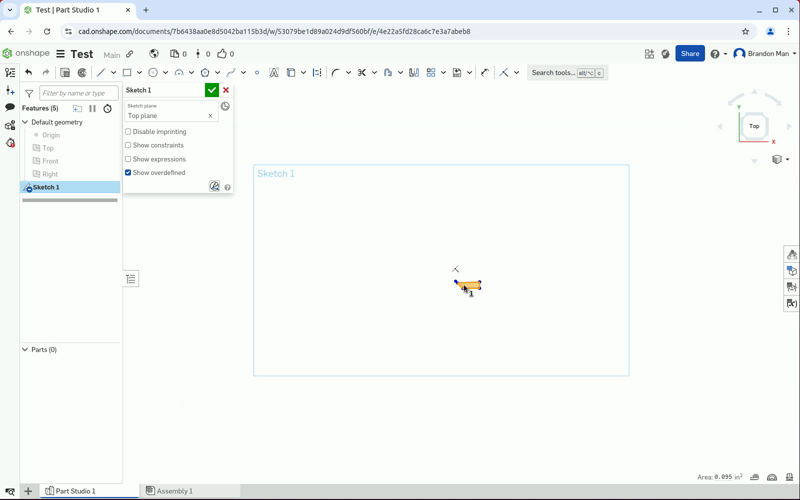
scroll(-6)
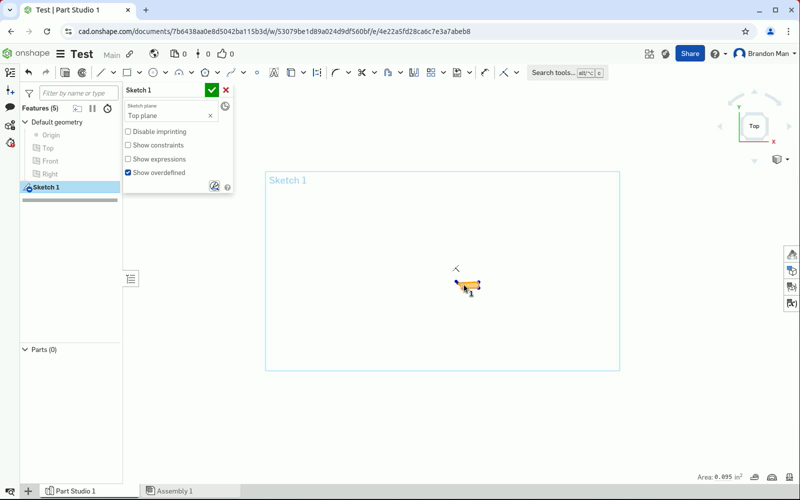
scroll(-6)
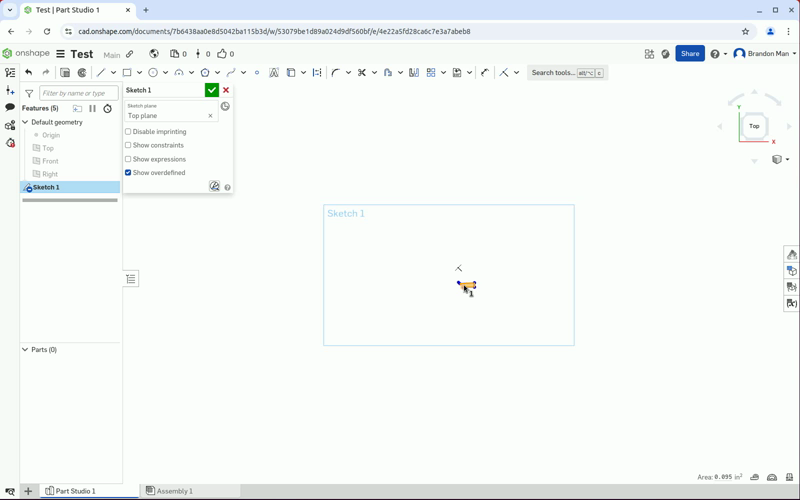
scroll(-6)
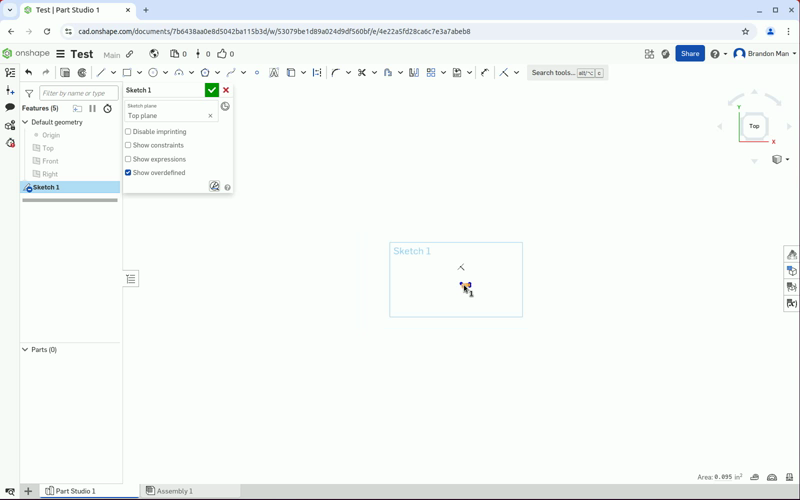
scroll(-6)
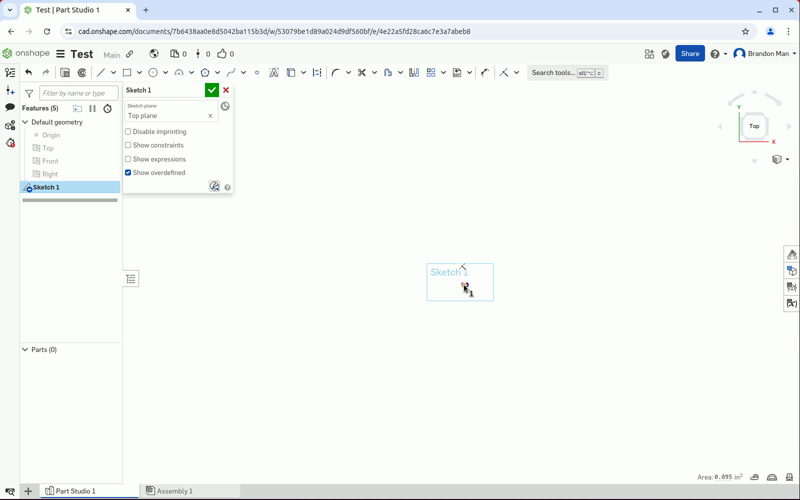
mouse_move(73, 352)
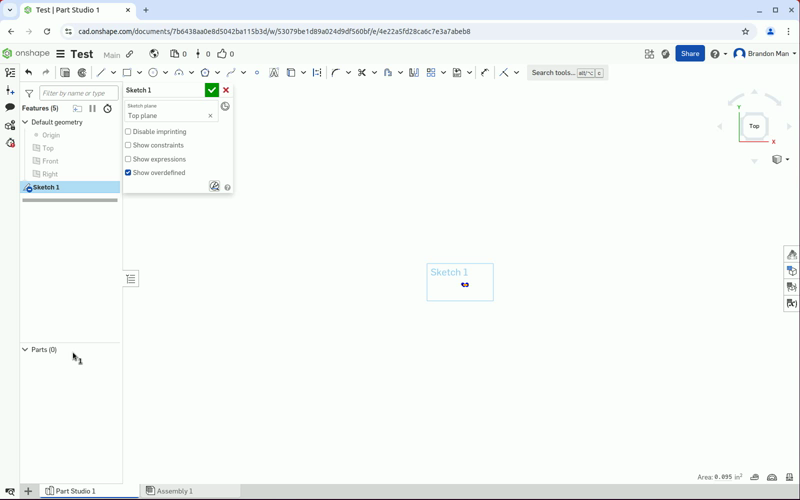
key(shift+y)
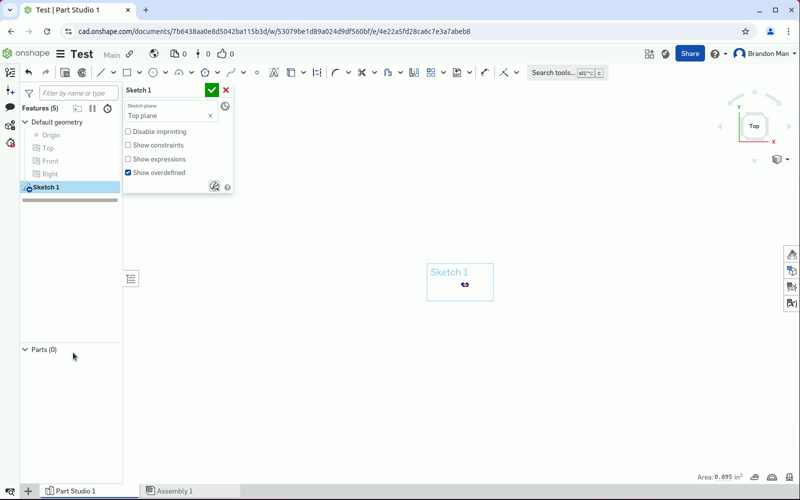
key(shift+e)
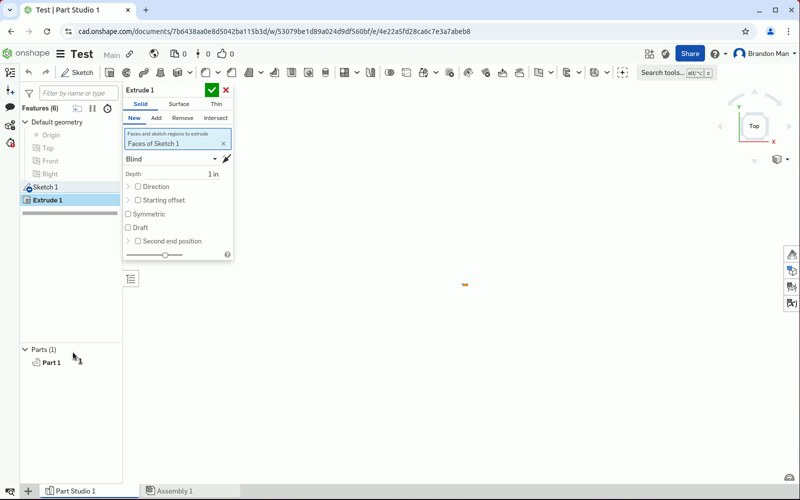
mouse_move(143, 106)
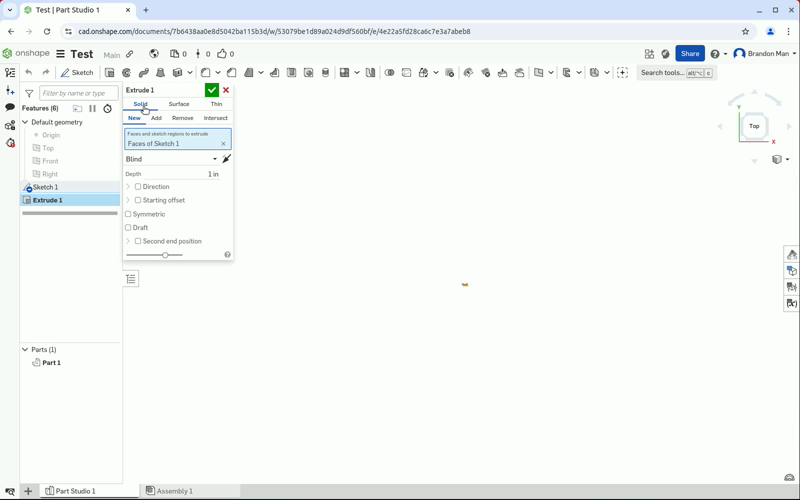
click(143, 106)
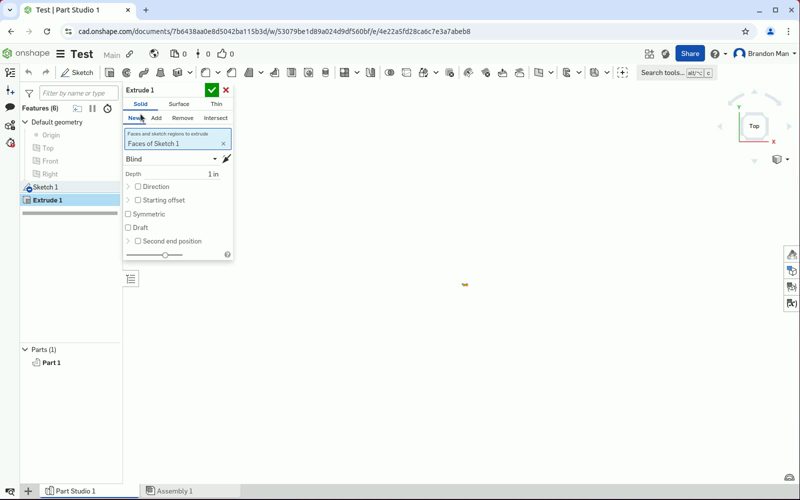
mouse_move(137, 120)
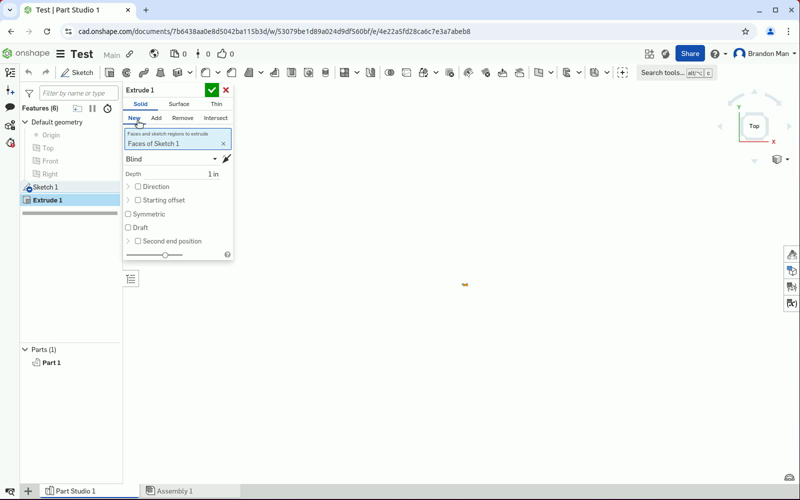
click(137, 120)
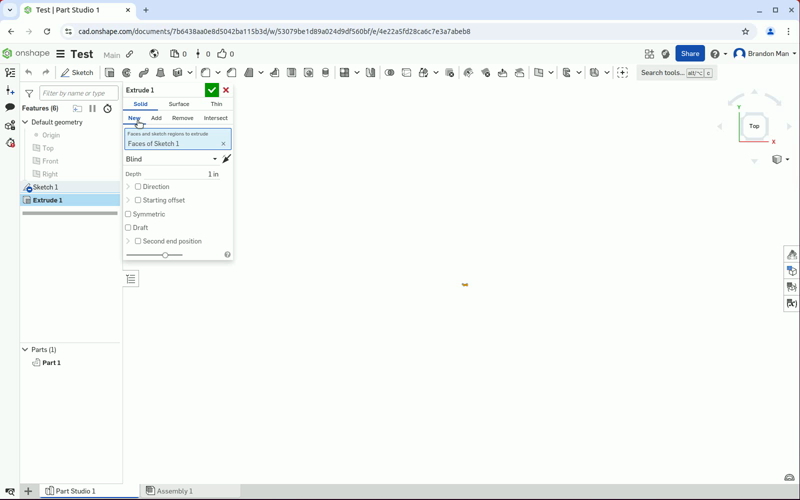
key(tab, 4)
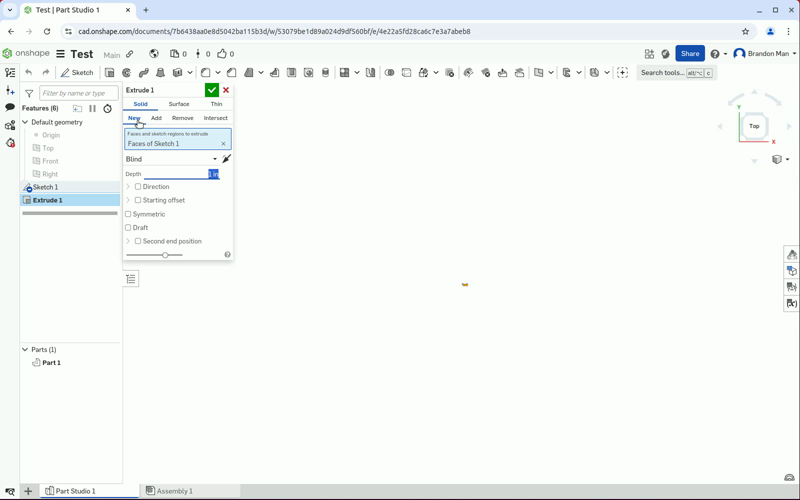
text(23.108)
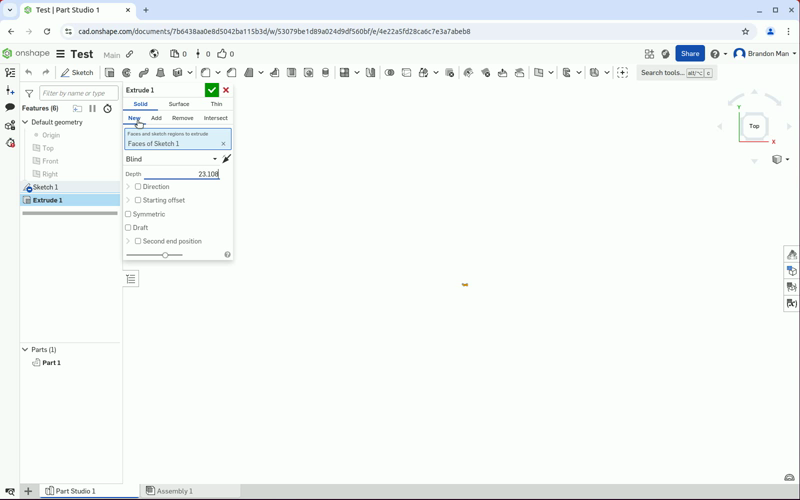
key(enter)
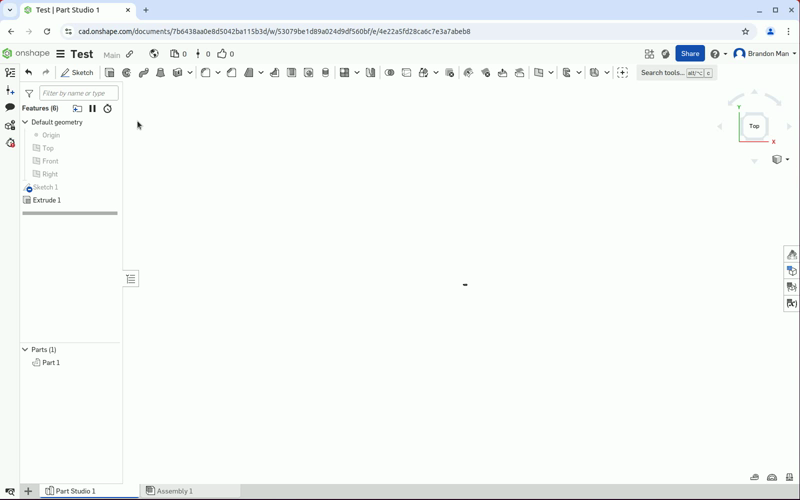
key(shift+h)
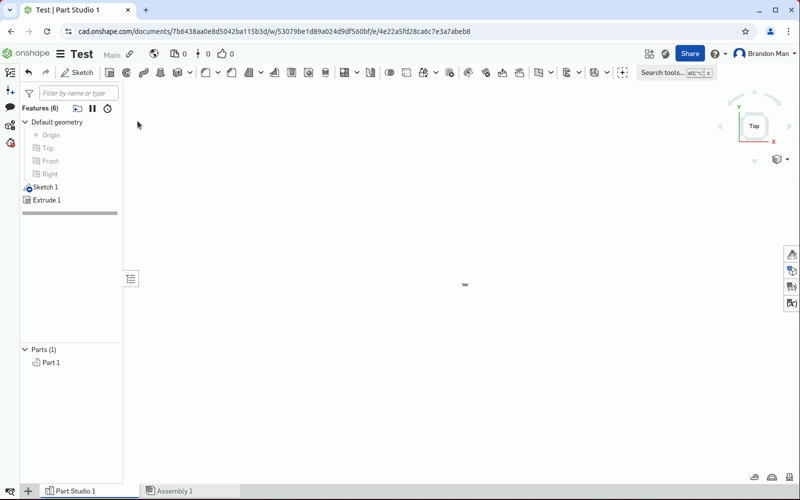
key(shift+h)
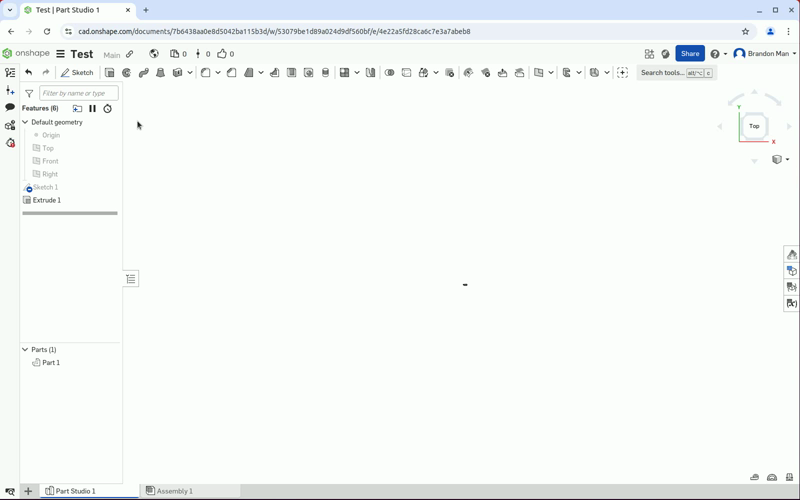
mouse_move(73, 189)
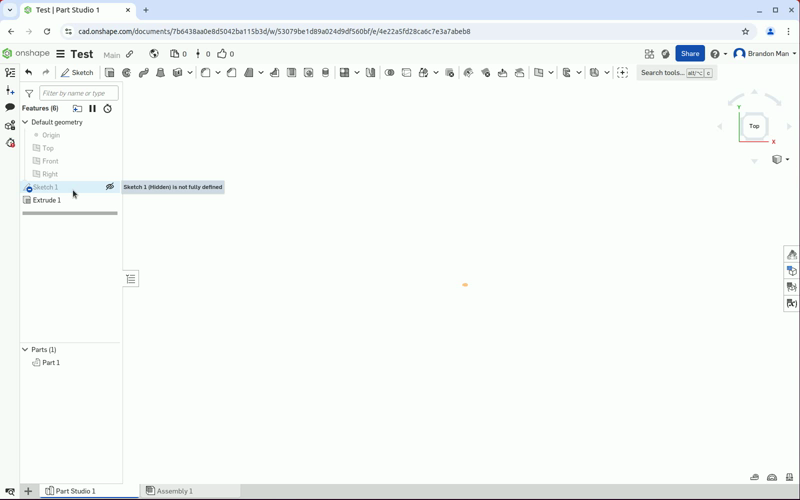
click(73, 189)
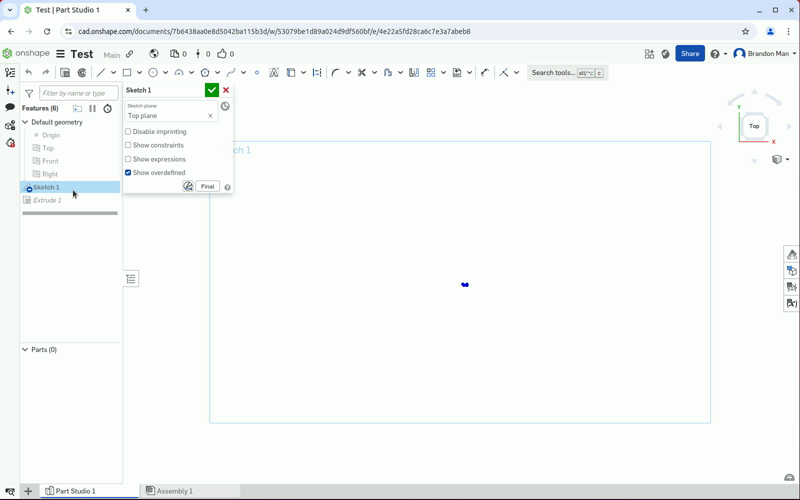
mouse_move(229, 92)
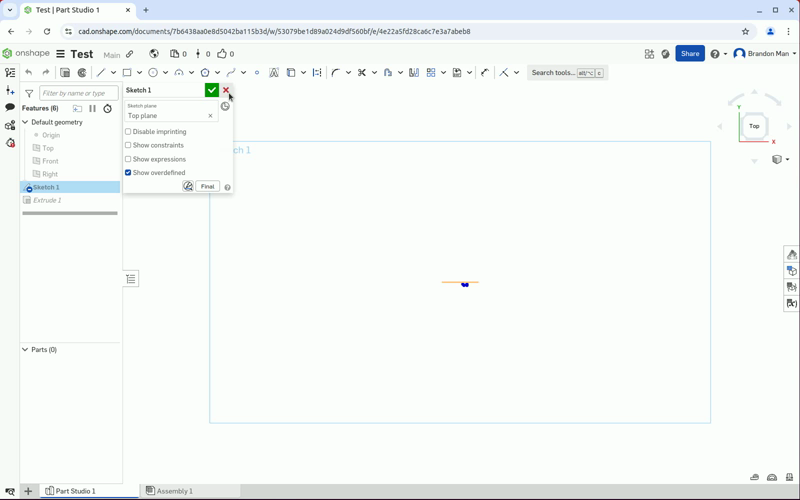
click(229, 92)
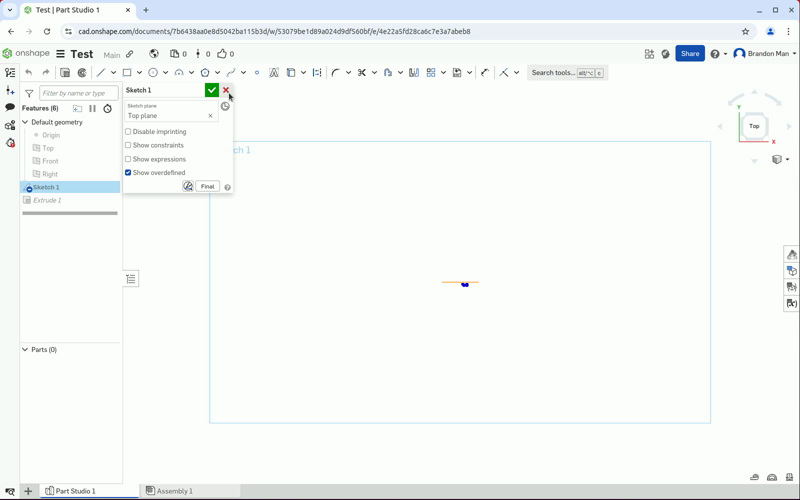
key(shift+s)
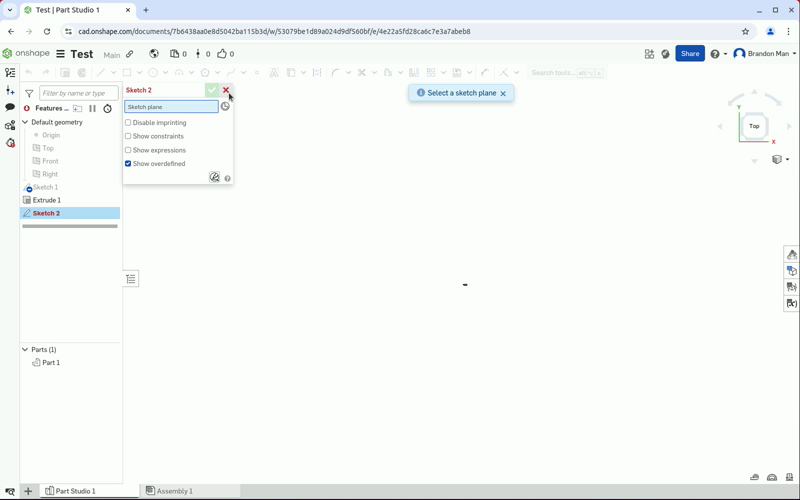
mouse_move(73, 150)
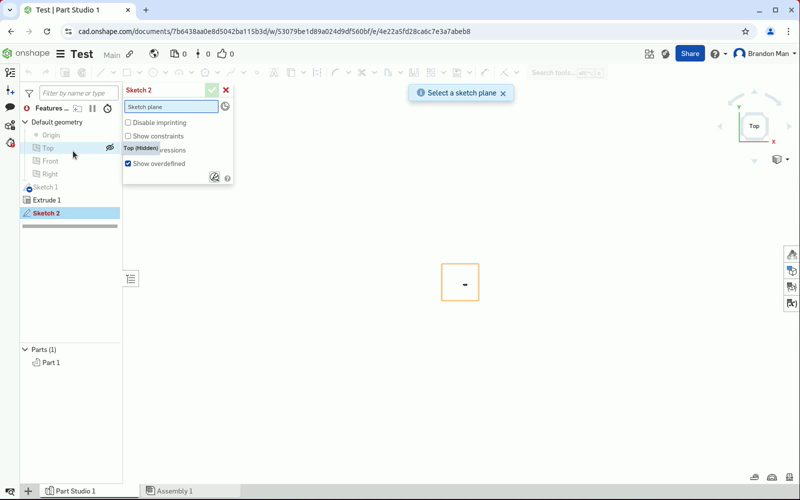
click(73, 150)
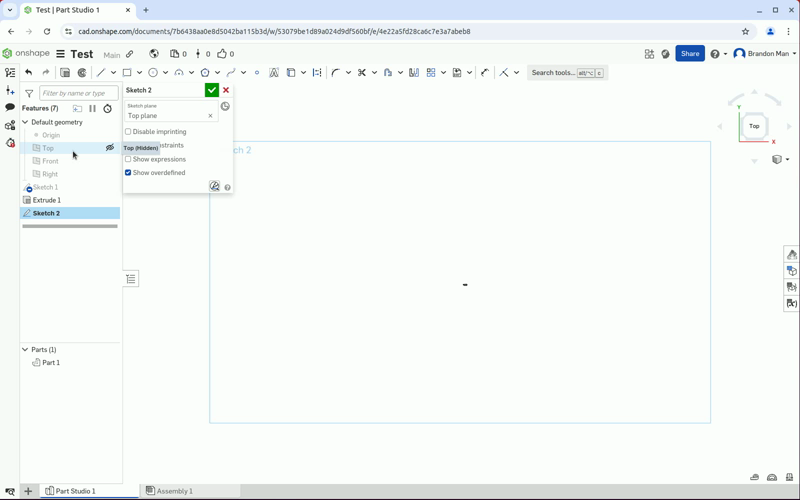
mouse_move(73, 352)
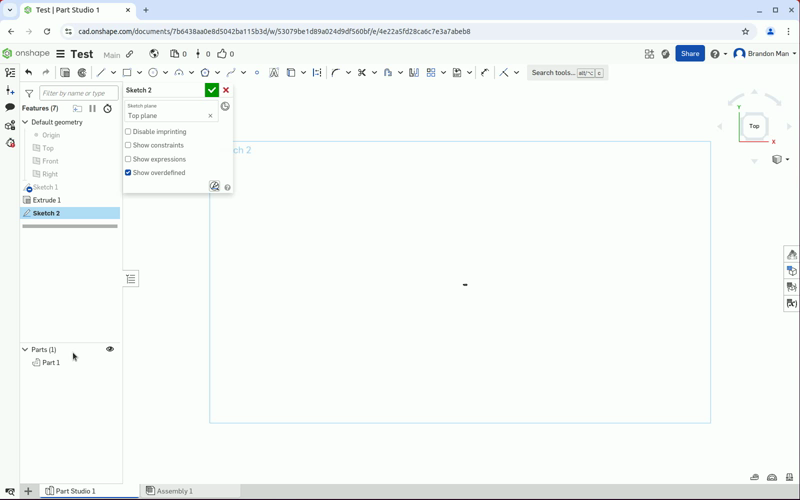
key(y)
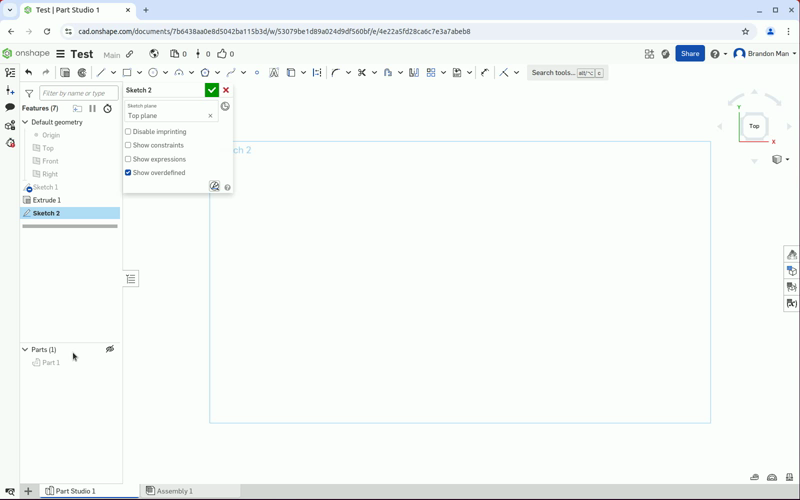
key(l)
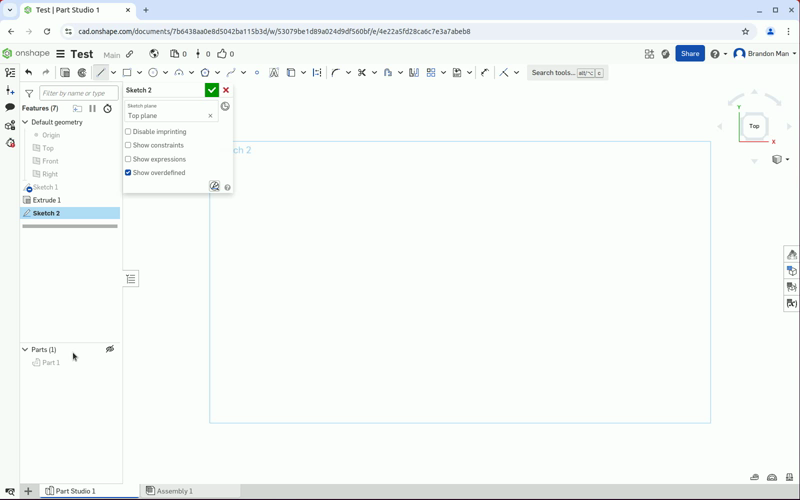
key_down(shift)
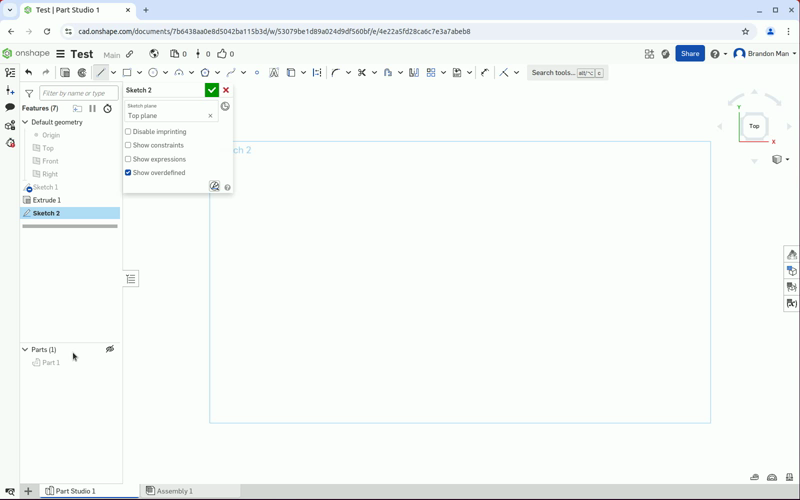
mouse_move(456, 285)
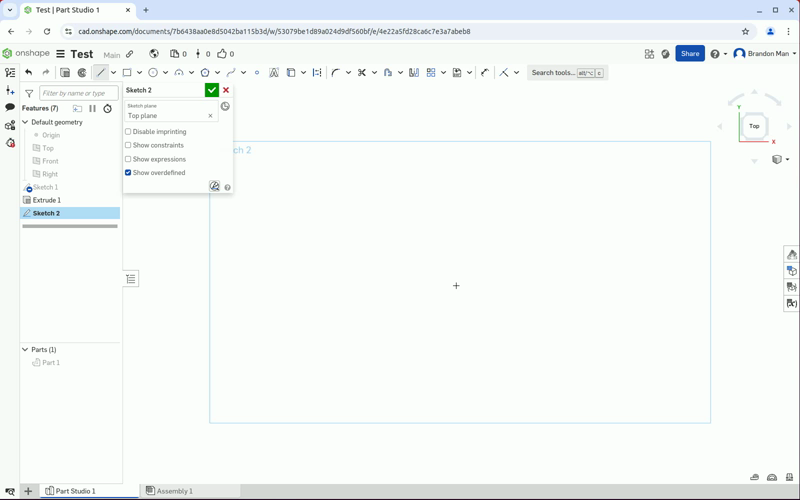
click(456, 285)
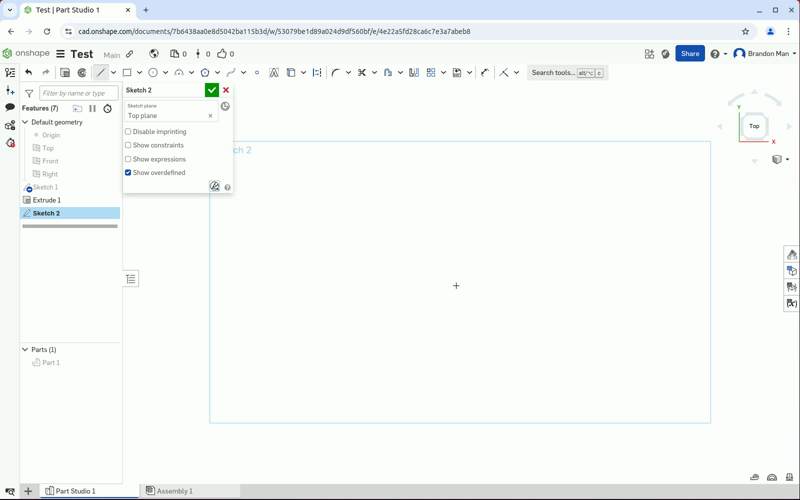
key_up(shift)
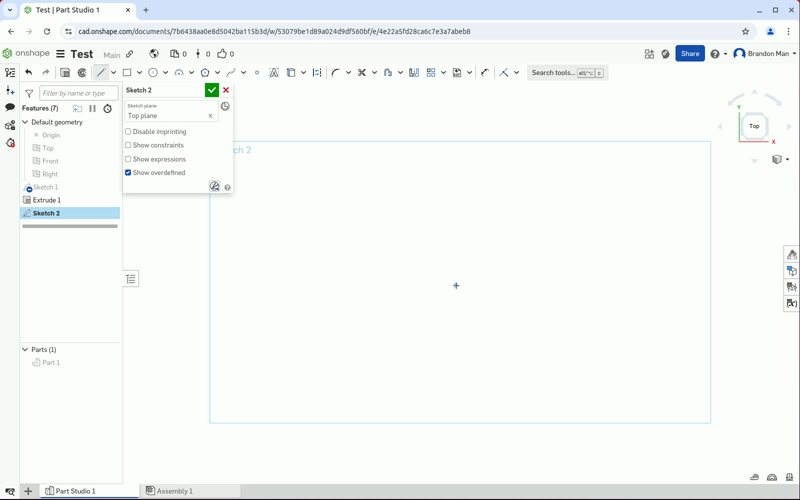
key_down(shift)
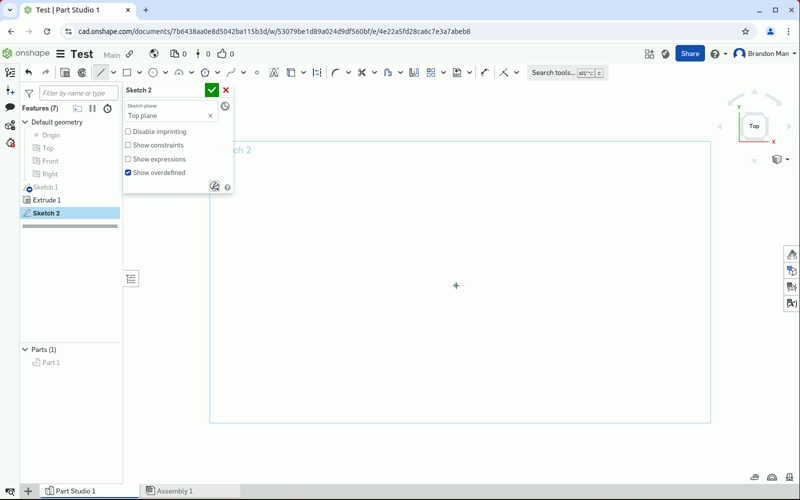
mouse_move(486, 285)
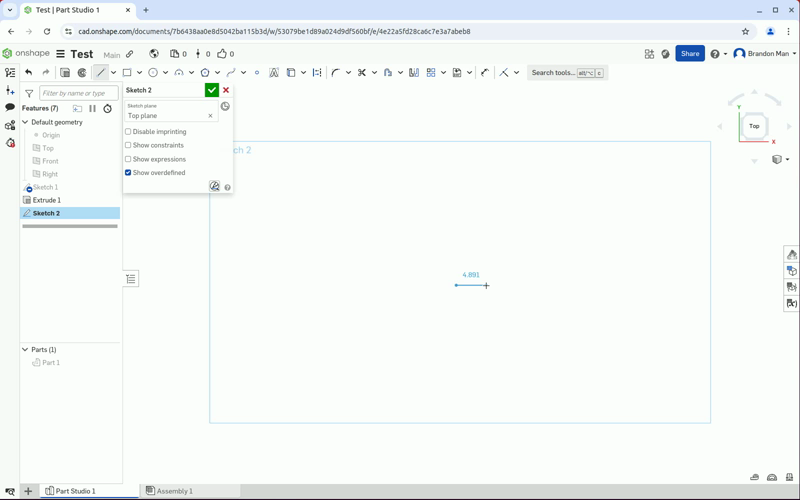
mouse_move(458, 285)
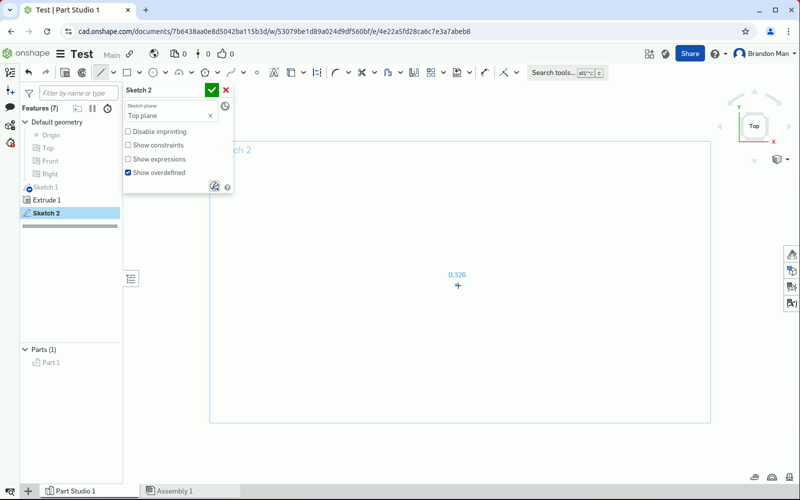
scroll(6)
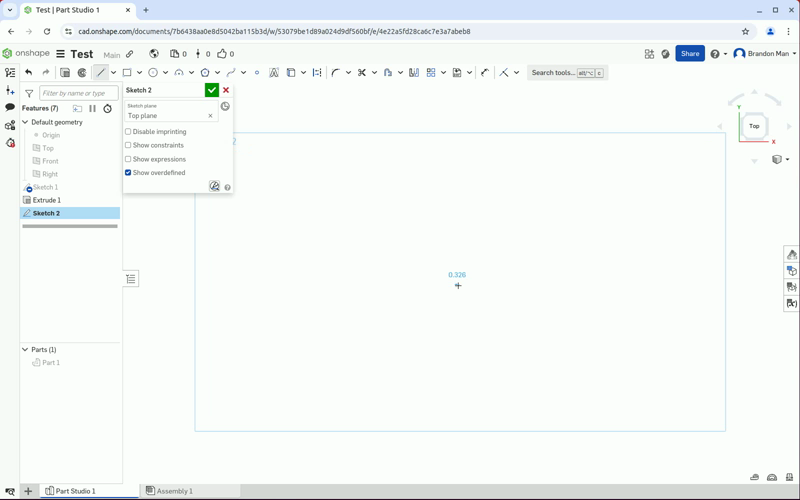
scroll(6)
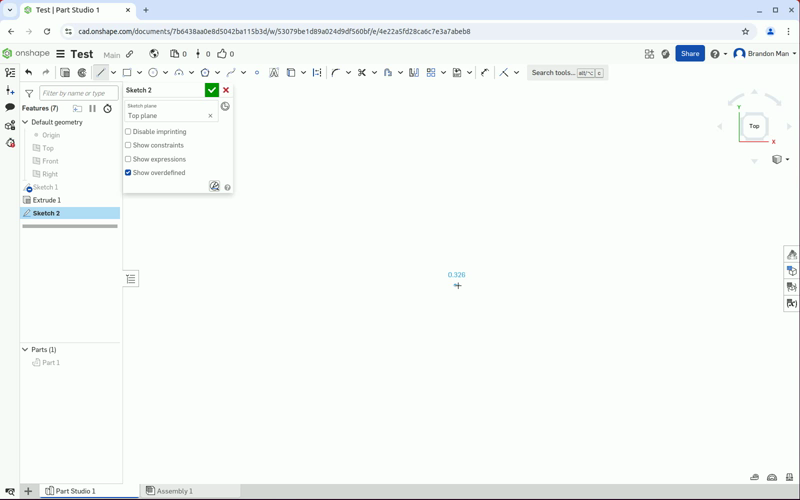
scroll(6)
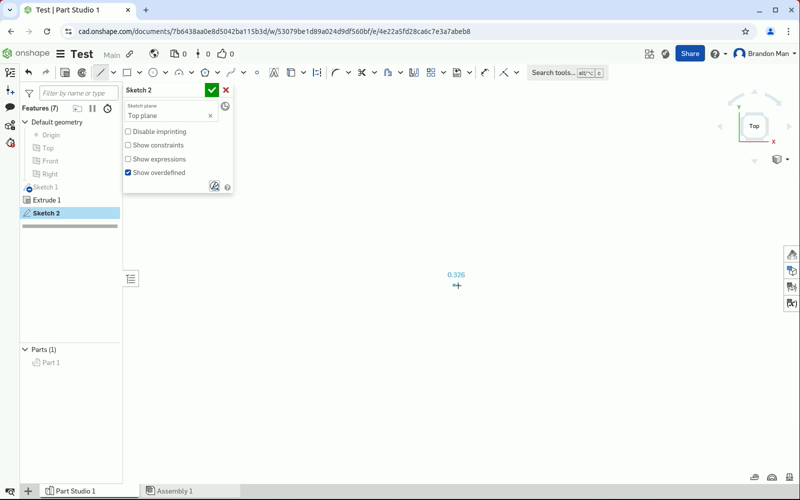
scroll(6)
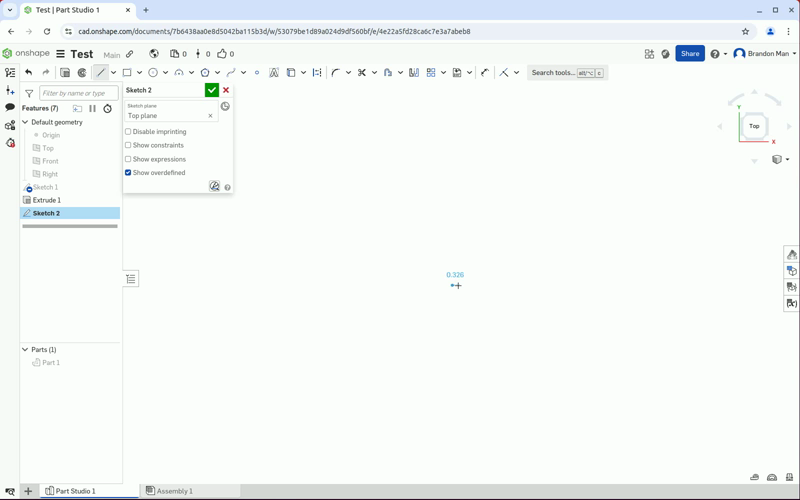
scroll(6)
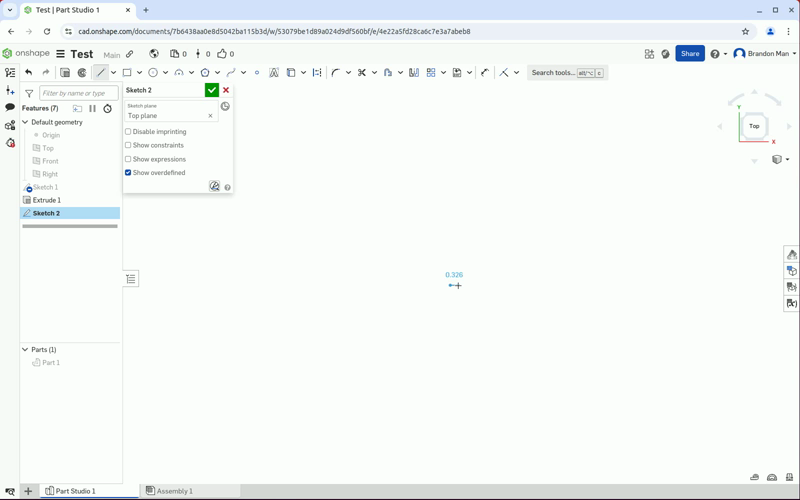
scroll(6)
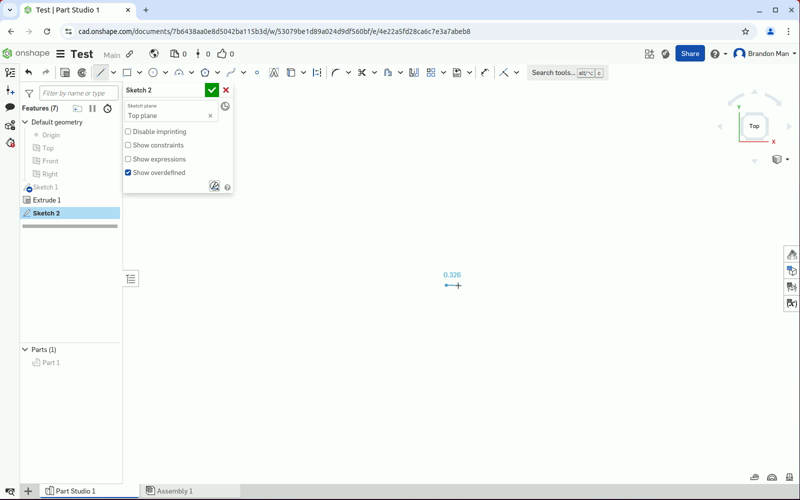
scroll(6)
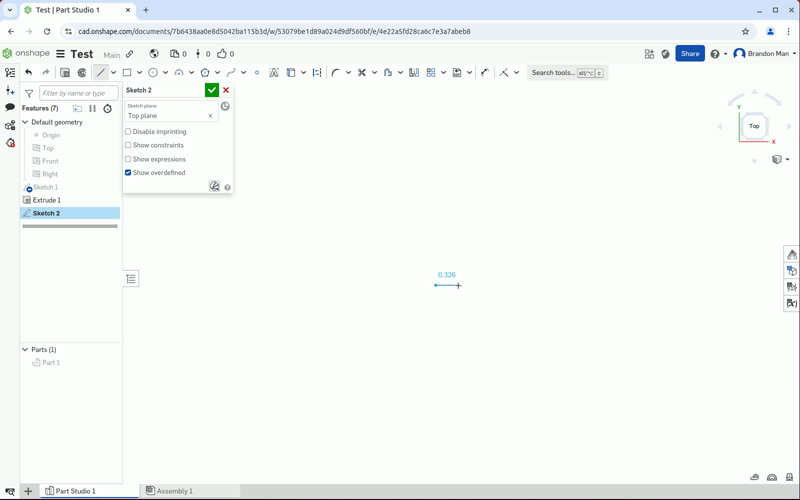
click(458, 285)
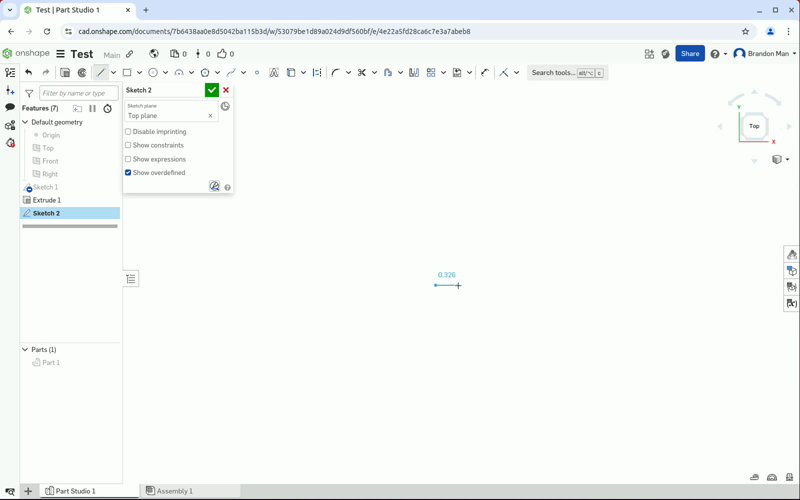
scroll(-6)
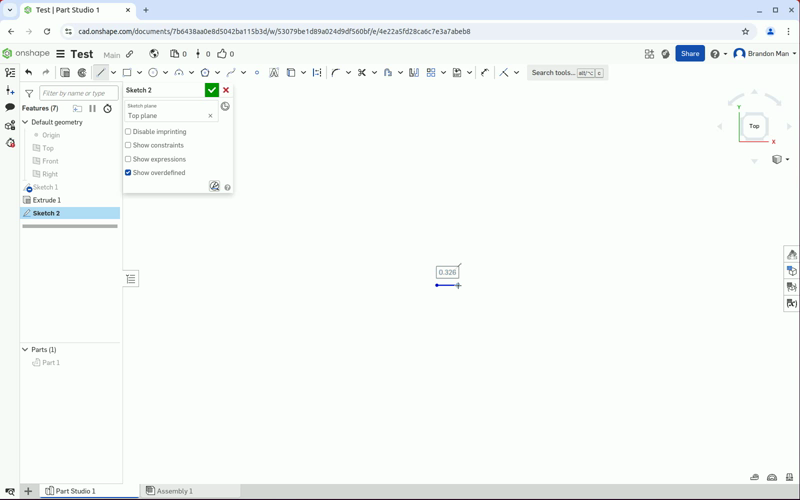
scroll(-6)
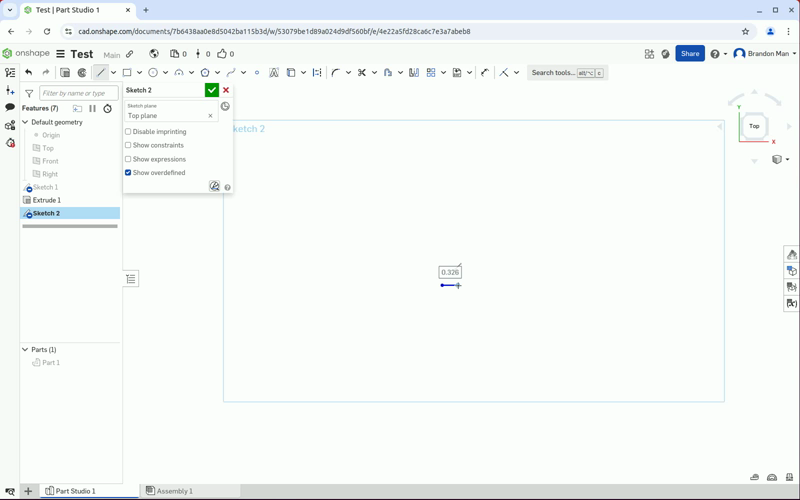
scroll(-6)
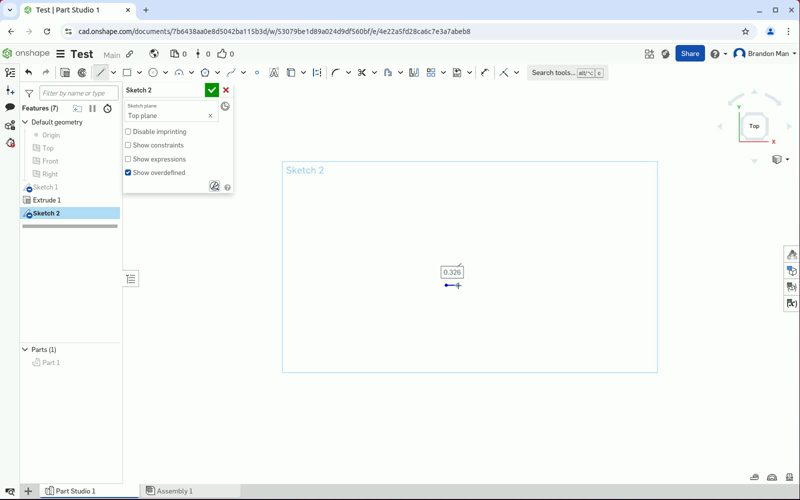
scroll(-6)
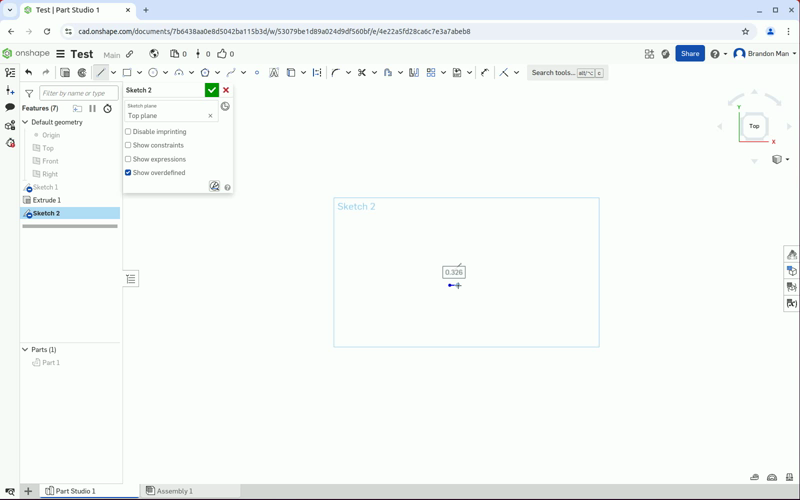
scroll(-6)
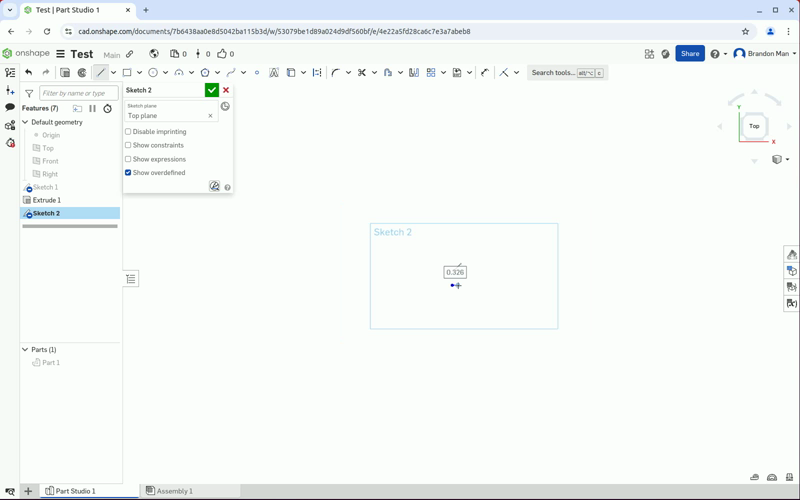
scroll(-6)
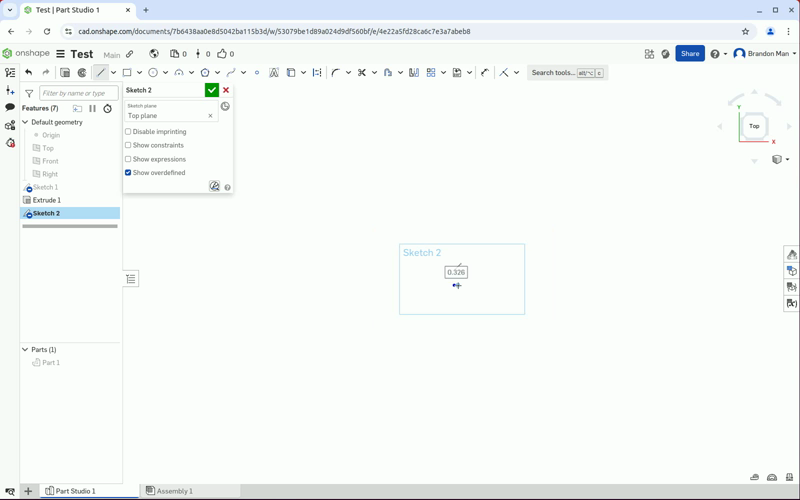
scroll(-6)
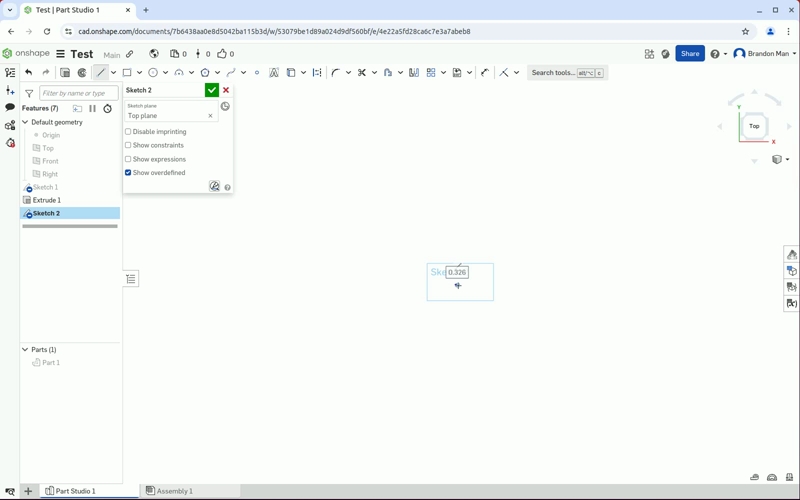
key_up(shift)
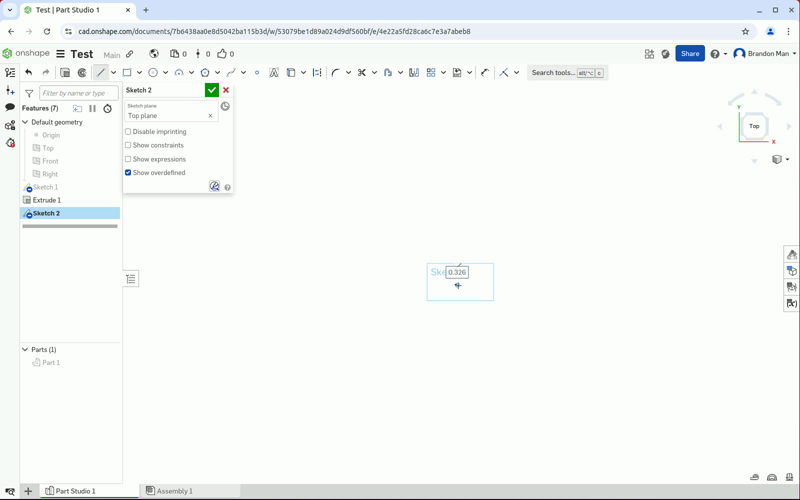
key_down(shift)
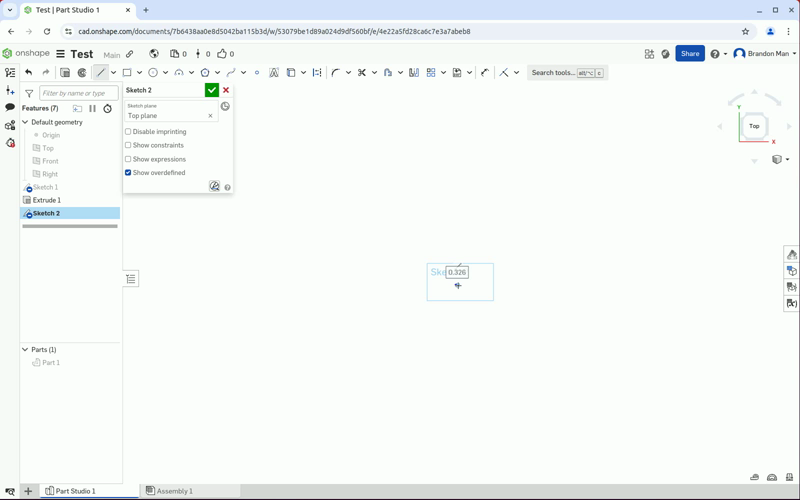
mouse_move(488, 285)
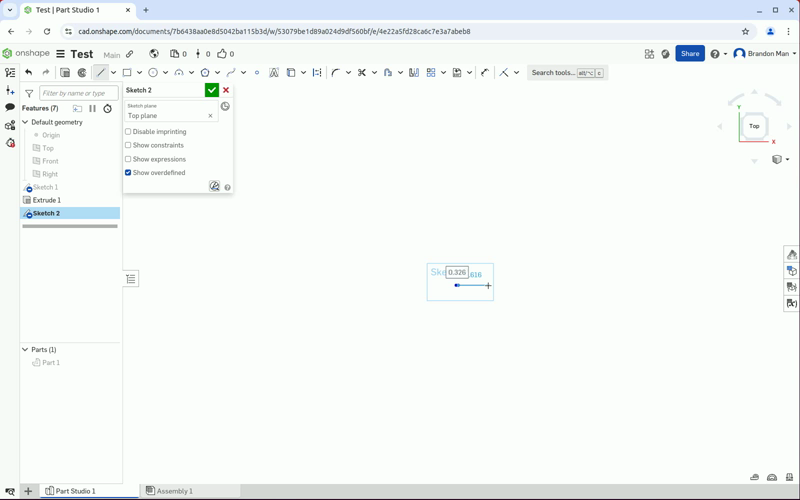
mouse_move(459, 284)
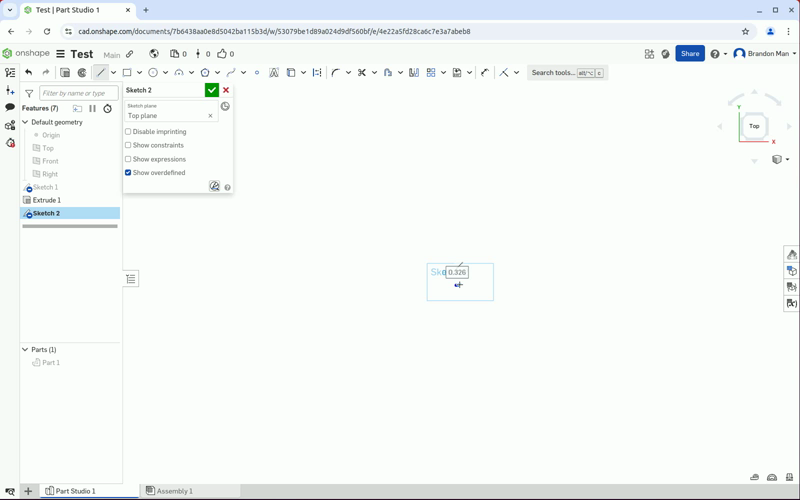
scroll(6)
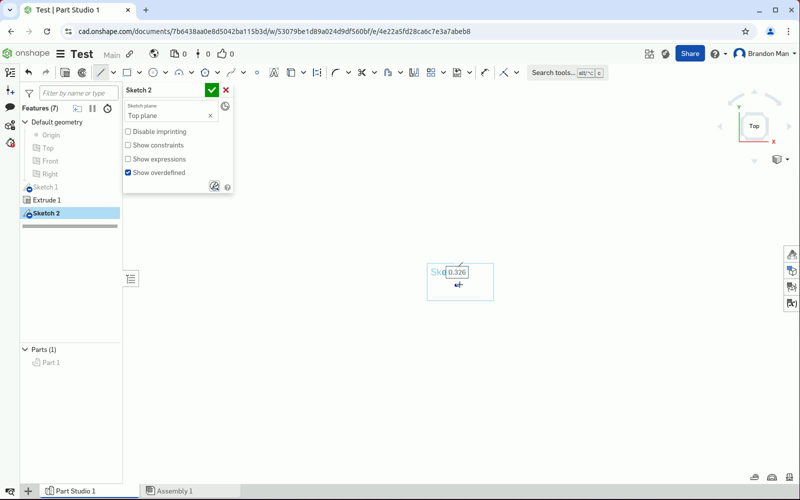
scroll(6)
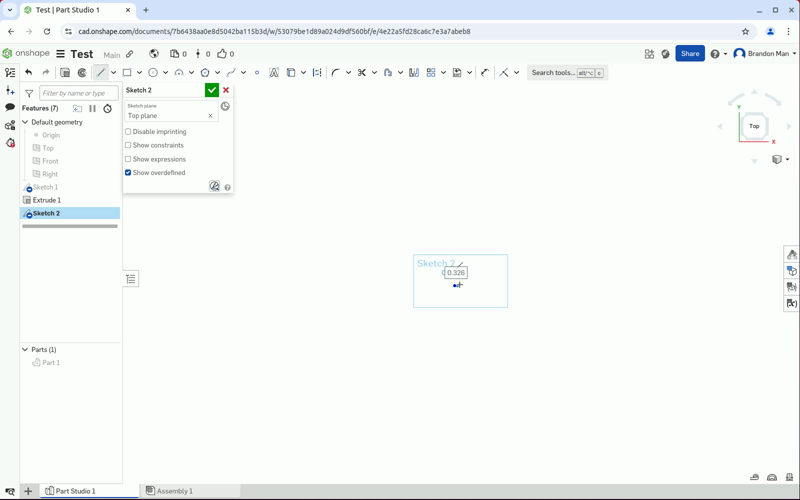
scroll(6)
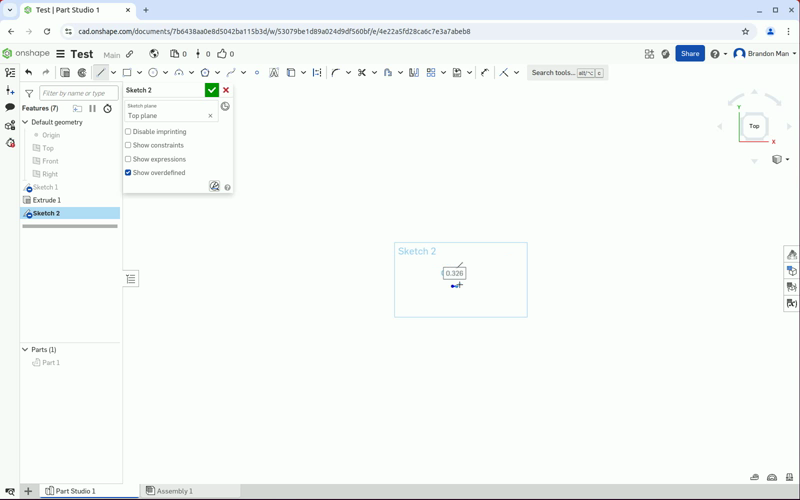
scroll(6)
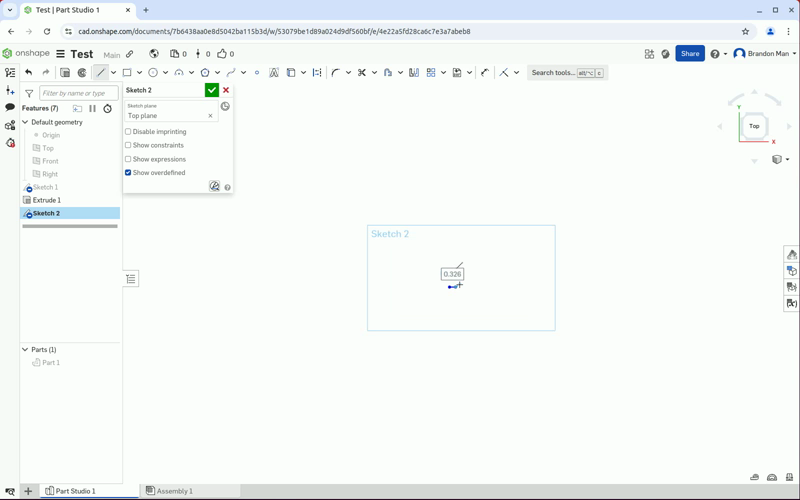
scroll(6)
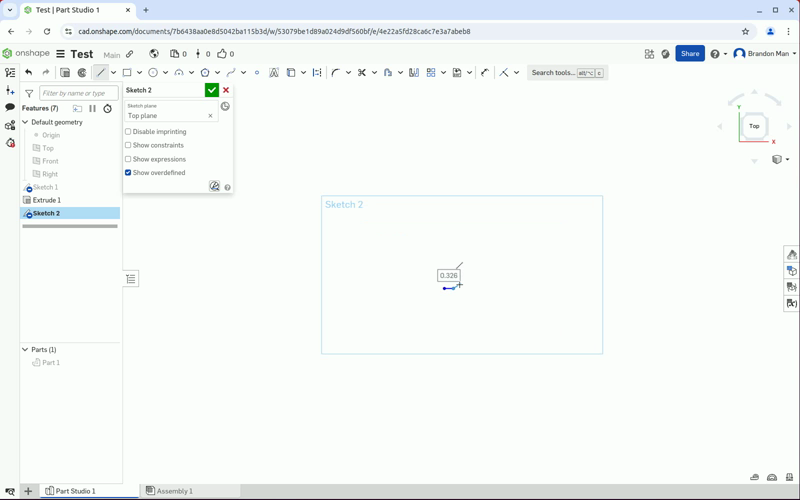
scroll(6)
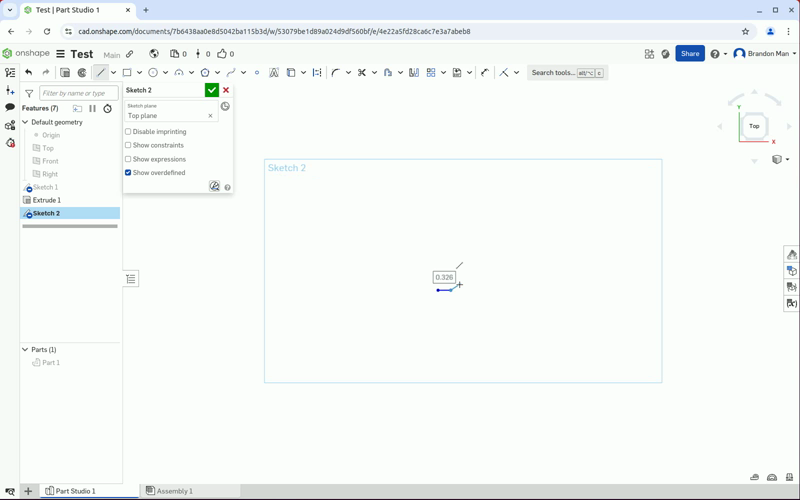
scroll(6)
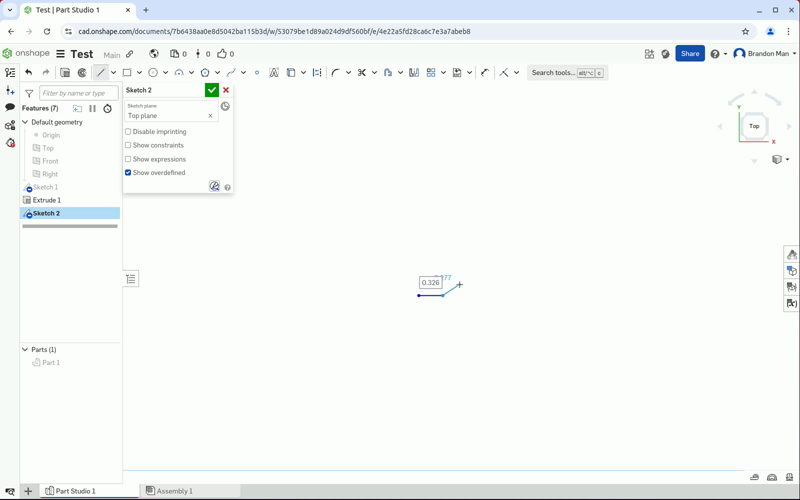
click(459, 284)
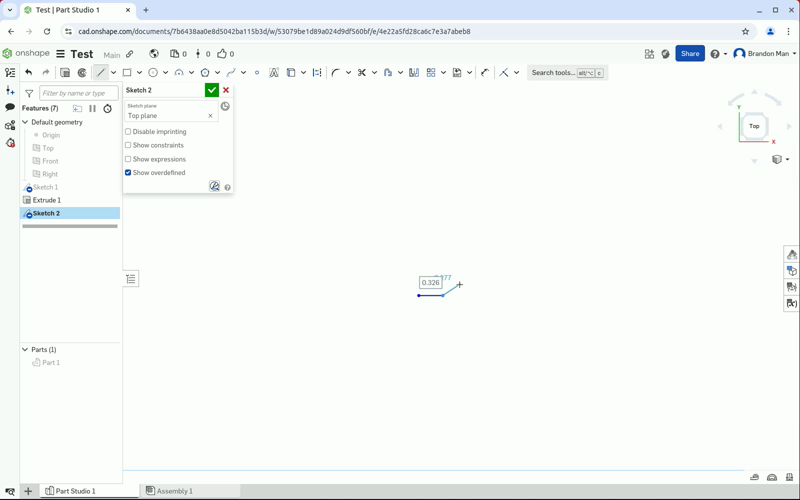
scroll(-6)
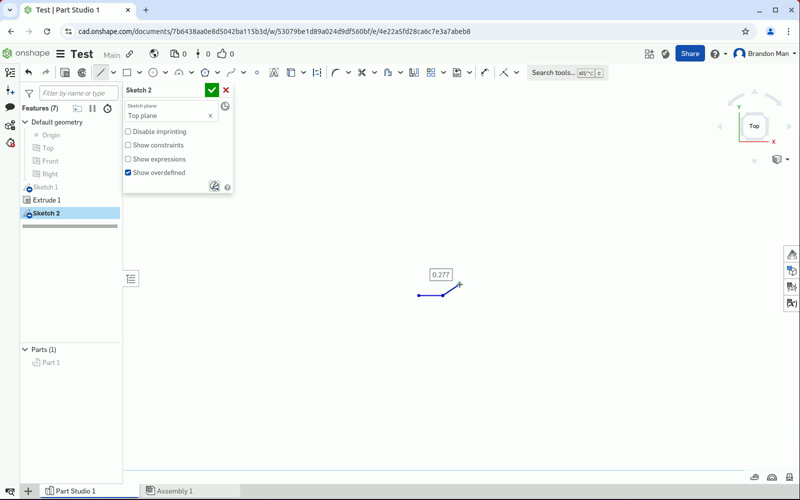
scroll(-6)
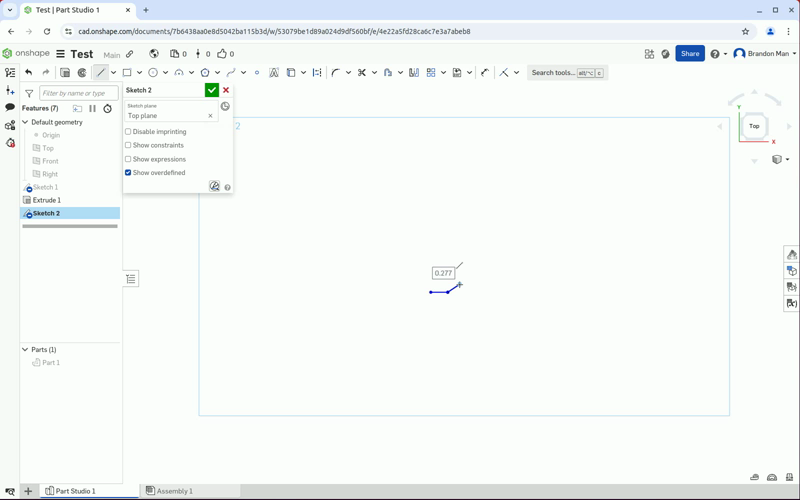
scroll(-6)
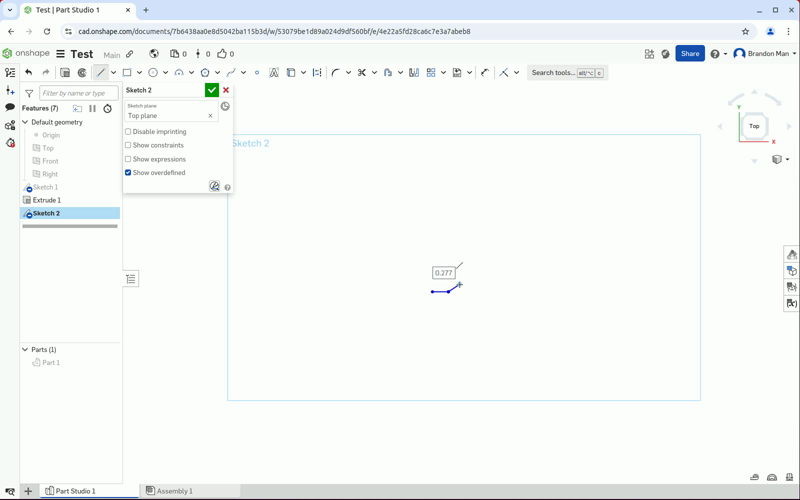
scroll(-6)
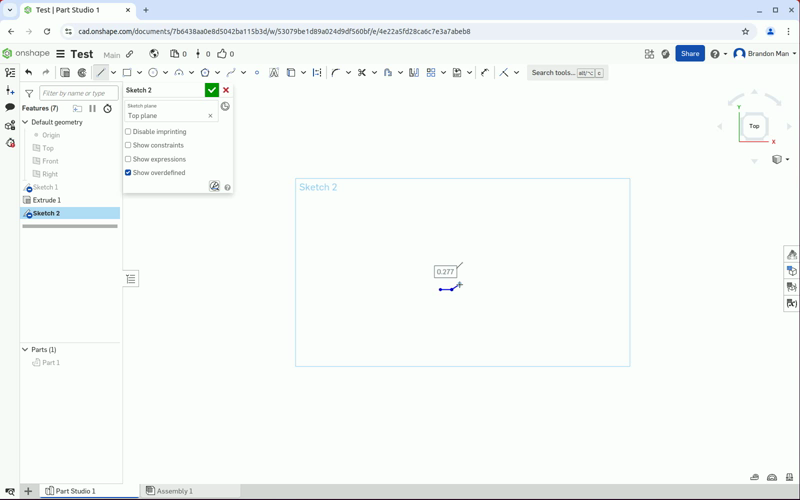
scroll(-6)
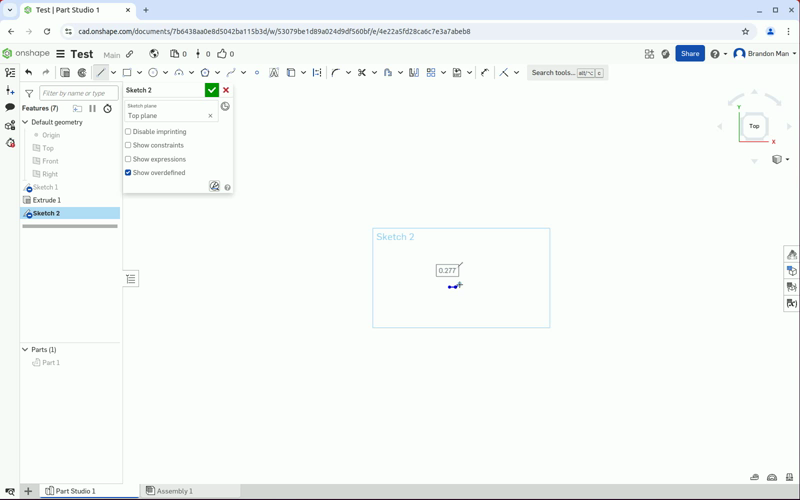
scroll(-6)
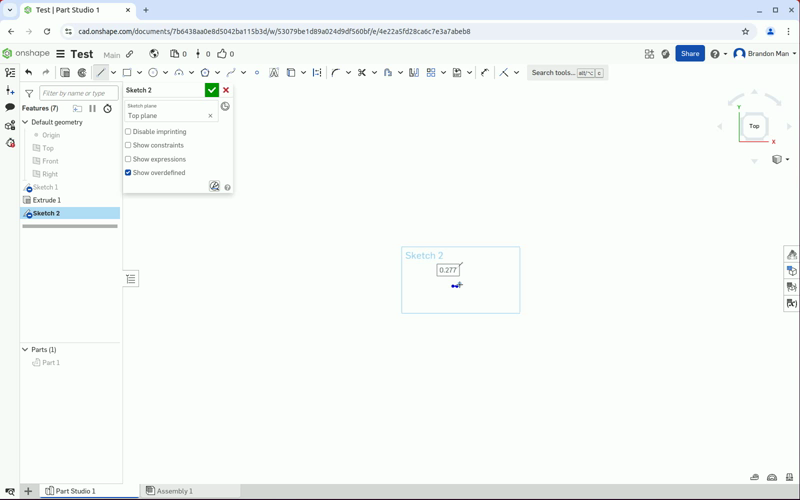
scroll(-6)
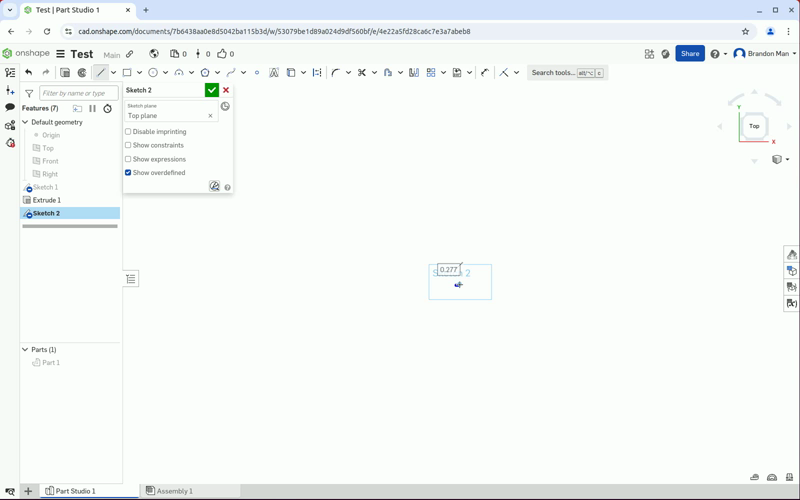
key_up(shift)
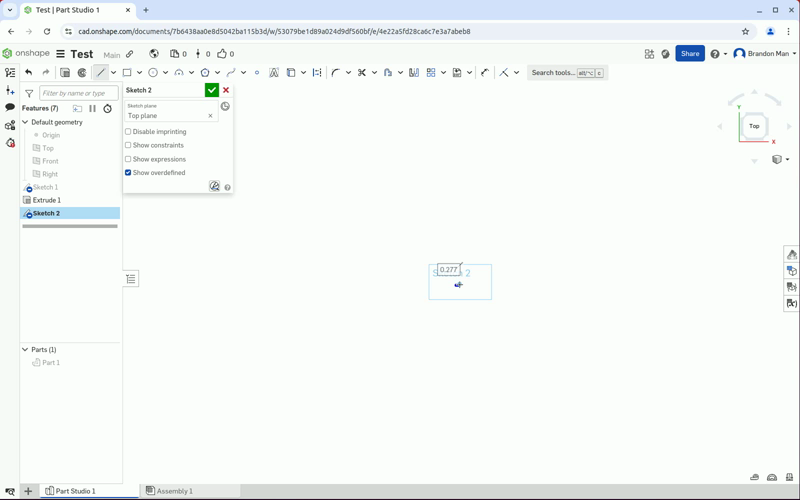
key_down(shift)
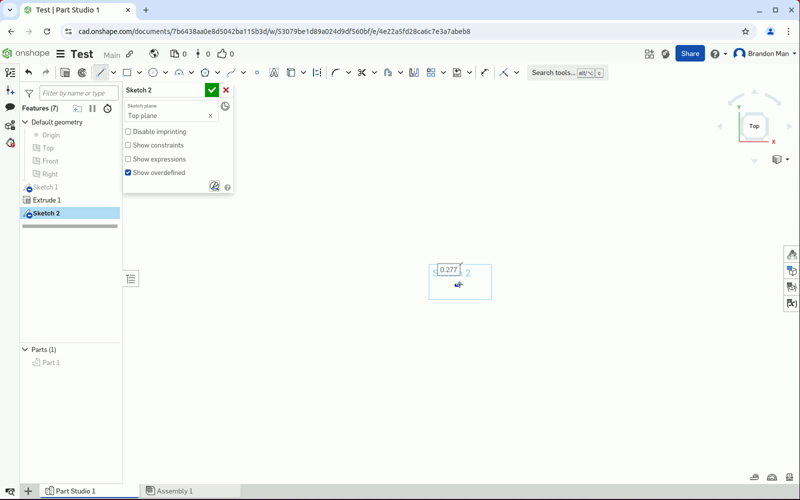
mouse_move(489, 284)
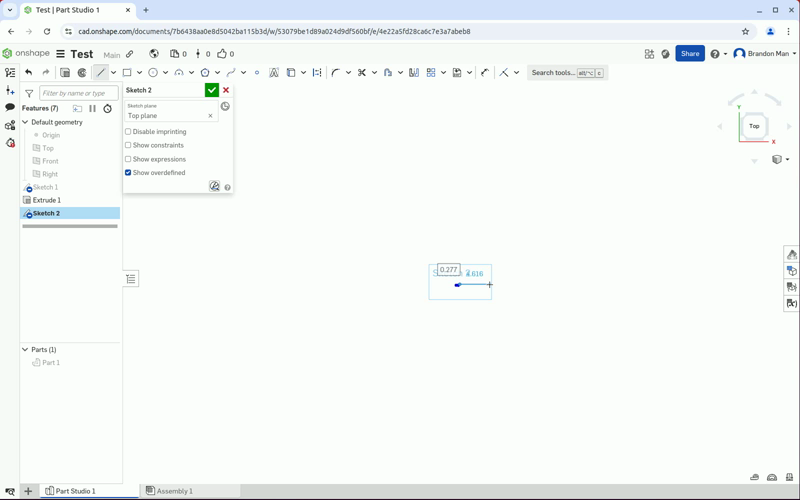
mouse_move(456, 284)
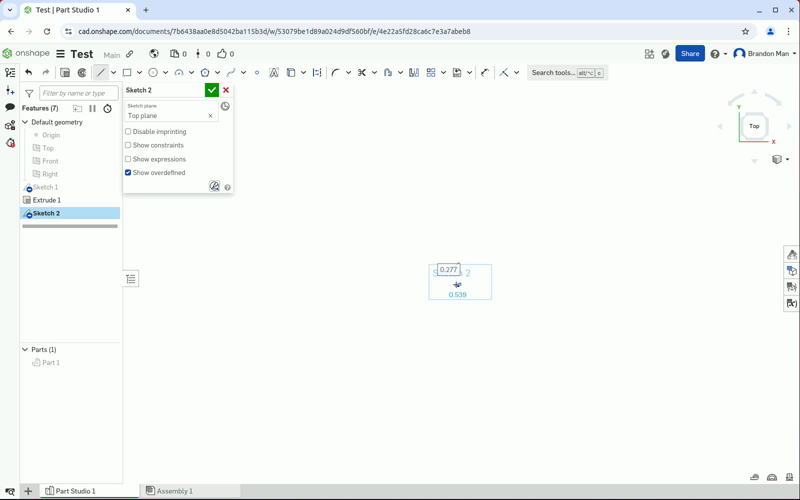
scroll(6)
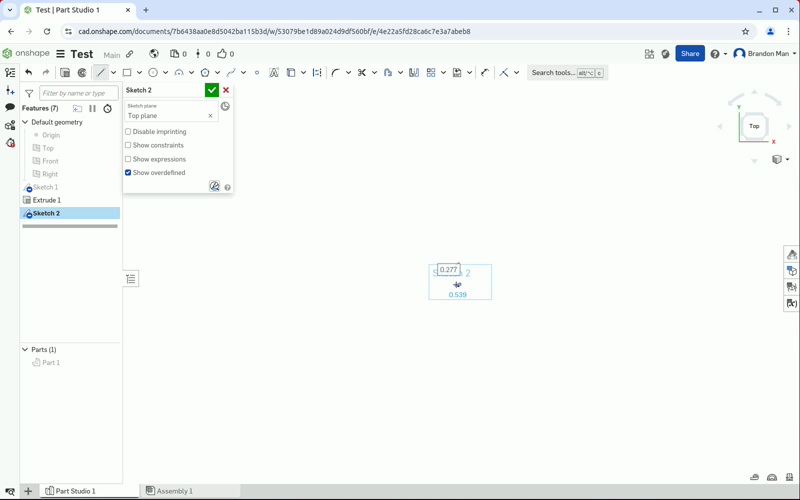
scroll(6)
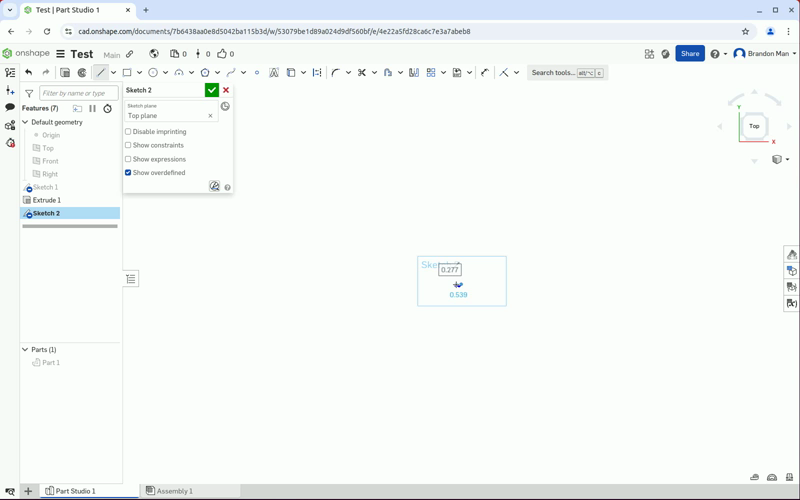
scroll(6)
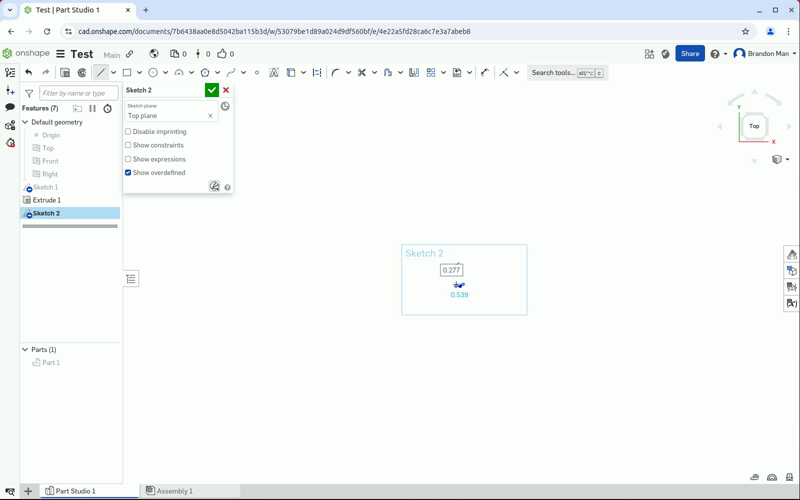
scroll(6)
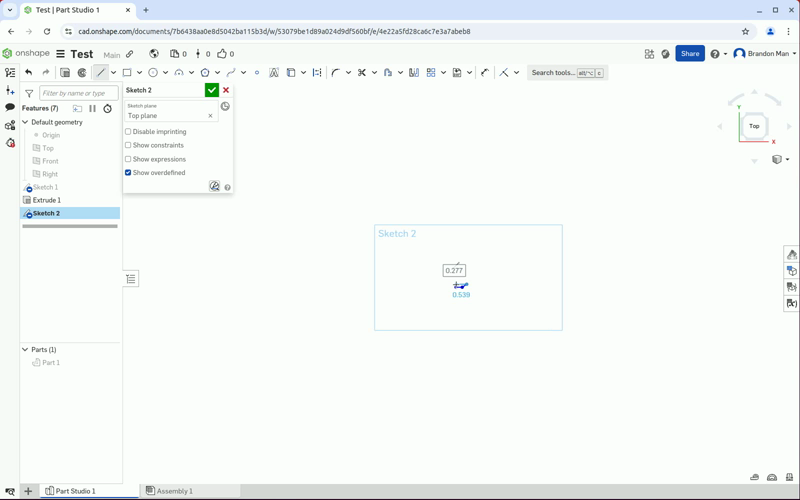
scroll(6)
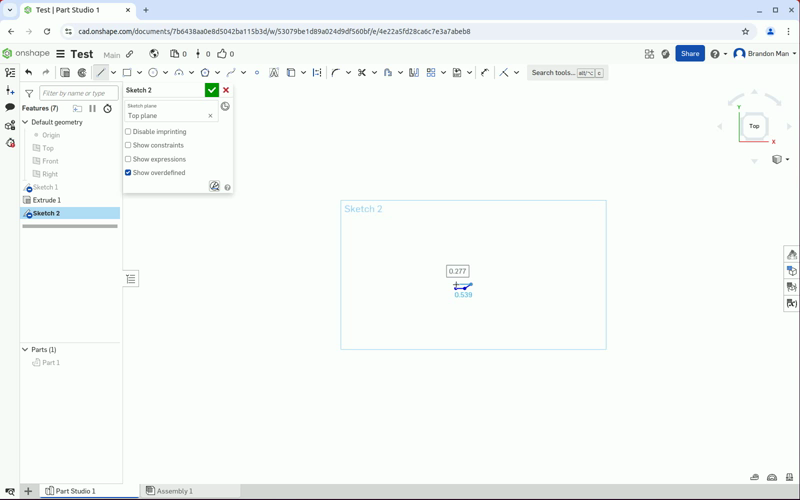
scroll(6)
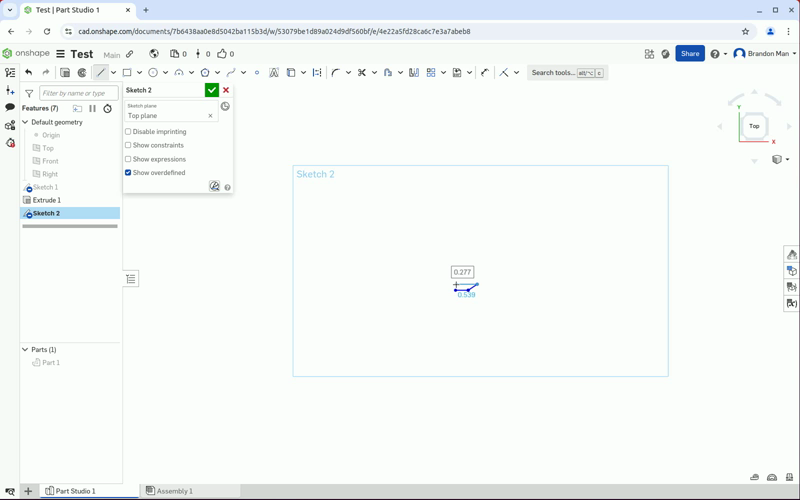
scroll(6)
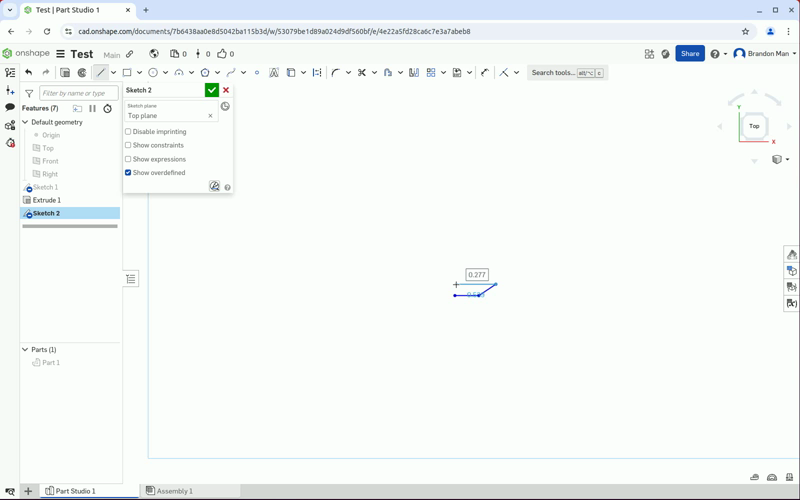
click(456, 284)
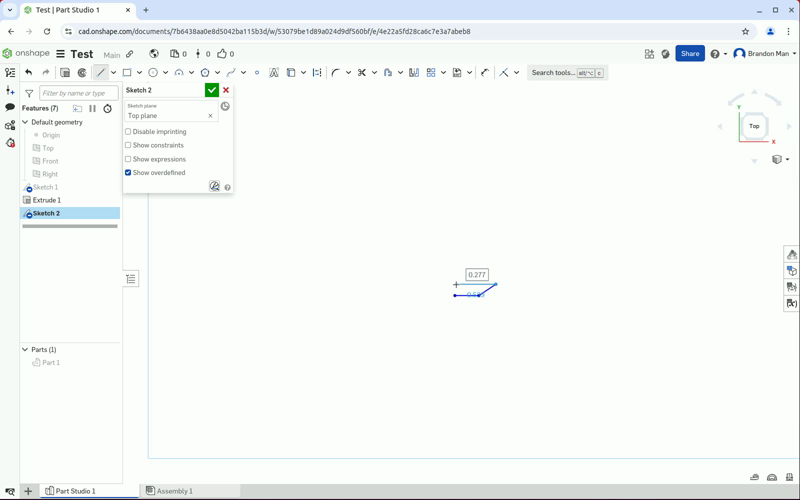
scroll(-6)
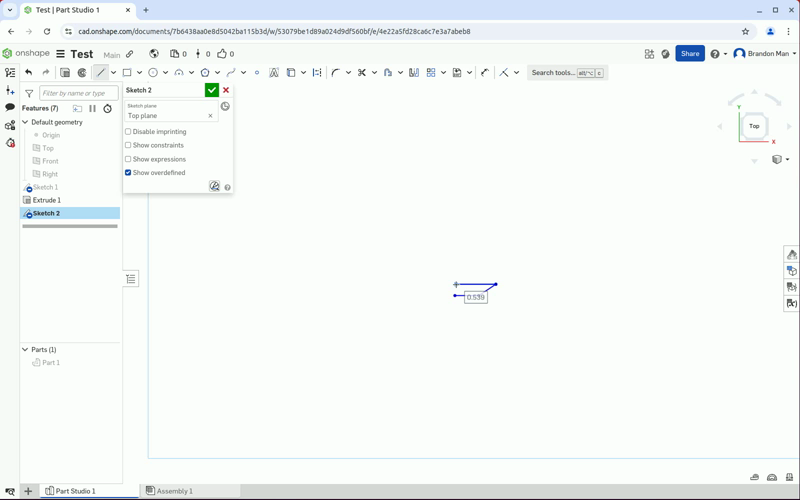
scroll(-6)
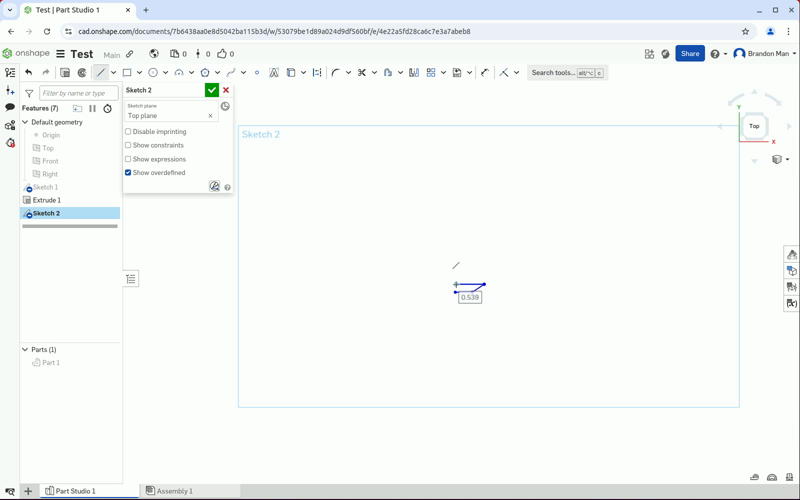
scroll(-6)
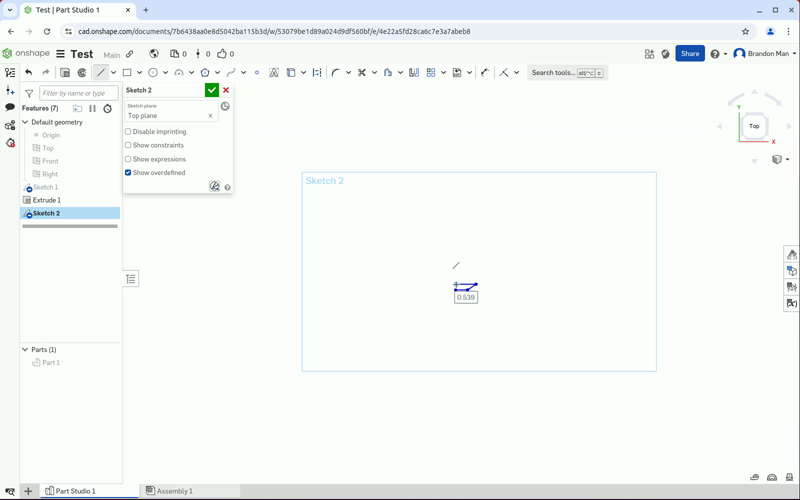
scroll(-6)
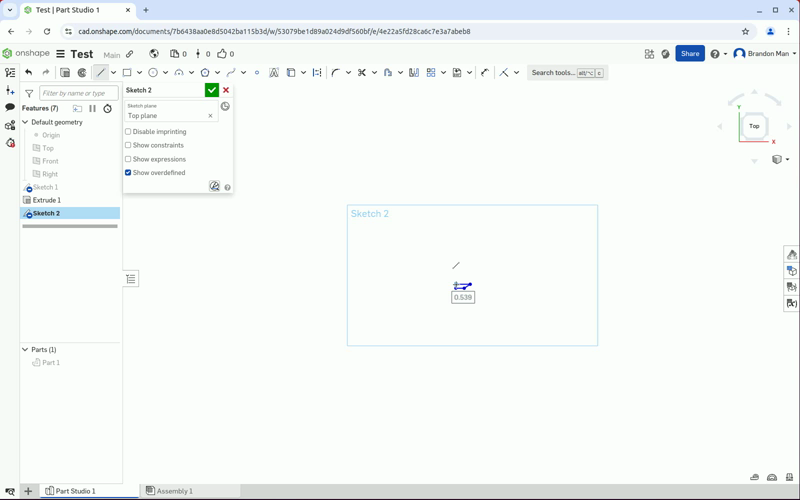
scroll(-6)
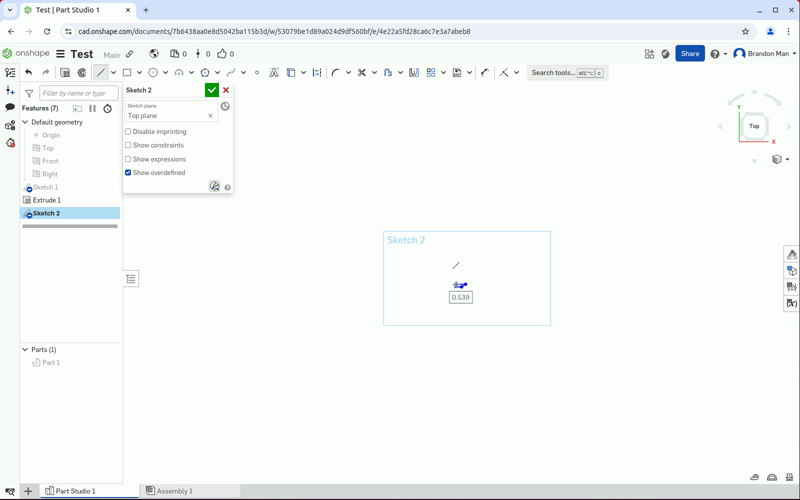
scroll(-6)
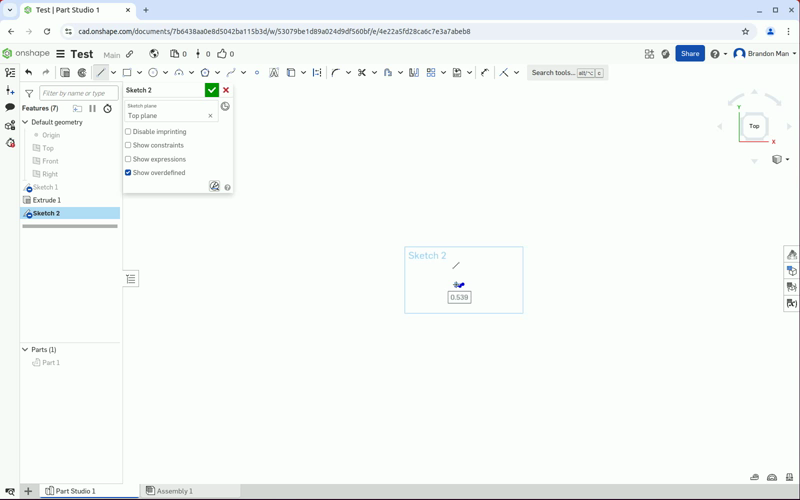
scroll(-6)
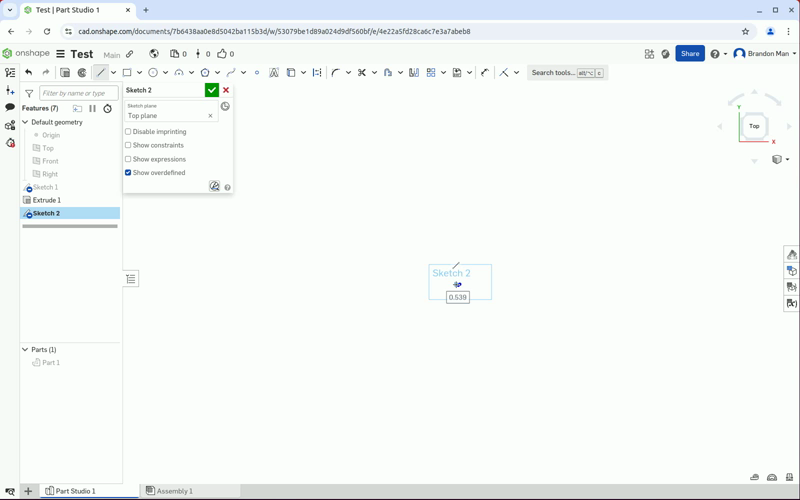
key_up(shift)
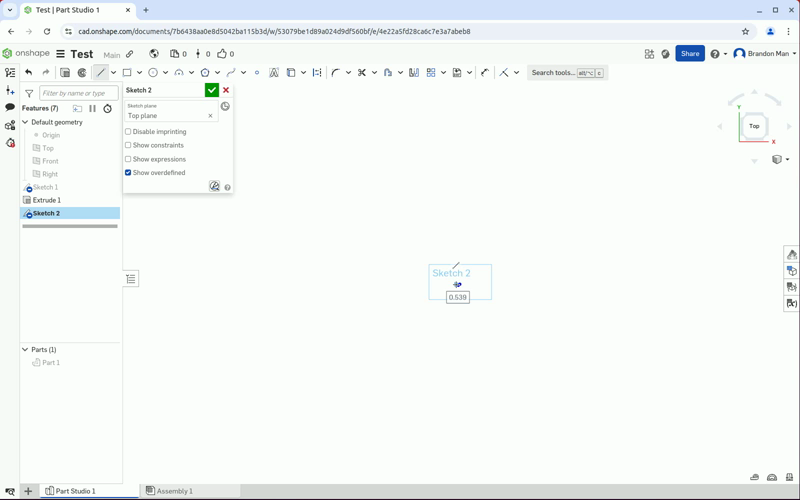
mouse_move(486, 284)
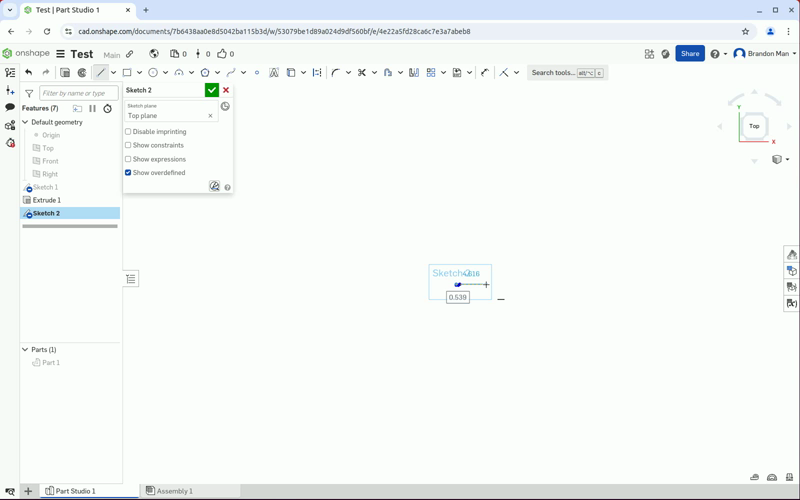
key_down(shift)
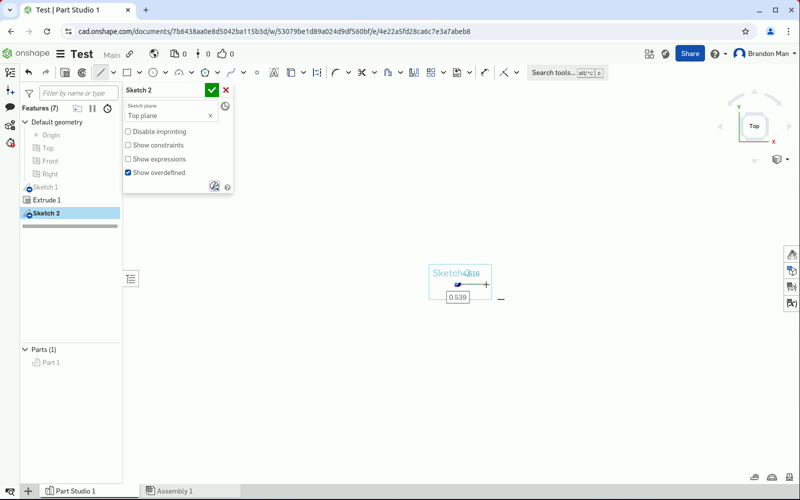
mouse_move(456, 285)
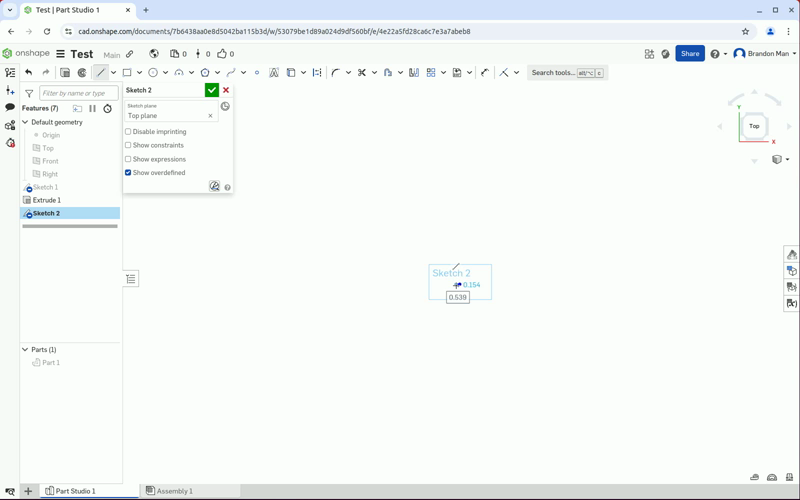
scroll(6)
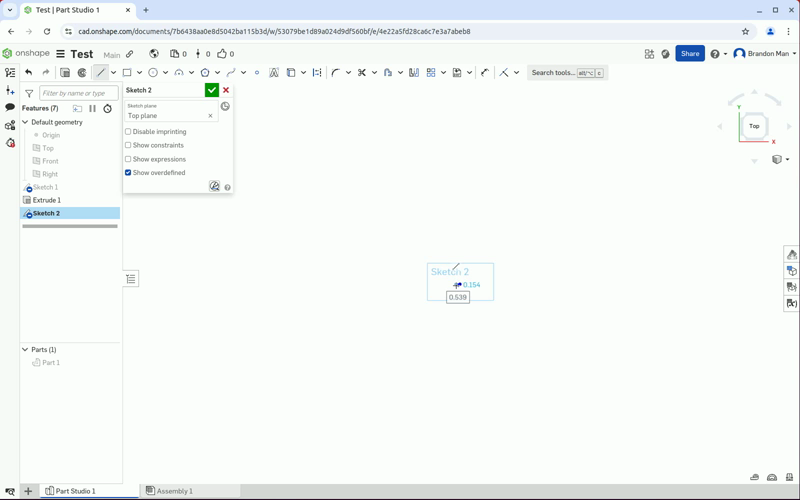
scroll(6)
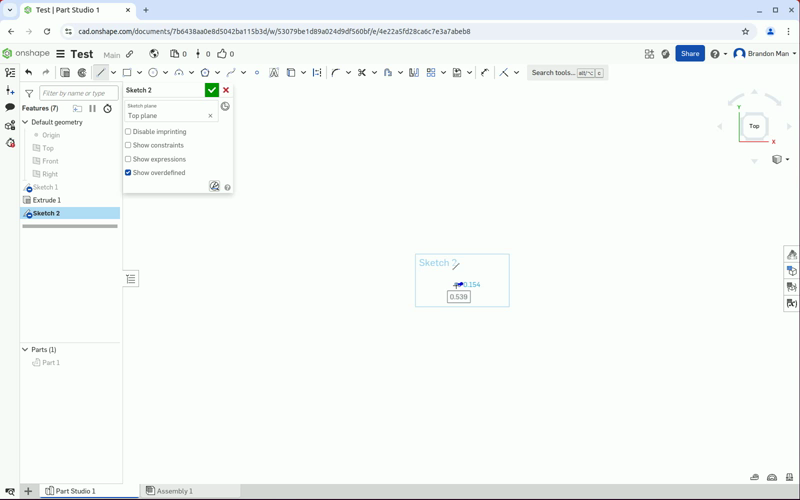
scroll(6)
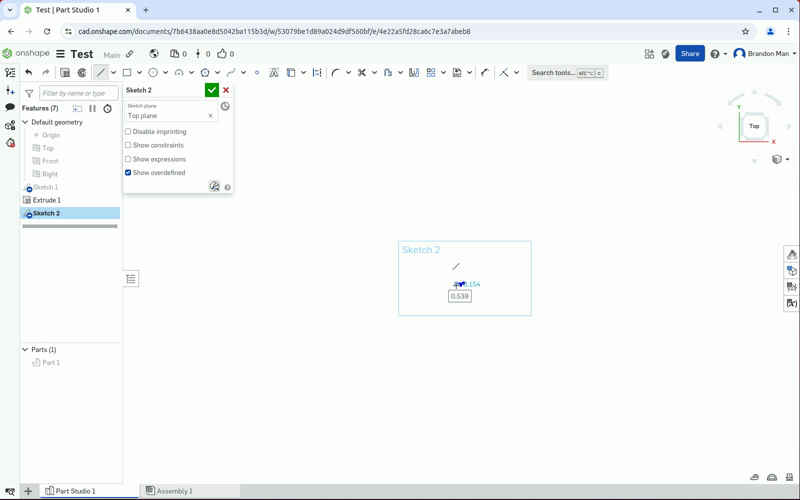
scroll(6)
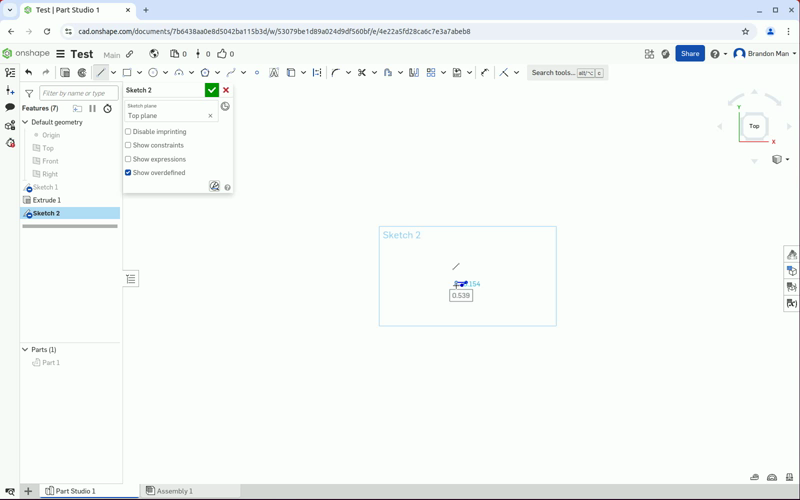
scroll(6)
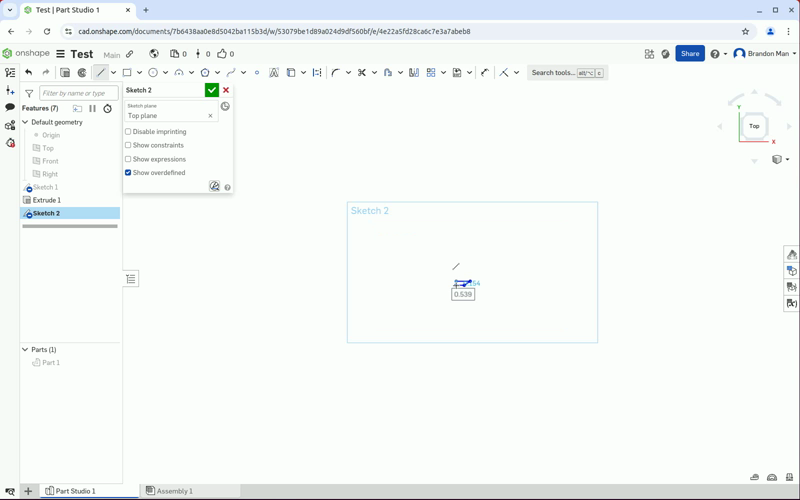
scroll(6)
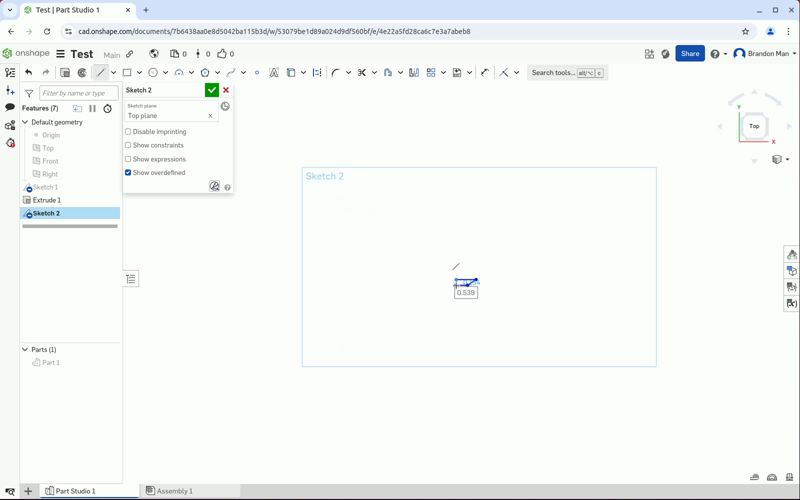
scroll(6)
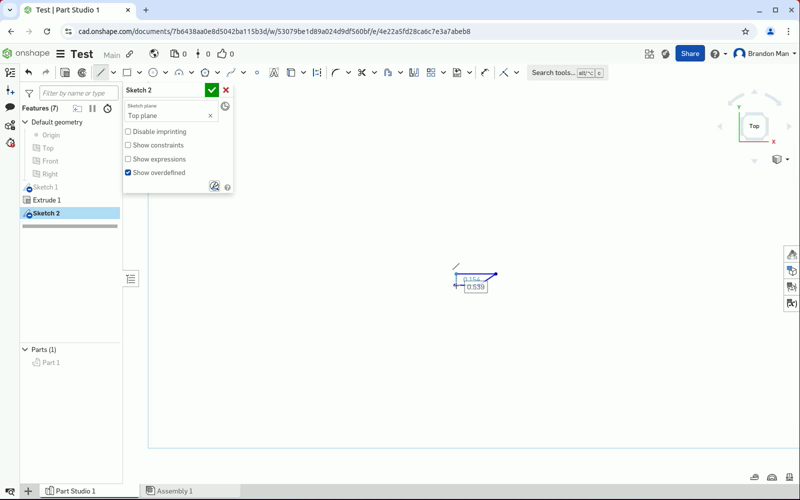
key_up(shift)
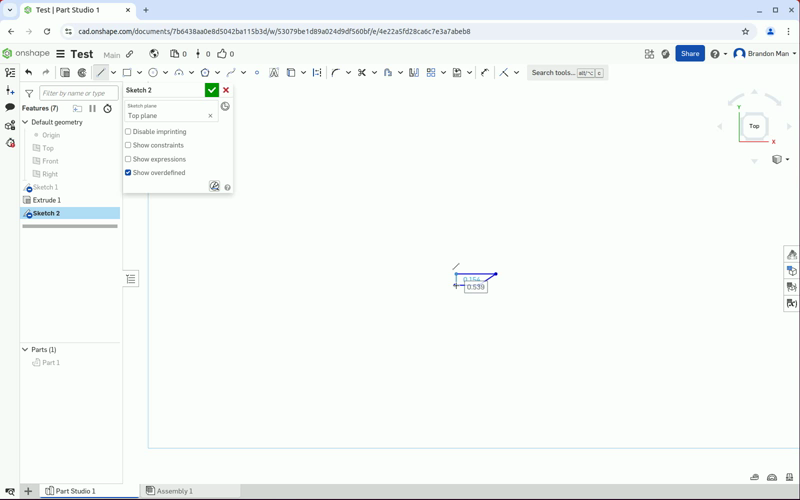
click(456, 285)
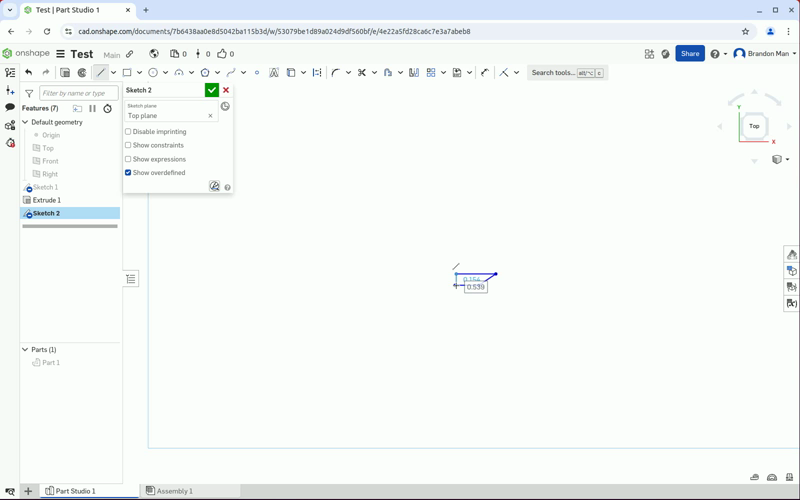
scroll(-6)
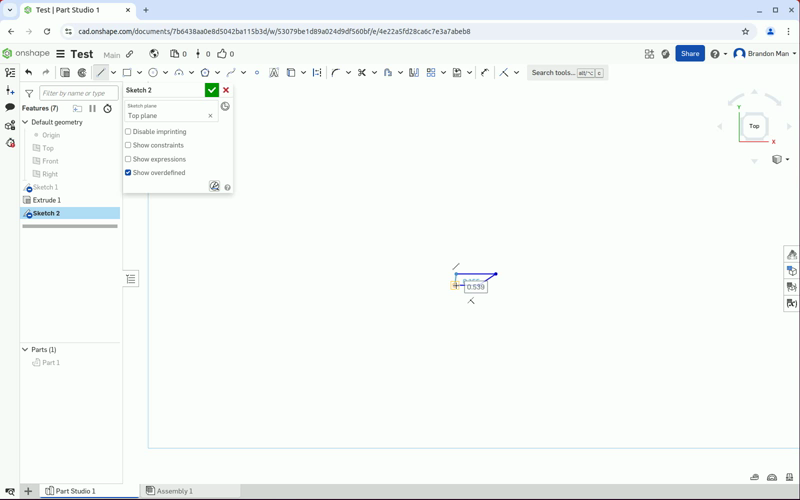
scroll(-6)
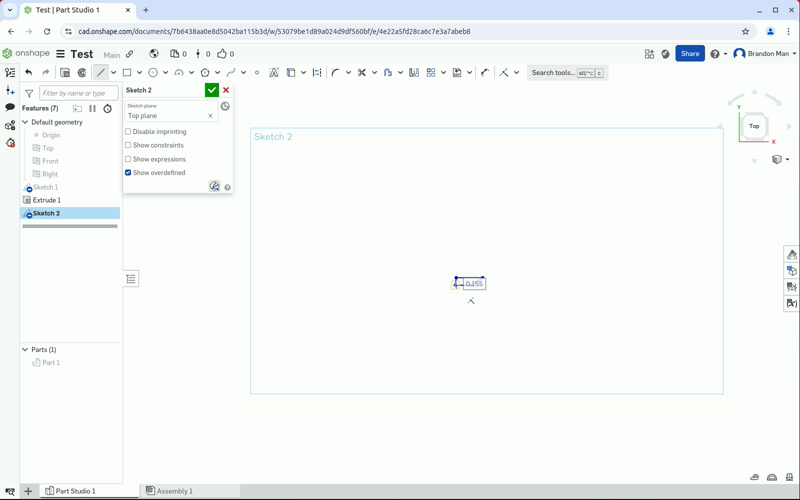
scroll(-6)
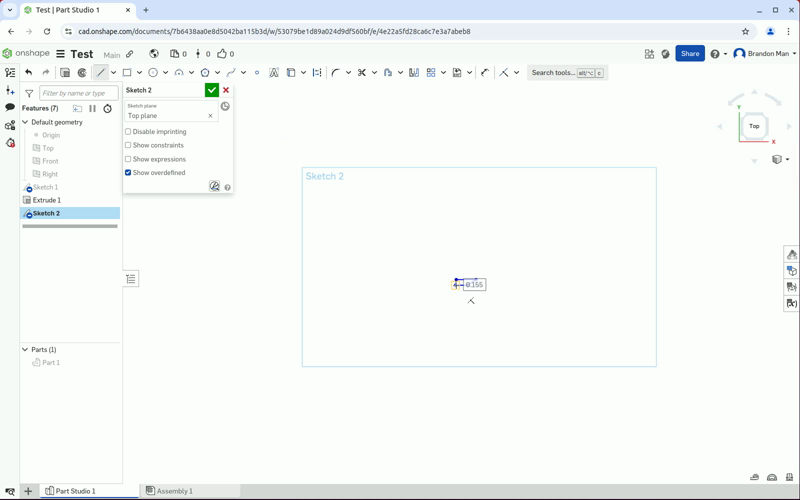
scroll(-6)
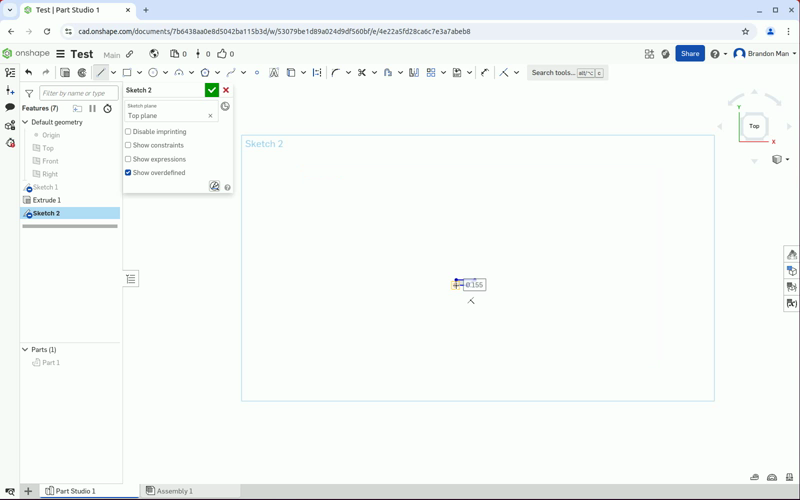
scroll(-6)
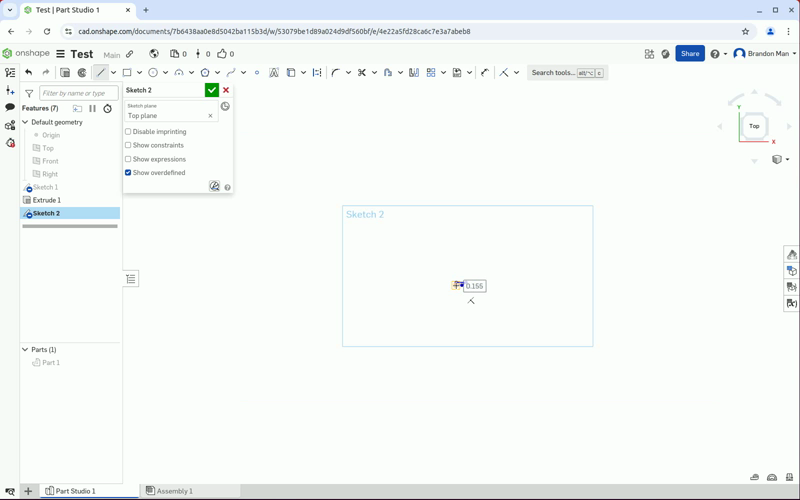
scroll(-6)
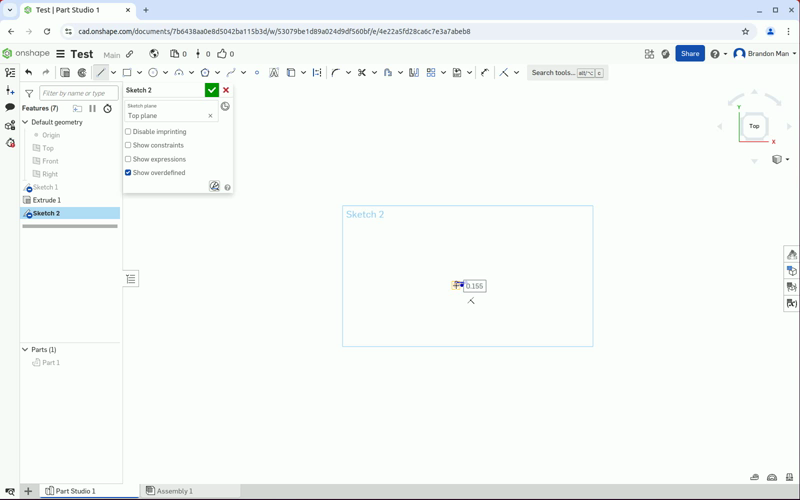
scroll(-6)
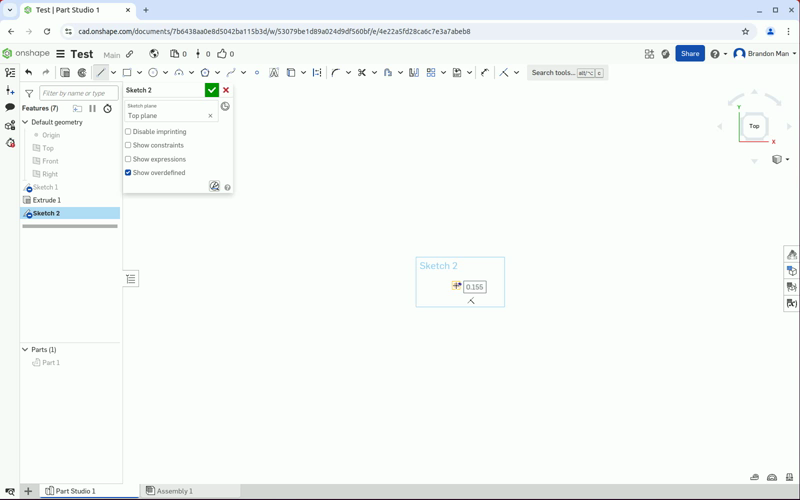
key(esc)
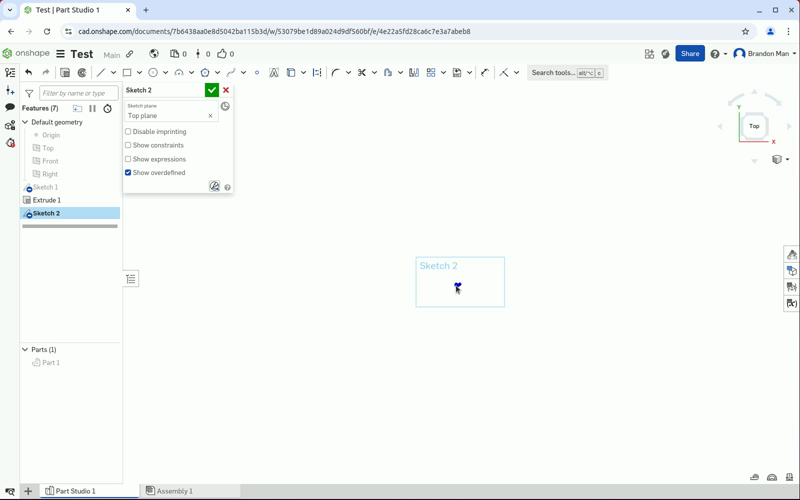
mouse_move(457, 284)
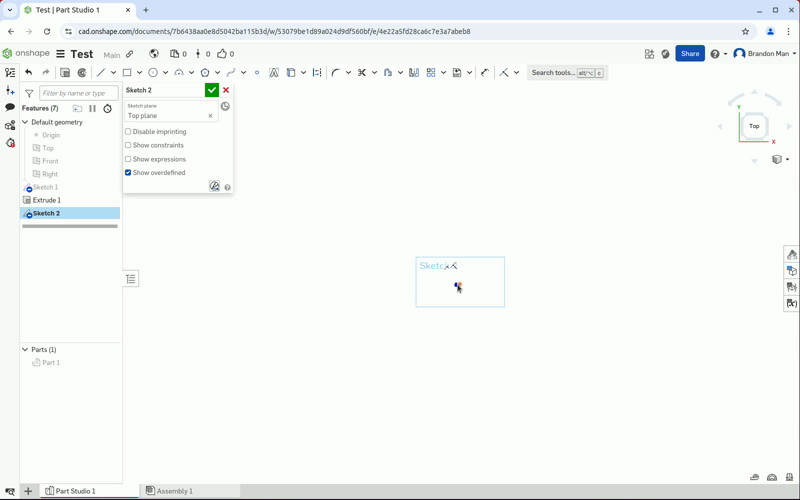
scroll(6)
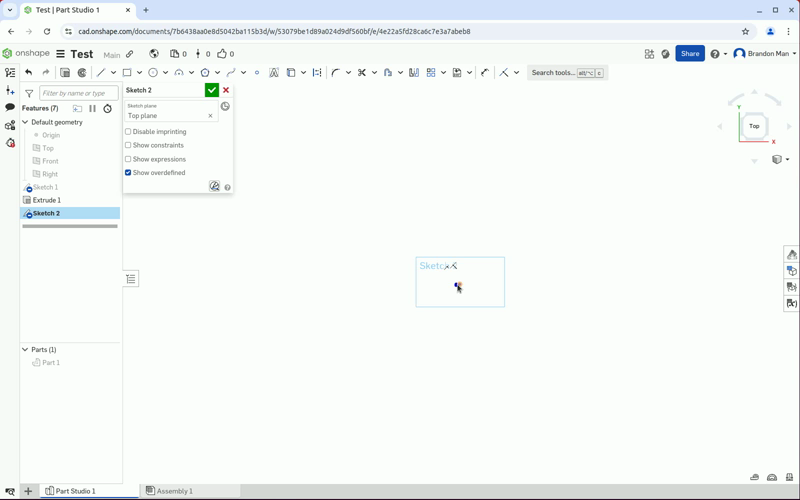
scroll(6)
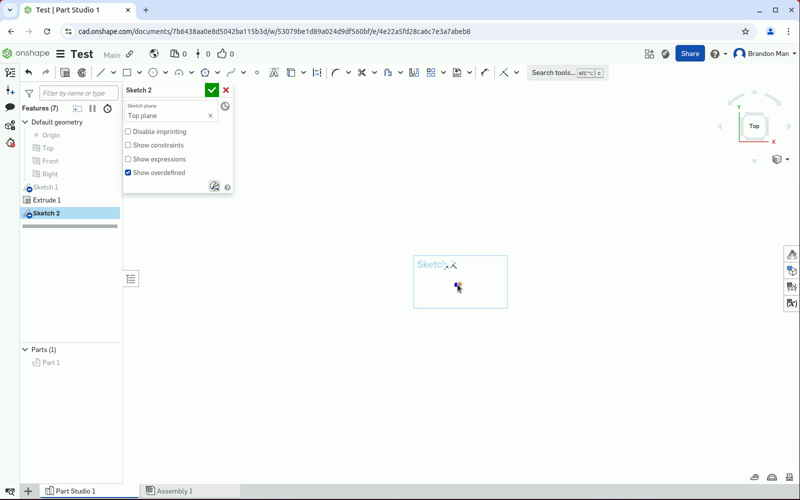
scroll(6)
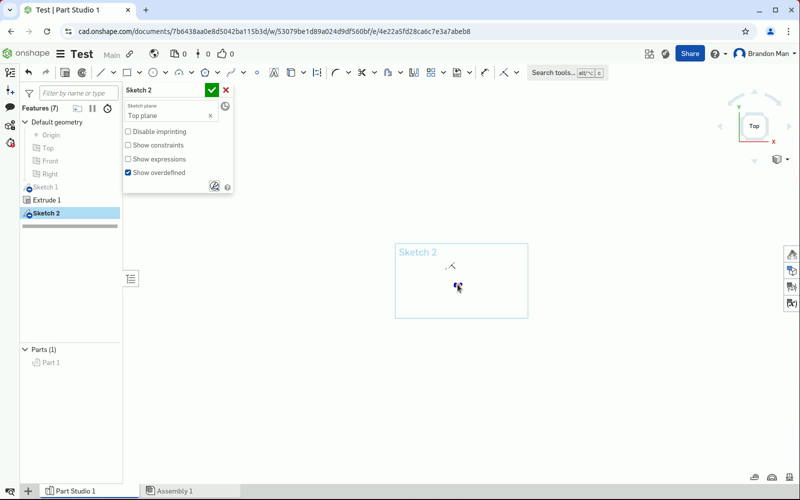
scroll(6)
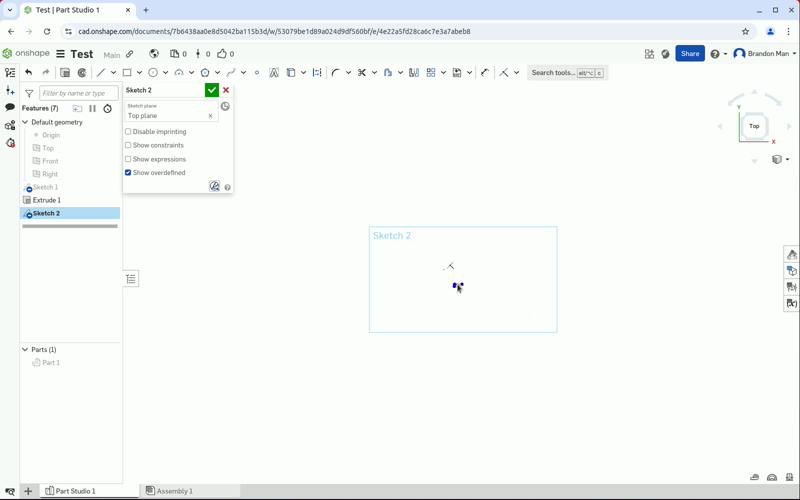
scroll(6)
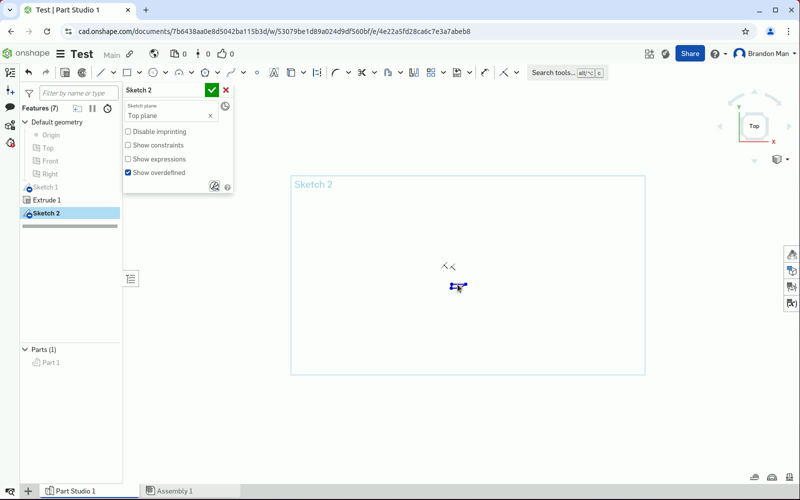
scroll(6)
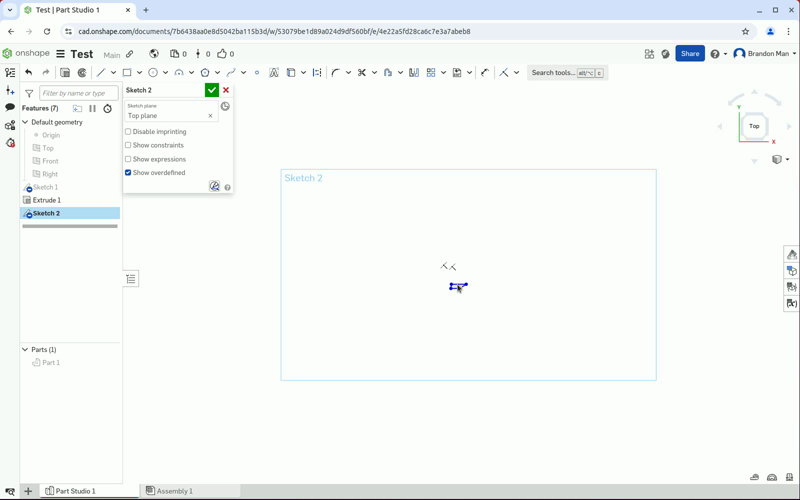
scroll(6)
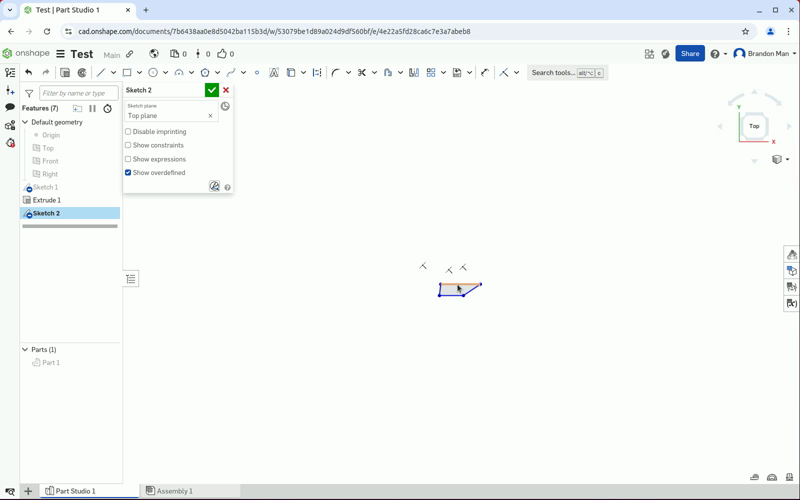
click(457, 284)
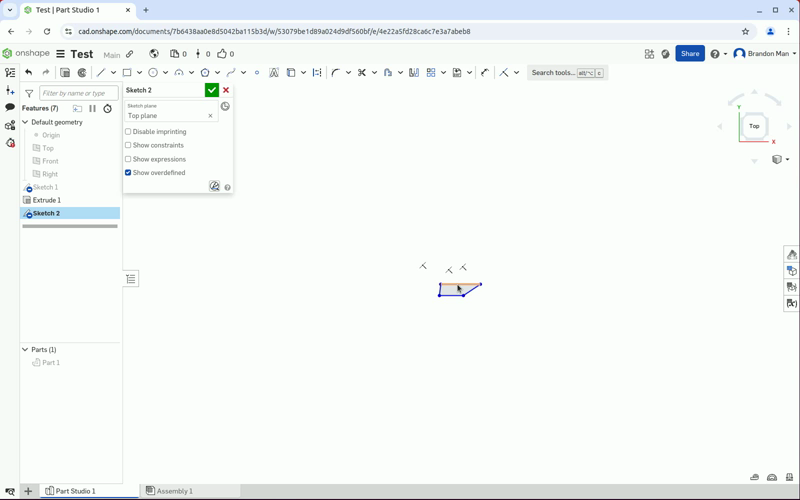
scroll(-6)
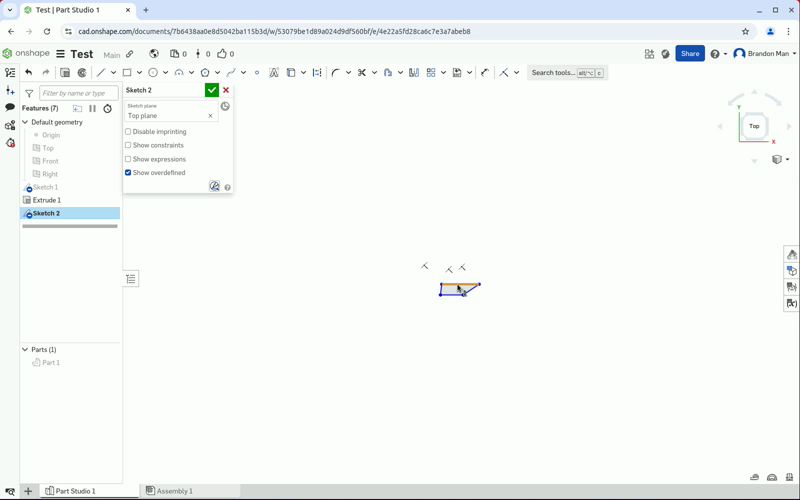
scroll(-6)
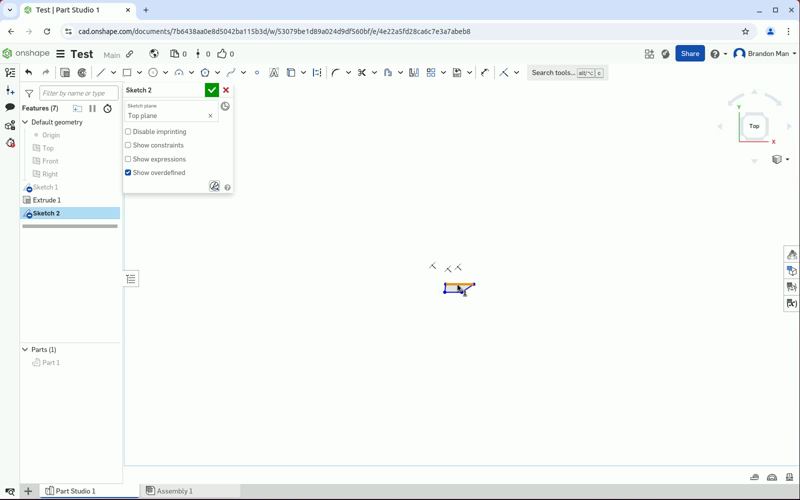
scroll(-6)
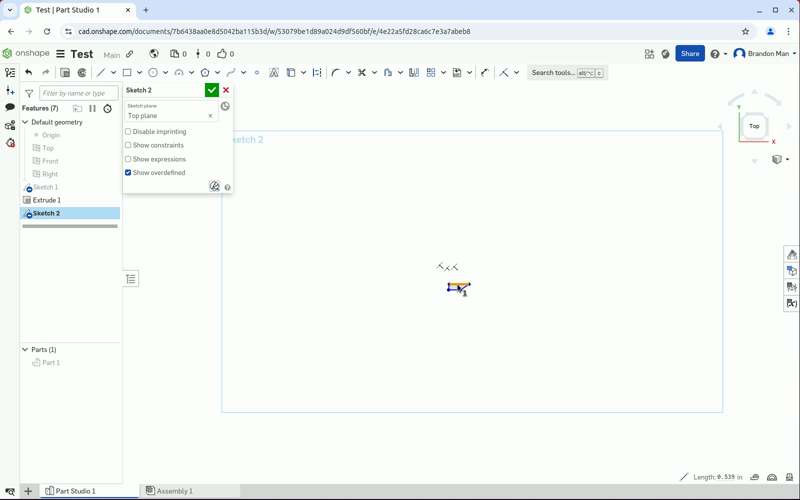
scroll(-6)
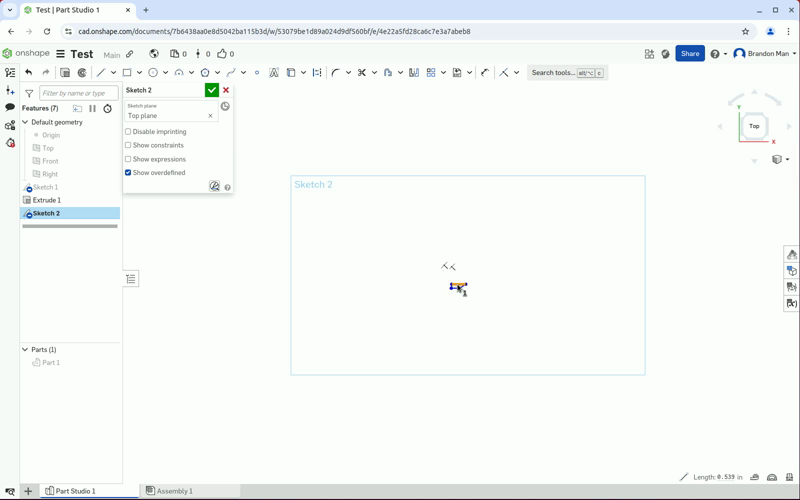
scroll(-6)
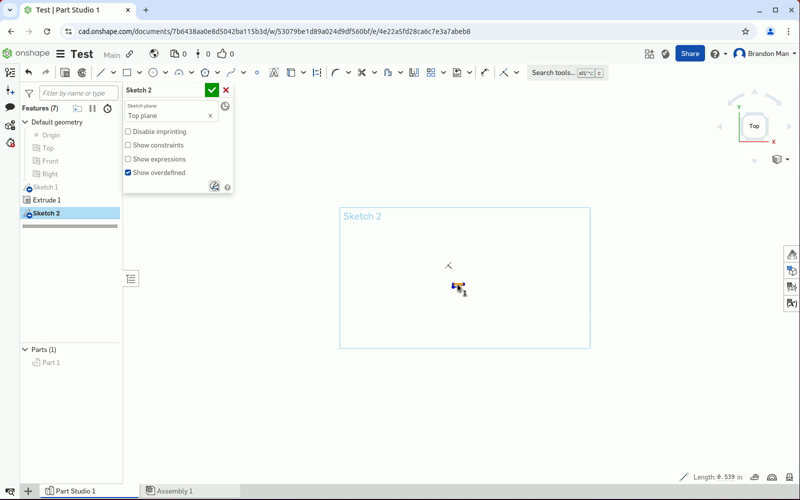
scroll(-6)
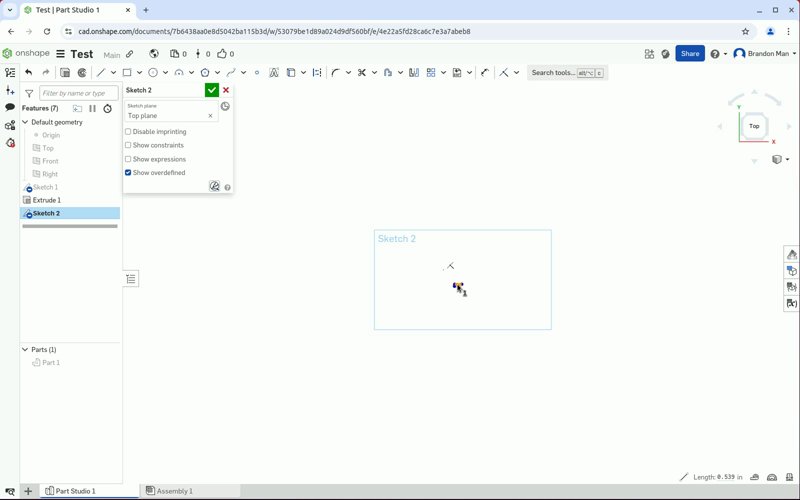
scroll(-6)
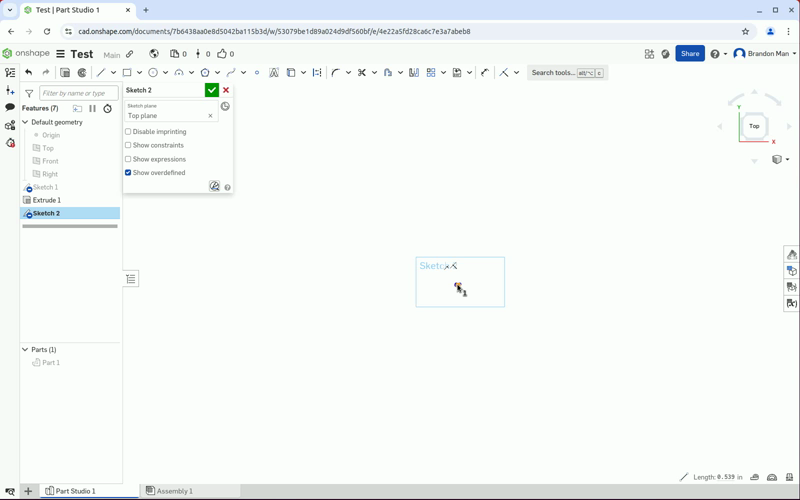
mouse_move(73, 352)
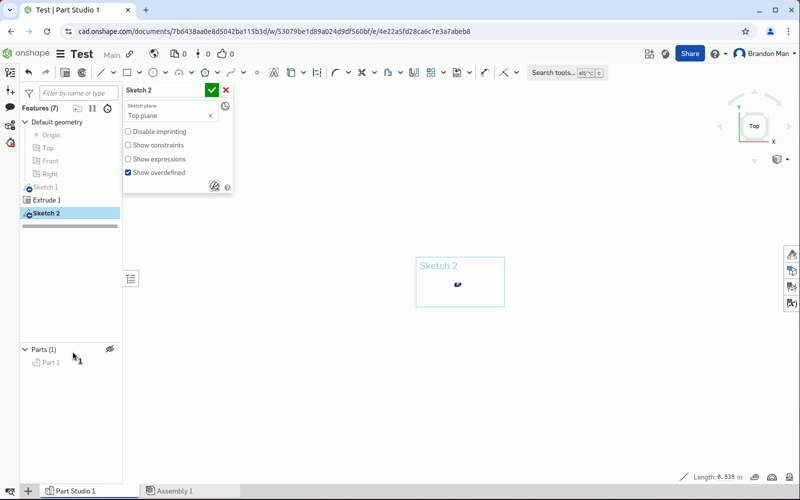
key(shift+y)
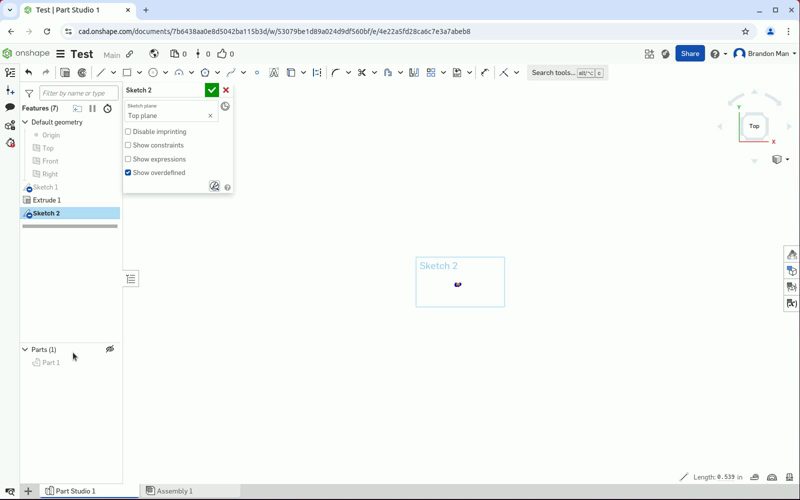
key(shift+e)
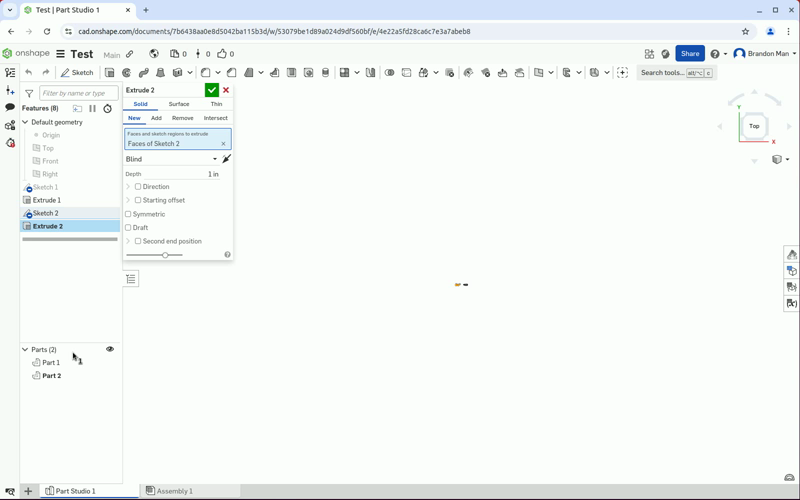
mouse_move(143, 106)
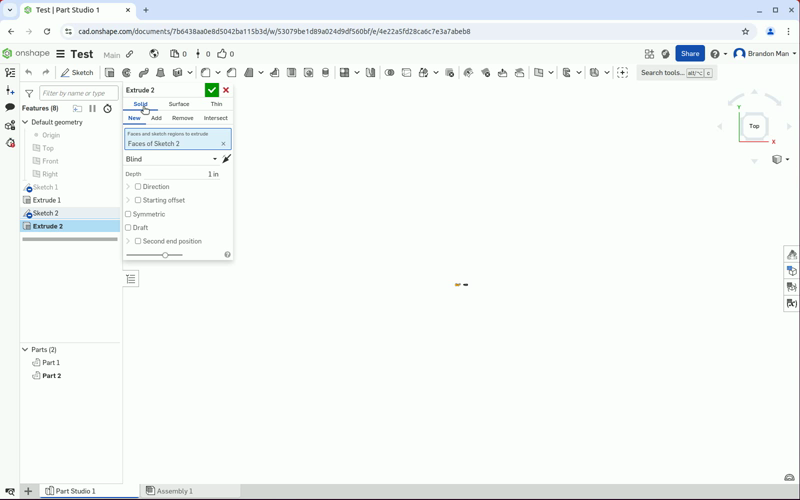
click(143, 106)
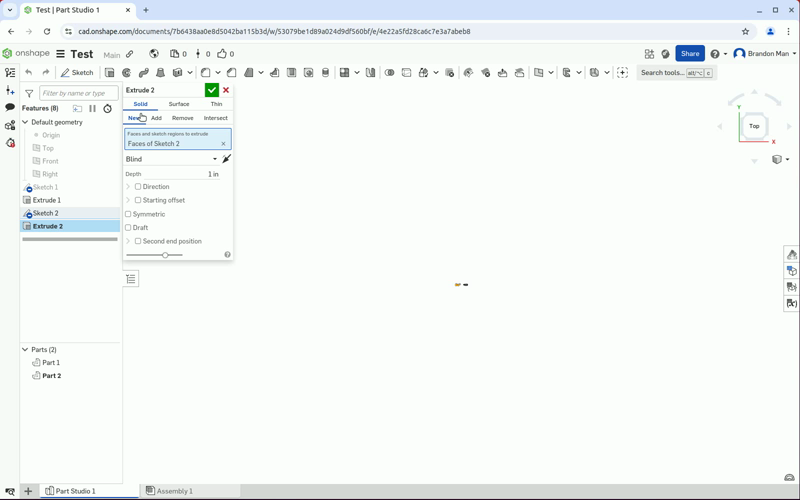
mouse_move(137, 120)
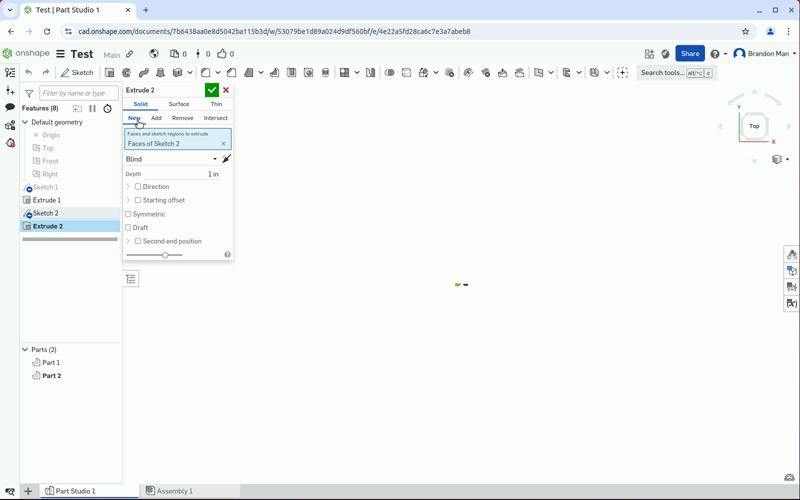
click(137, 120)
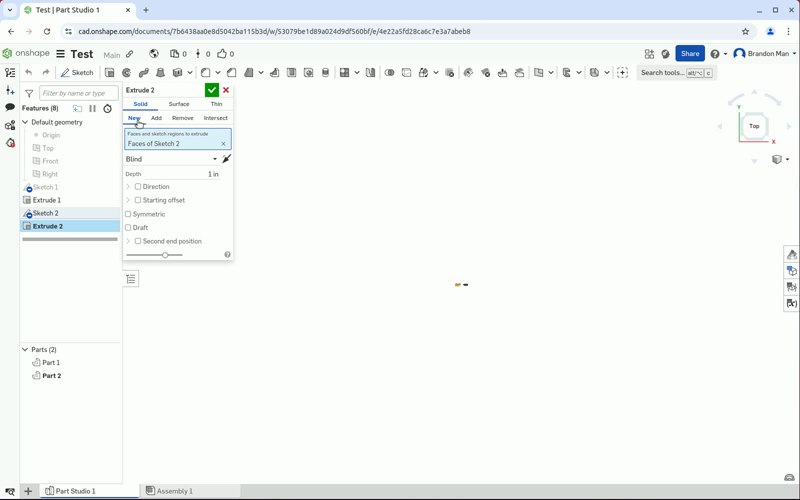
key(tab, 4)
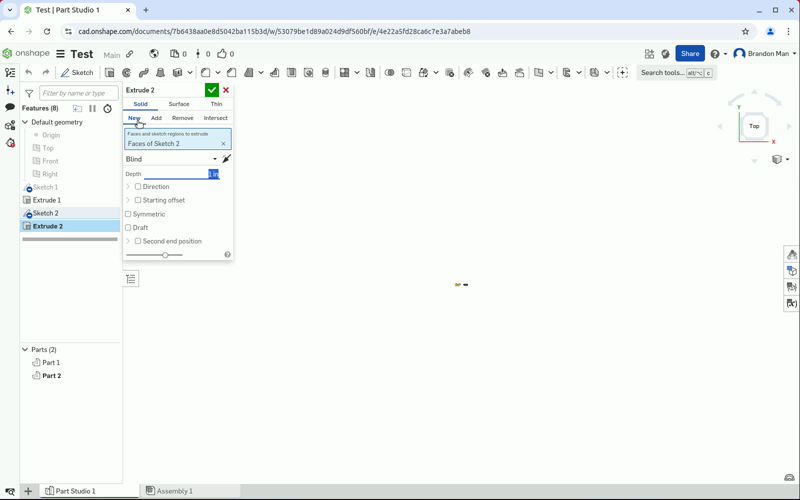
text(23.108)
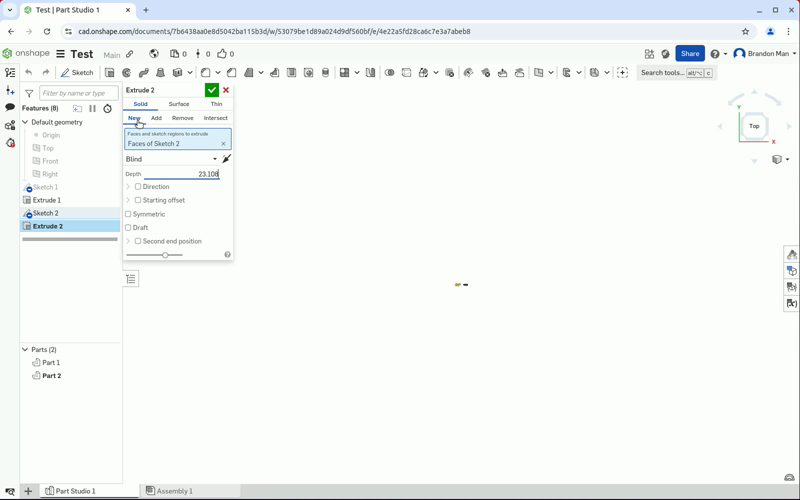
key(enter)
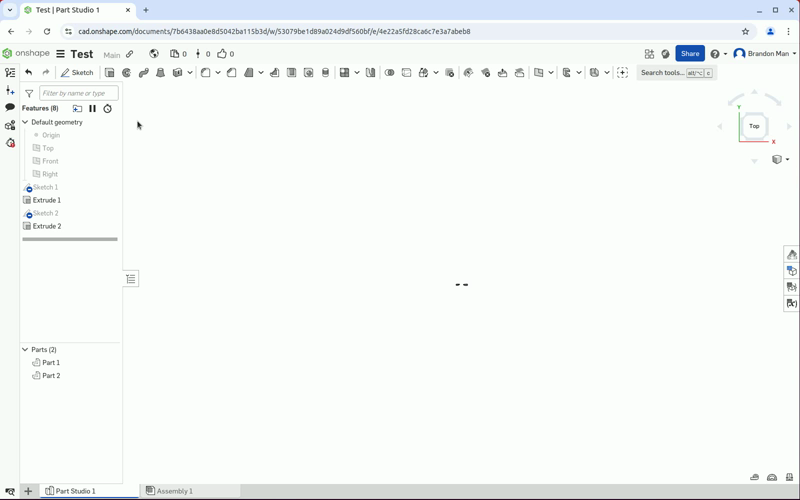
key(shift+h)
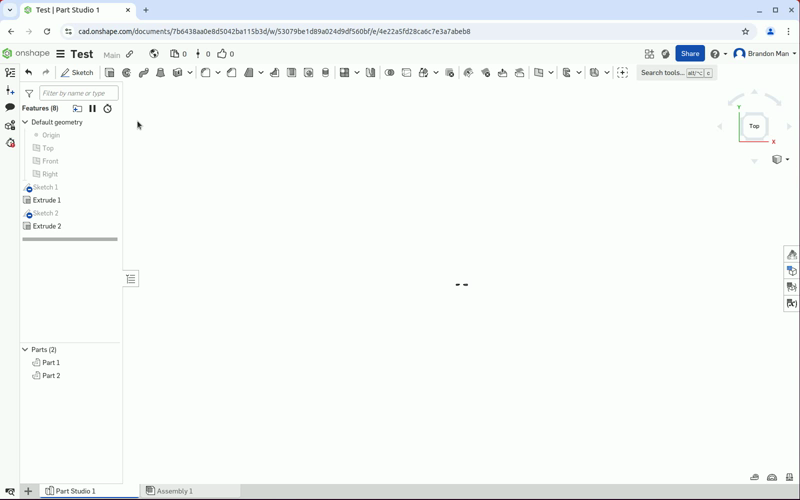
key(shift+h)
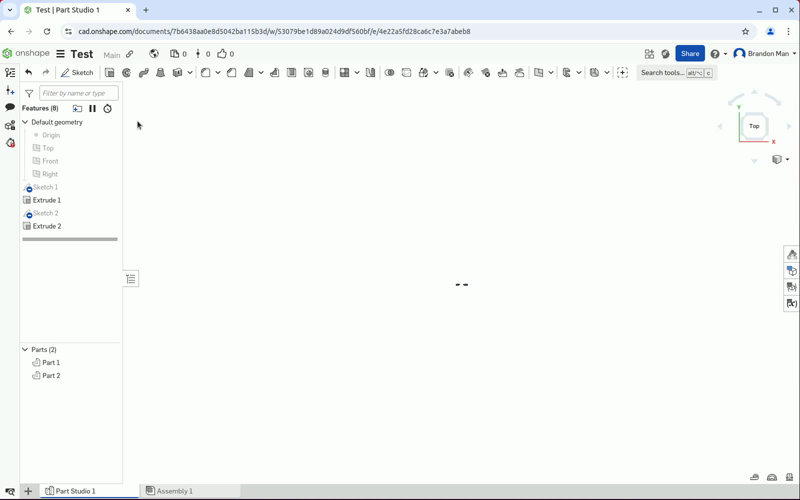
mouse_move(73, 189)
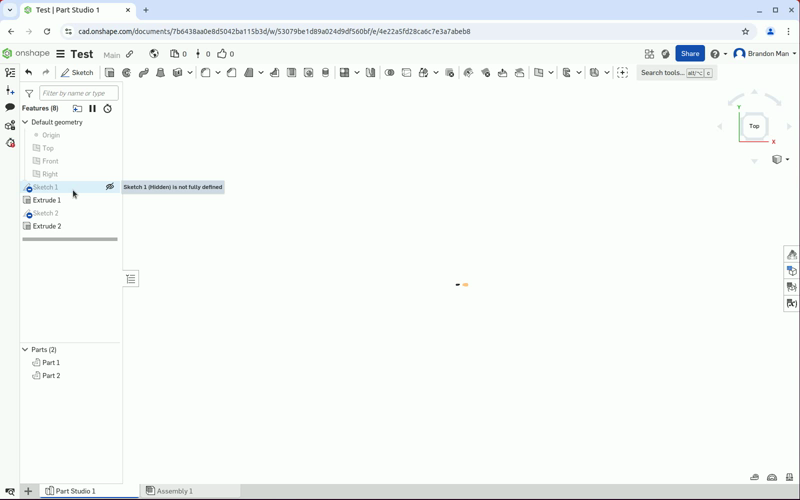
click(73, 189)
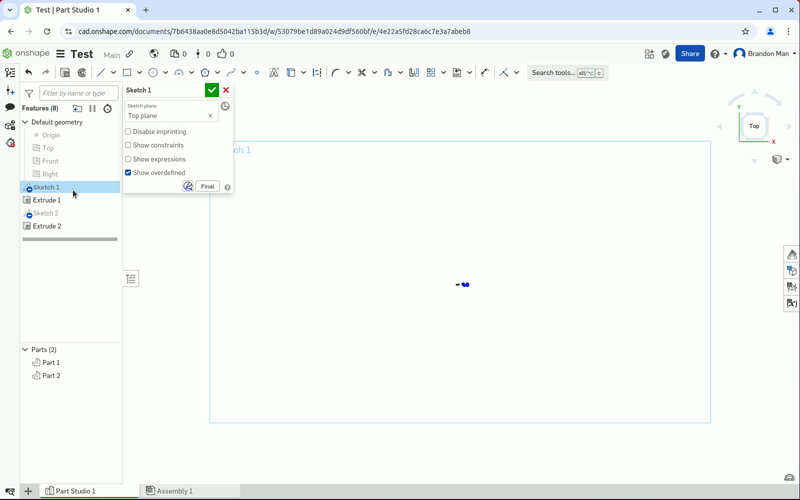
mouse_move(229, 92)
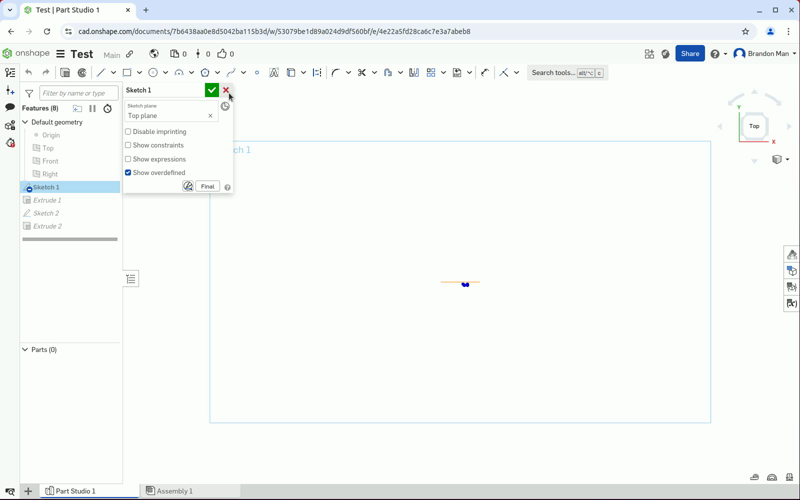
click(229, 92)
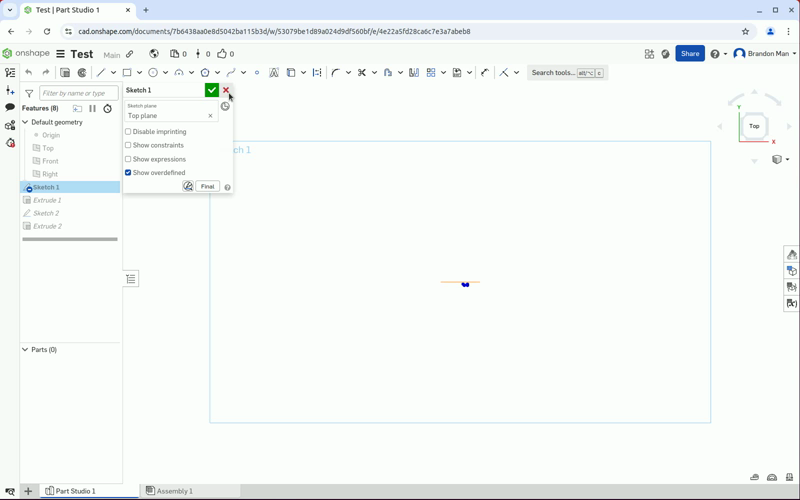
key(shift+s)
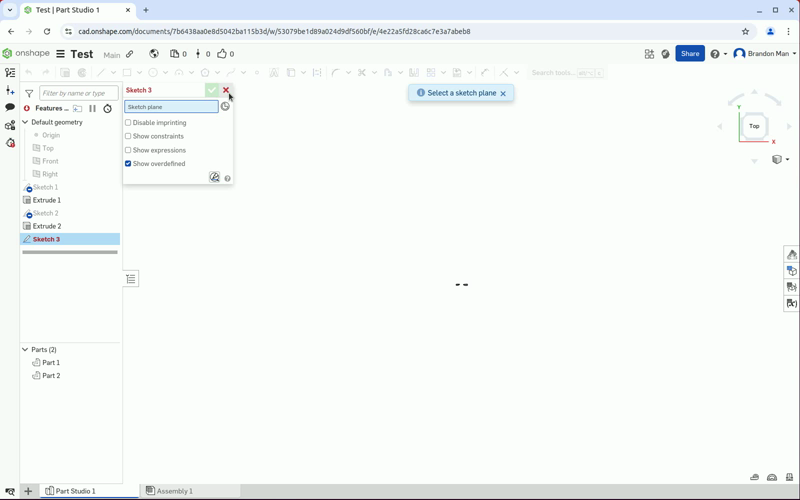
mouse_move(73, 150)
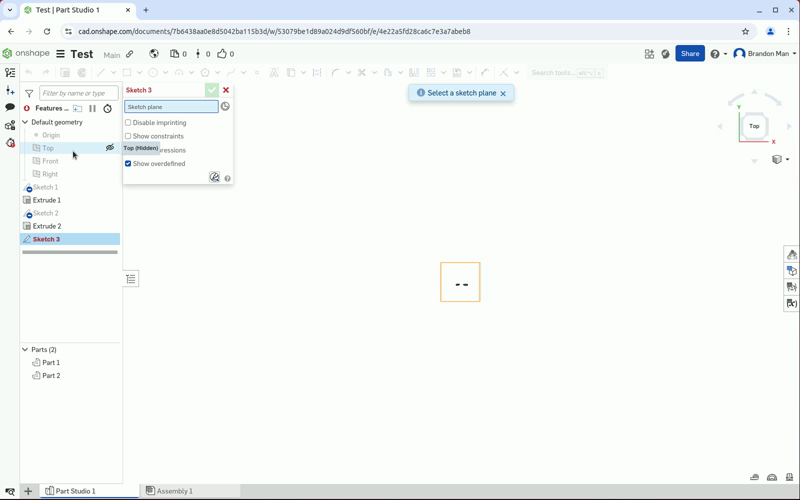
click(73, 150)
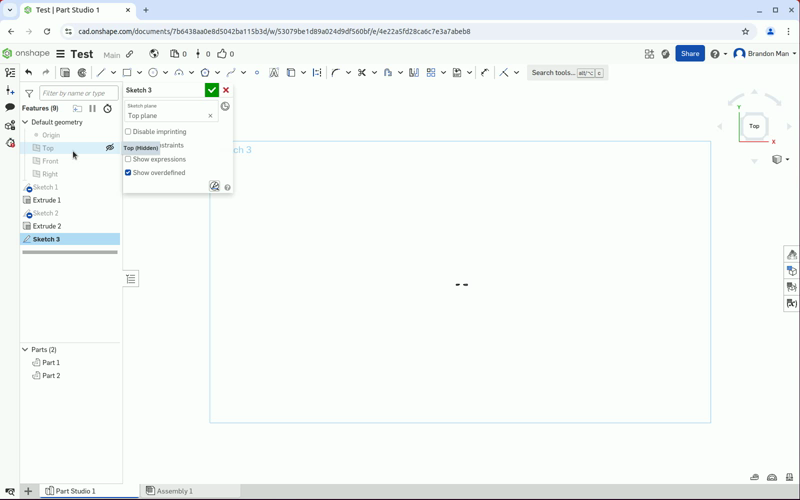
mouse_move(73, 352)
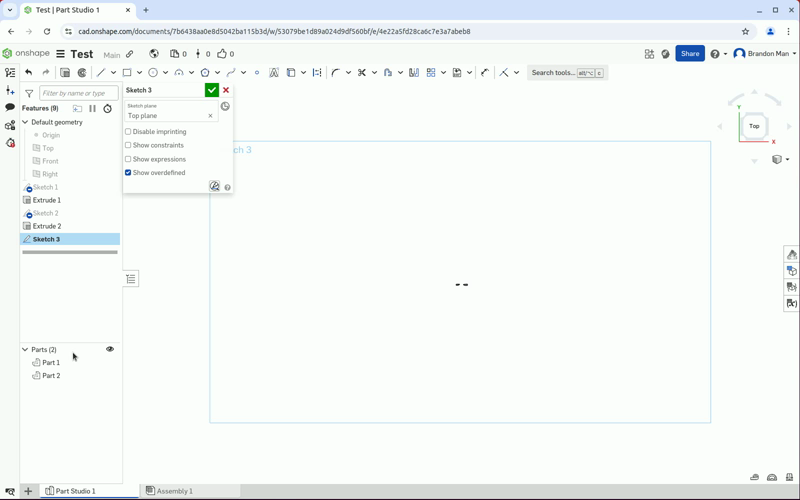
key(y)
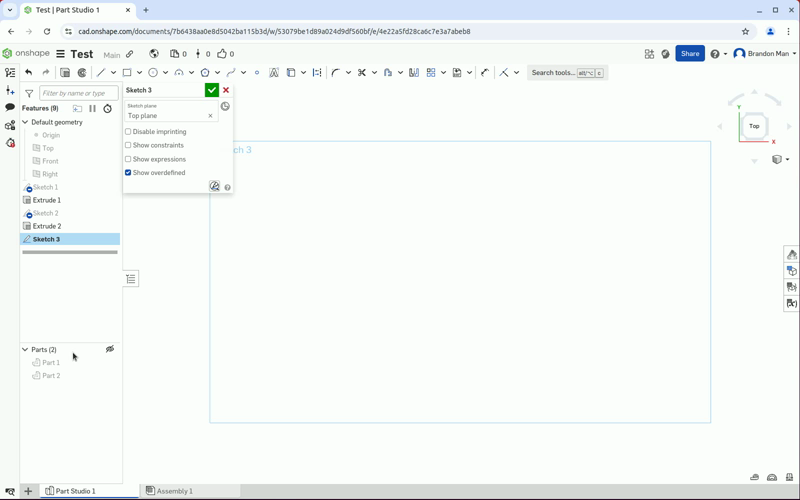
key(l)
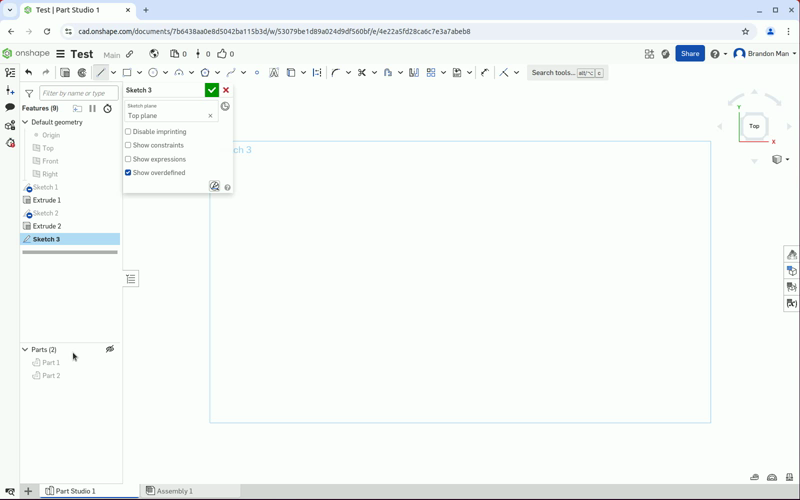
key_down(shift)
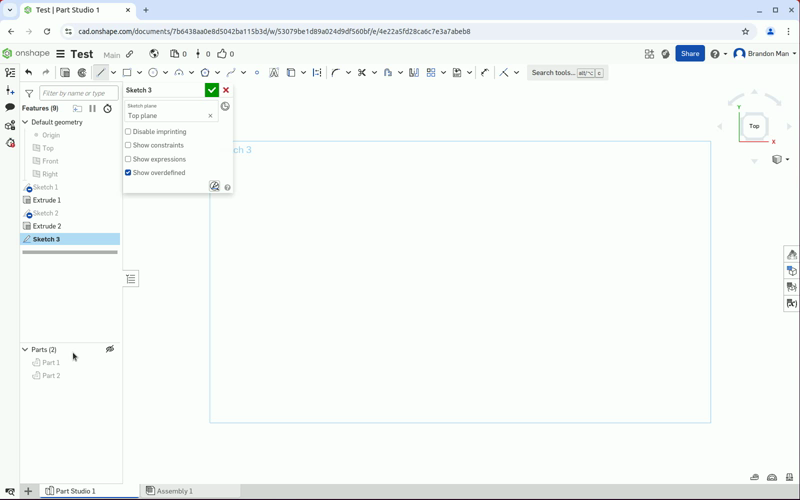
mouse_move(456, 286)
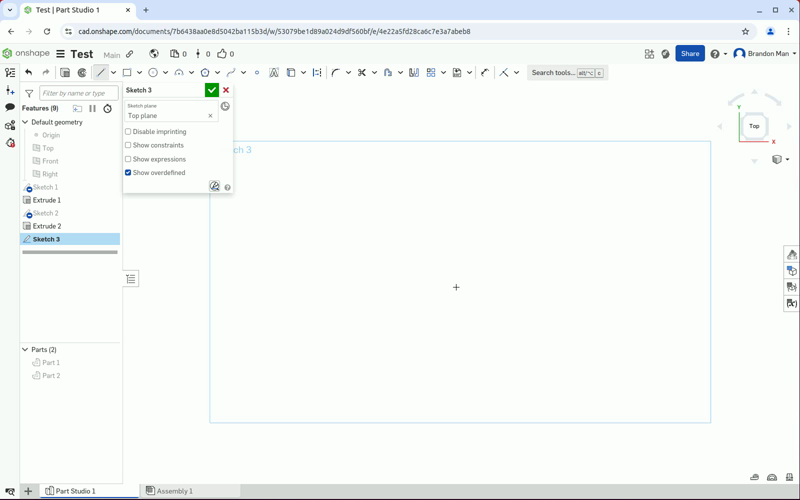
click(456, 286)
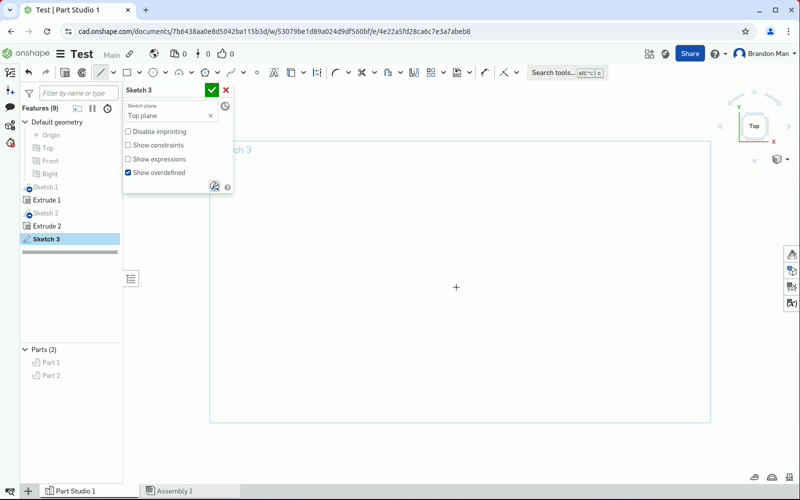
key_up(shift)
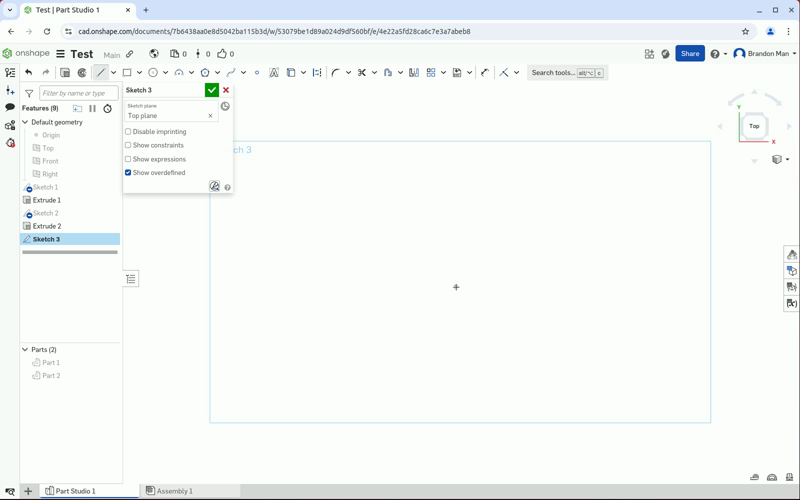
key_down(shift)
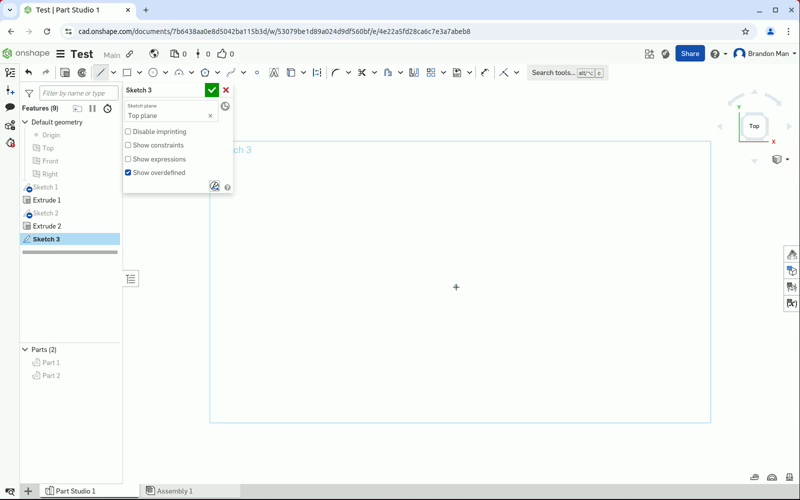
mouse_move(486, 286)
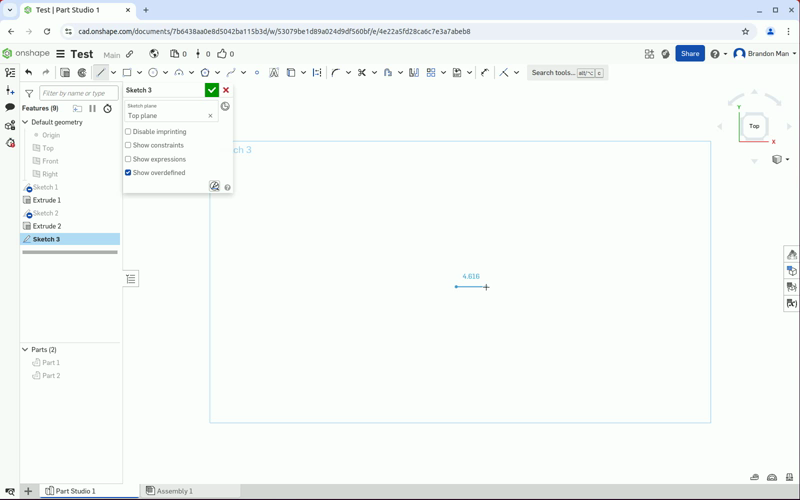
mouse_move(459, 290)
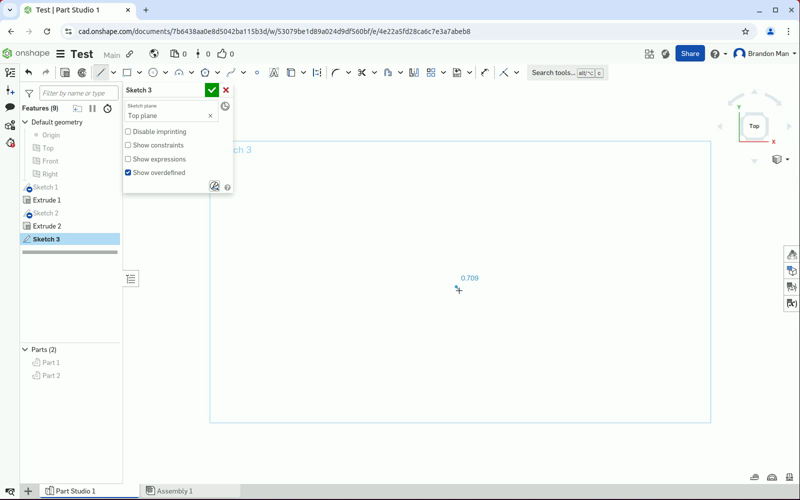
scroll(6)
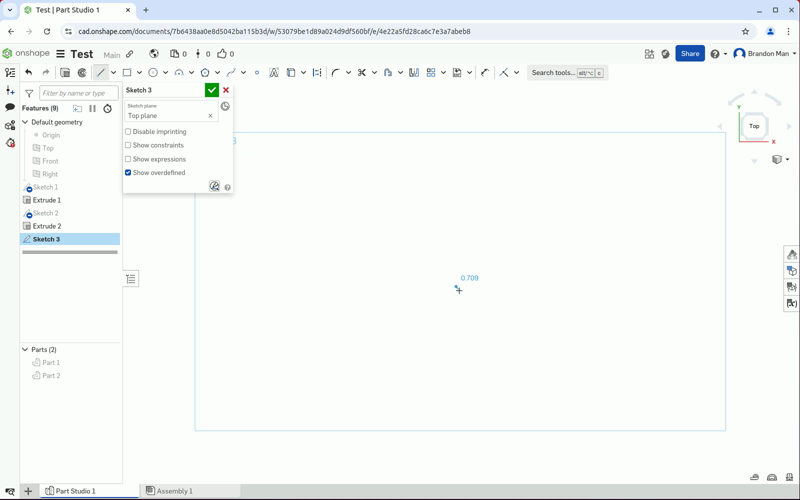
scroll(6)
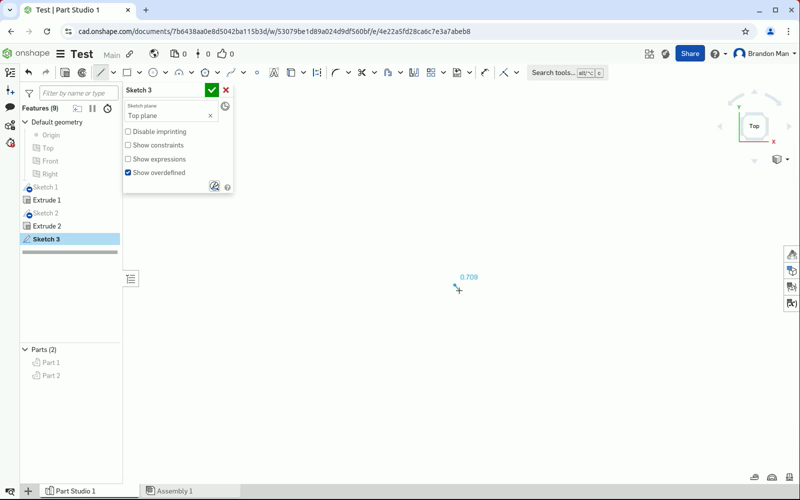
scroll(6)
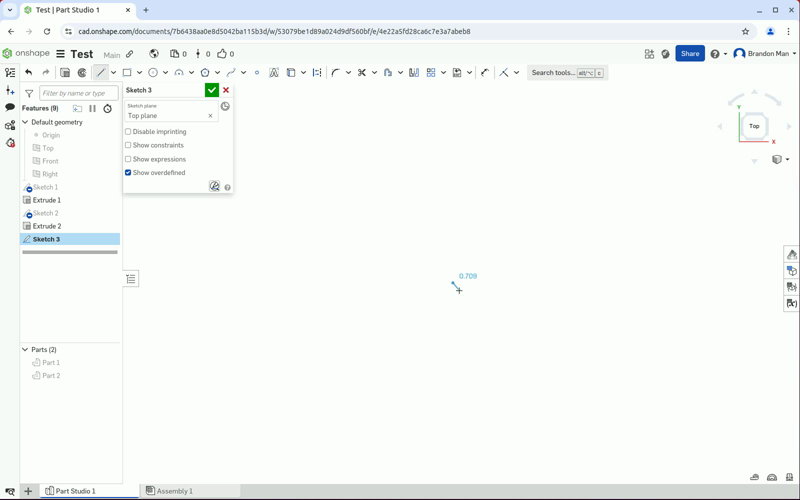
scroll(6)
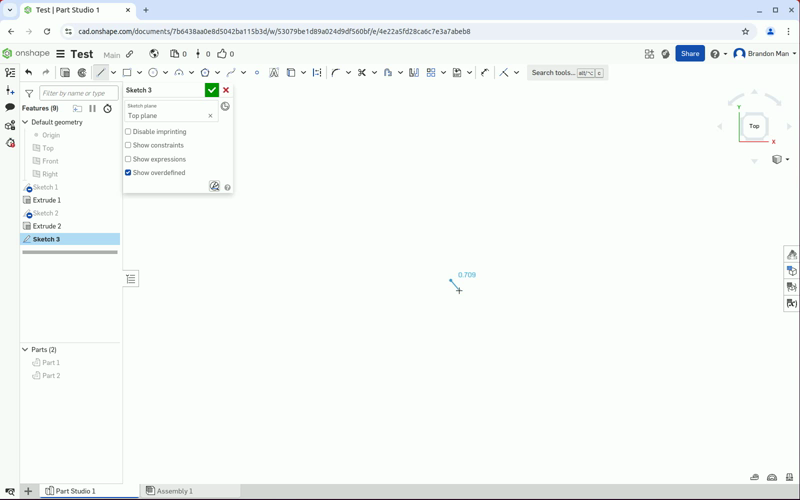
scroll(6)
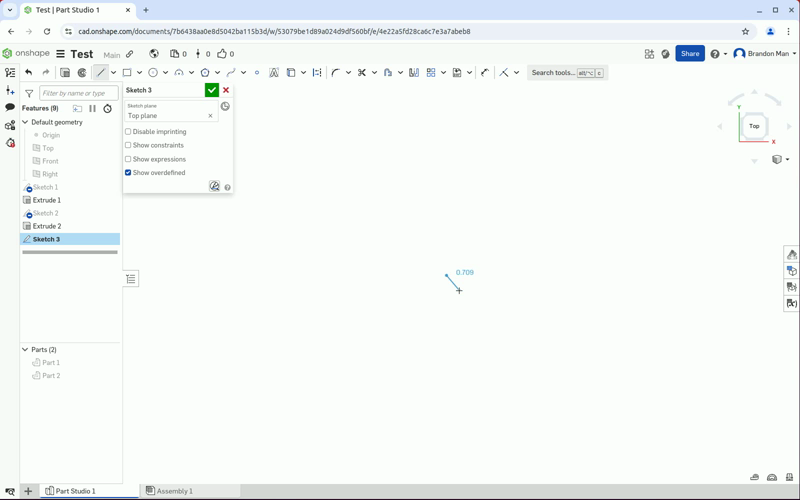
scroll(6)
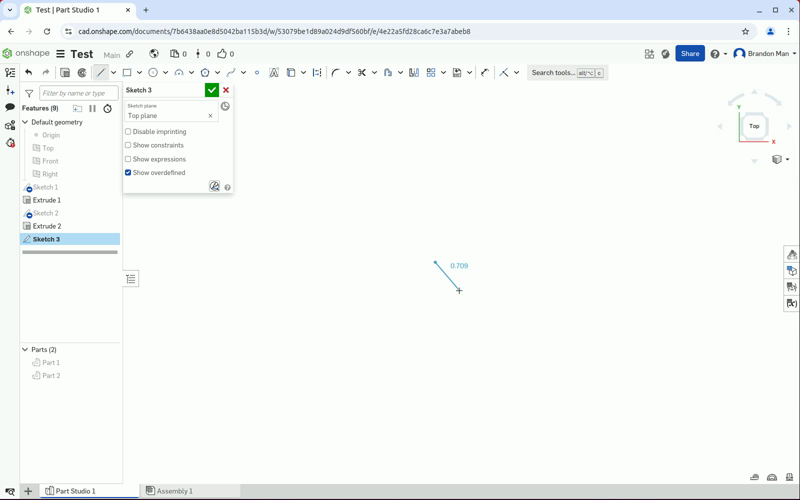
scroll(6)
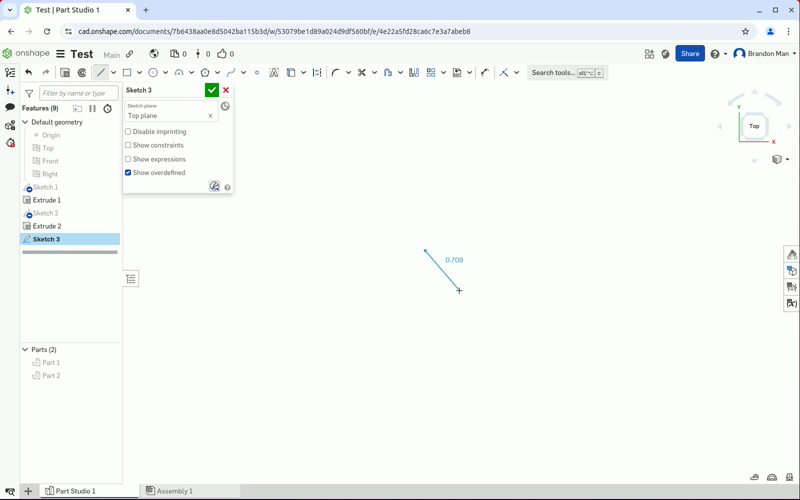
click(459, 290)
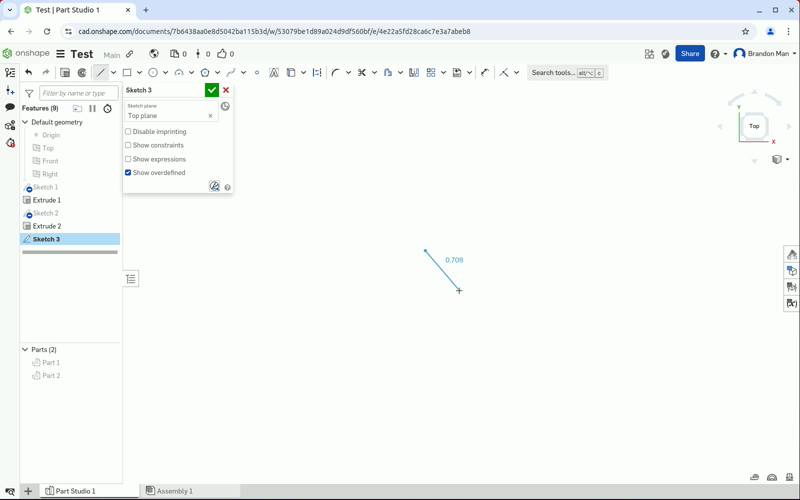
scroll(-6)
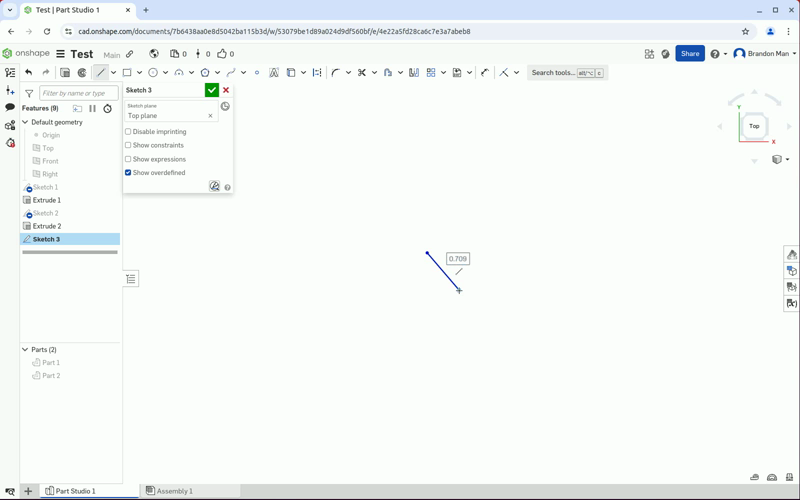
scroll(-6)
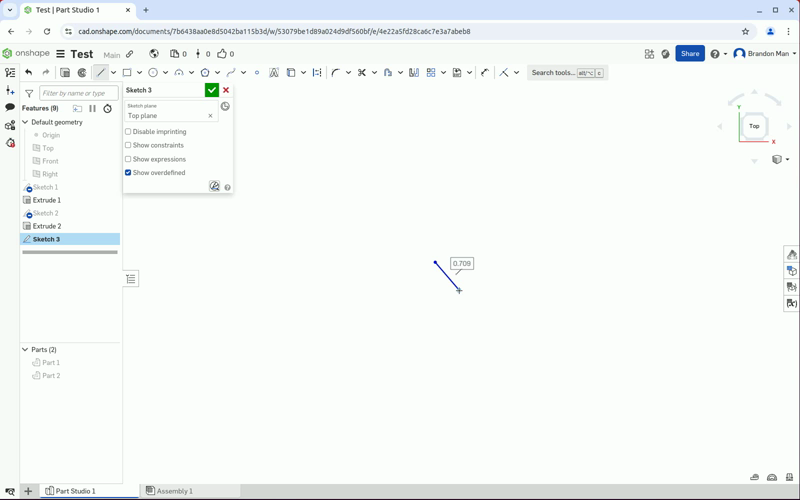
scroll(-6)
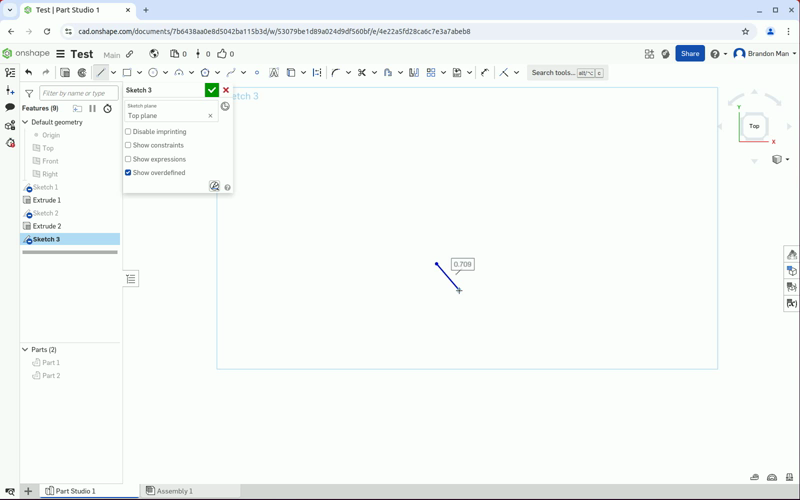
scroll(-6)
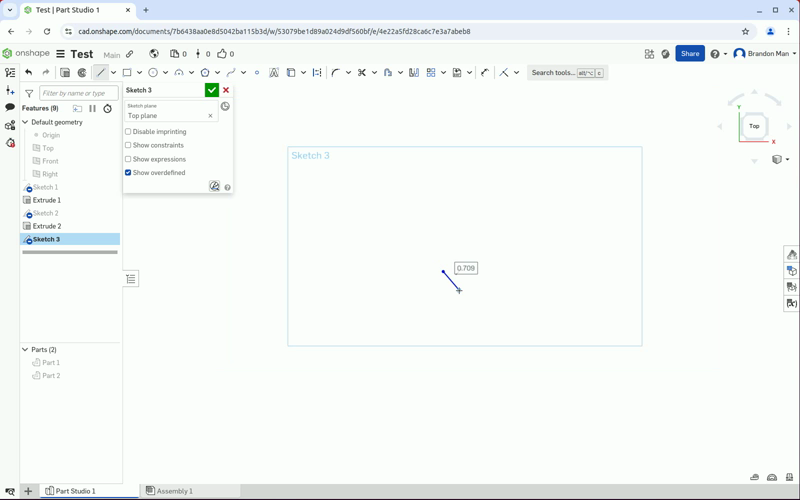
scroll(-6)
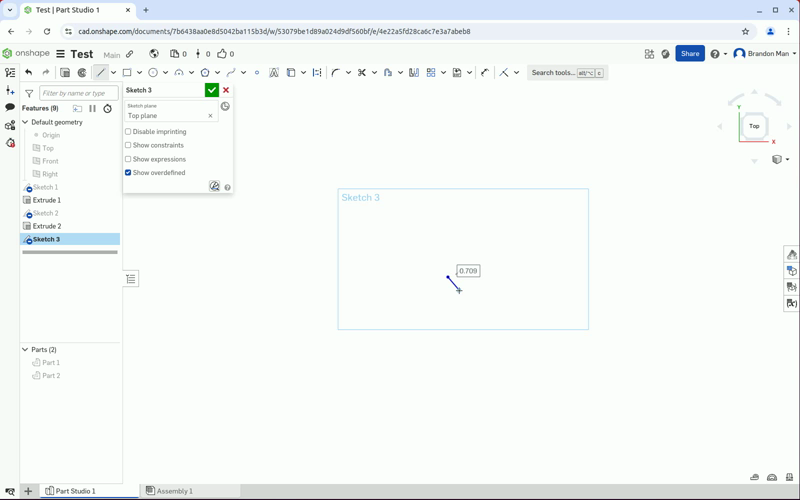
scroll(-6)
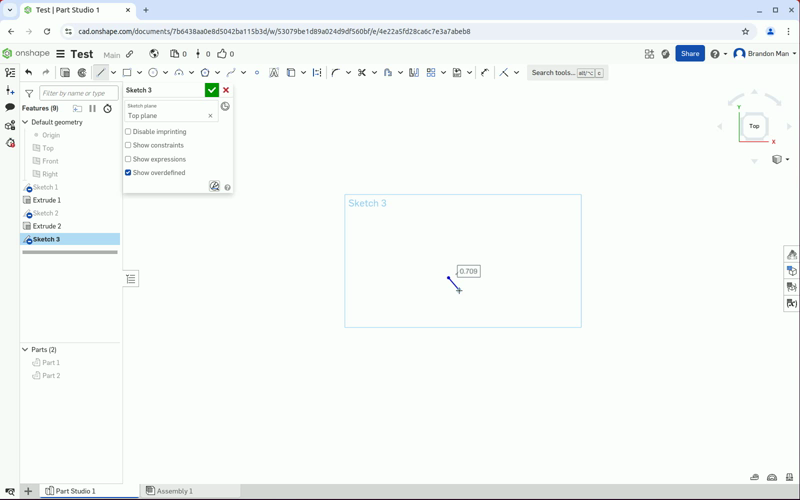
scroll(-6)
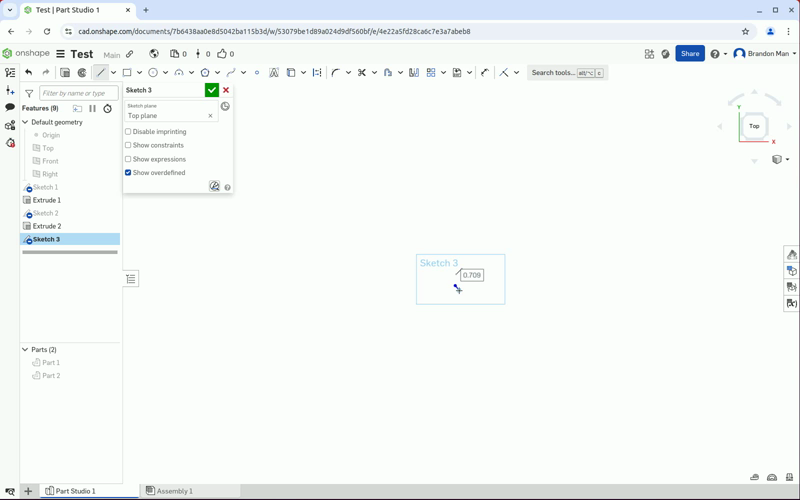
key_up(shift)
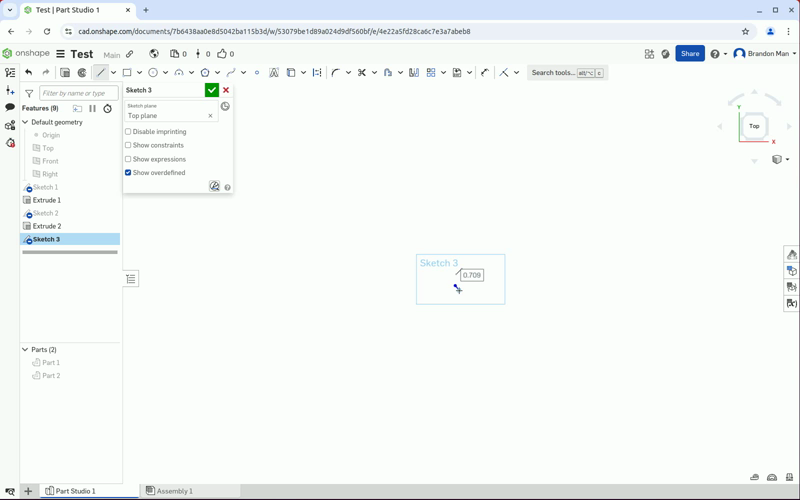
key_down(shift)
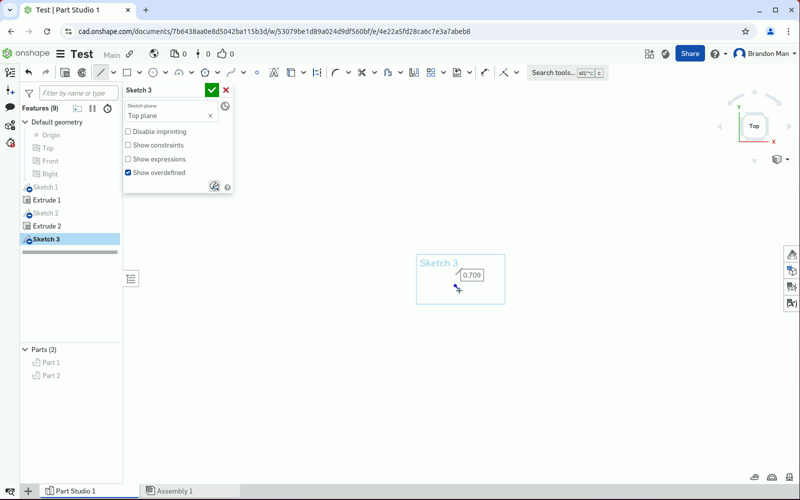
mouse_move(489, 290)
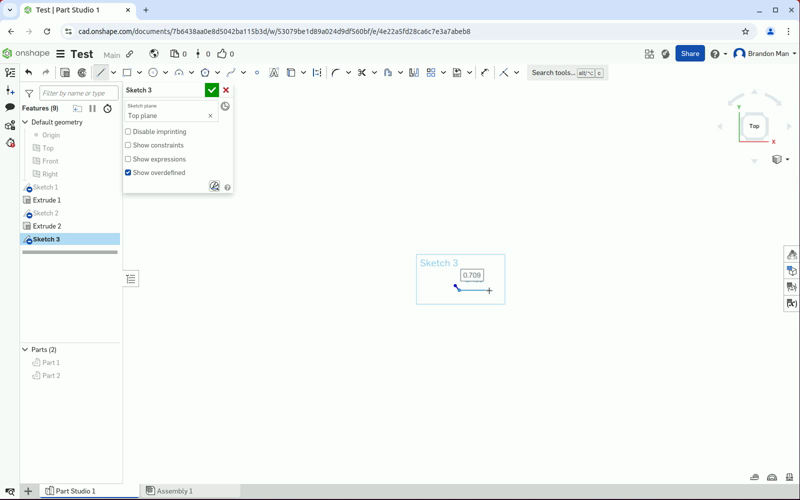
mouse_move(461, 290)
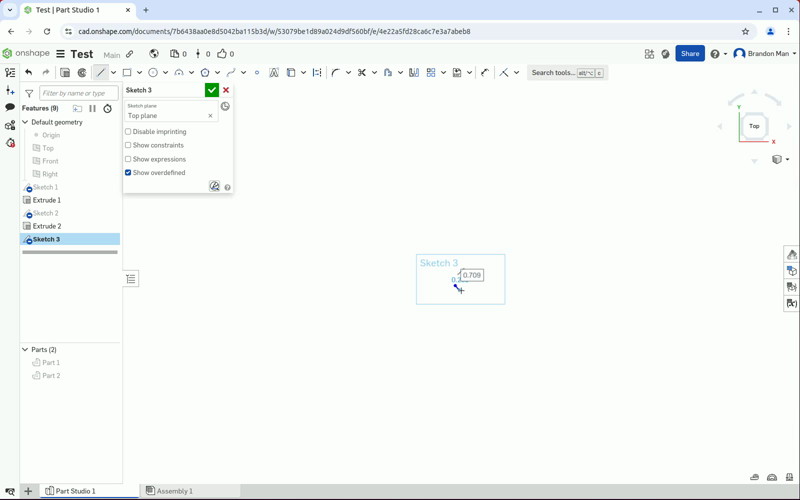
scroll(6)
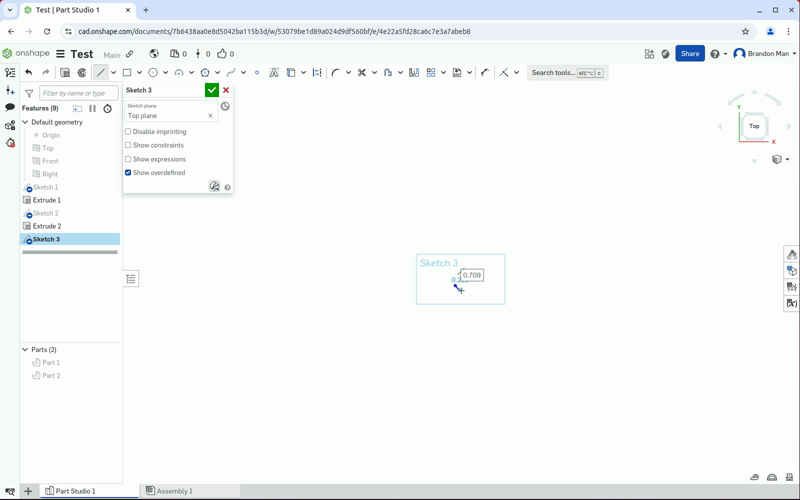
scroll(6)
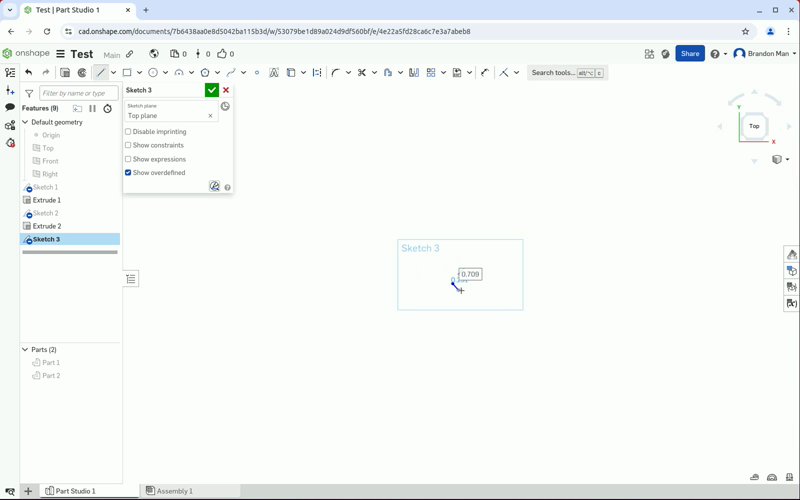
scroll(6)
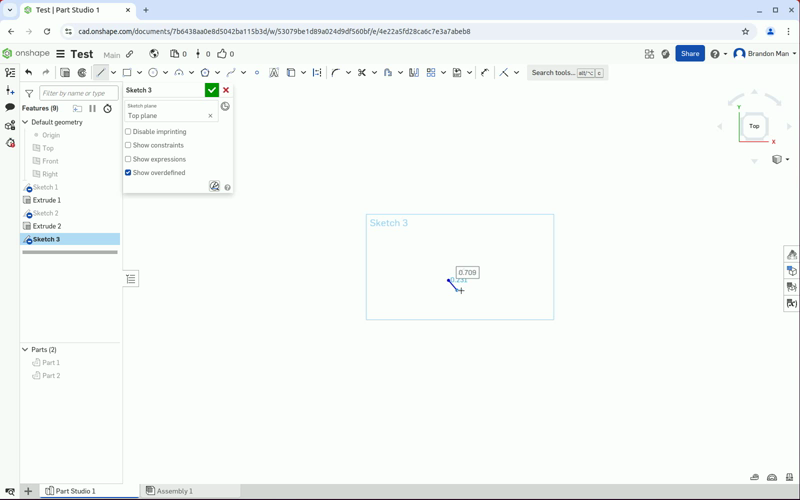
scroll(6)
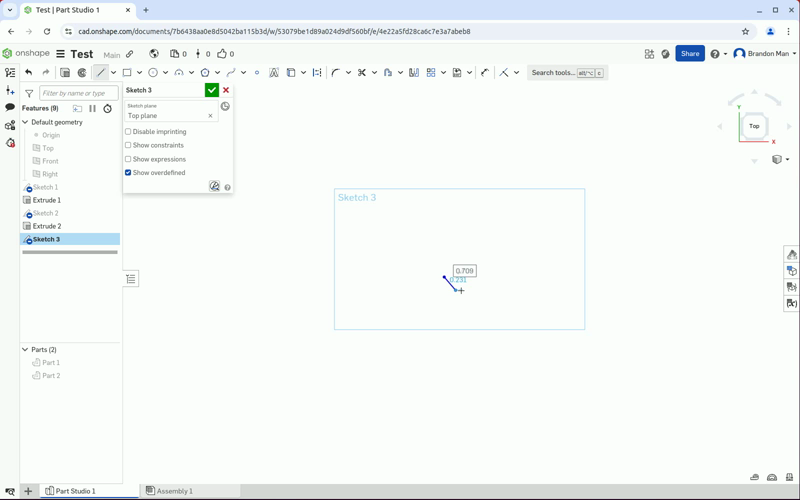
scroll(6)
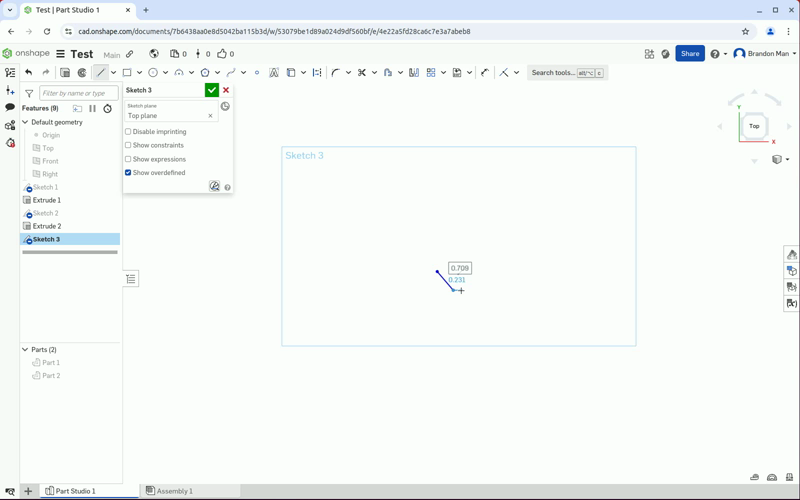
scroll(6)
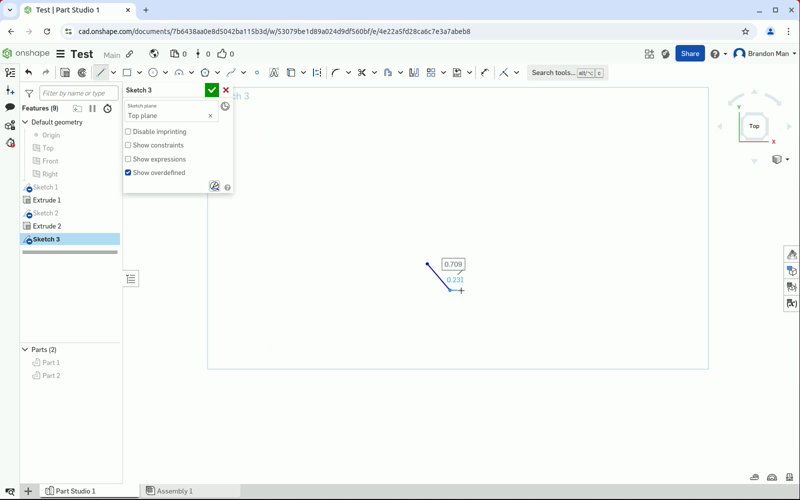
scroll(6)
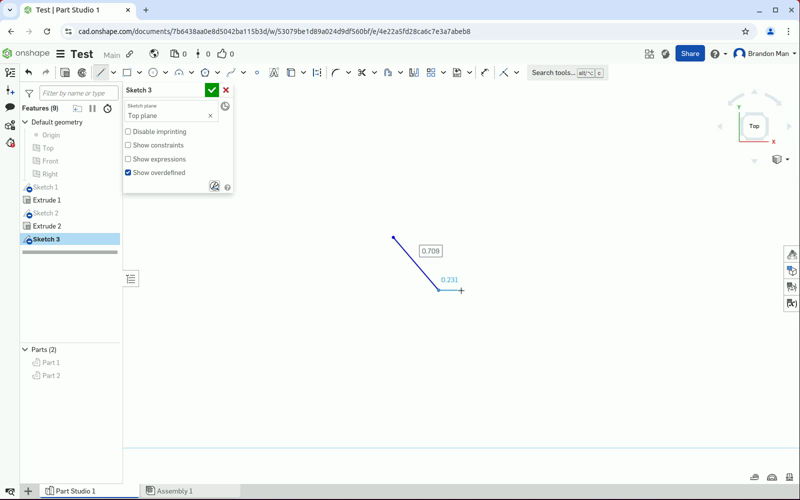
click(461, 290)
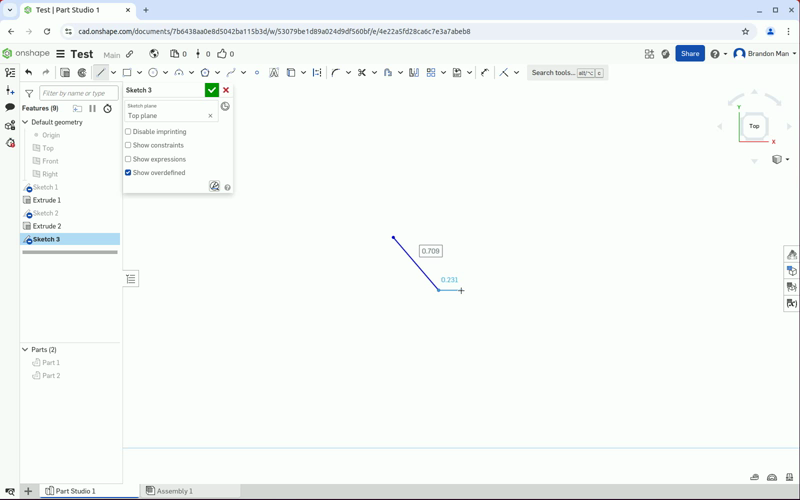
scroll(-6)
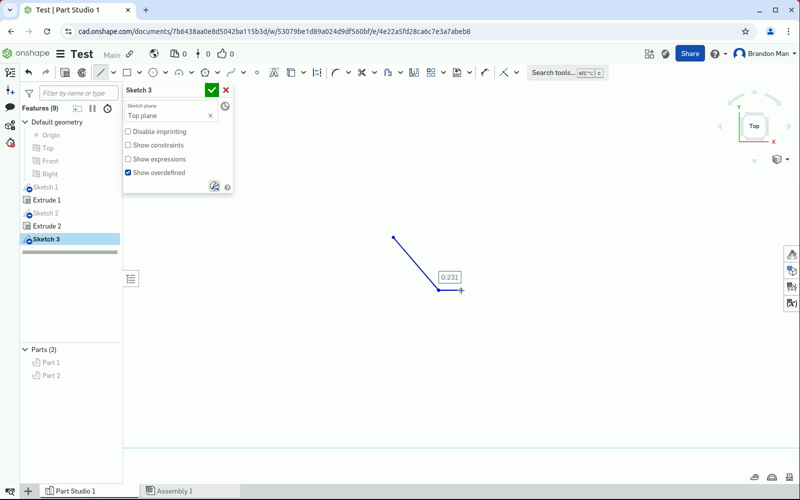
scroll(-6)
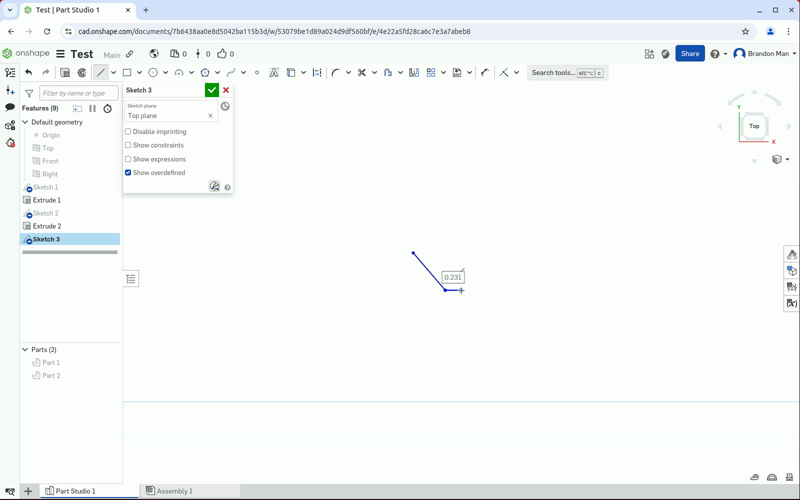
scroll(-6)
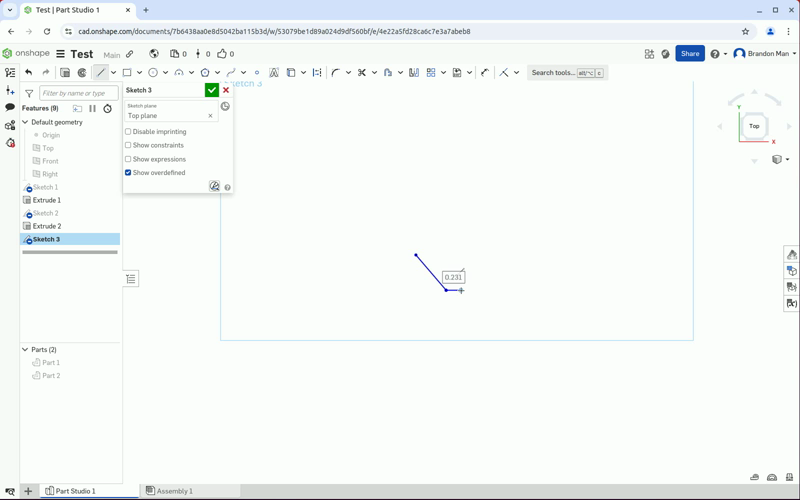
scroll(-6)
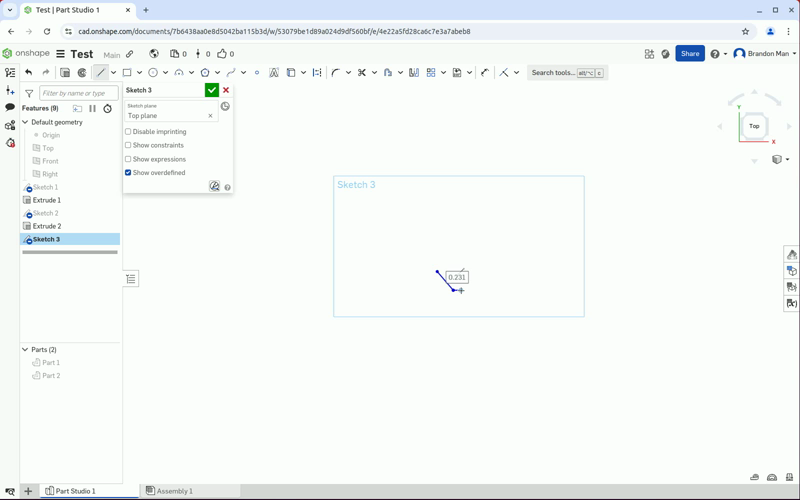
scroll(-6)
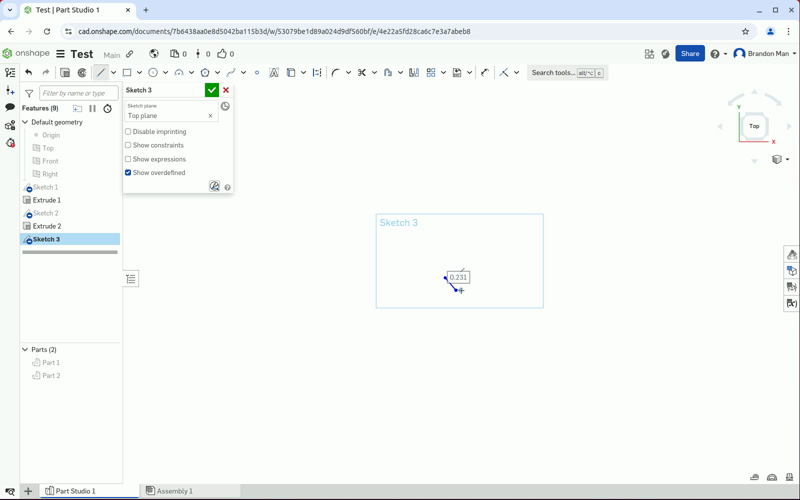
scroll(-6)
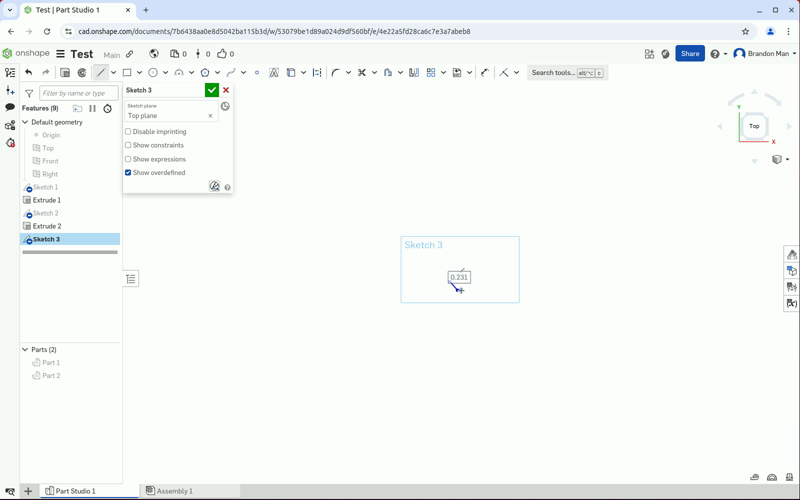
scroll(-6)
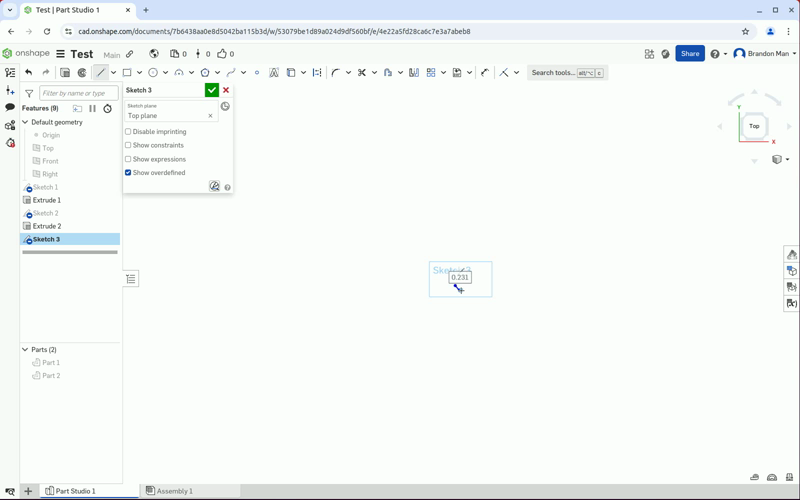
key_up(shift)
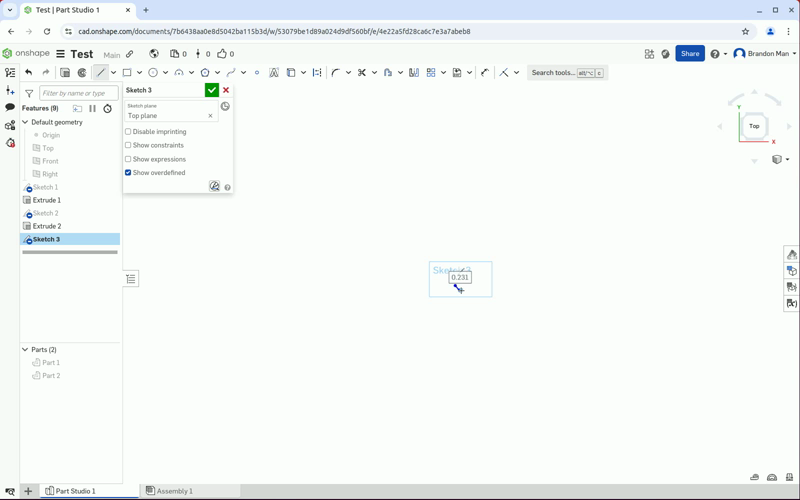
key(esc)
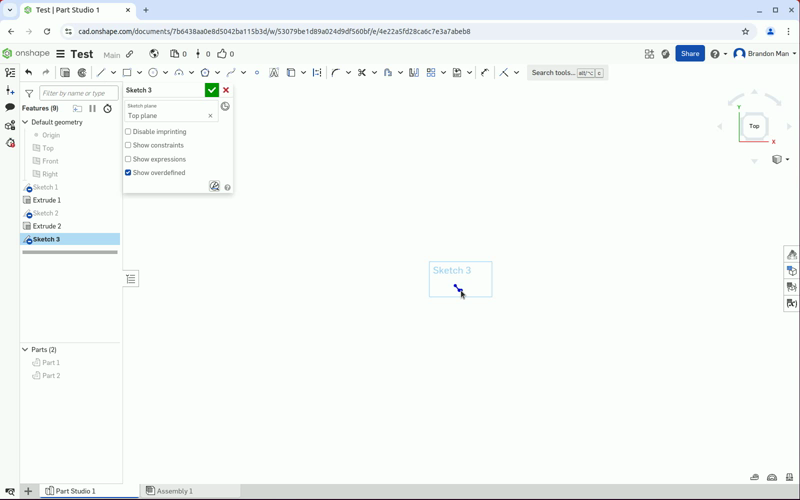
key(a)
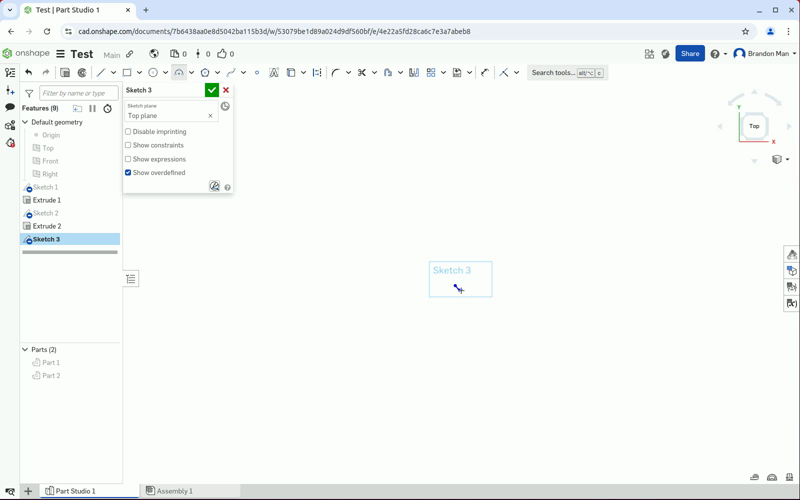
mouse_move(461, 290)
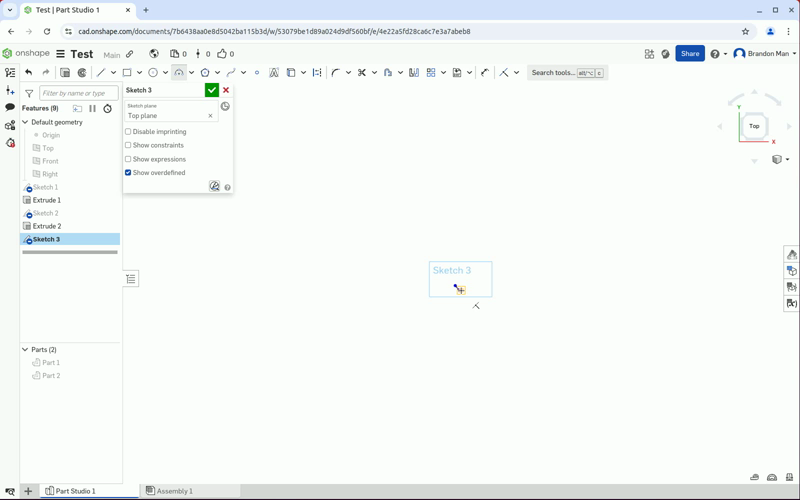
scroll(6)
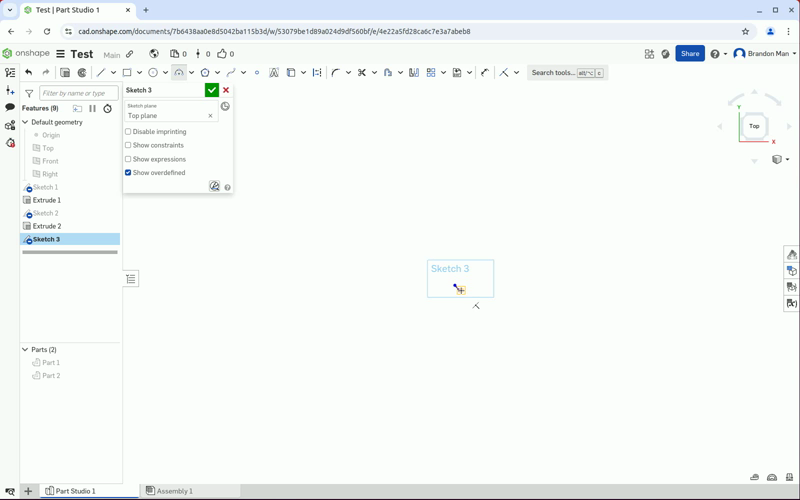
scroll(6)
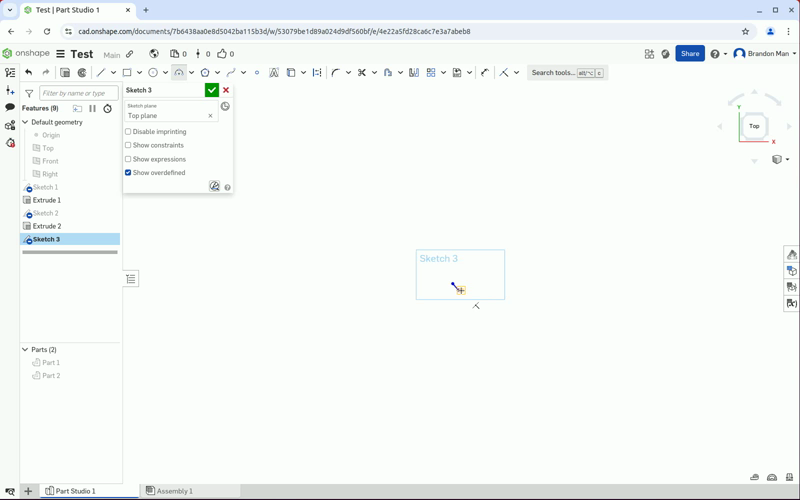
scroll(6)
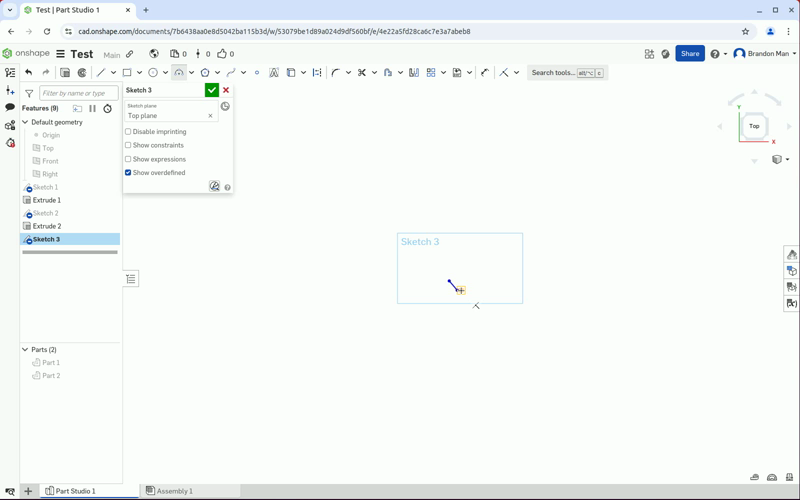
scroll(6)
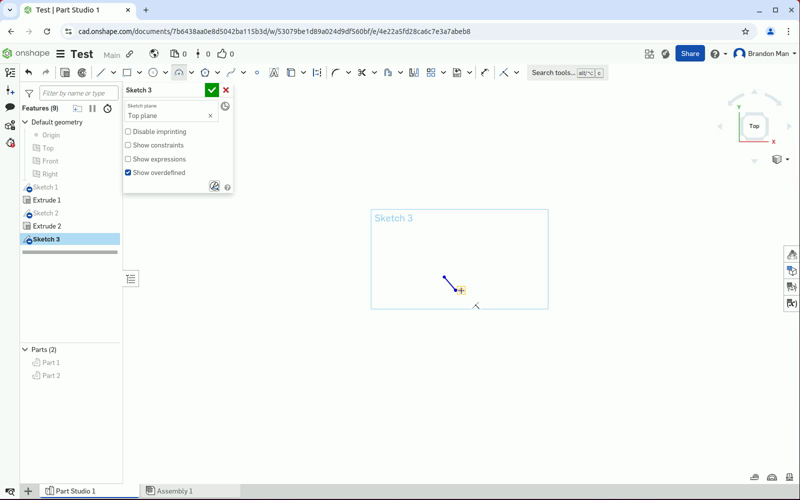
scroll(6)
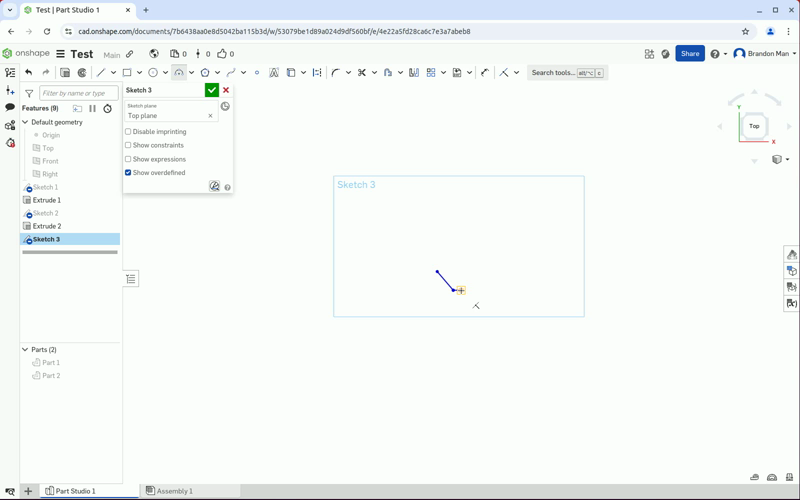
scroll(6)
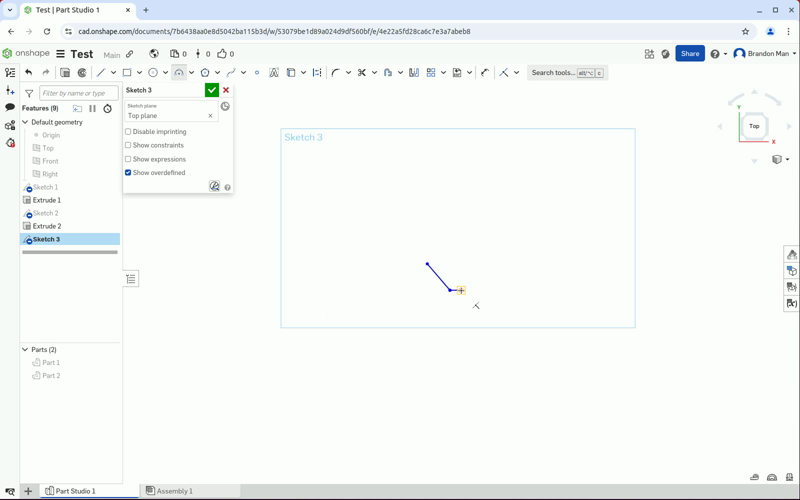
scroll(6)
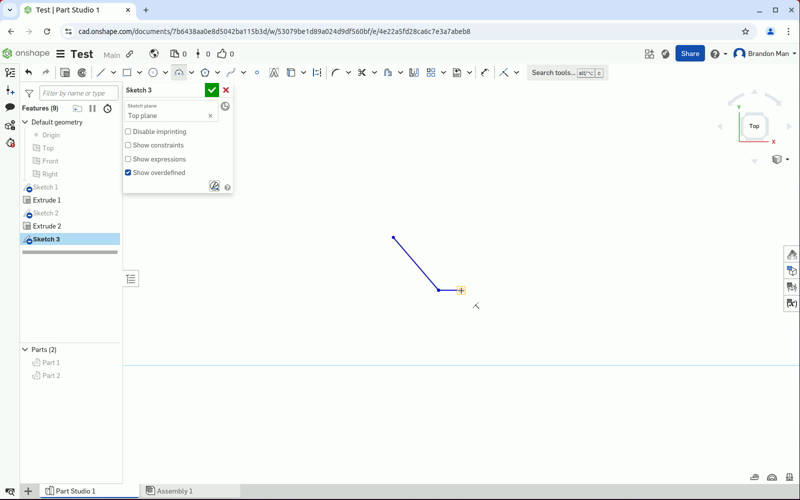
click(461, 290)
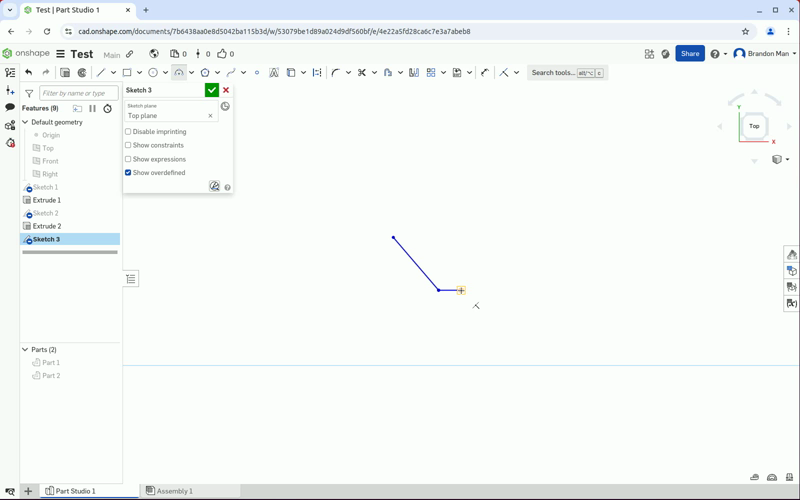
scroll(-6)
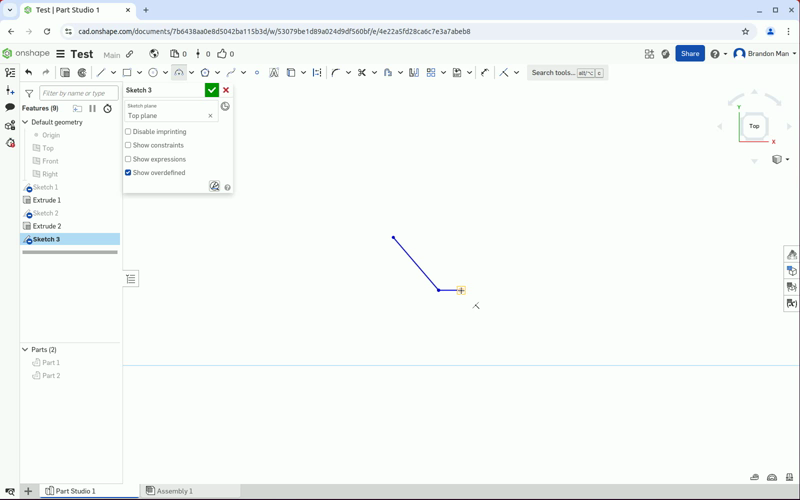
scroll(-6)
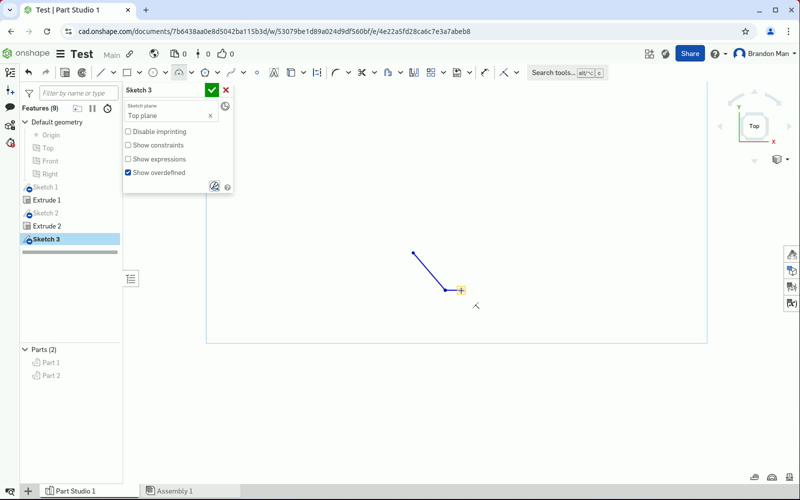
scroll(-6)
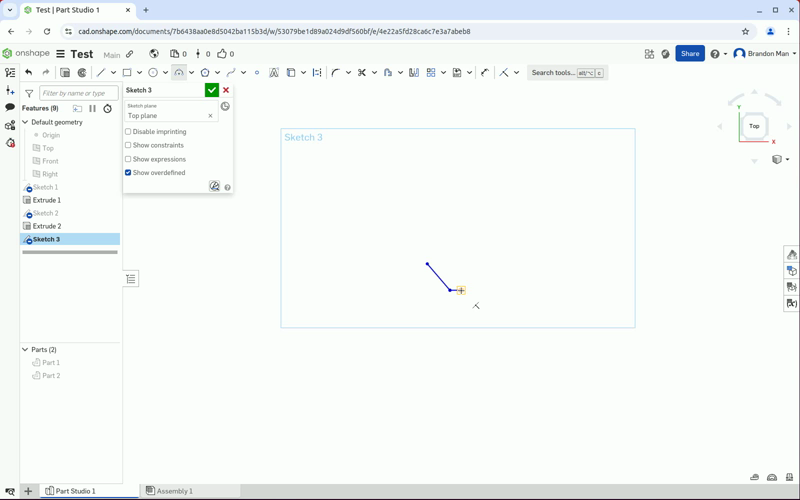
scroll(-6)
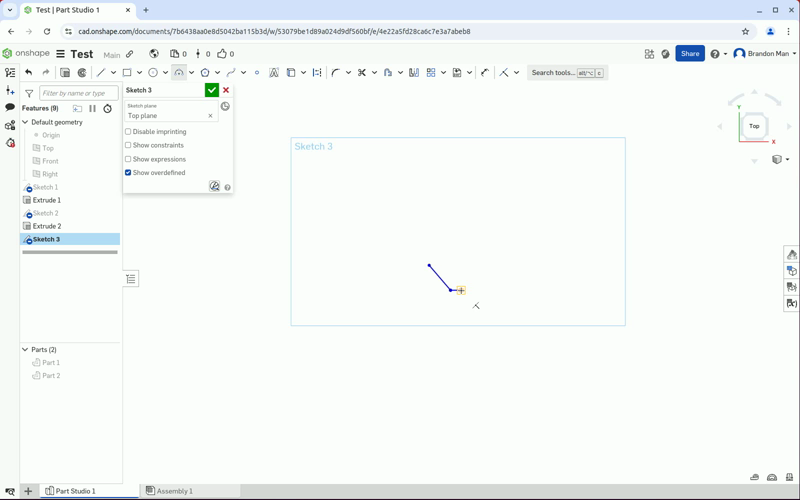
scroll(-6)
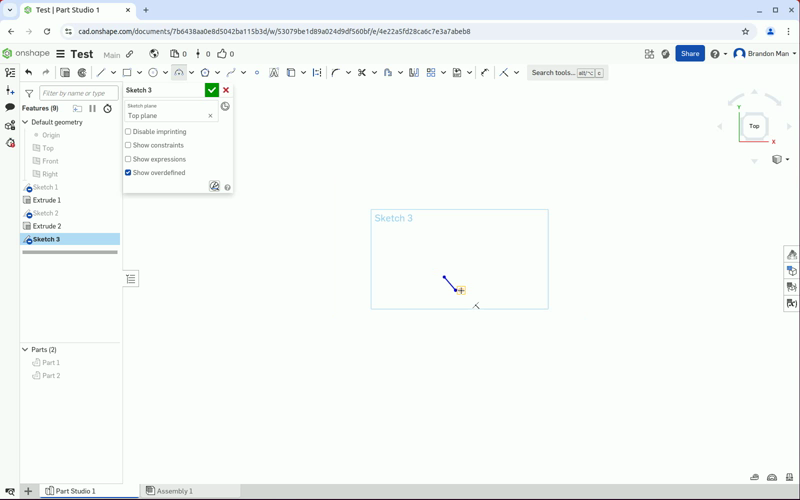
scroll(-6)
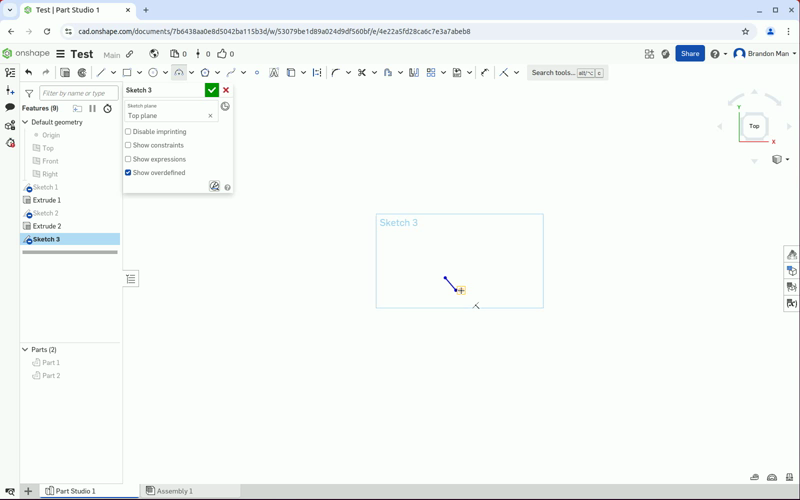
scroll(-6)
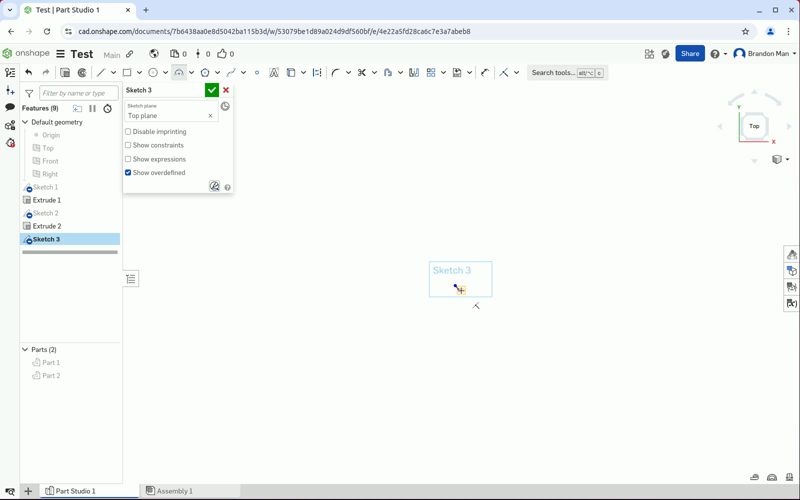
key_down(shift)
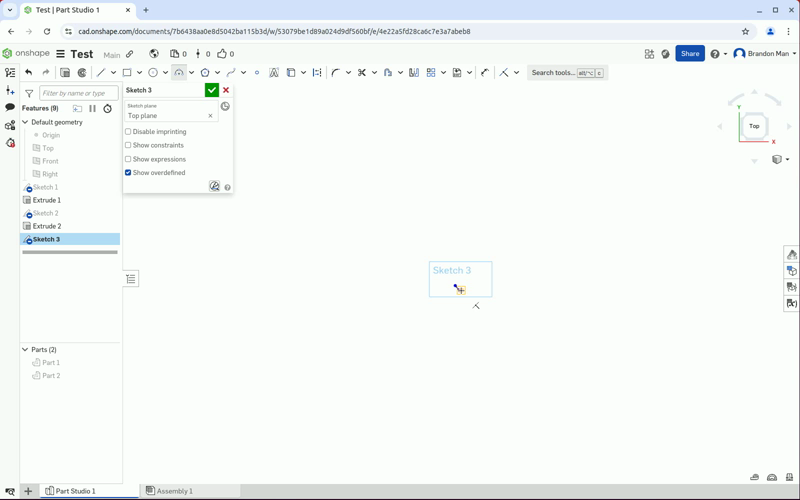
mouse_move(462, 290)
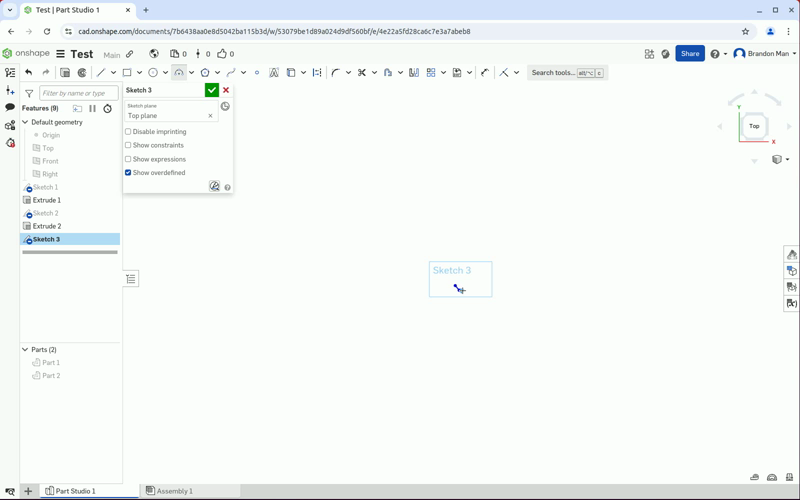
scroll(6)
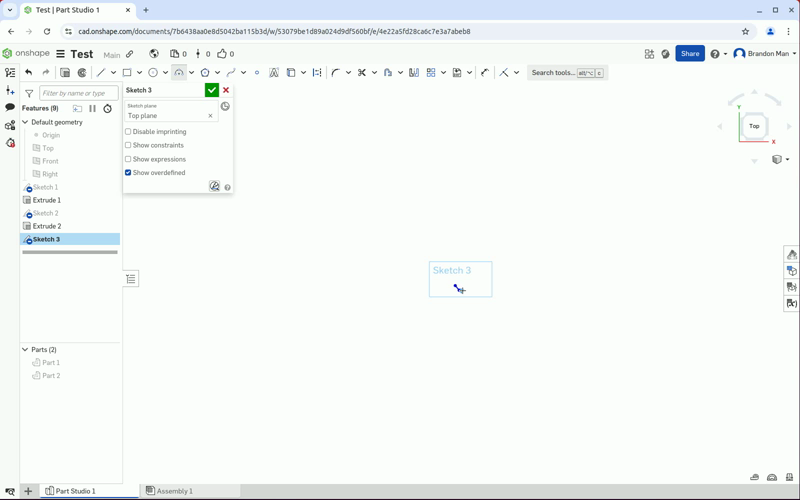
scroll(6)
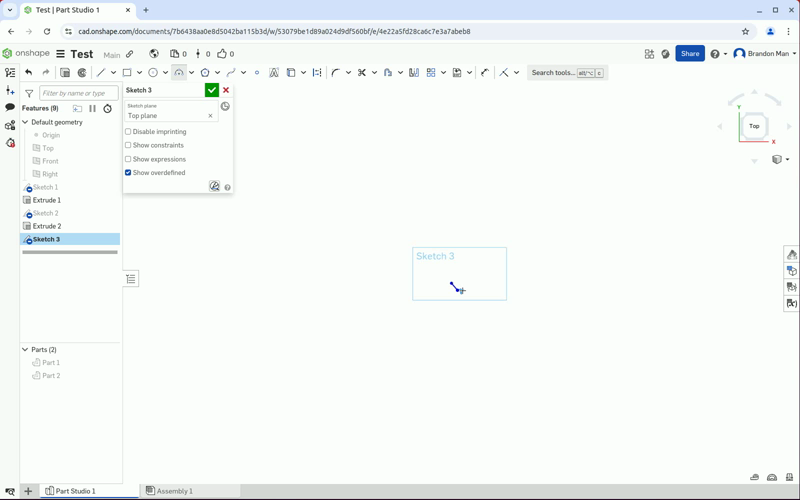
scroll(6)
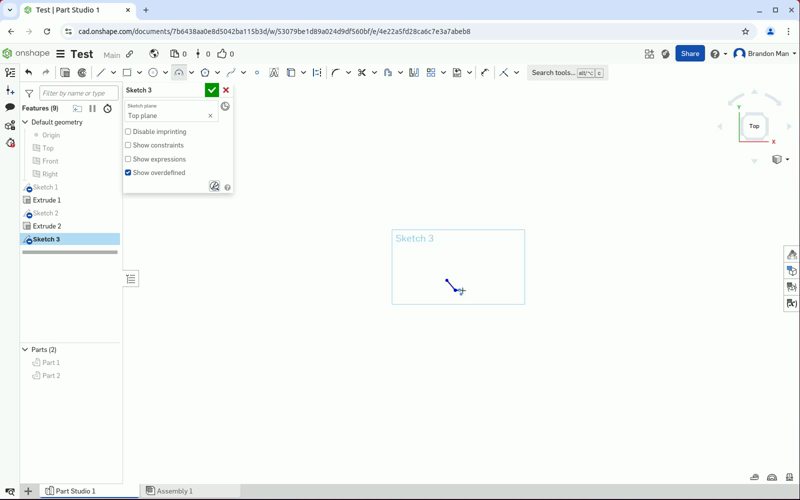
scroll(6)
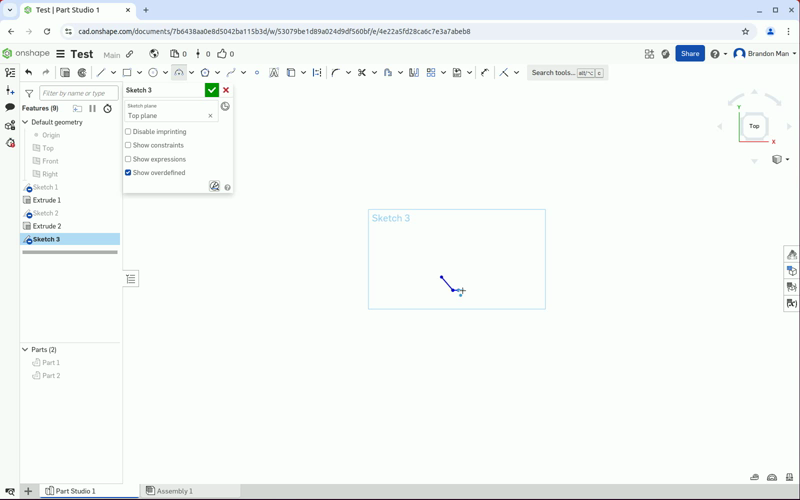
scroll(6)
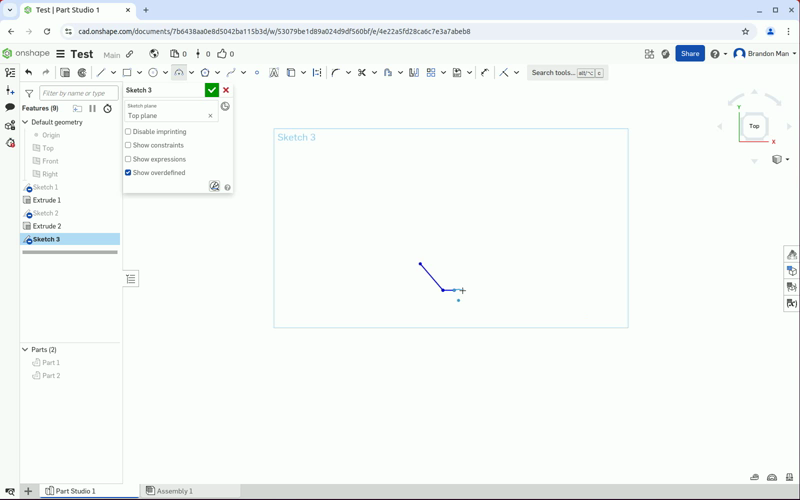
scroll(6)
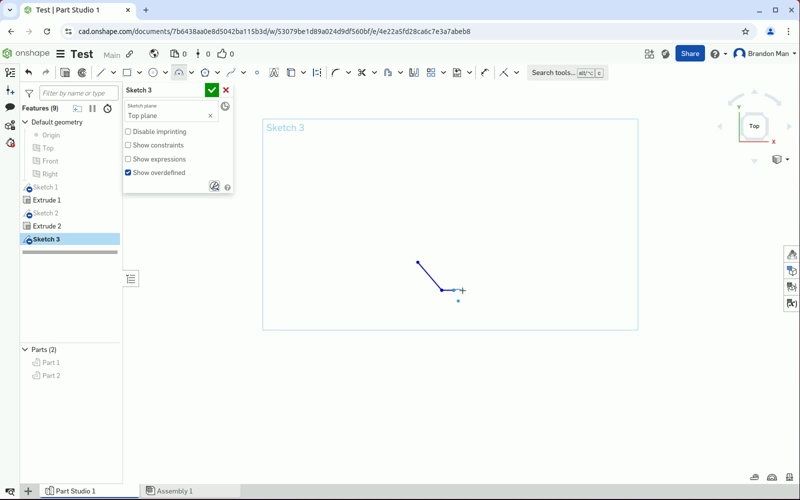
scroll(6)
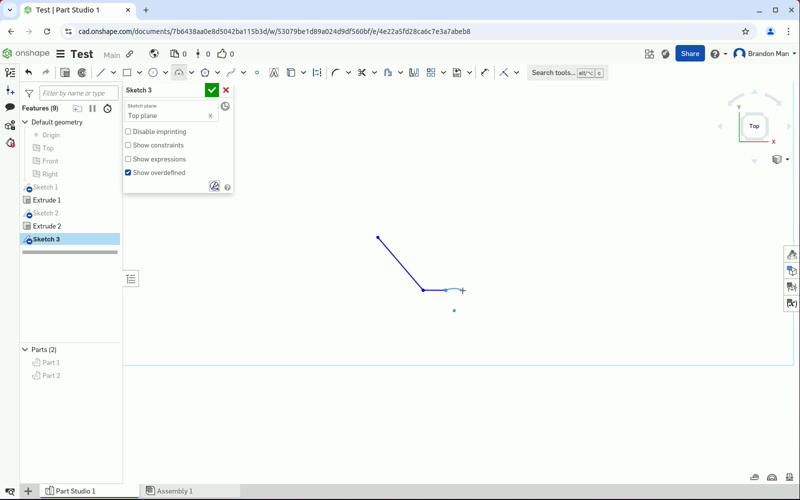
click(462, 290)
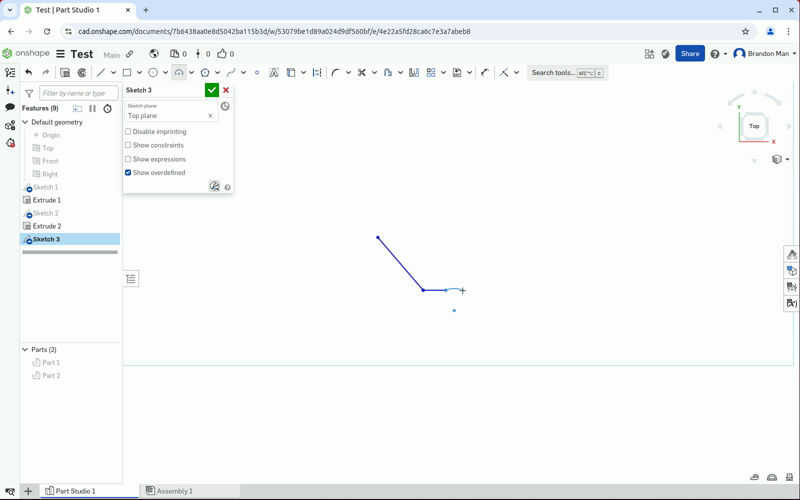
scroll(-6)
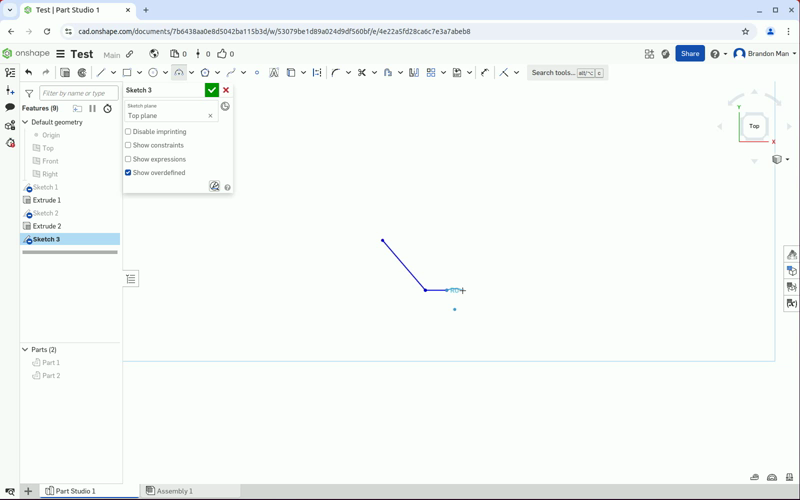
scroll(-6)
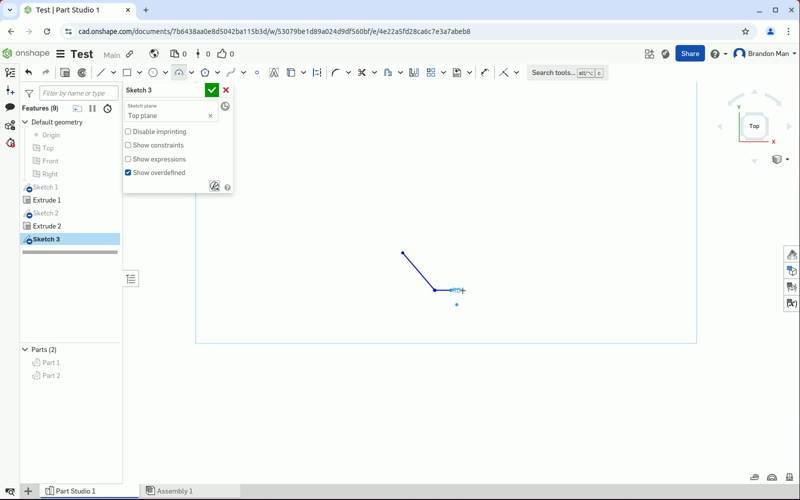
scroll(-6)
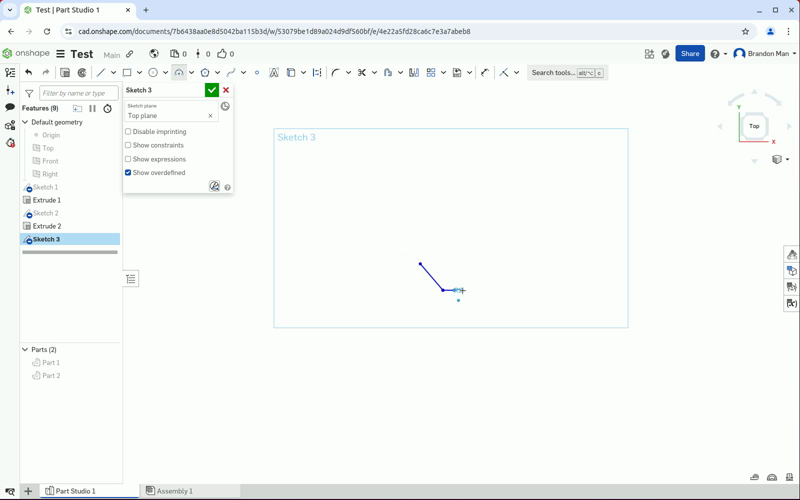
scroll(-6)
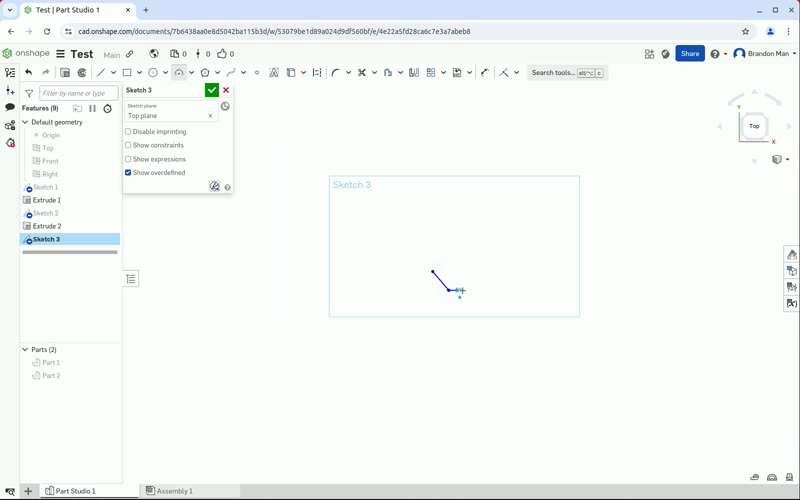
scroll(-6)
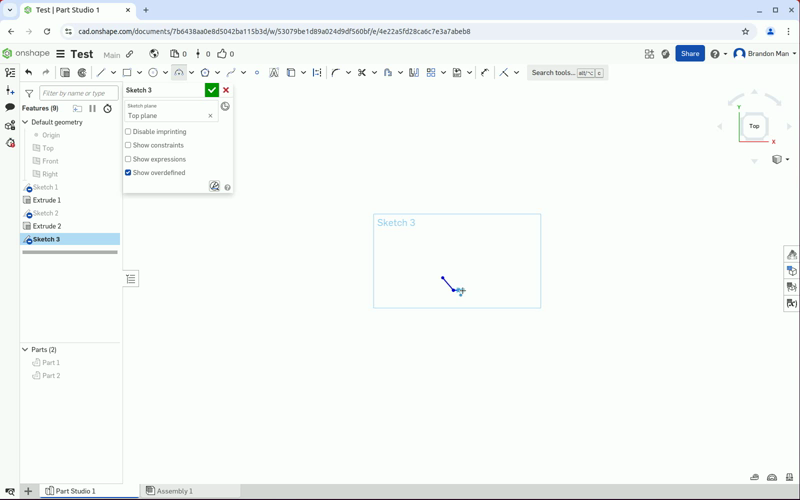
scroll(-6)
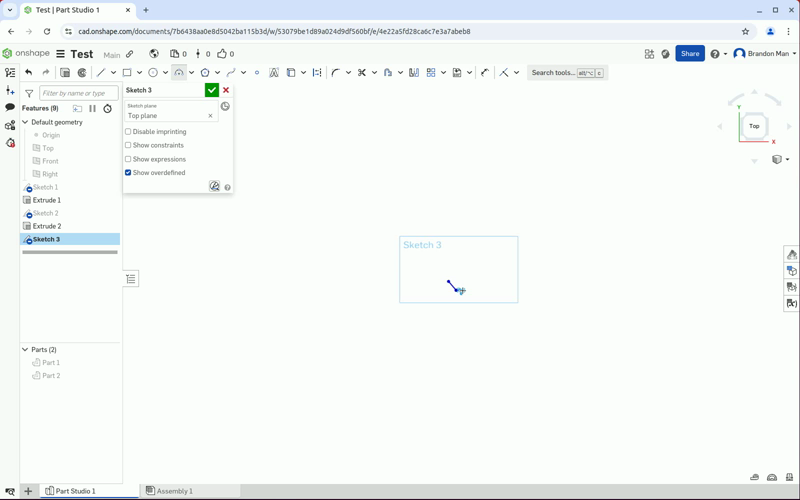
scroll(-6)
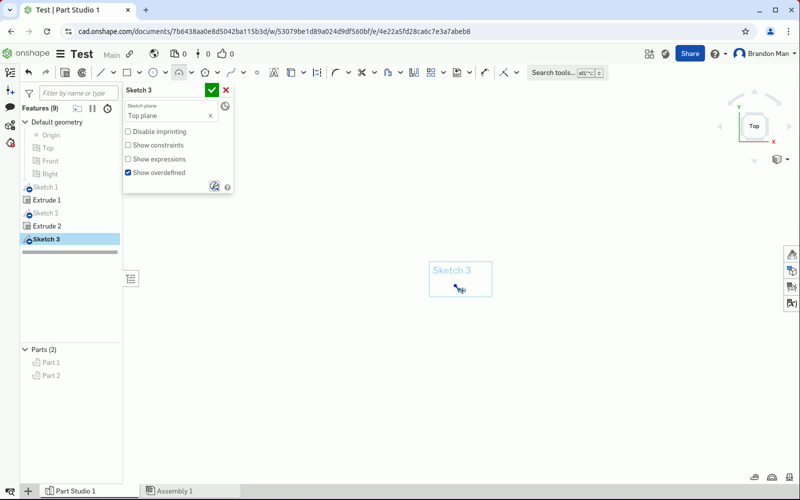
mouse_move(461, 286)
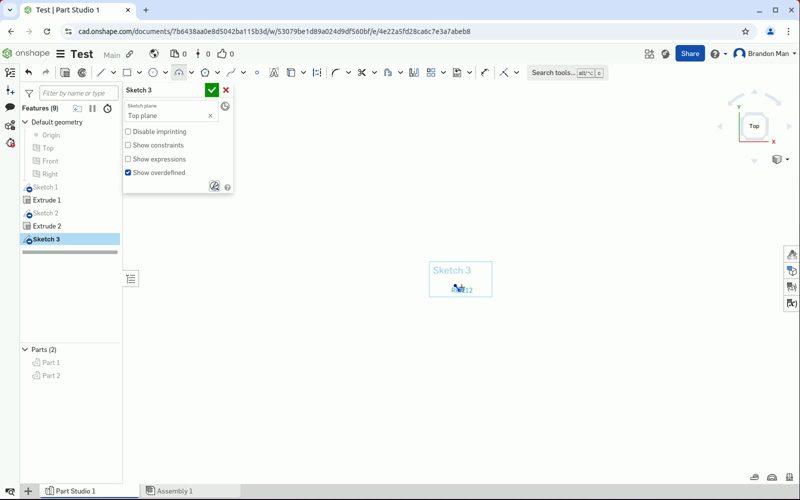
scroll(6)
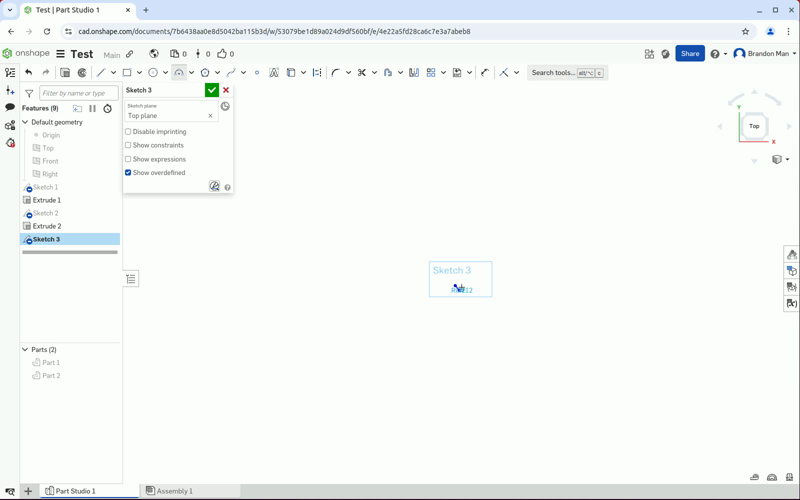
scroll(6)
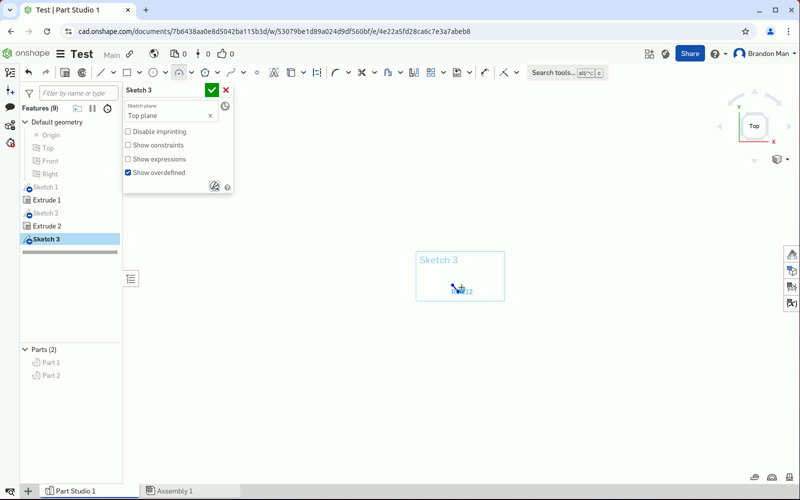
scroll(6)
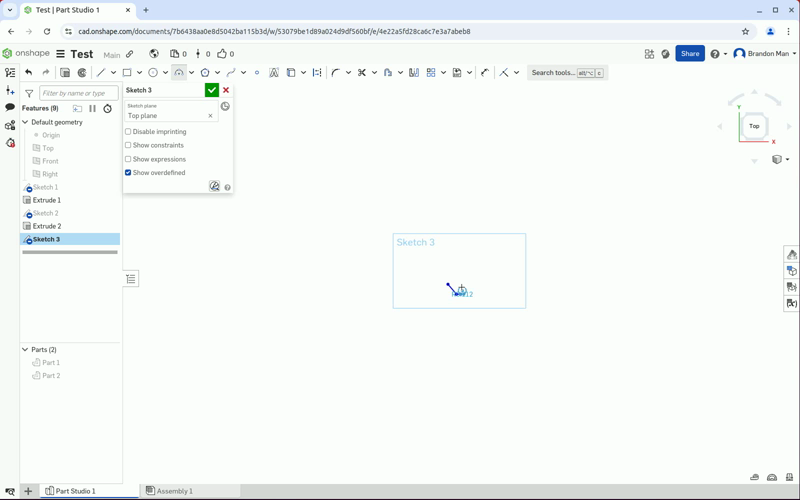
scroll(6)
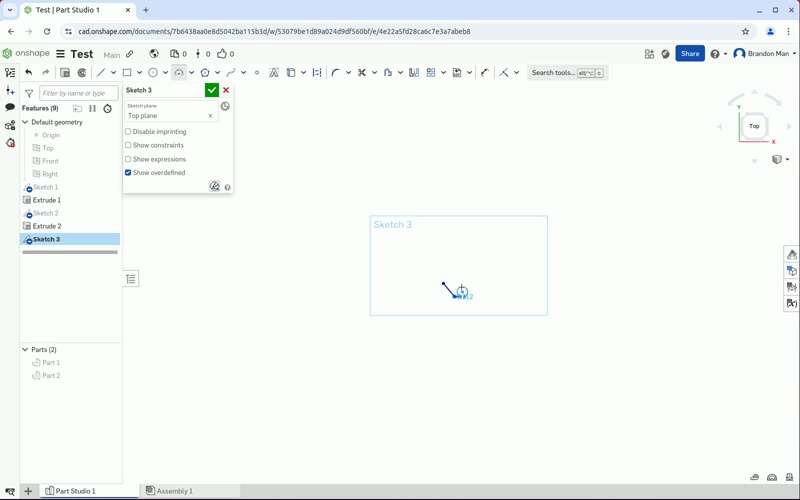
scroll(6)
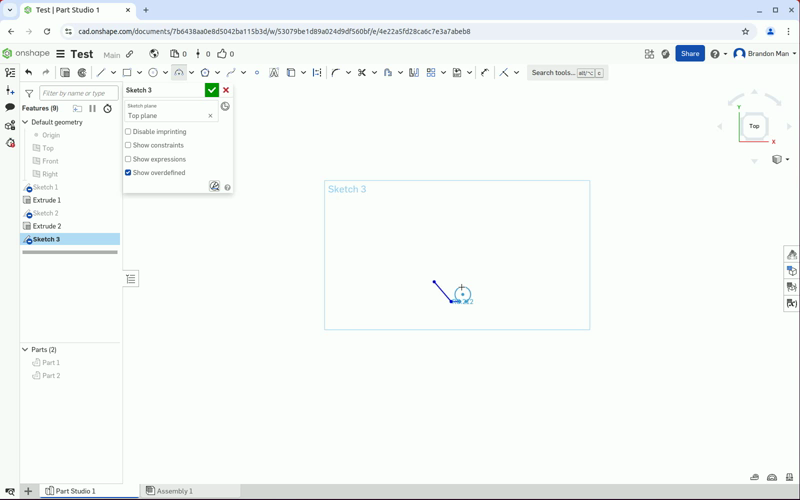
scroll(6)
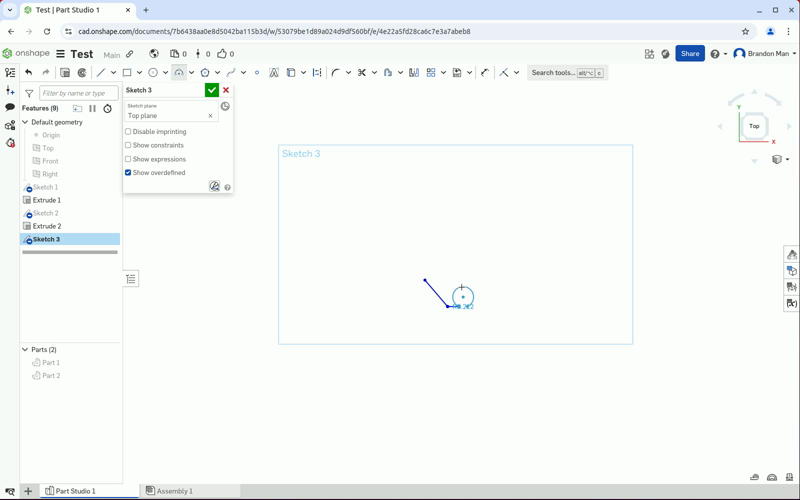
scroll(6)
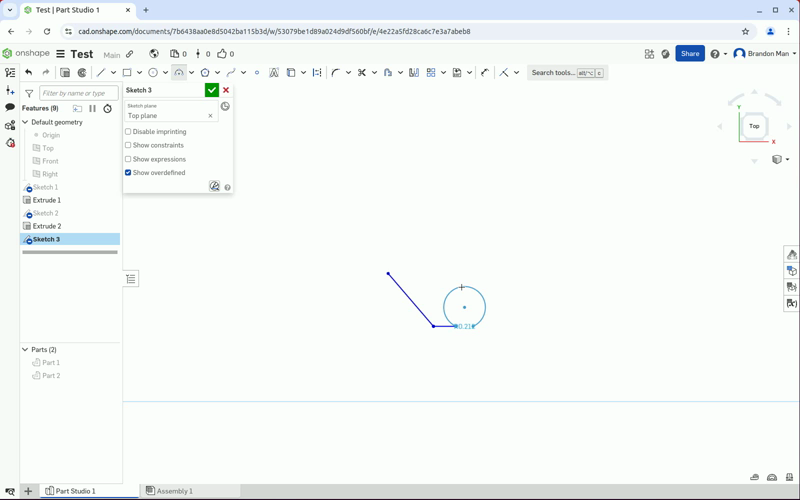
click(461, 286)
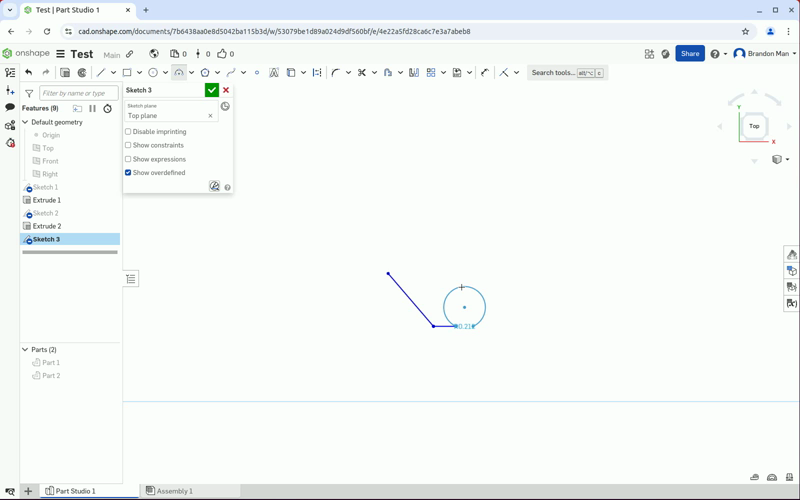
scroll(-6)
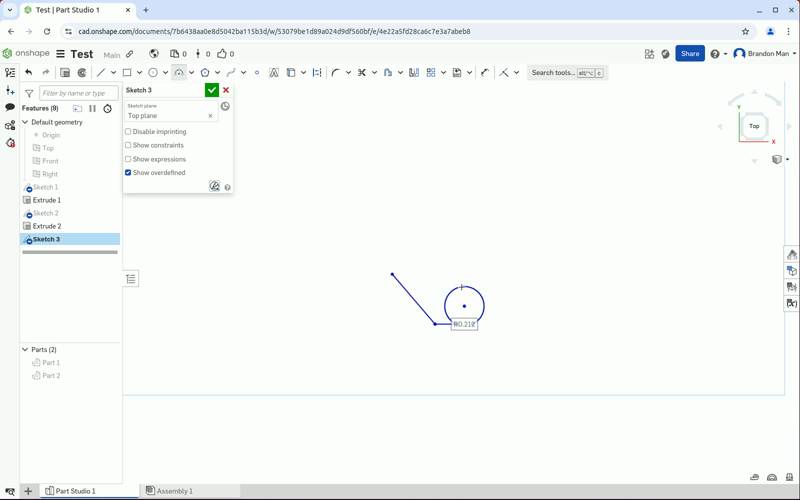
scroll(-6)
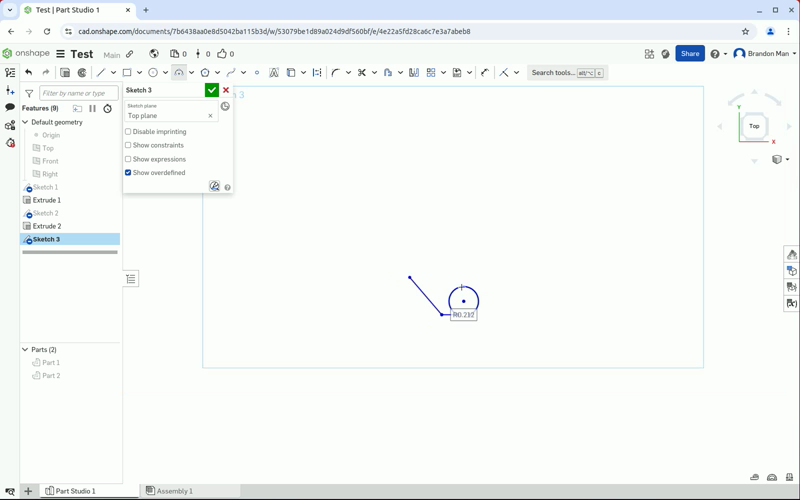
scroll(-6)
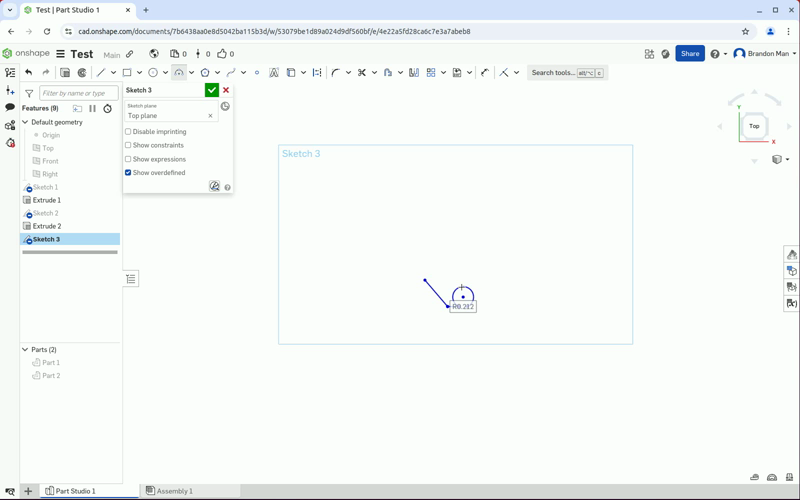
scroll(-6)
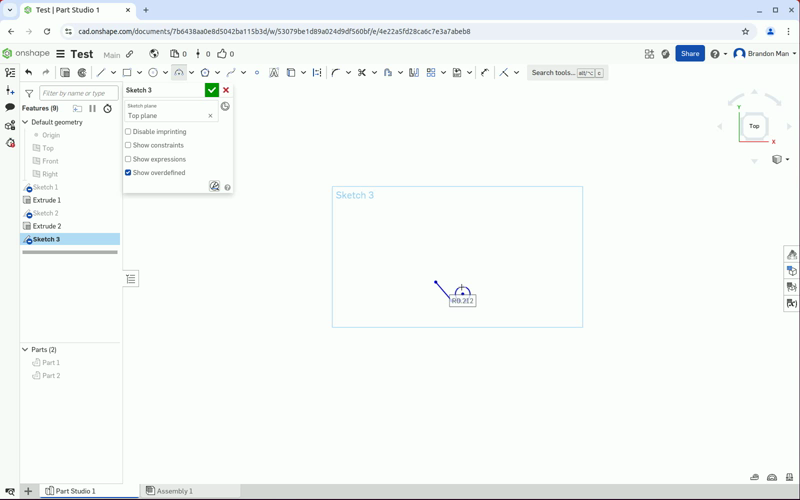
scroll(-6)
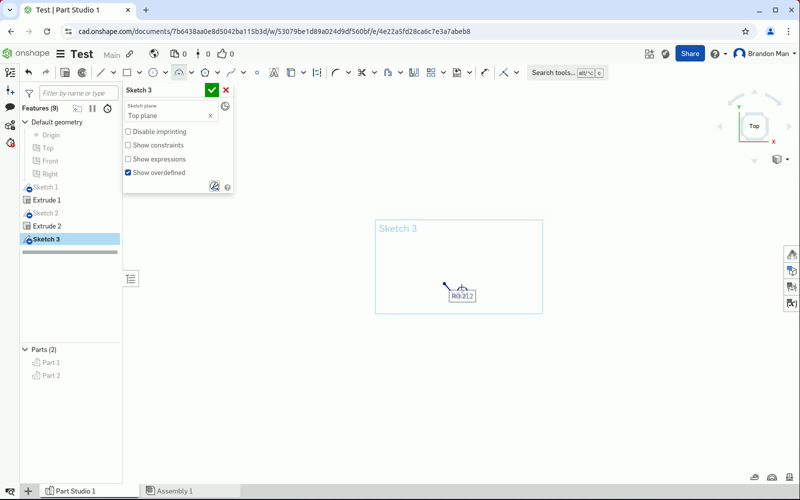
scroll(-6)
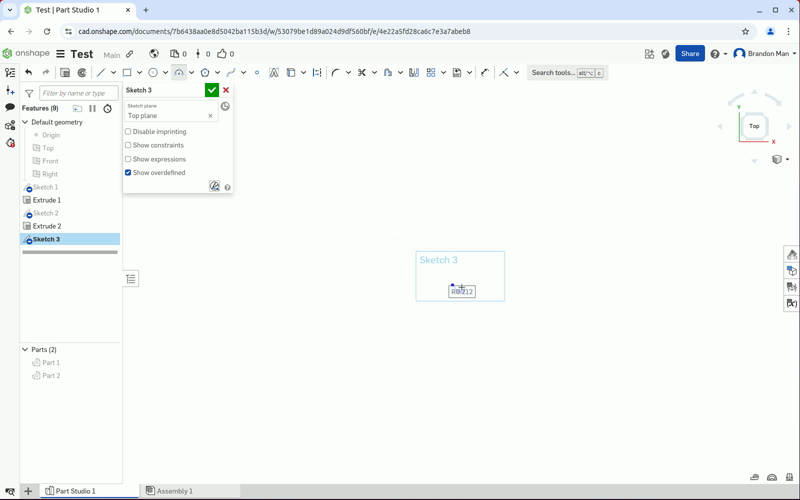
scroll(-6)
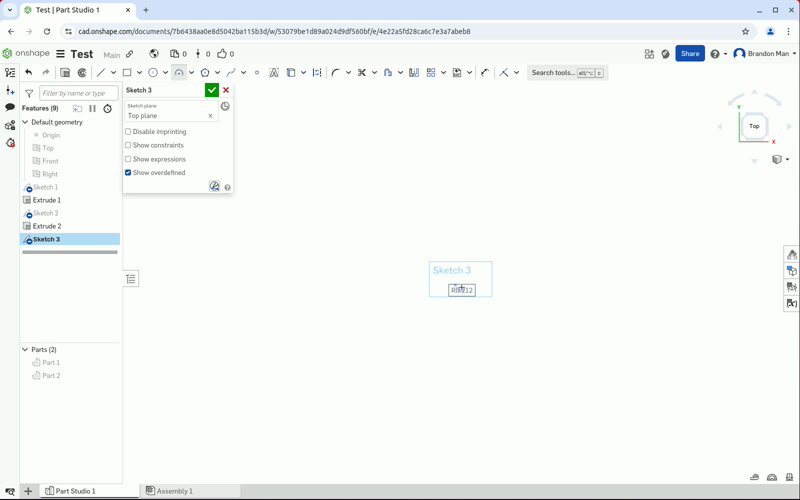
key_up(shift)
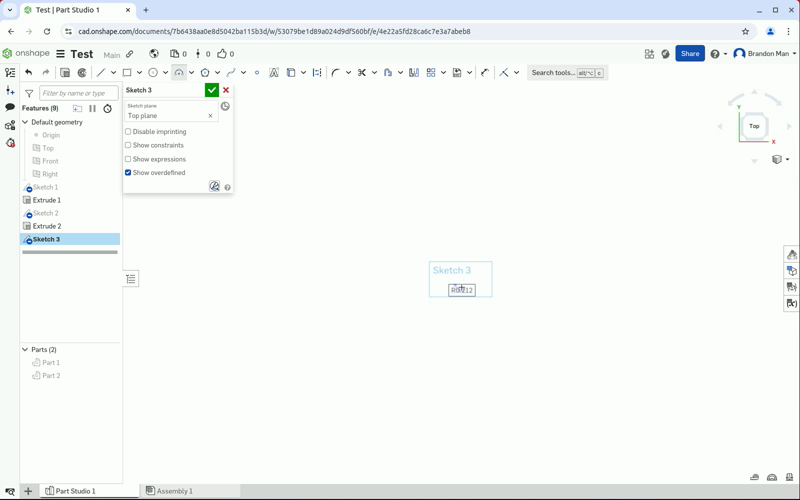
key(esc)
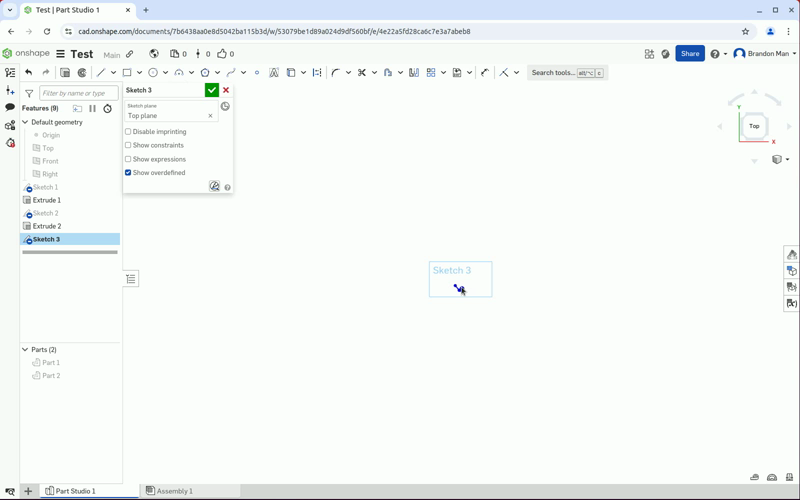
key(l)
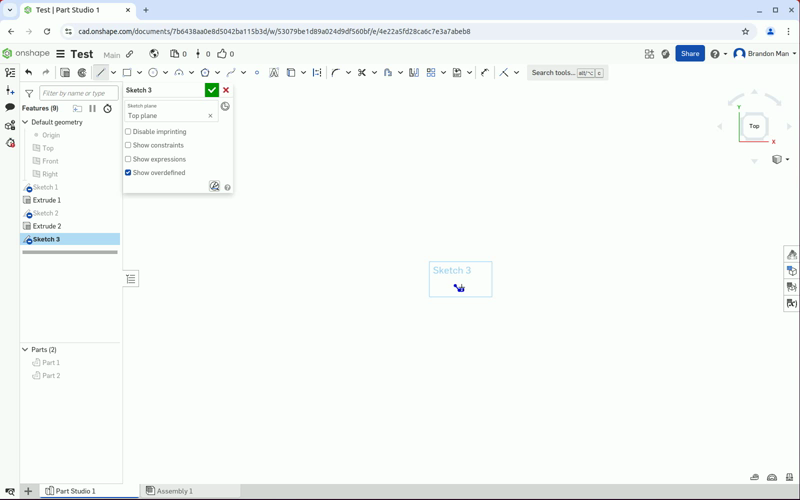
mouse_move(462, 290)
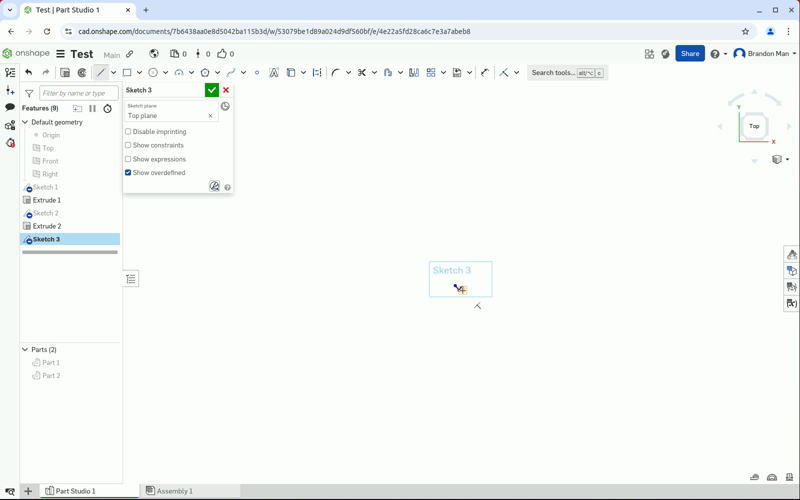
scroll(6)
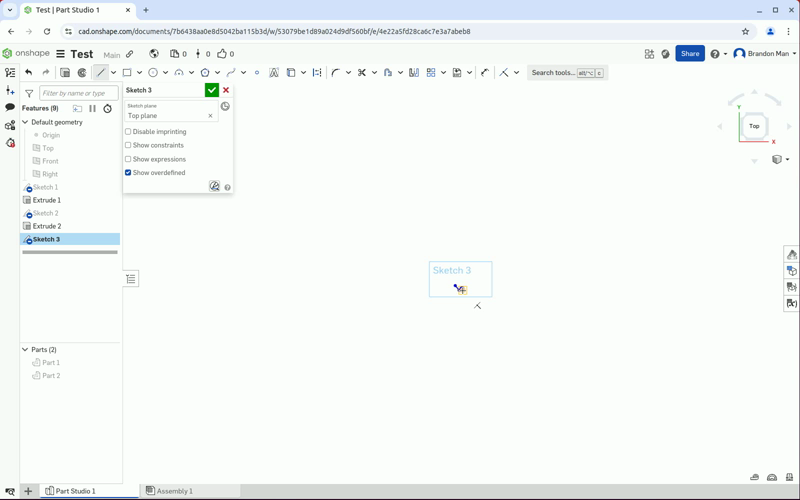
scroll(6)
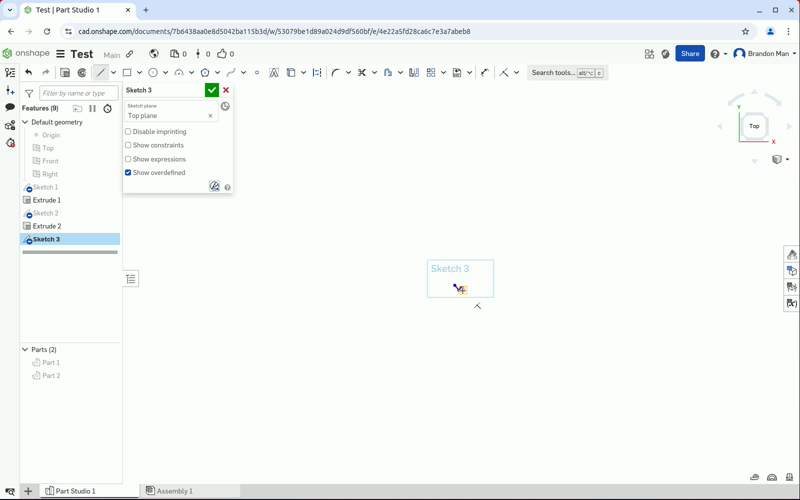
scroll(6)
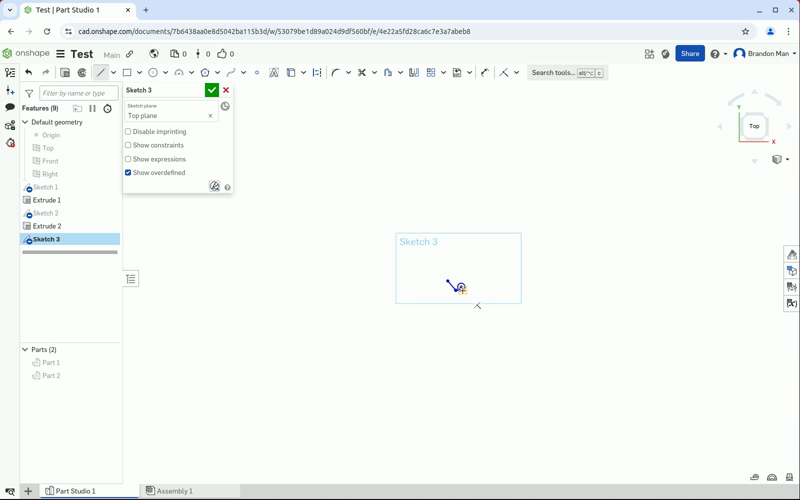
scroll(6)
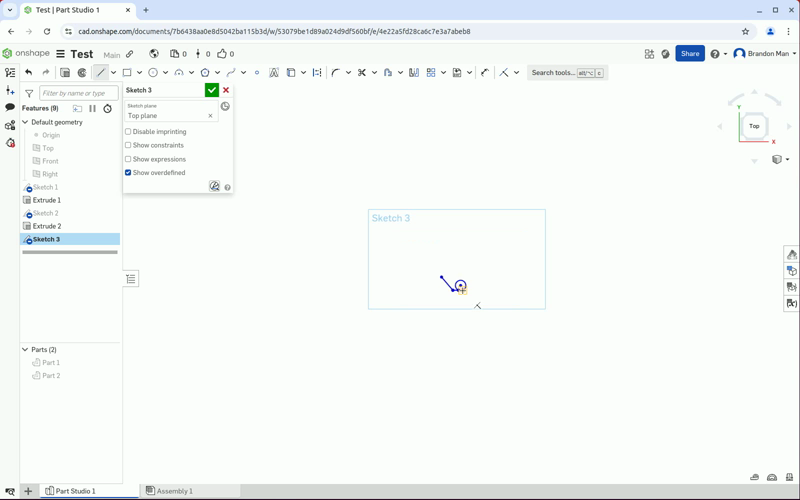
scroll(6)
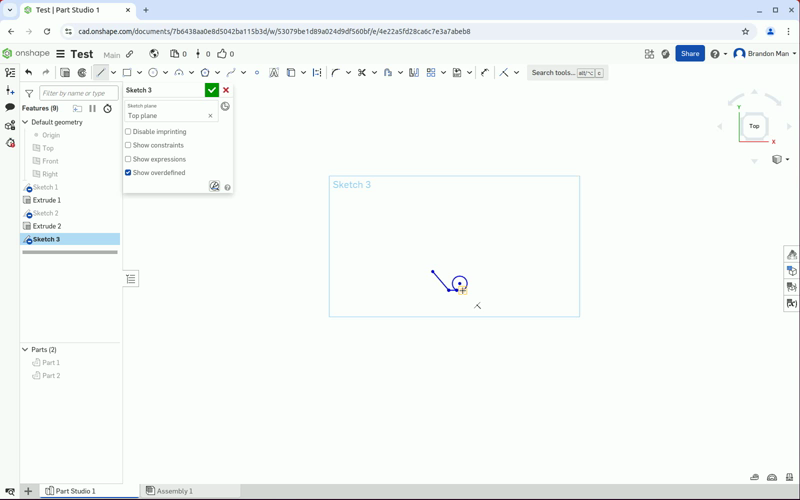
scroll(6)
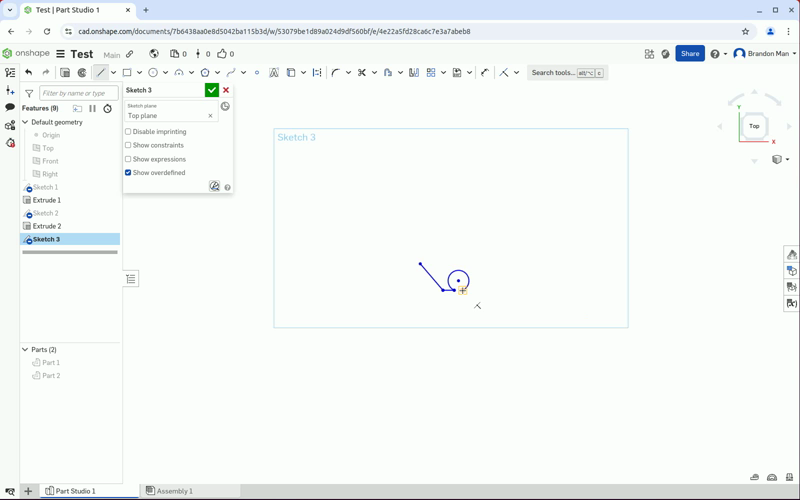
scroll(6)
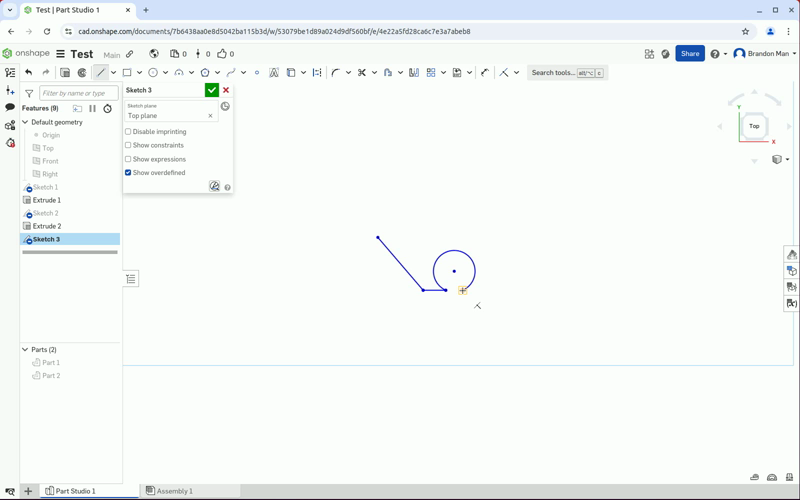
click(462, 290)
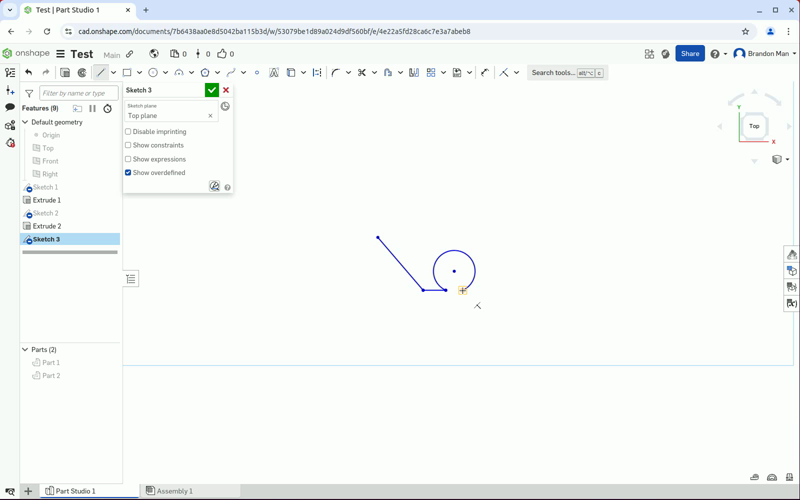
scroll(-6)
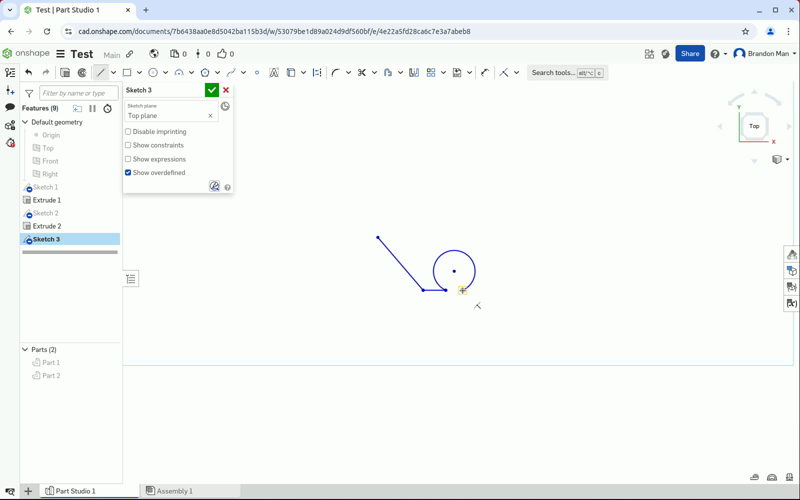
scroll(-6)
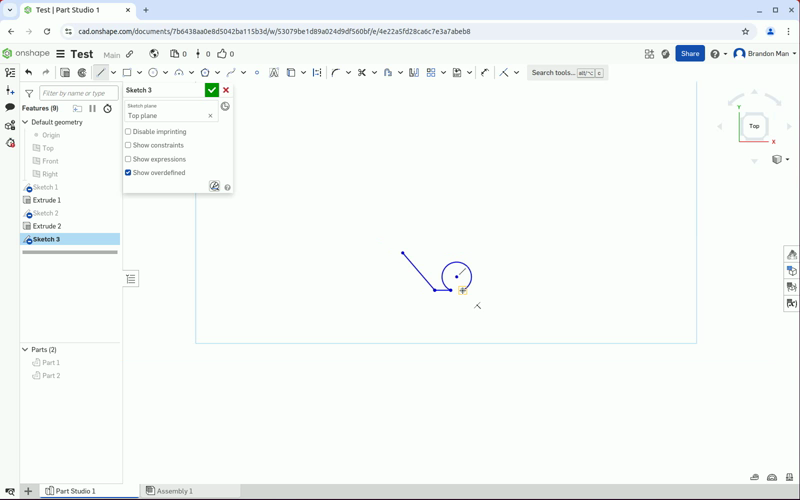
scroll(-6)
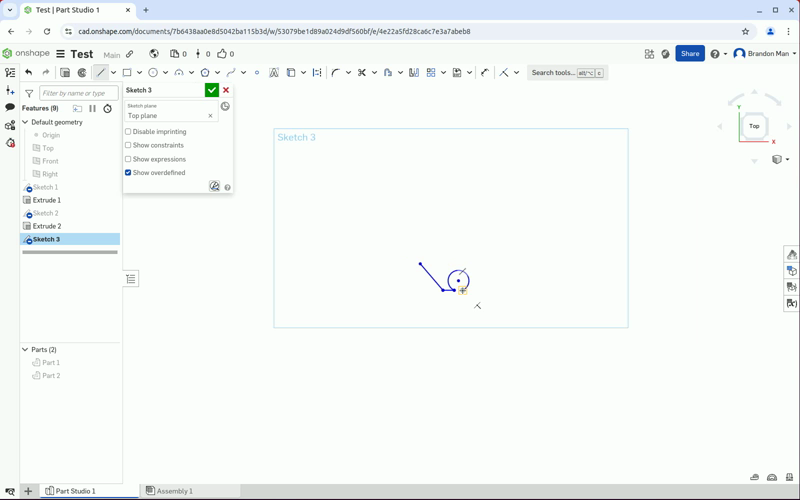
scroll(-6)
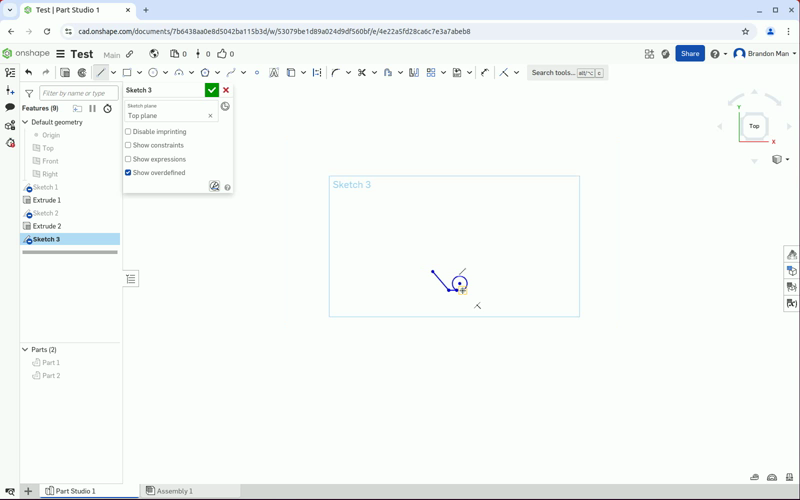
scroll(-6)
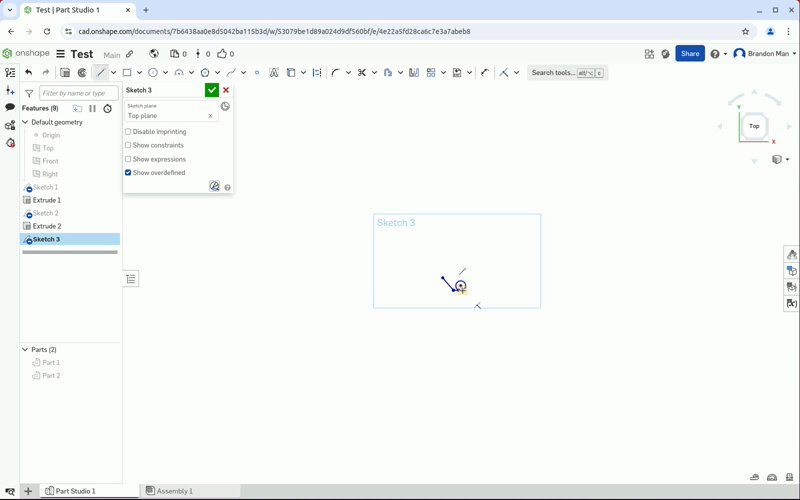
scroll(-6)
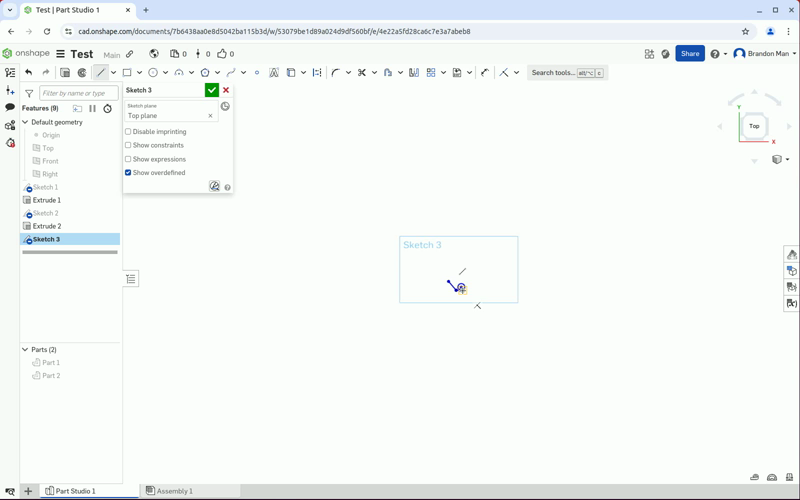
scroll(-6)
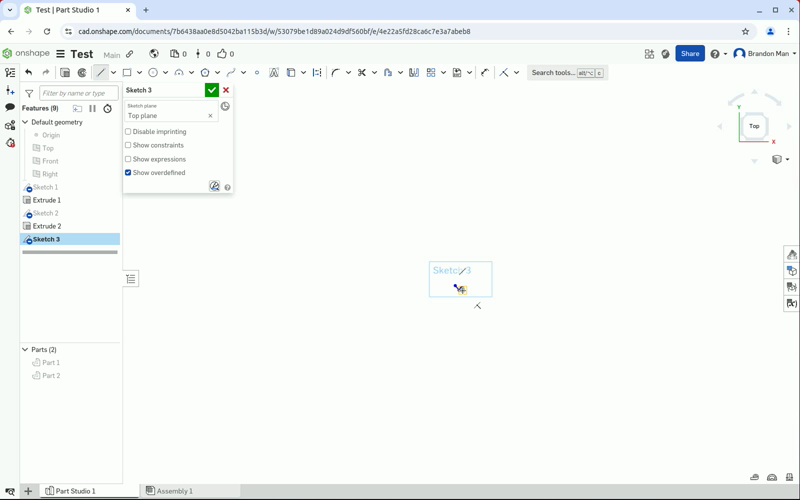
key_down(shift)
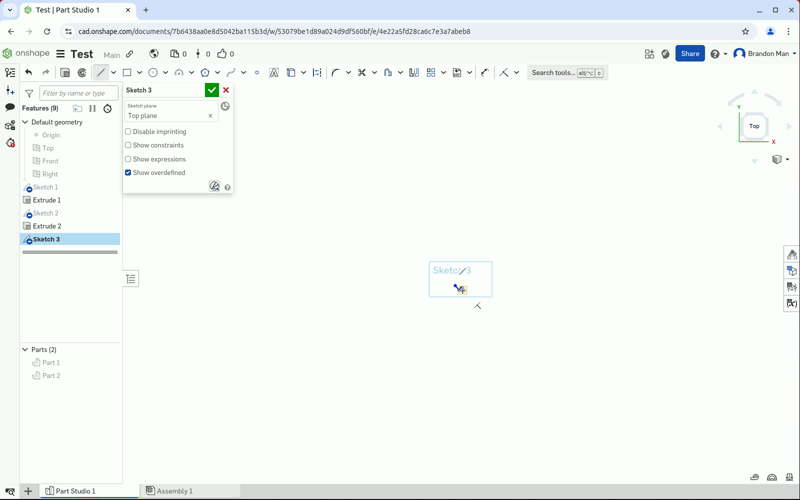
mouse_move(492, 290)
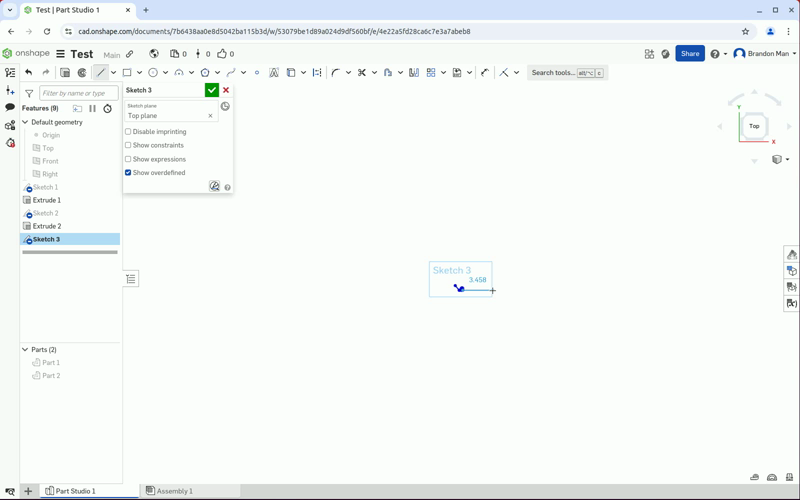
mouse_move(464, 290)
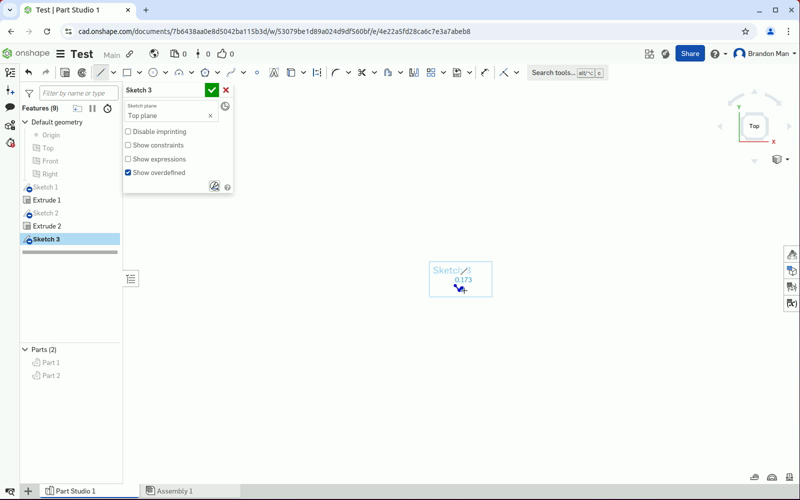
scroll(6)
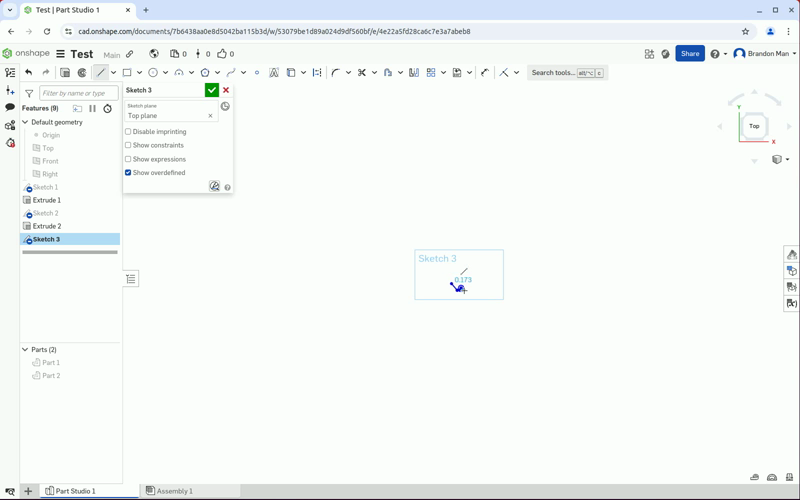
scroll(6)
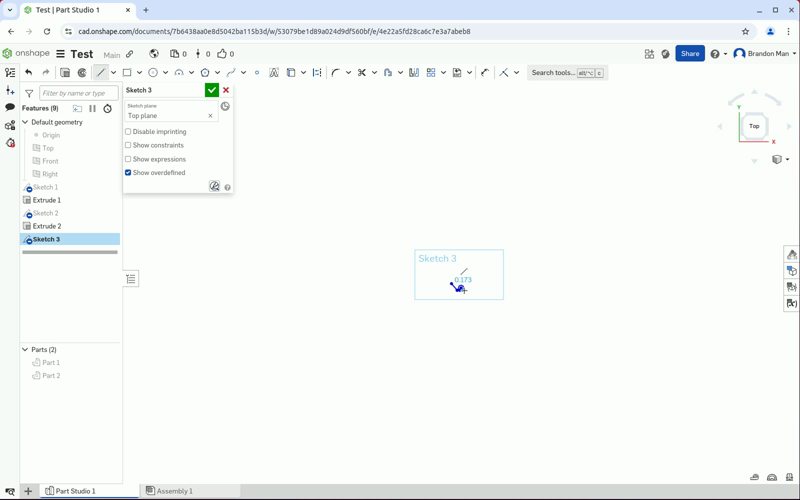
scroll(6)
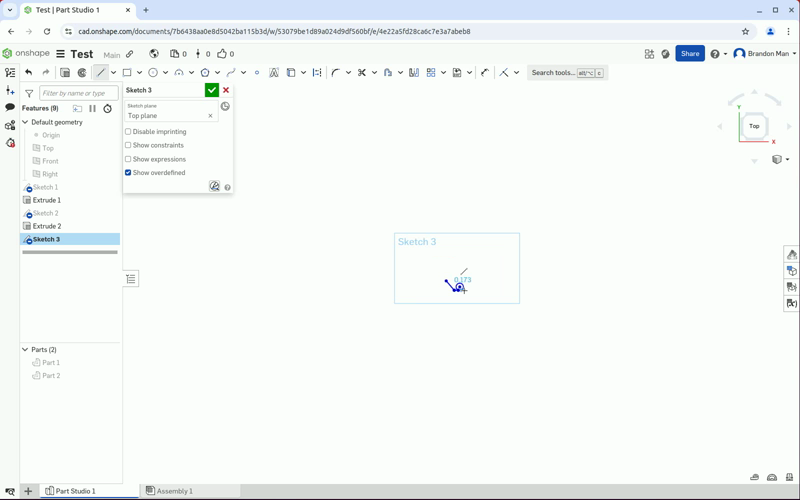
scroll(6)
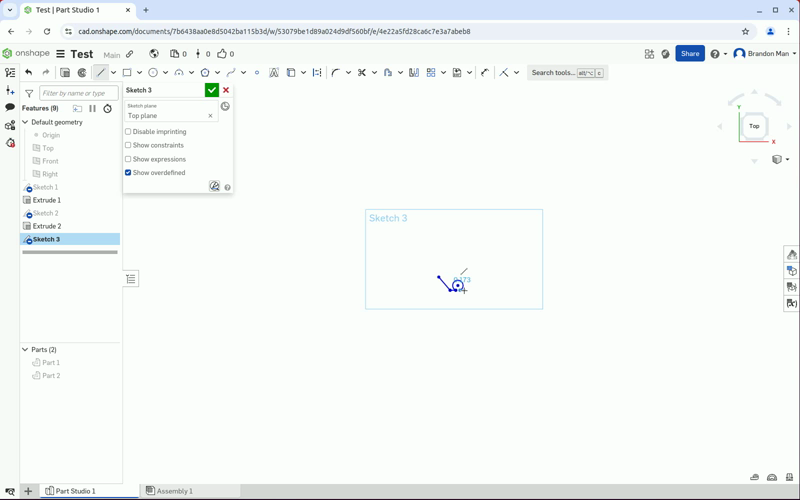
scroll(6)
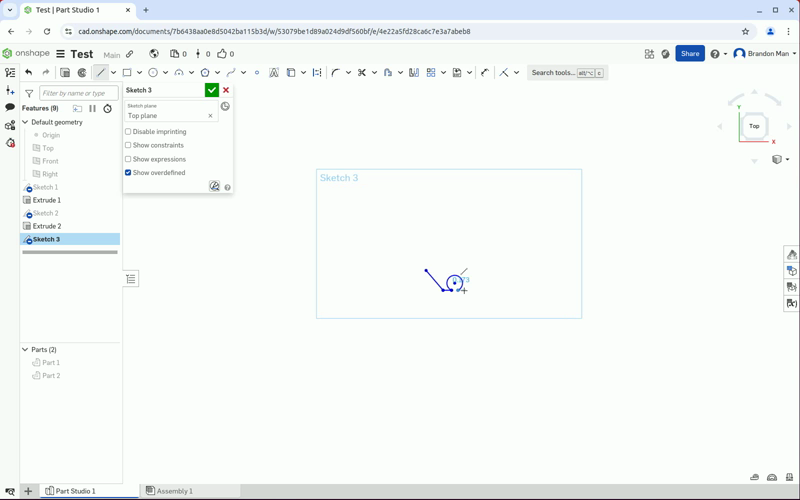
scroll(6)
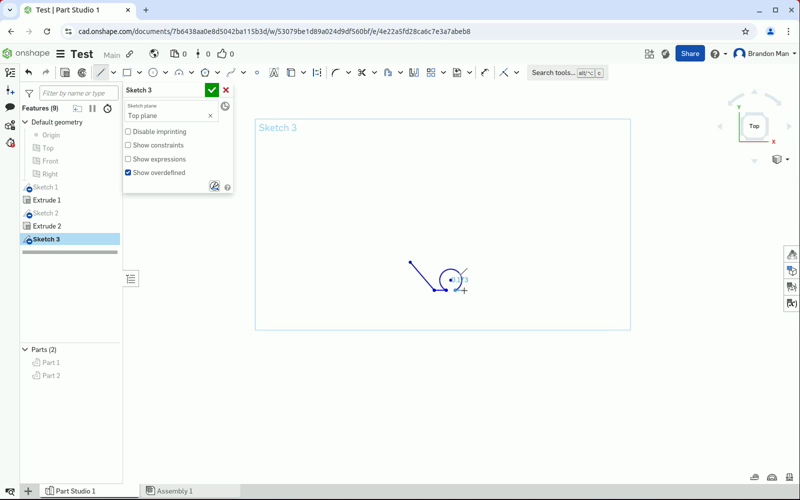
scroll(6)
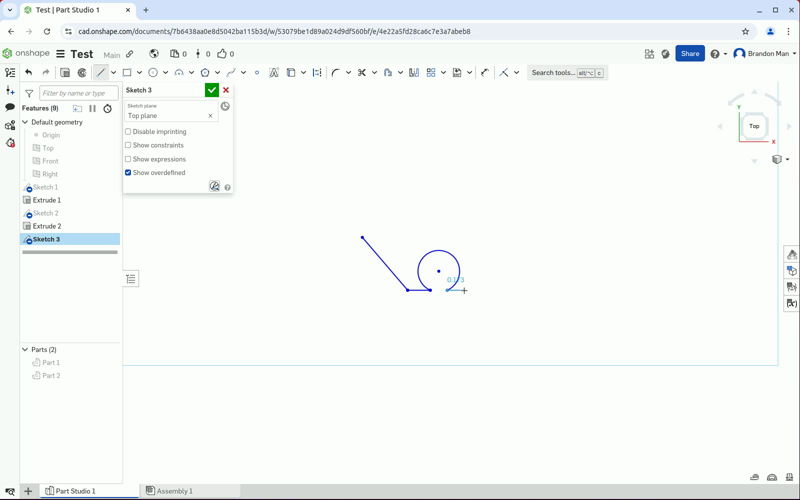
click(464, 290)
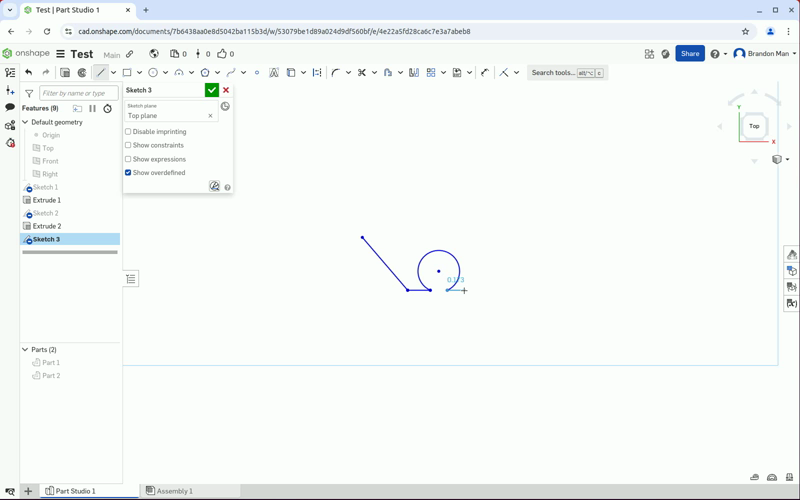
scroll(-6)
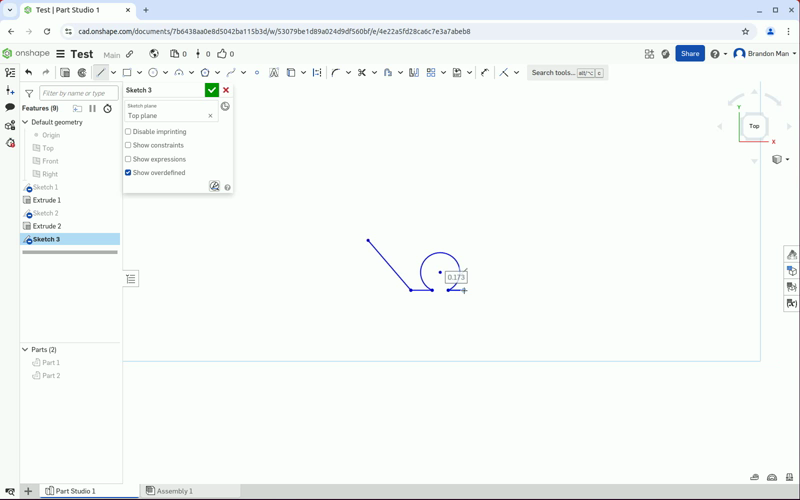
scroll(-6)
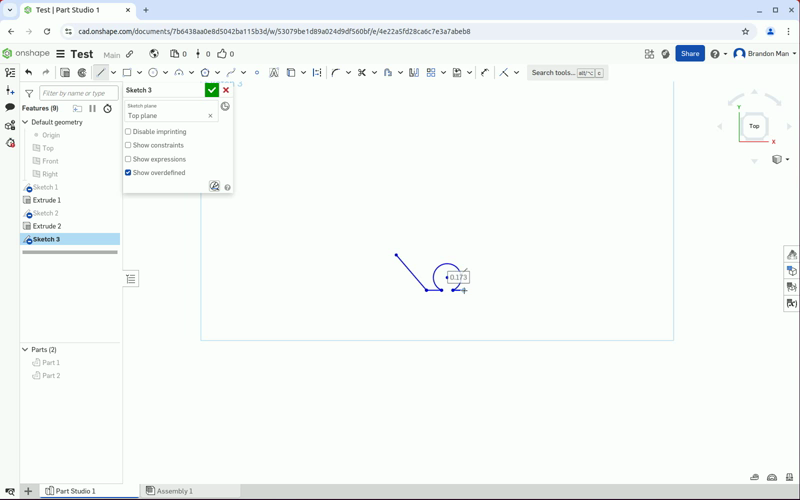
scroll(-6)
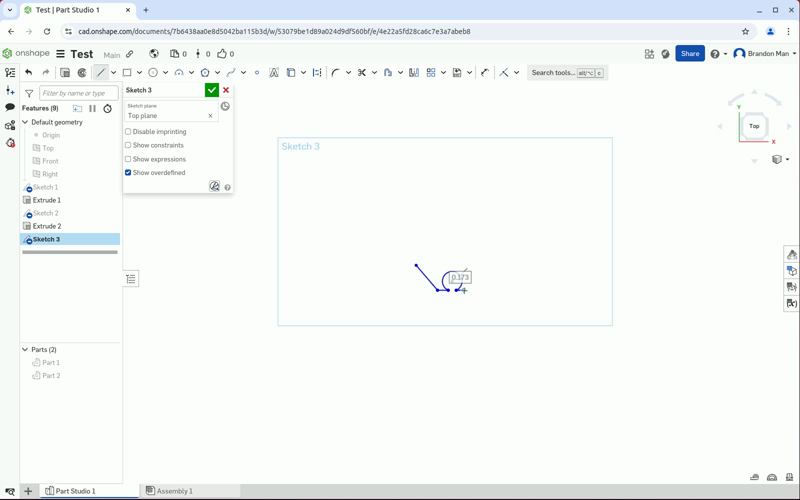
scroll(-6)
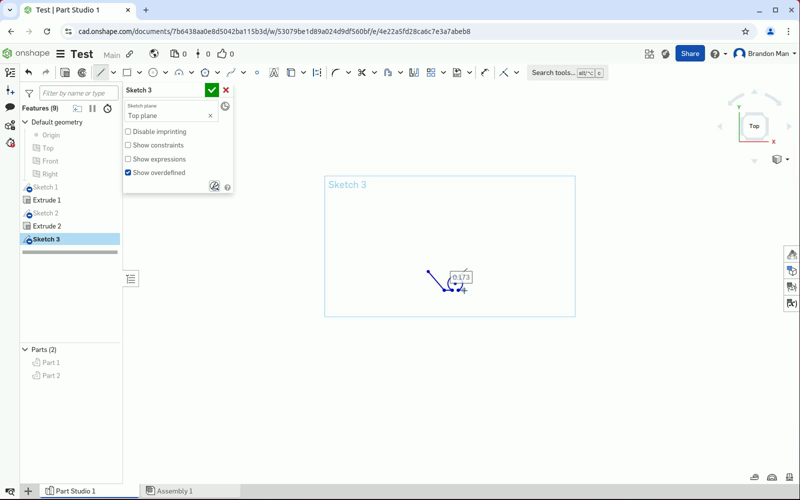
scroll(-6)
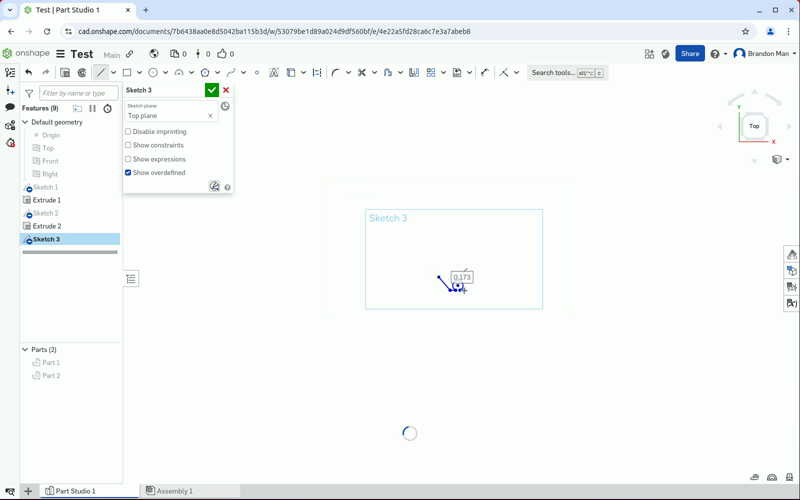
scroll(-6)
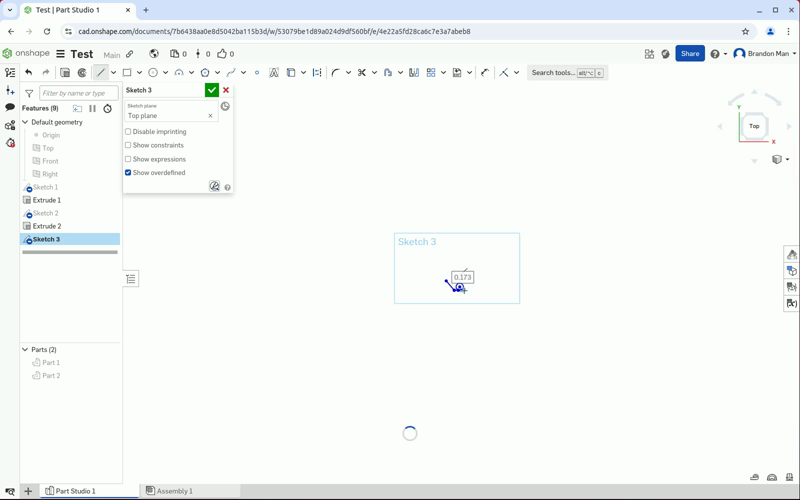
scroll(-6)
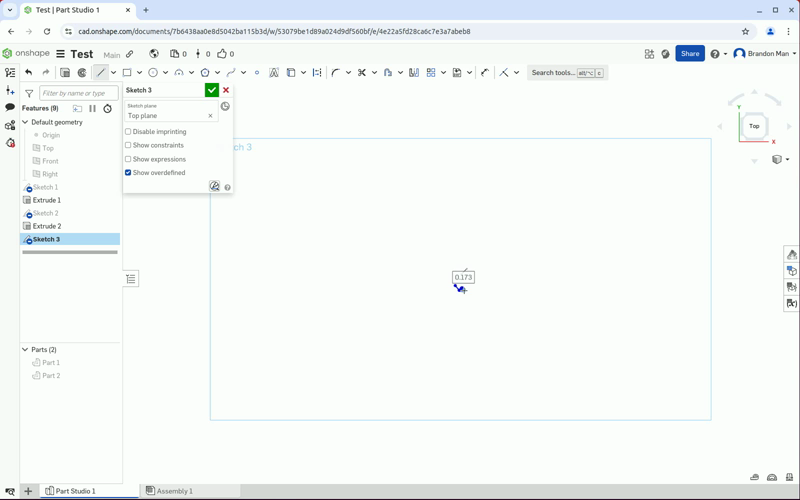
key_up(shift)
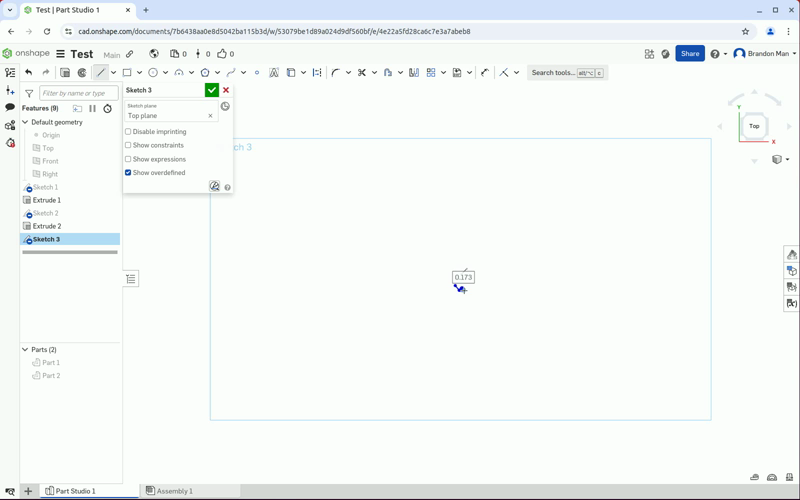
key_down(shift)
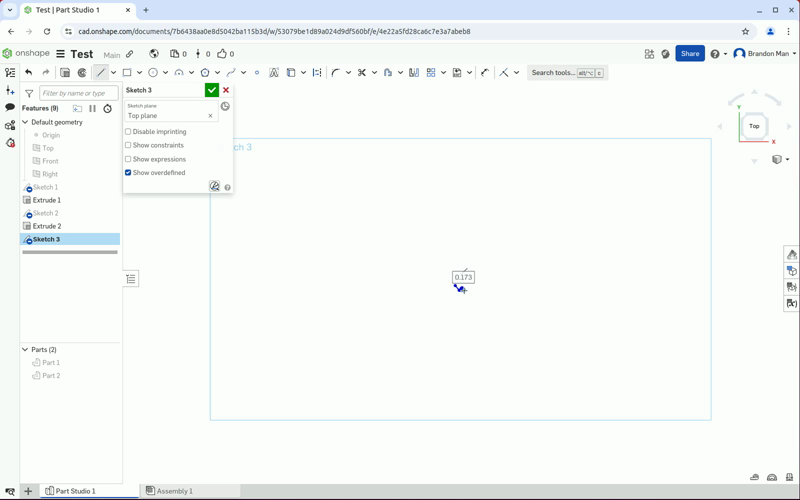
mouse_move(494, 290)
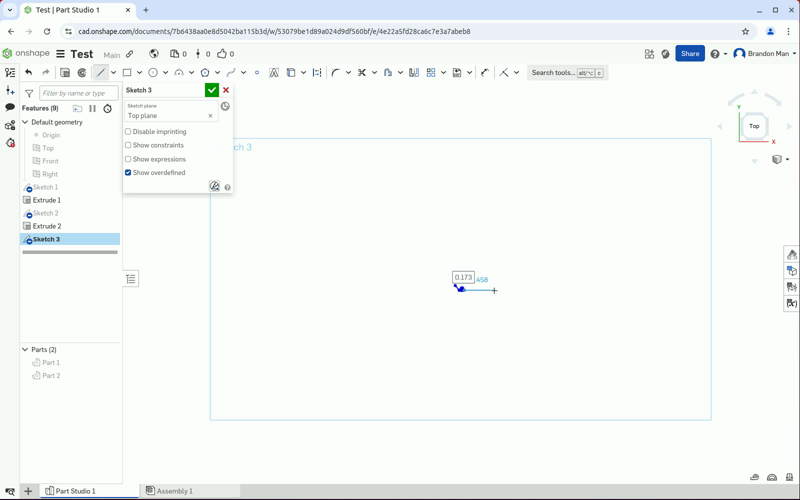
mouse_move(467, 286)
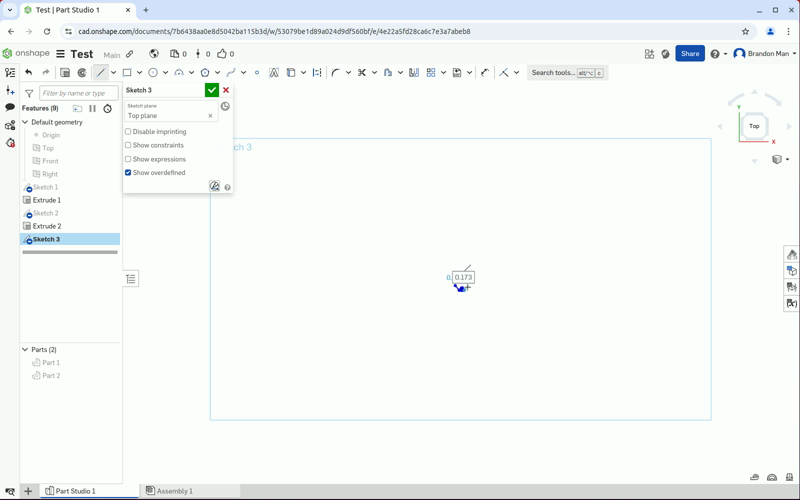
scroll(6)
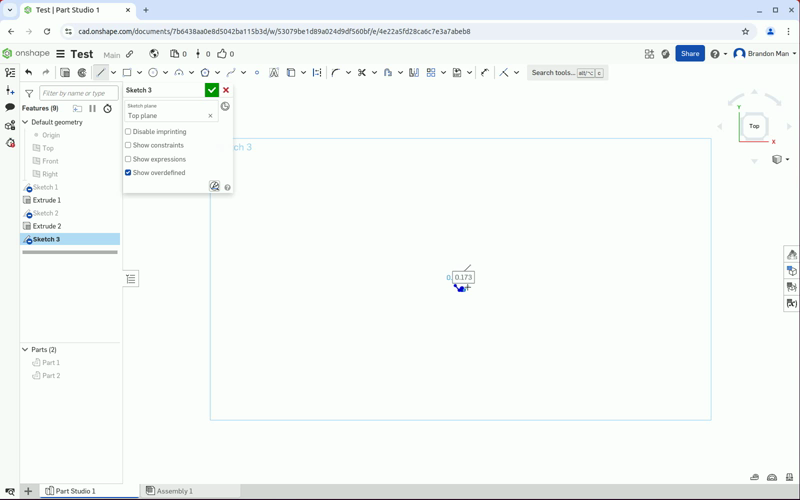
scroll(6)
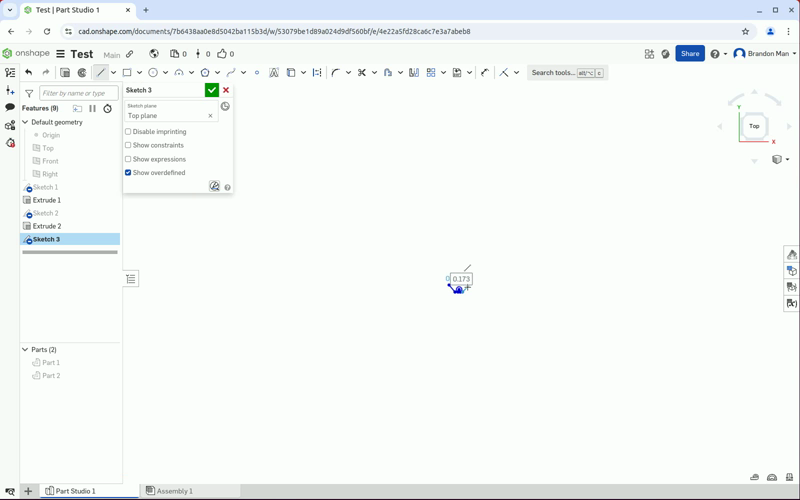
scroll(6)
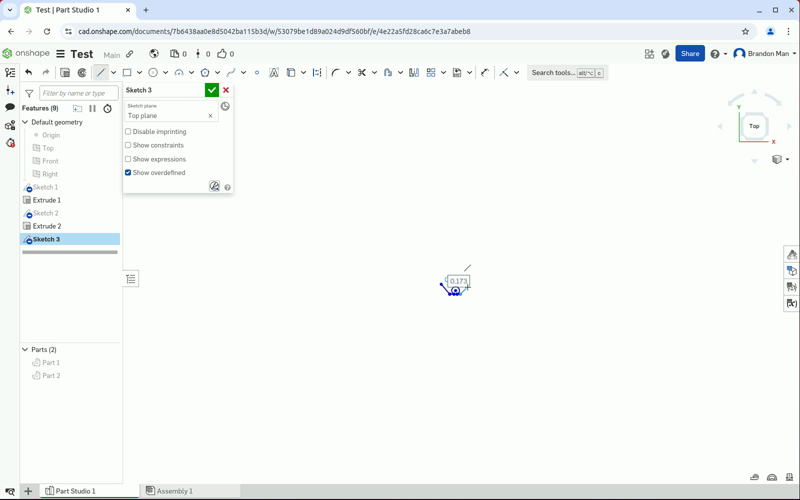
scroll(6)
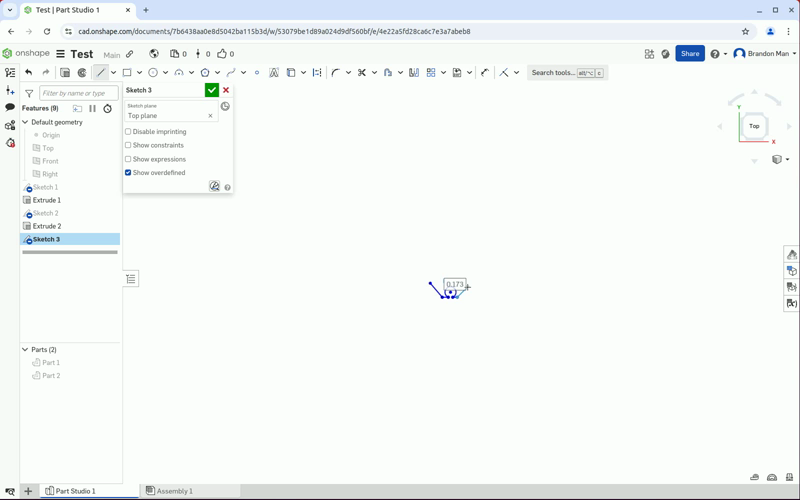
scroll(6)
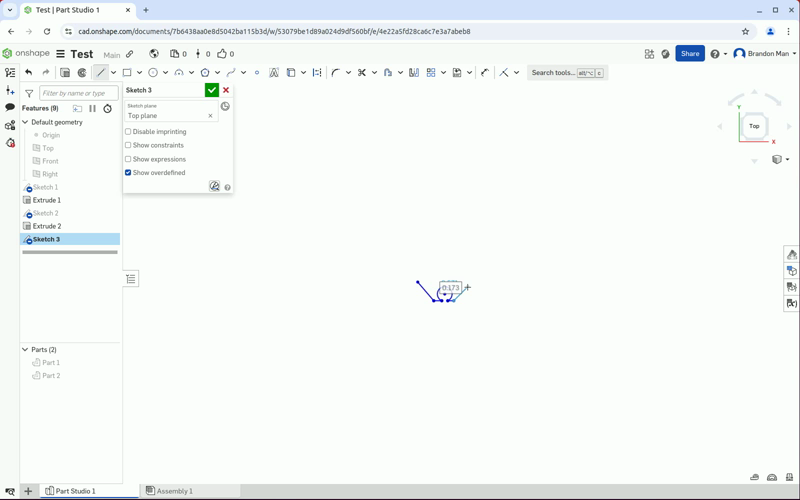
scroll(6)
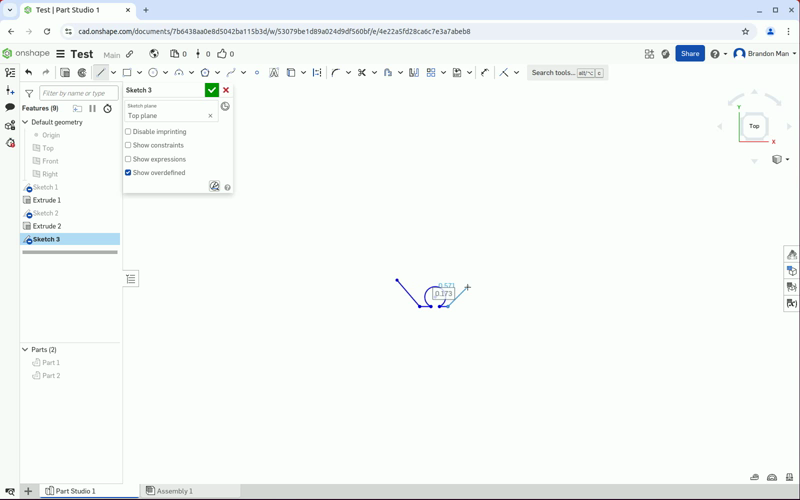
scroll(6)
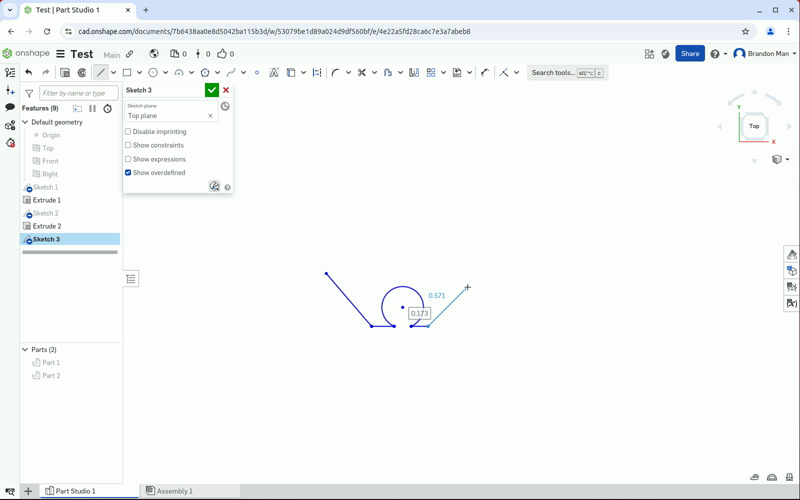
click(467, 286)
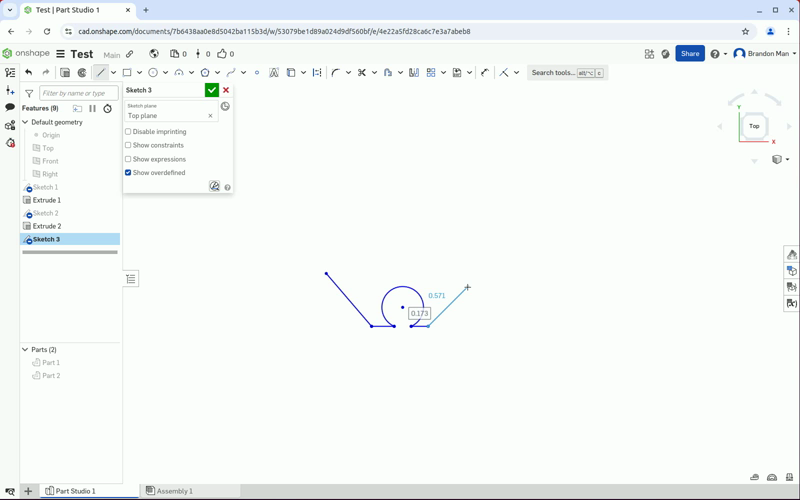
scroll(-6)
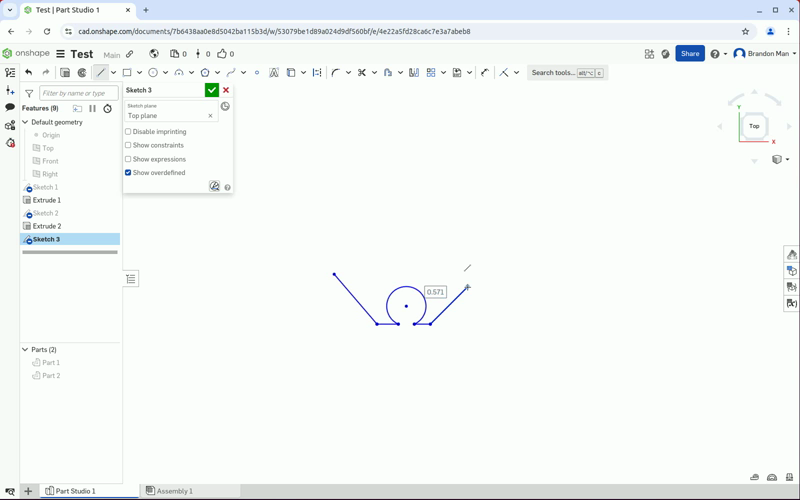
scroll(-6)
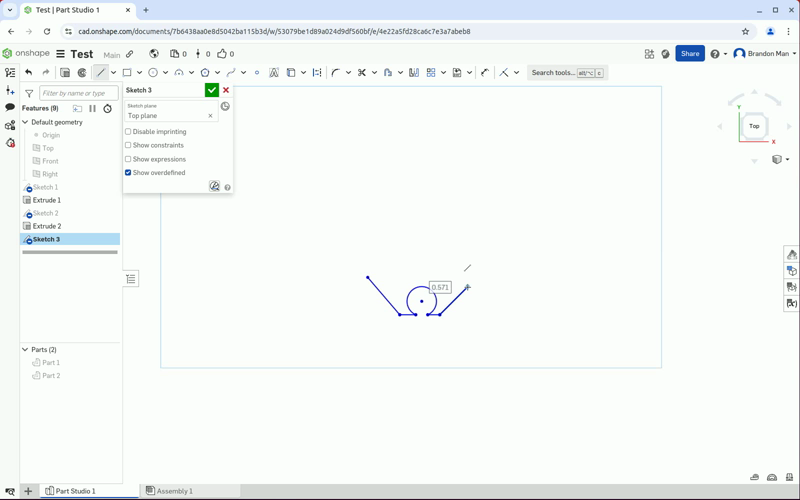
scroll(-6)
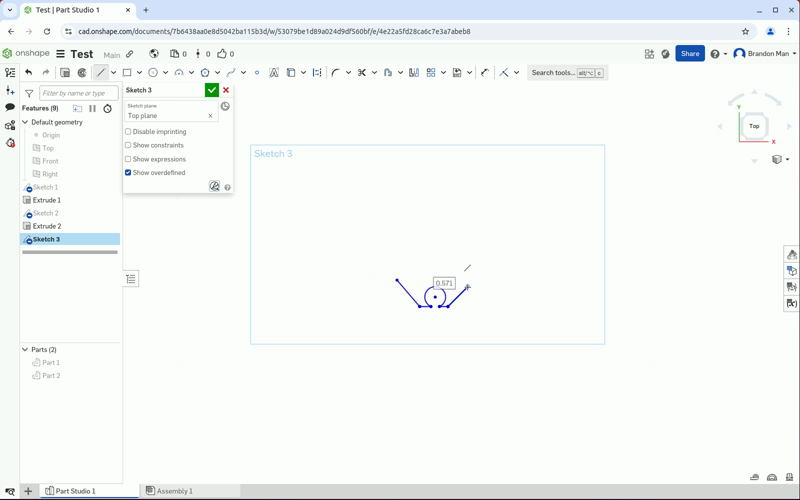
scroll(-6)
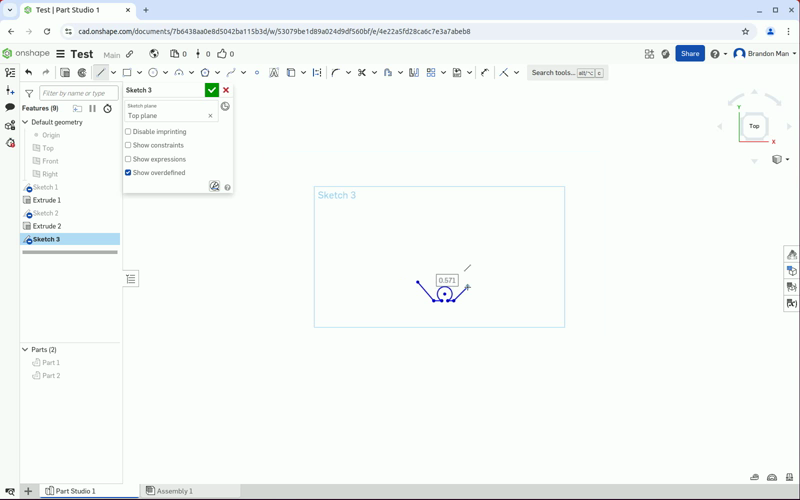
scroll(-6)
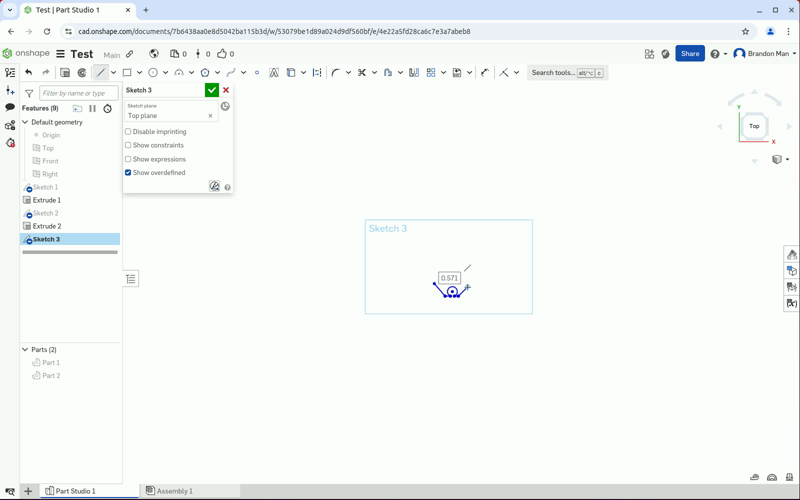
scroll(-6)
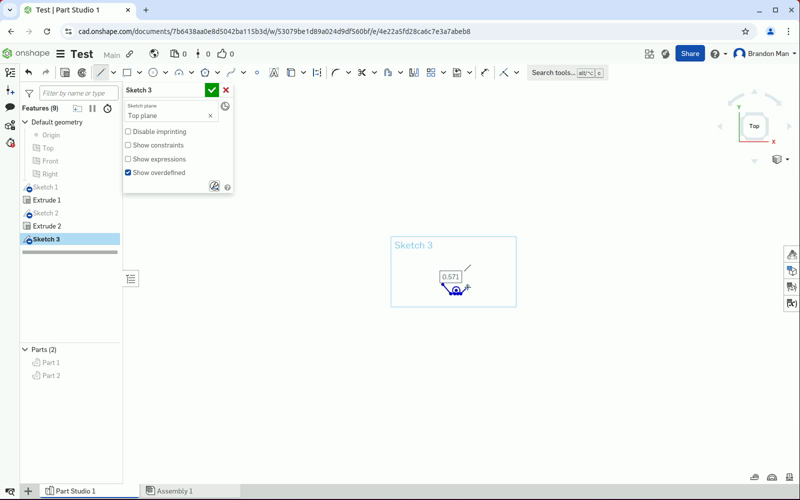
scroll(-6)
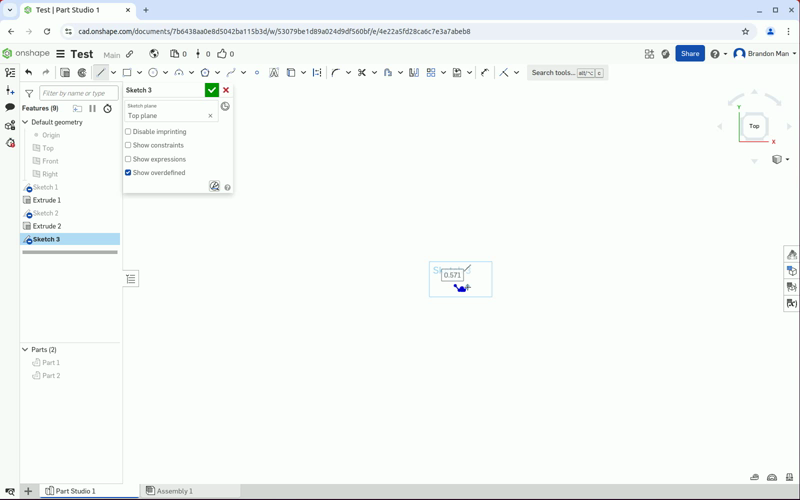
key_up(shift)
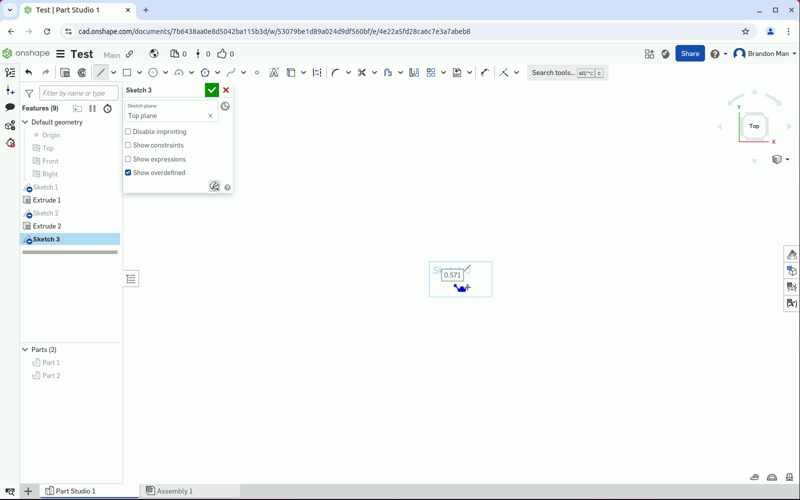
mouse_move(497, 286)
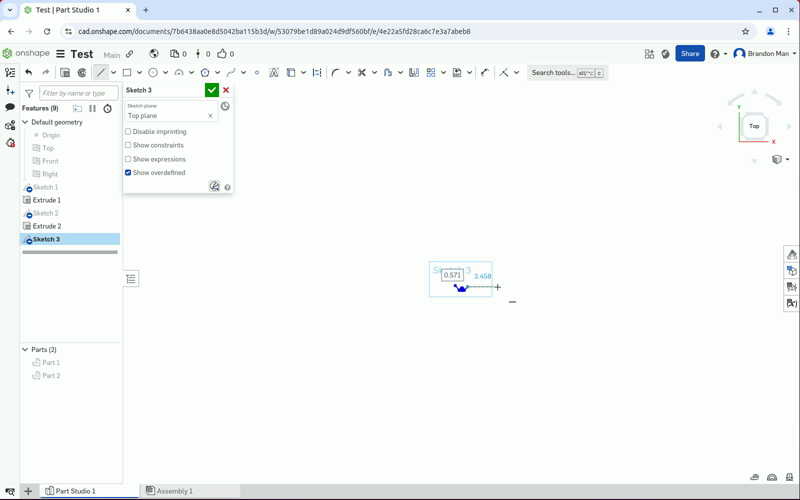
key_down(shift)
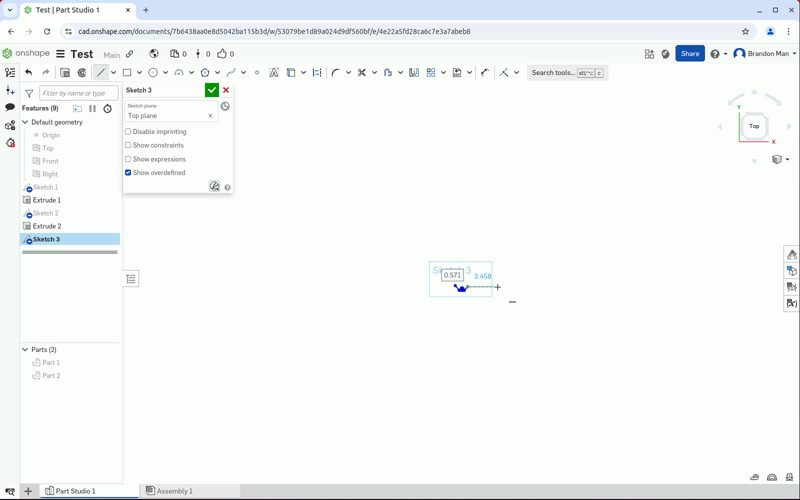
mouse_move(456, 286)
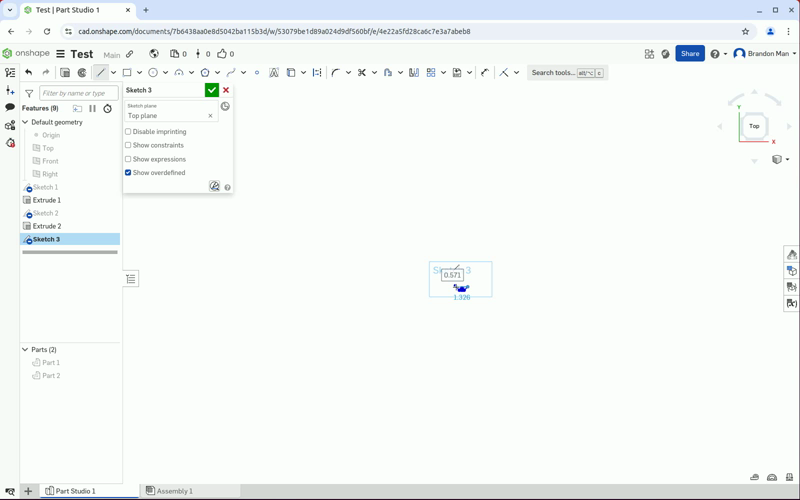
key_up(shift)
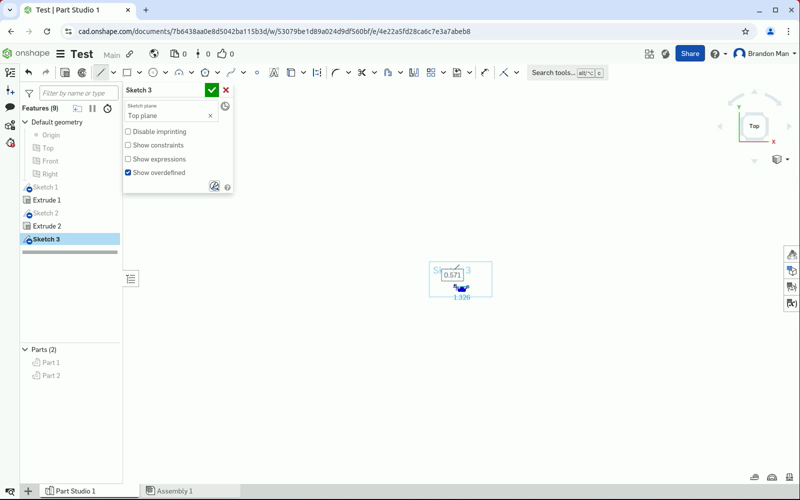
click(456, 286)
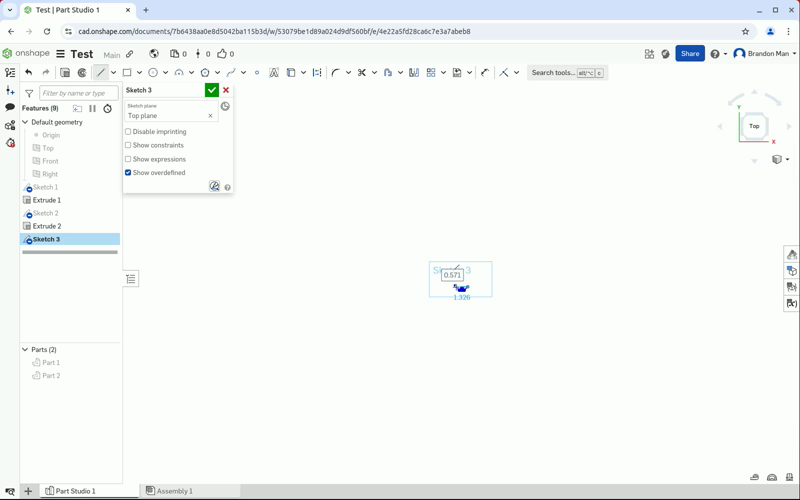
key(esc)
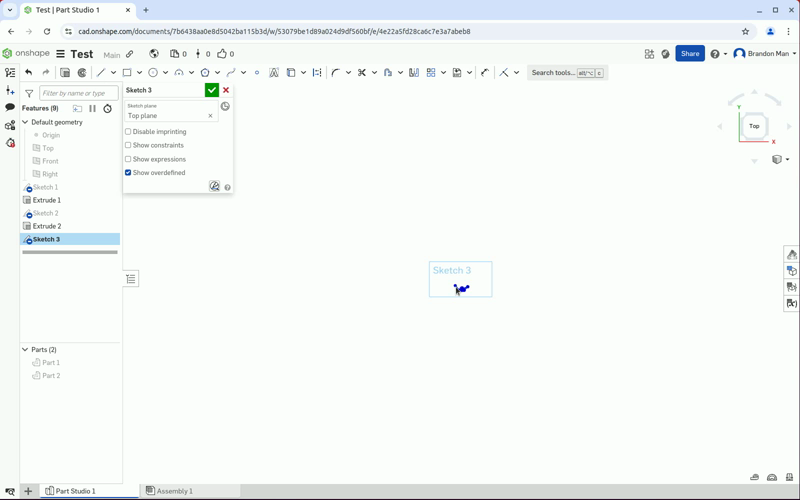
mouse_move(458, 288)
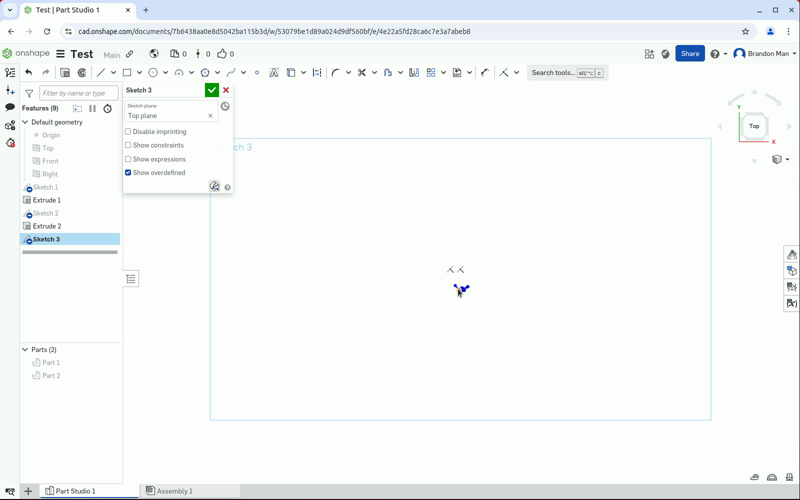
scroll(6)
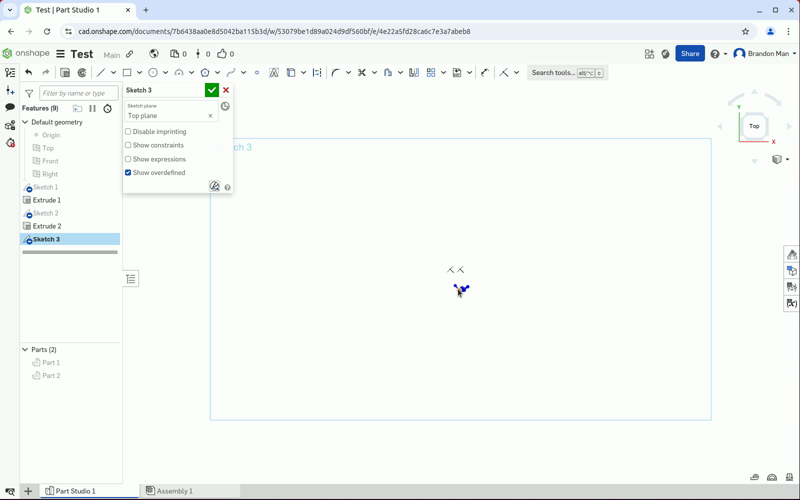
scroll(6)
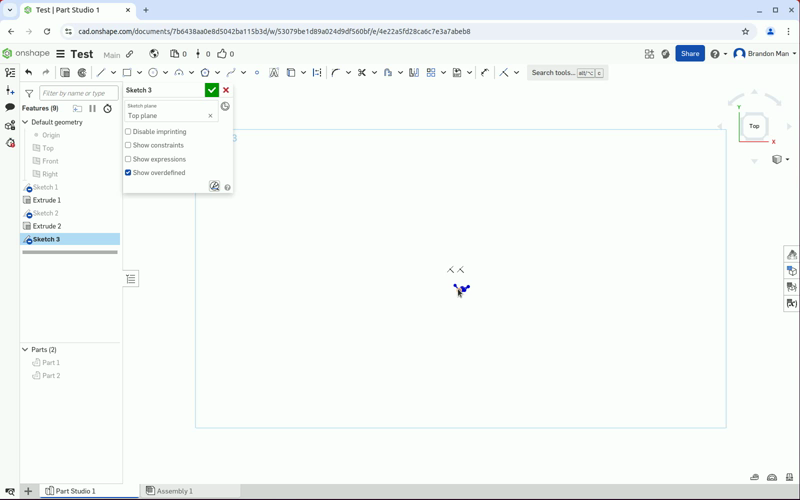
scroll(6)
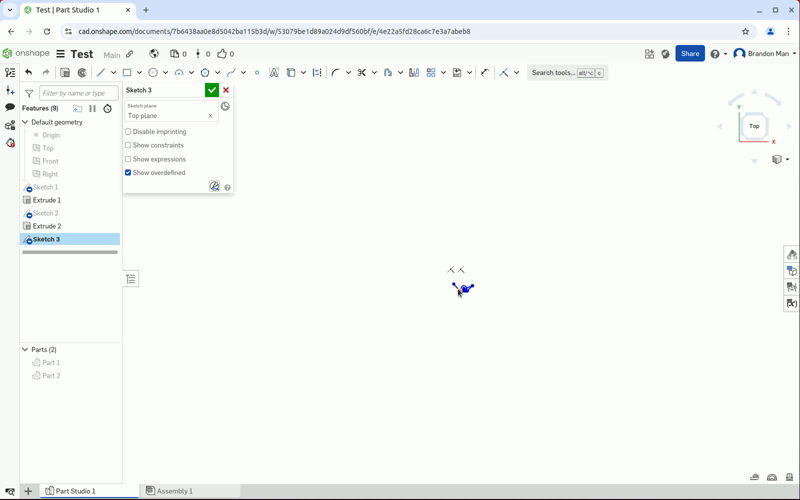
scroll(6)
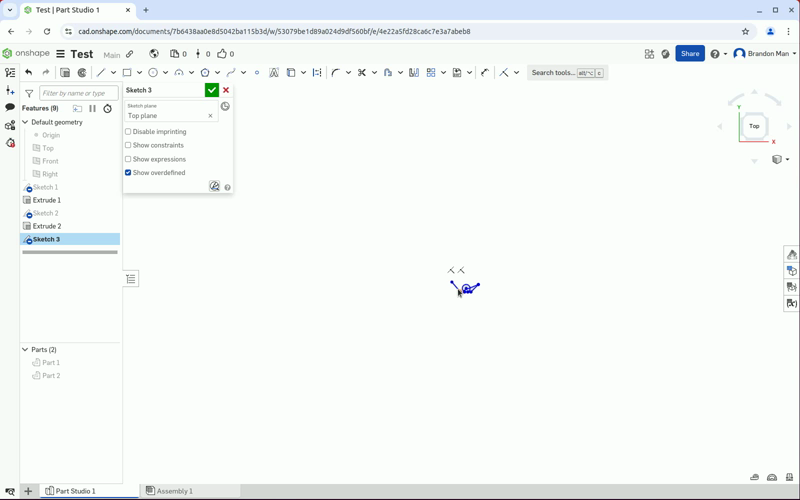
scroll(6)
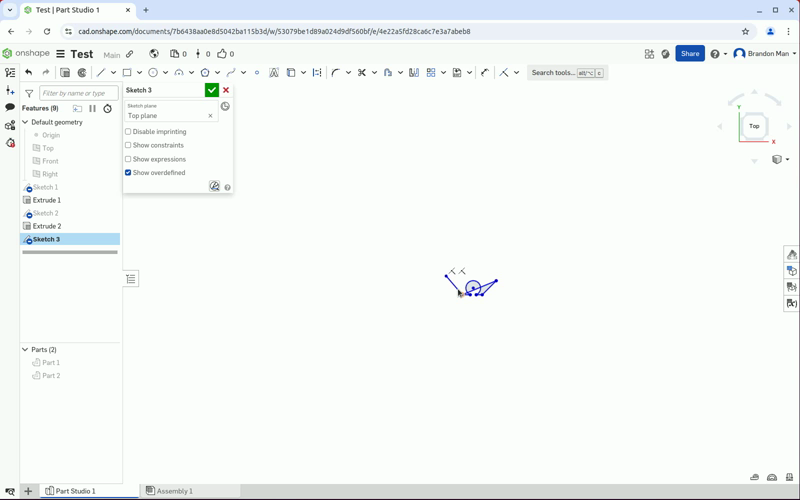
scroll(6)
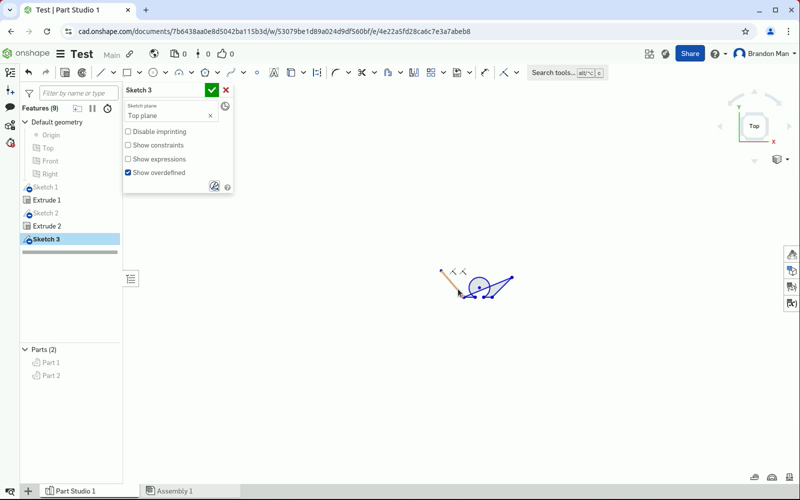
scroll(6)
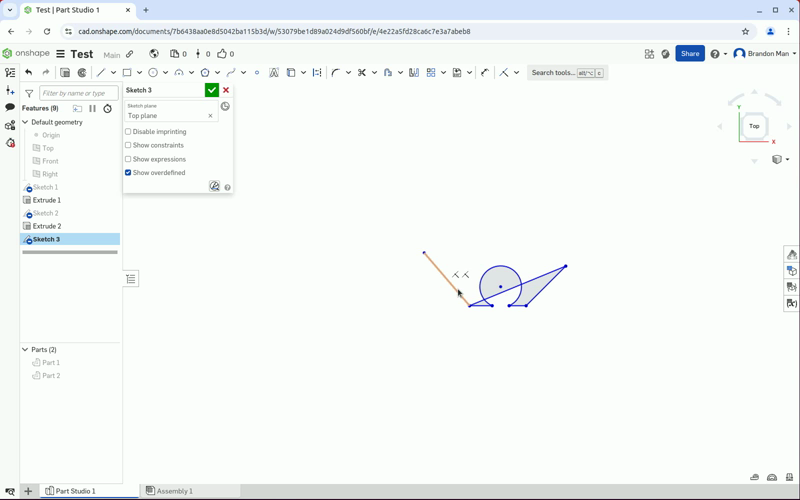
click(458, 288)
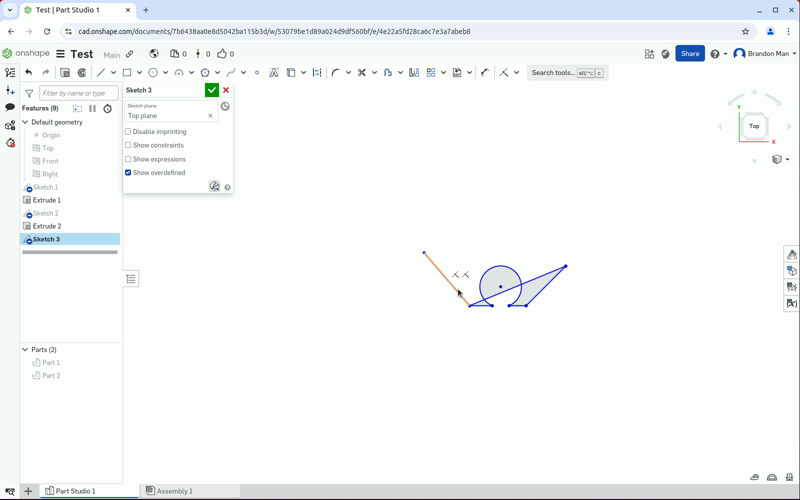
scroll(-6)
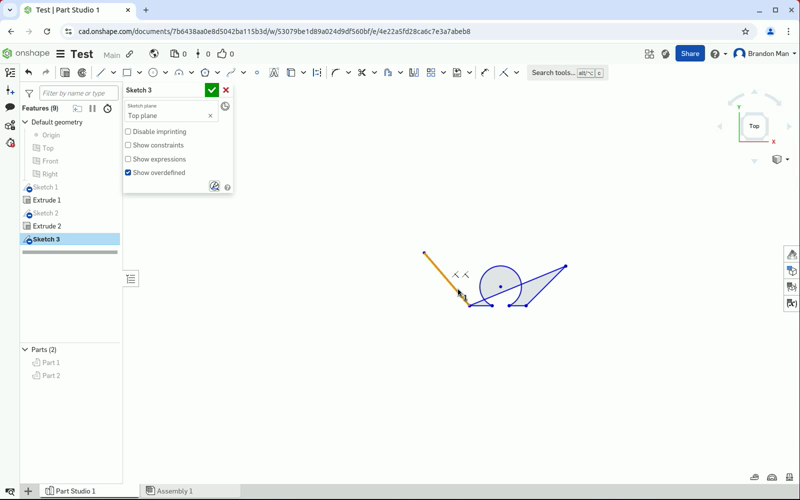
scroll(-6)
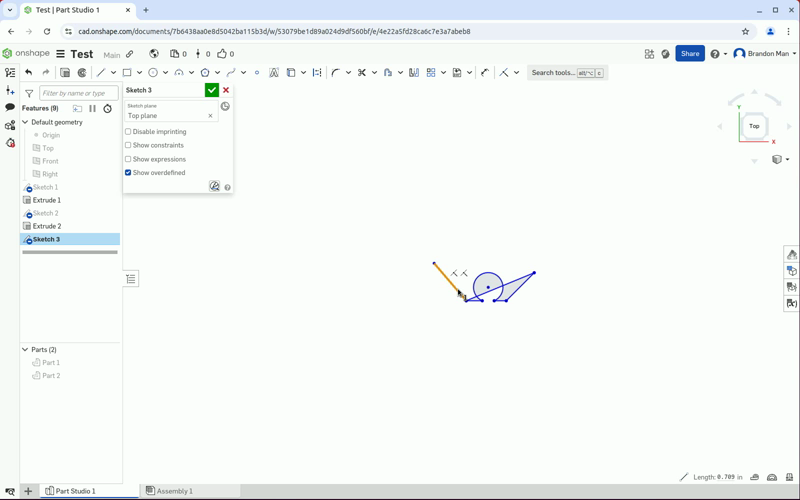
scroll(-6)
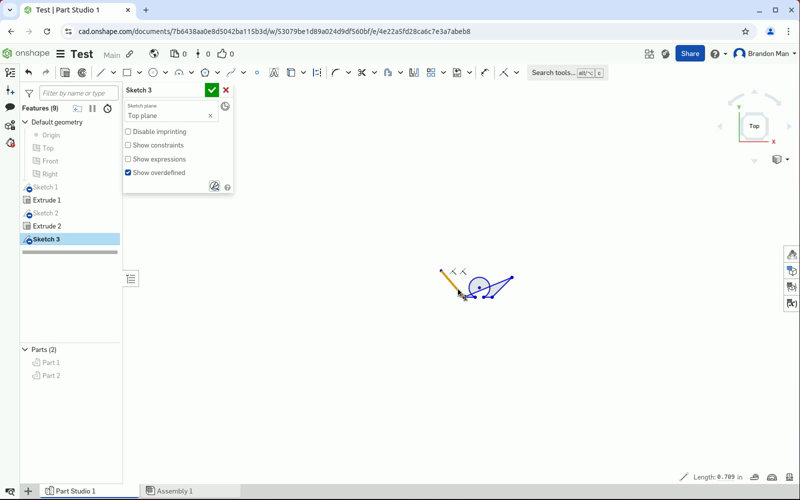
scroll(-6)
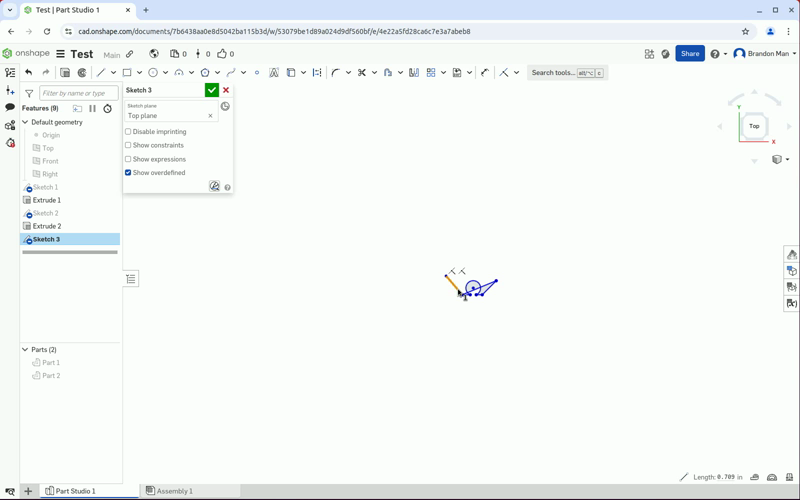
scroll(-6)
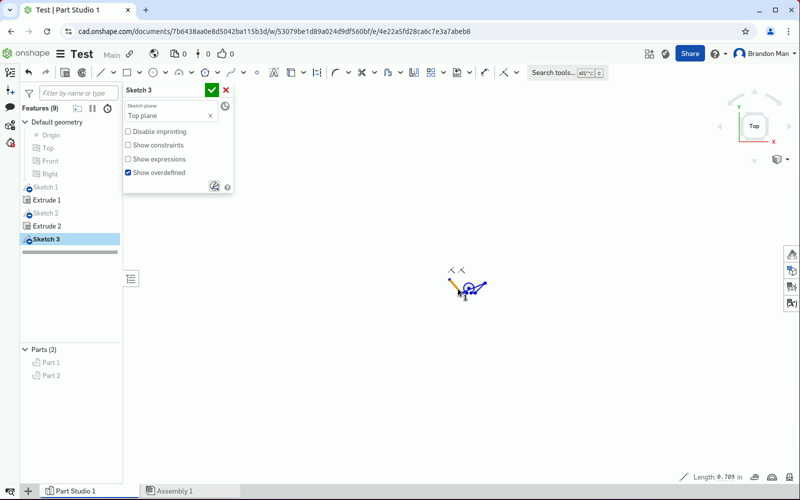
scroll(-6)
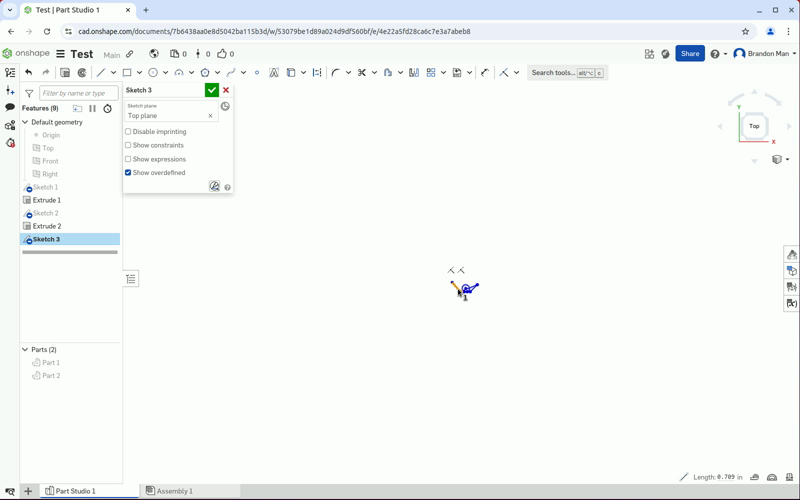
scroll(-6)
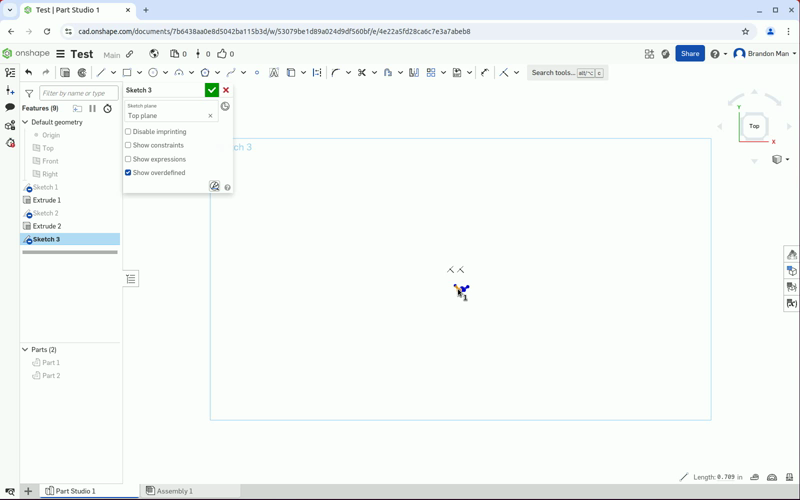
mouse_move(73, 352)
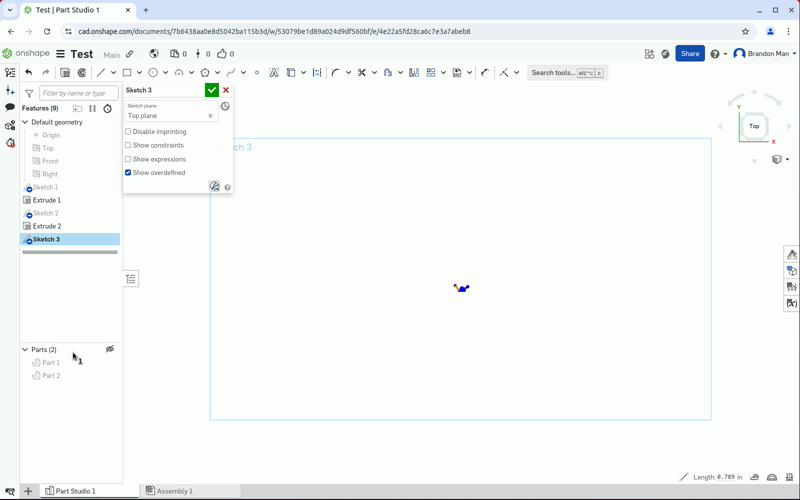
key(shift+y)
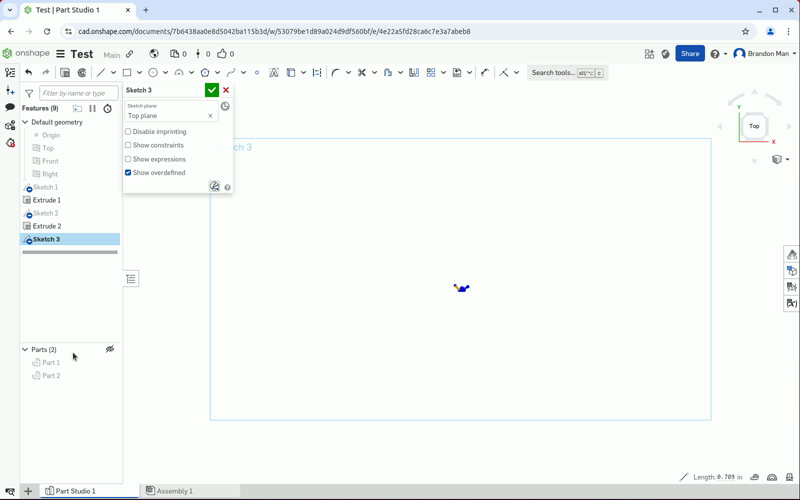
key(shift+e)
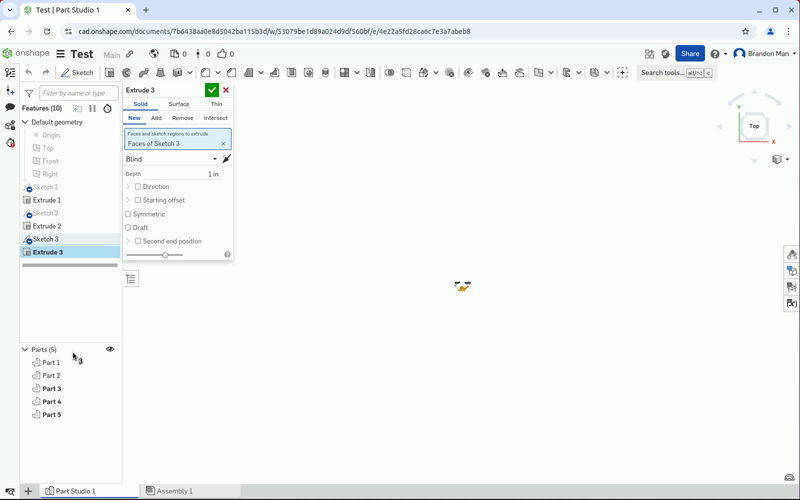
mouse_move(143, 106)
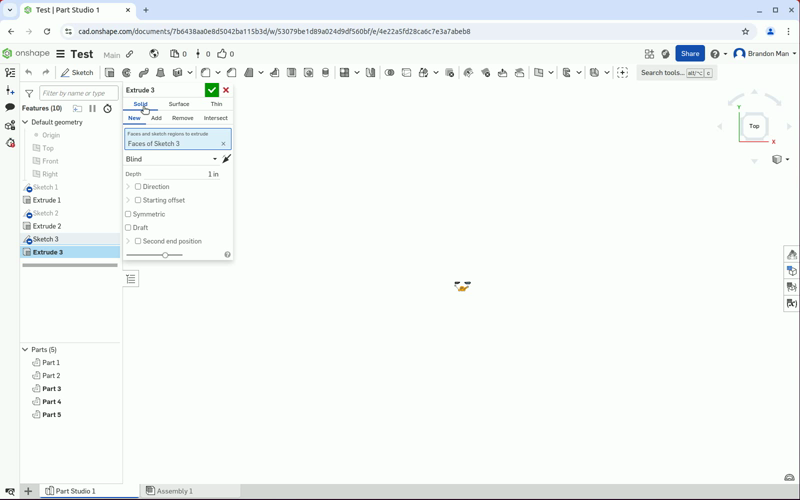
click(143, 106)
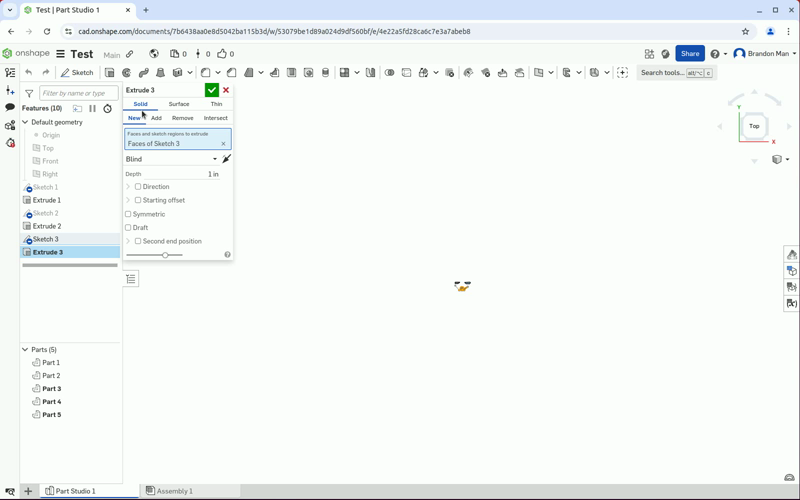
mouse_move(137, 120)
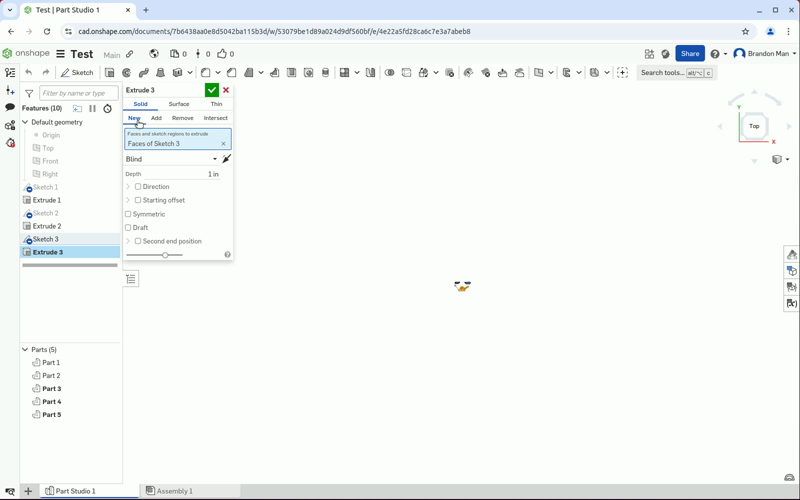
click(137, 120)
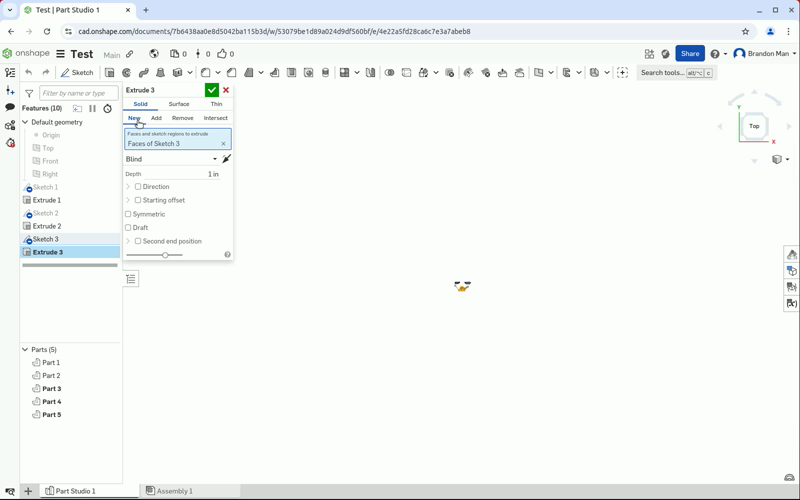
key(tab, 4)
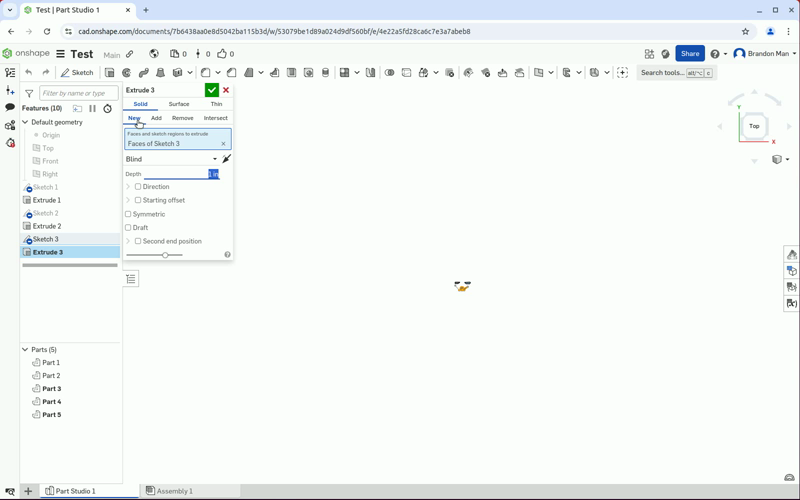
text(23.108)
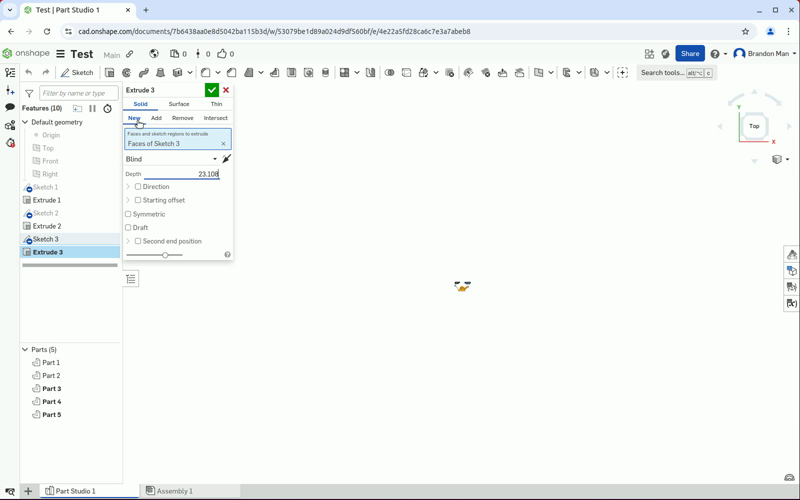
key(enter)
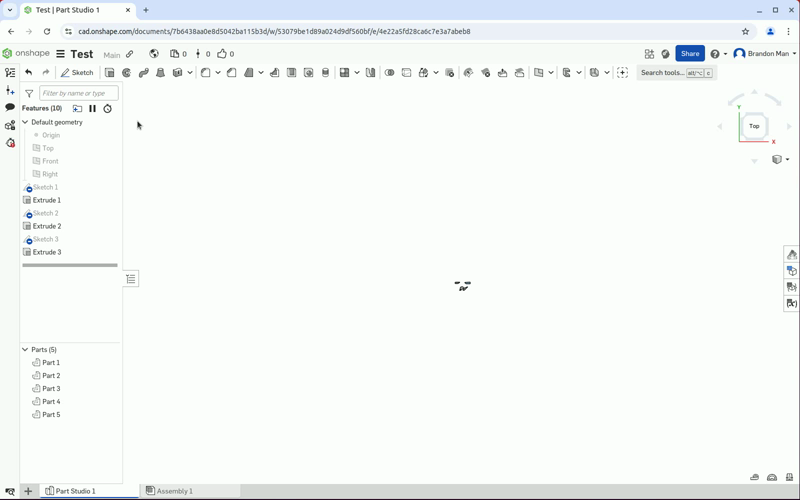
key(shift+h)
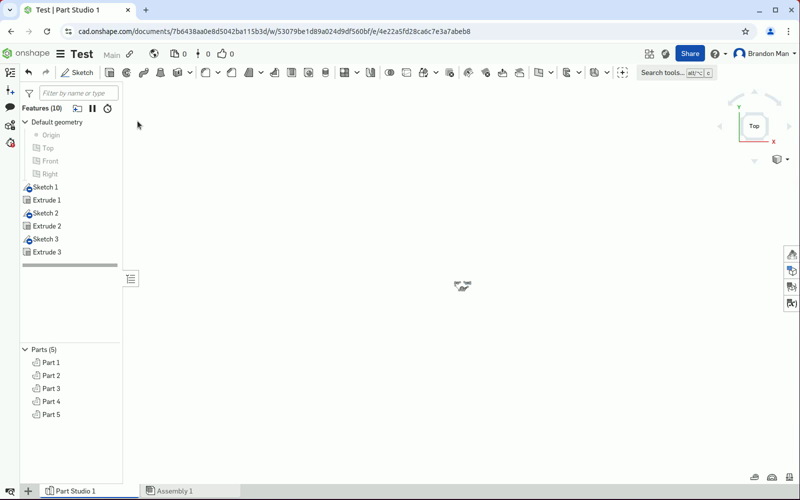
key(shift+h)
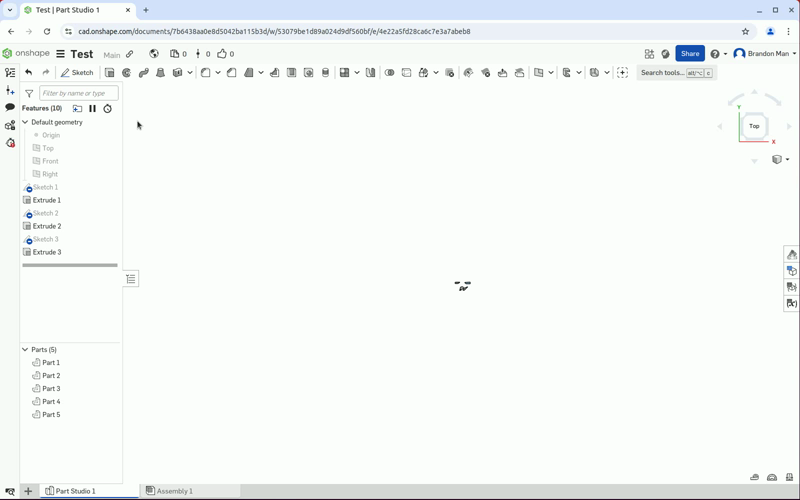
mouse_move(73, 189)
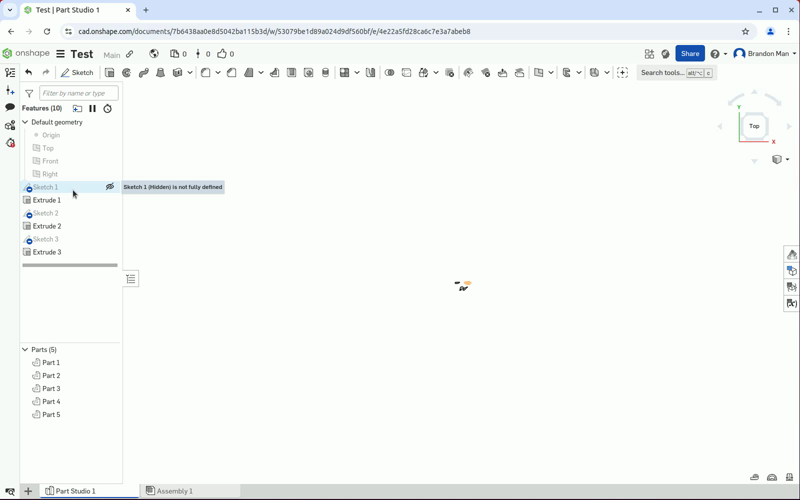
click(73, 189)
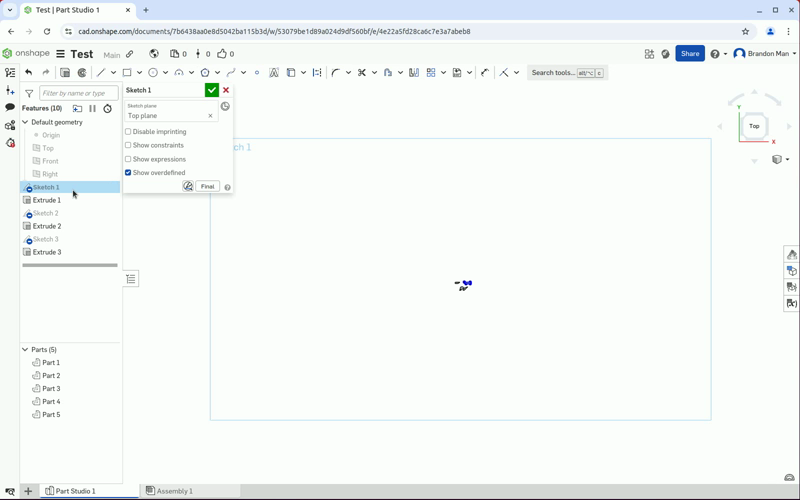
mouse_move(229, 92)
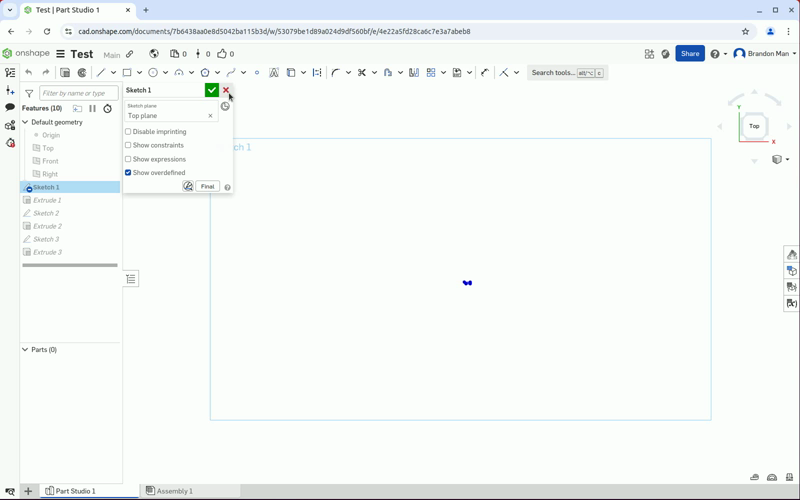
click(229, 92)
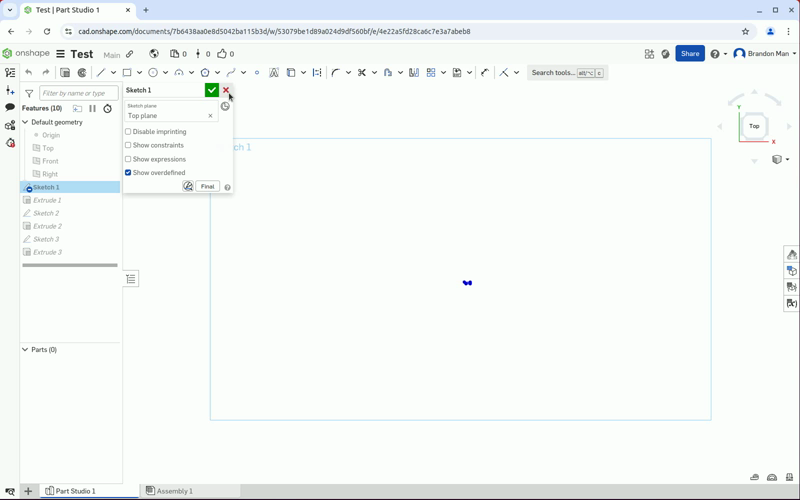
key(shift+s)
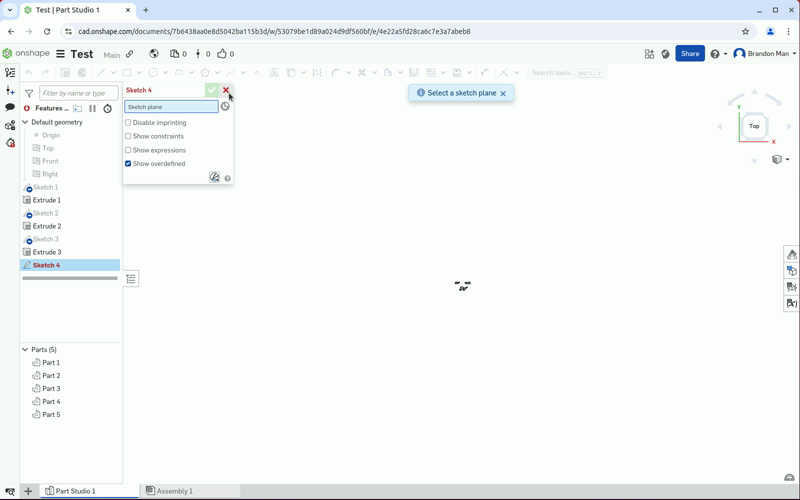
mouse_move(73, 150)
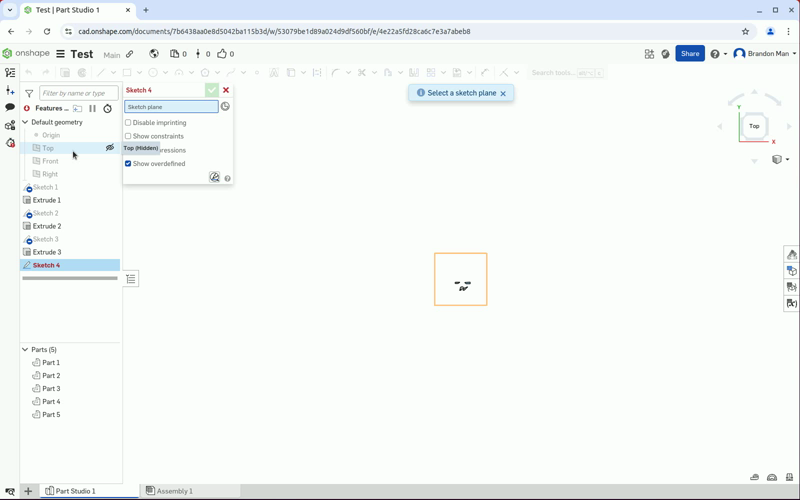
click(73, 150)
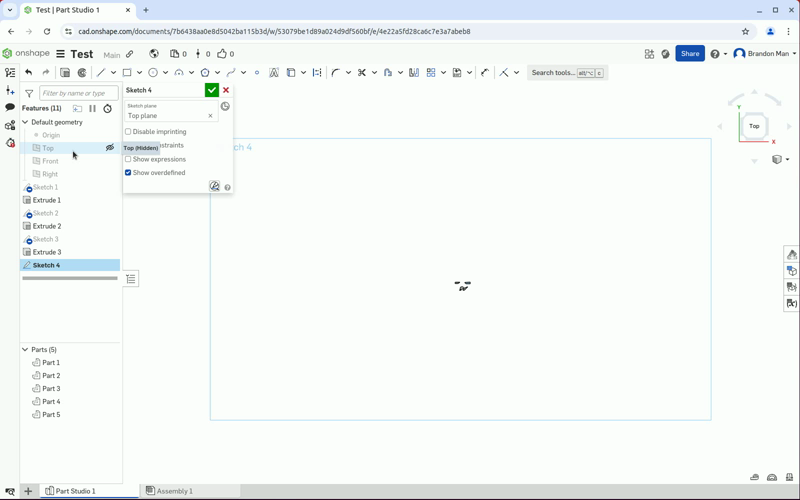
mouse_move(73, 352)
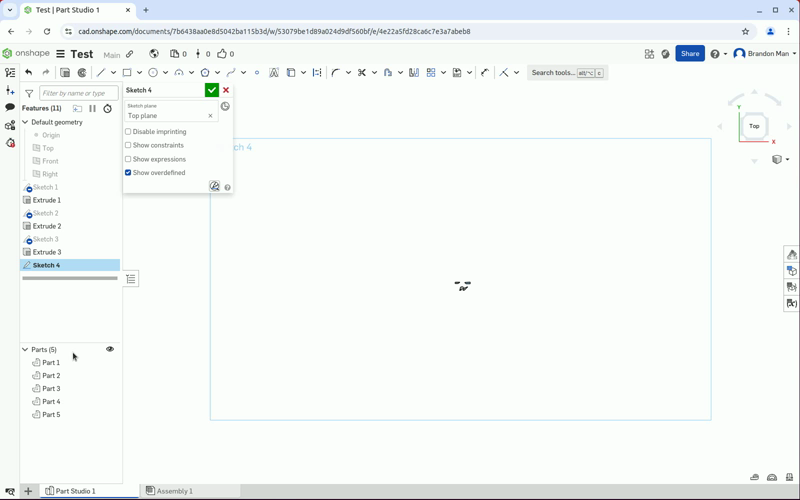
key(y)
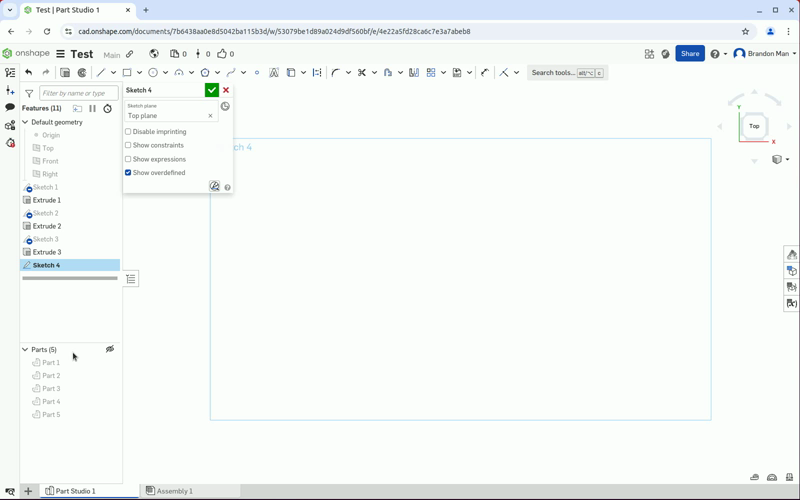
key(l)
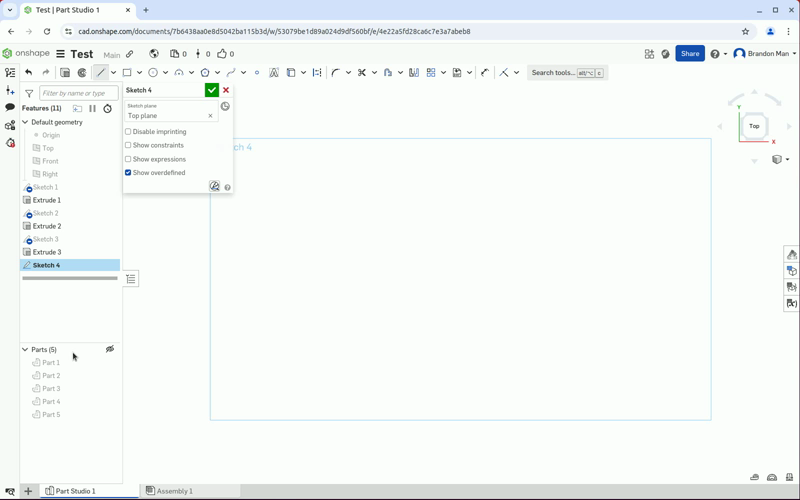
key_down(shift)
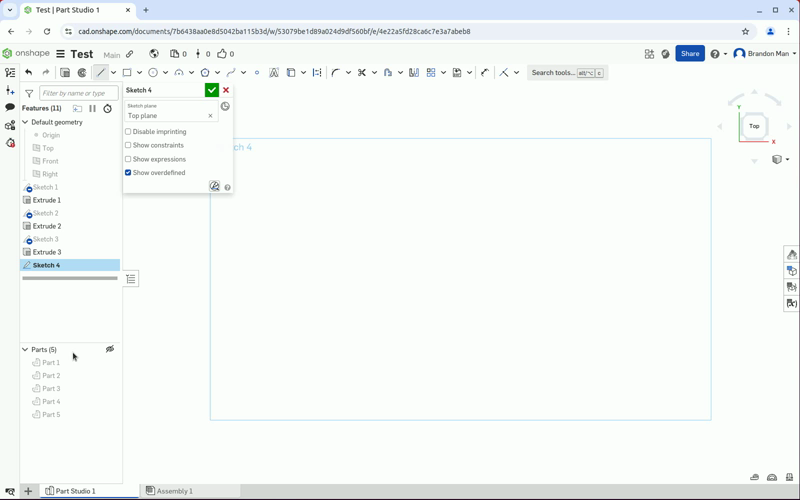
mouse_move(456, 286)
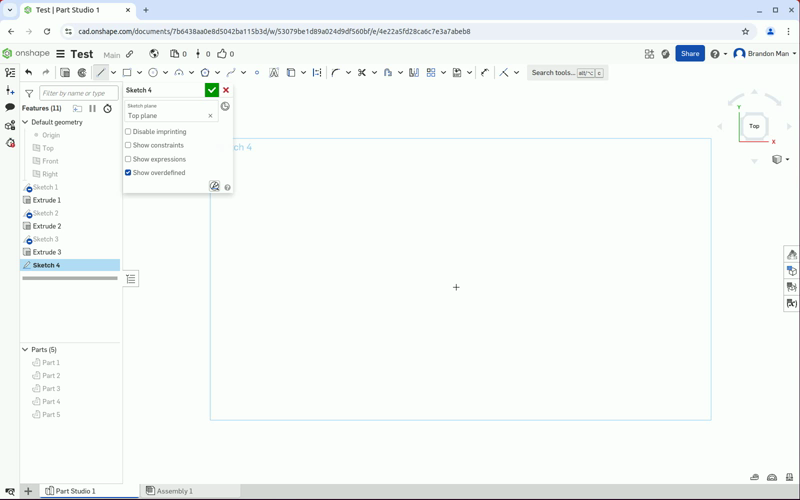
click(456, 286)
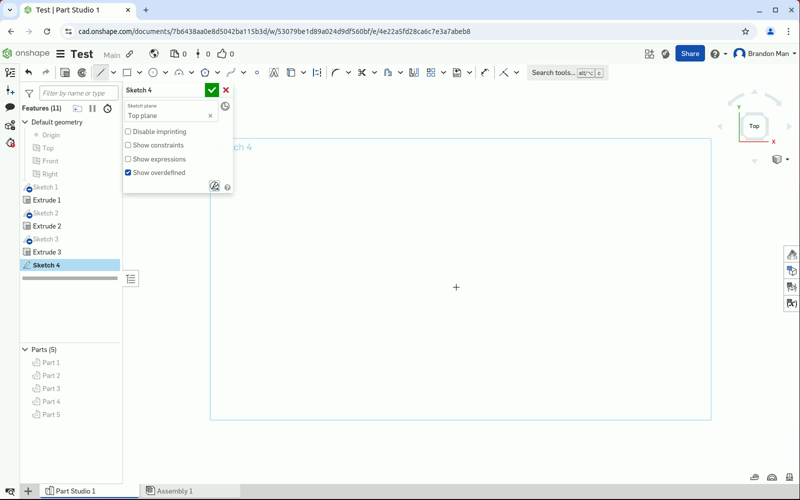
key_up(shift)
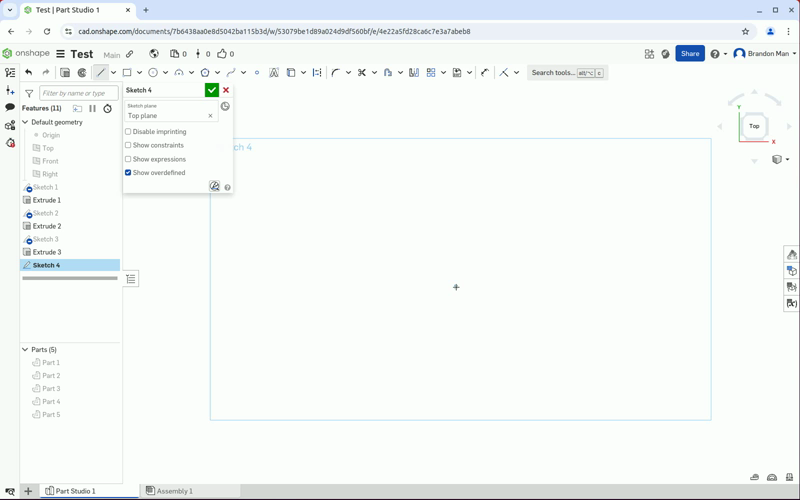
key_down(shift)
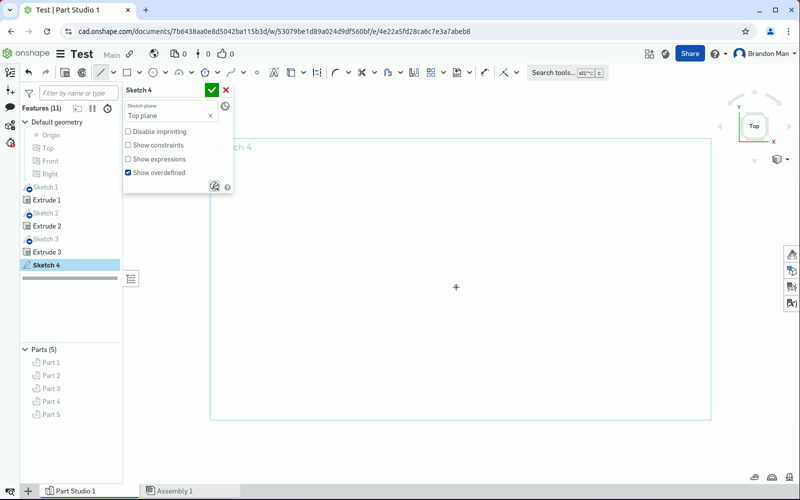
mouse_move(486, 286)
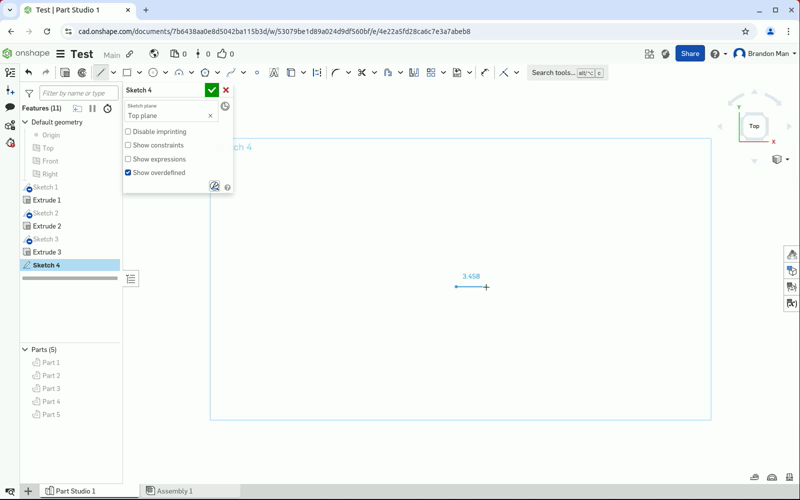
mouse_move(467, 286)
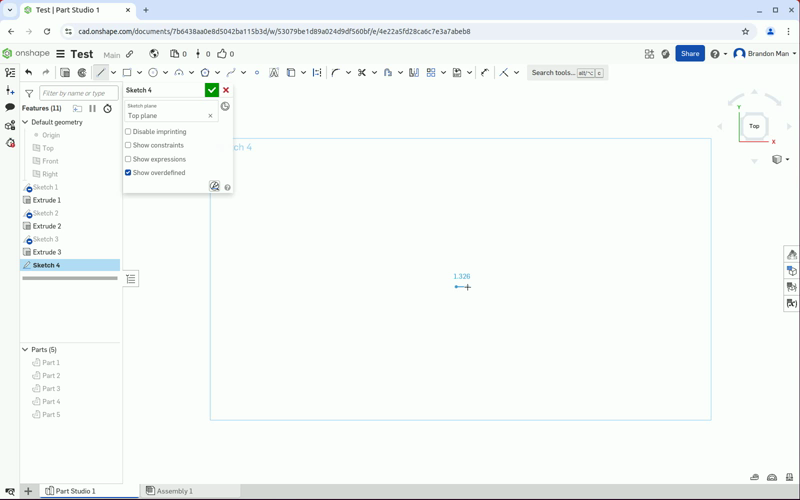
click(467, 286)
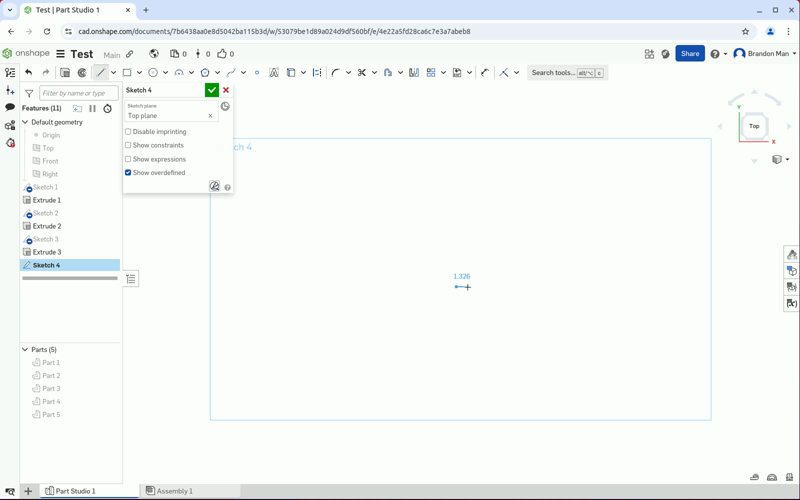
key_up(shift)
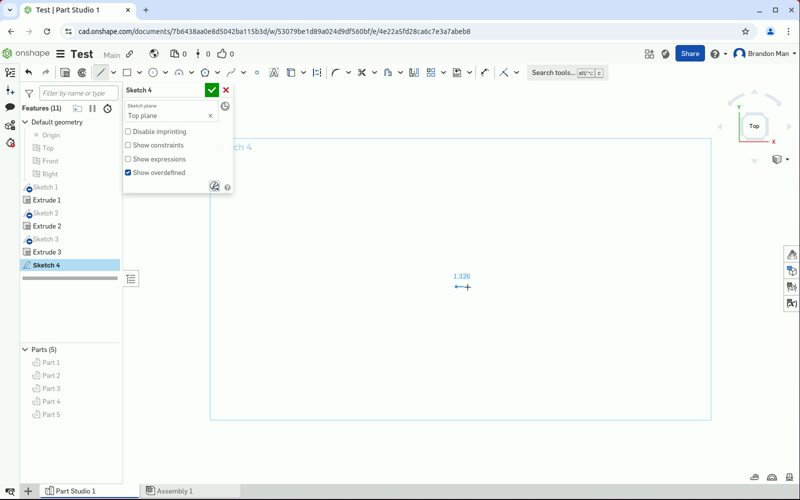
key_down(shift)
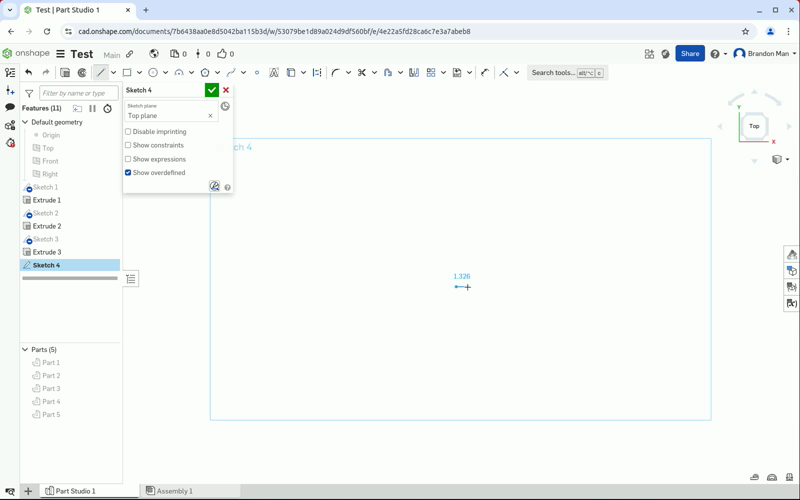
mouse_move(497, 286)
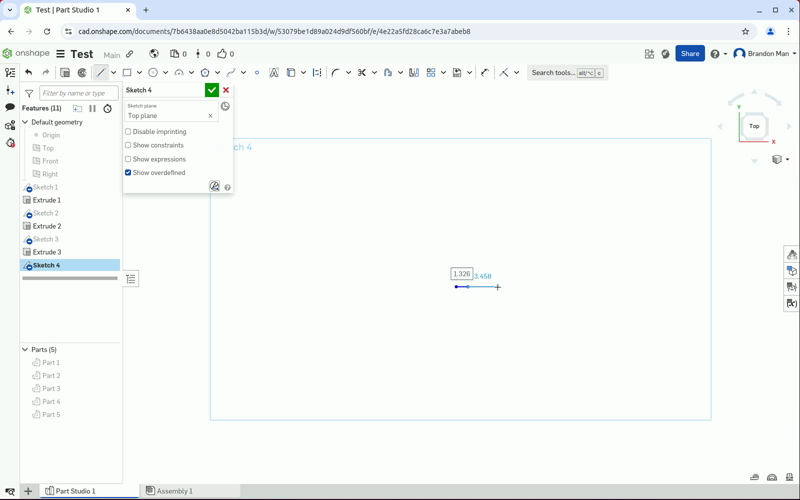
mouse_move(467, 285)
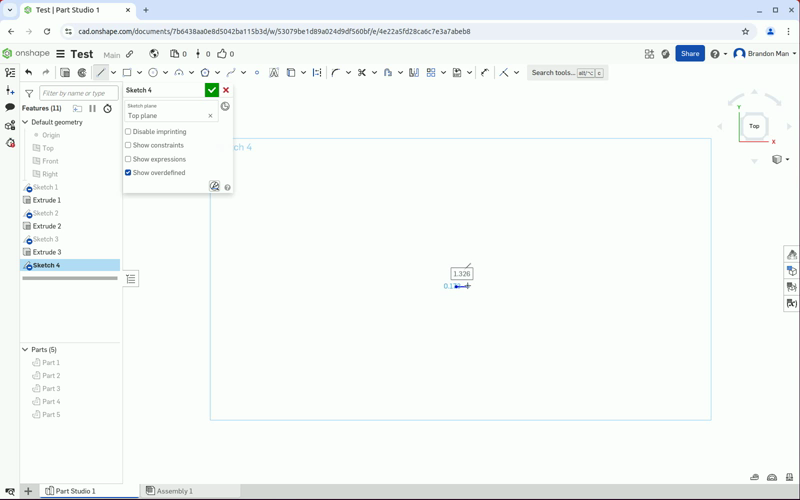
scroll(6)
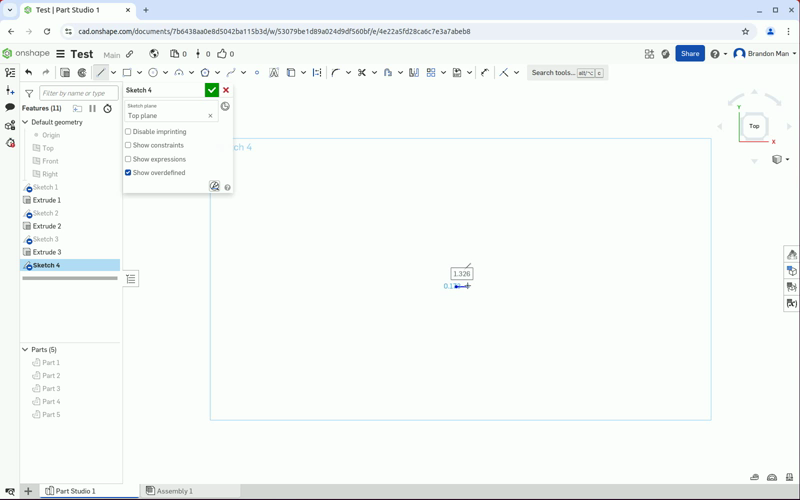
scroll(6)
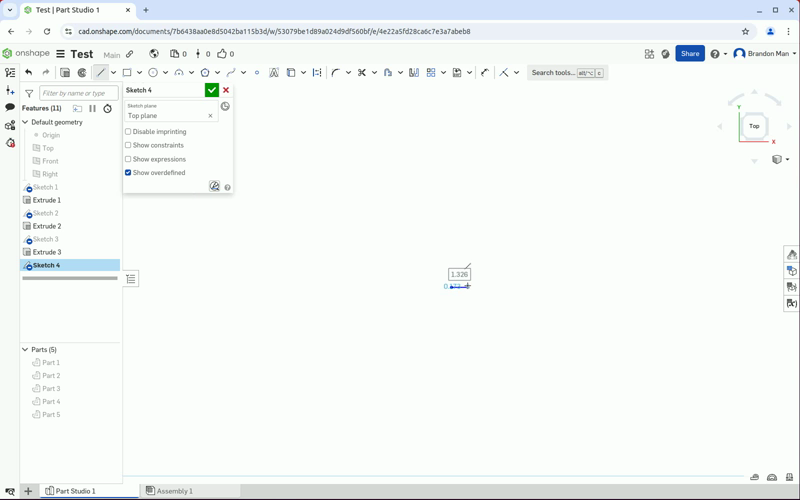
scroll(6)
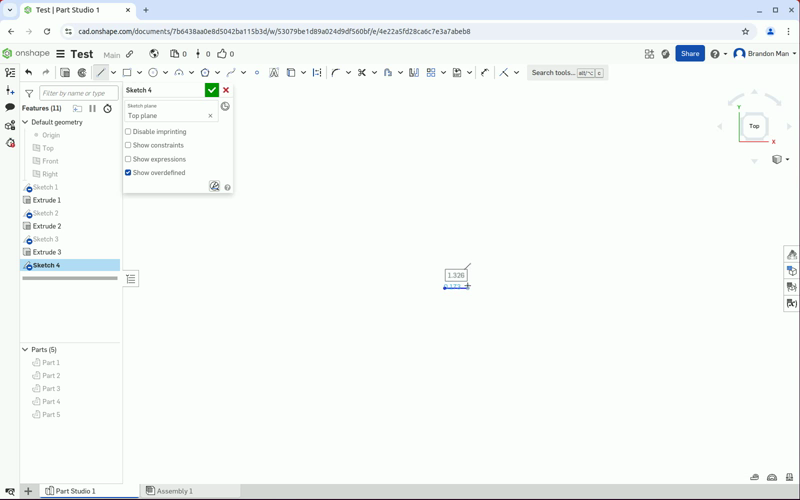
scroll(6)
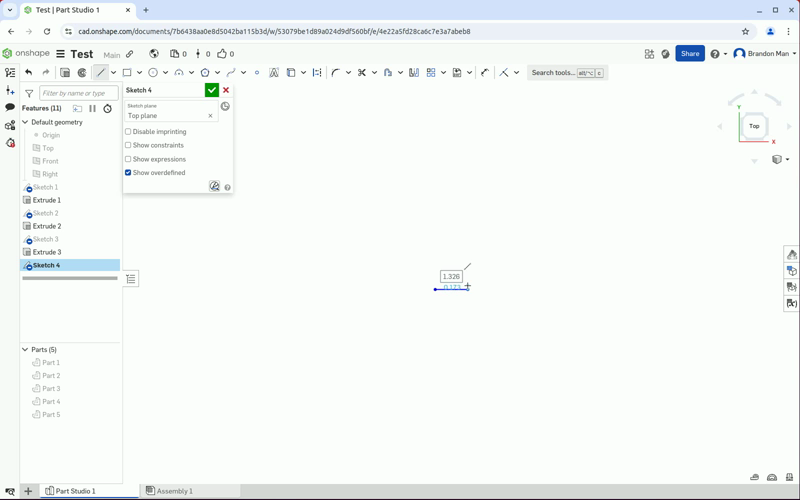
scroll(6)
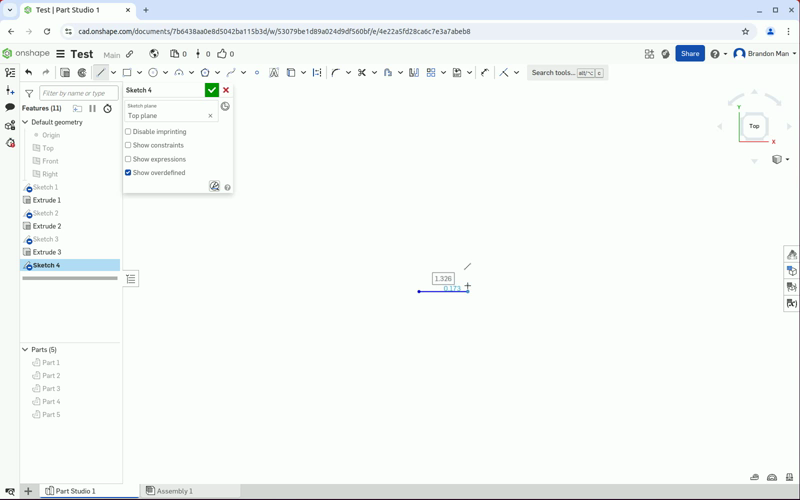
scroll(6)
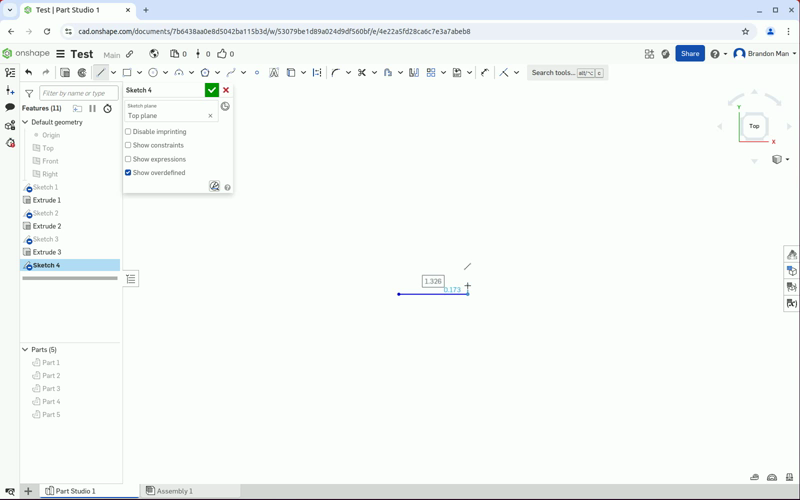
scroll(6)
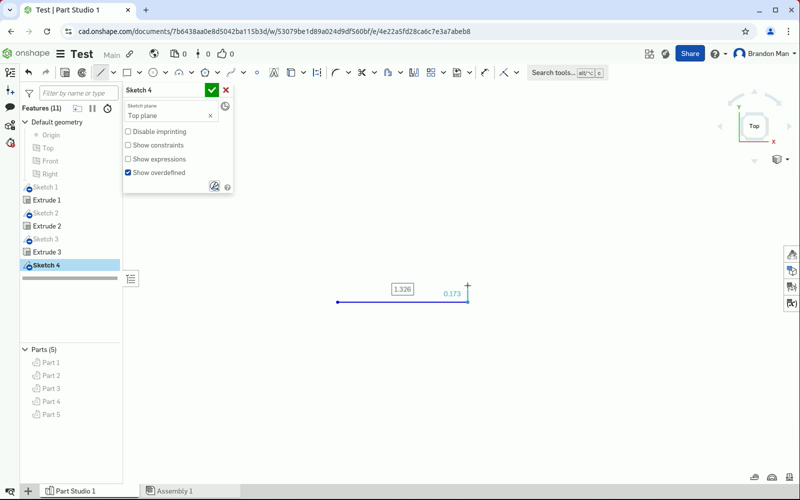
click(467, 285)
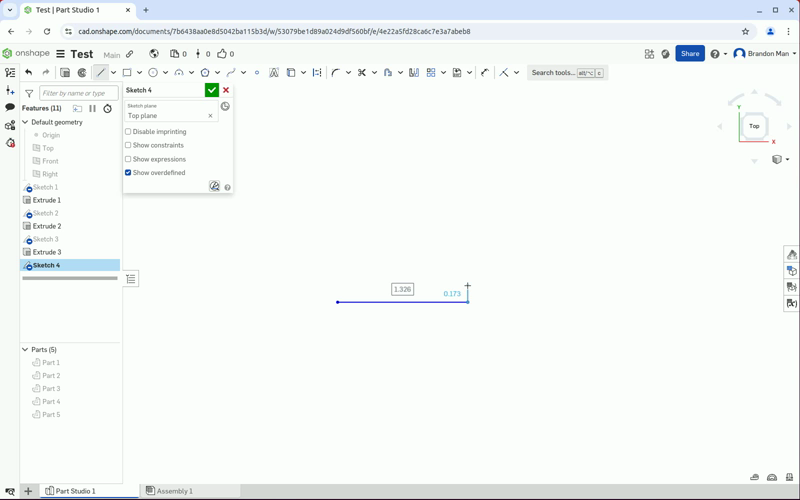
scroll(-6)
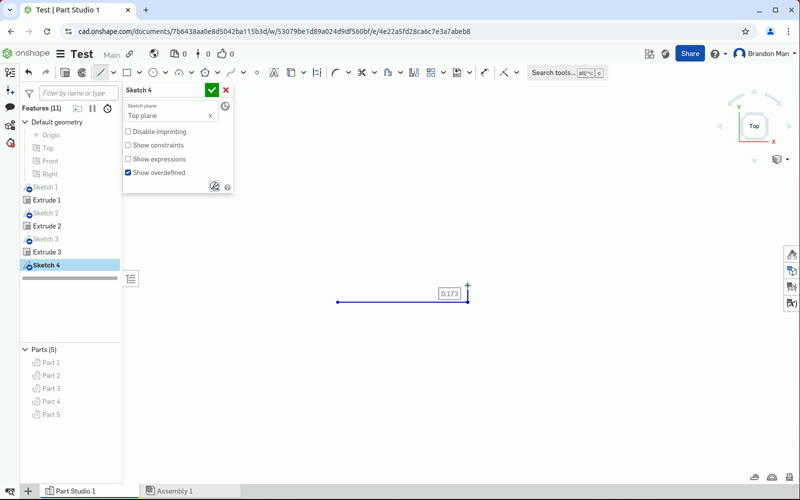
scroll(-6)
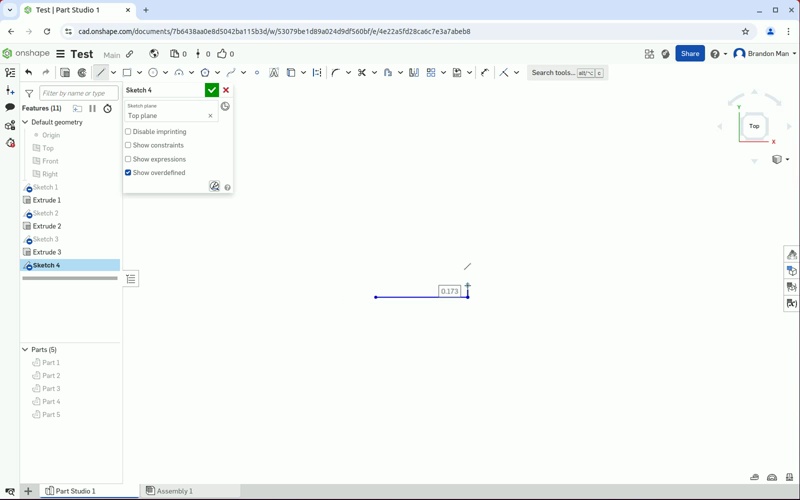
scroll(-6)
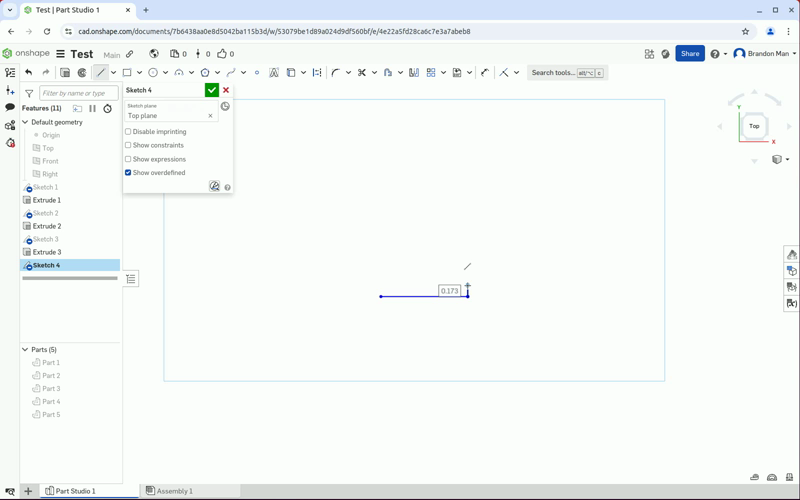
scroll(-6)
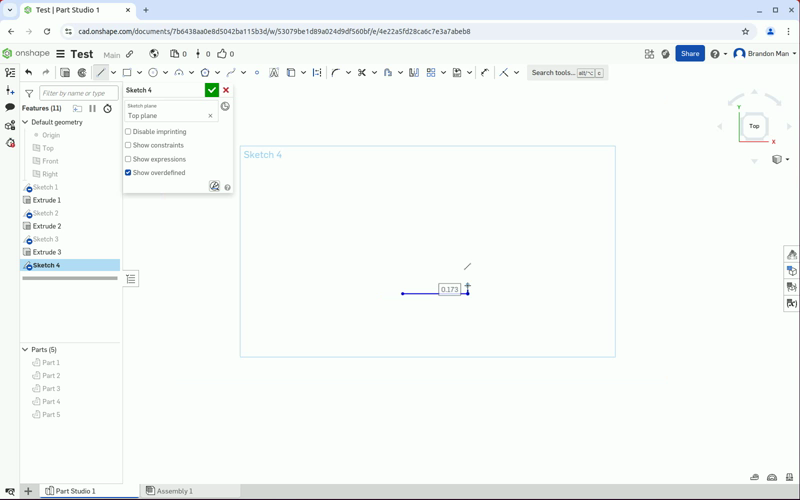
scroll(-6)
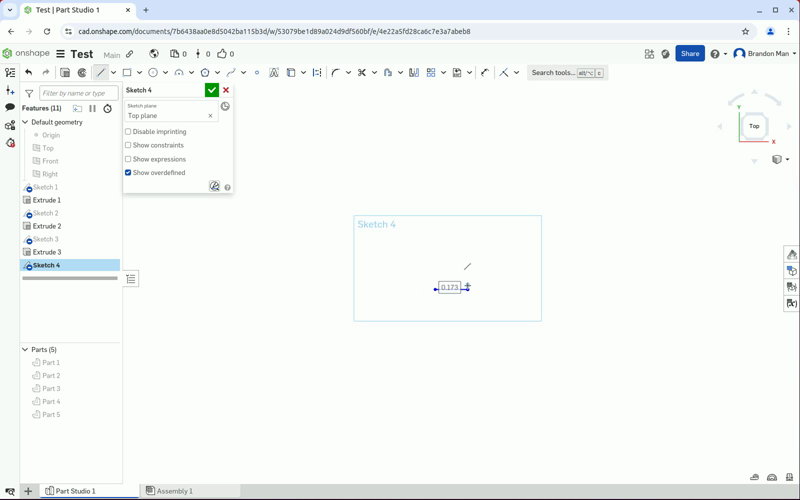
scroll(-6)
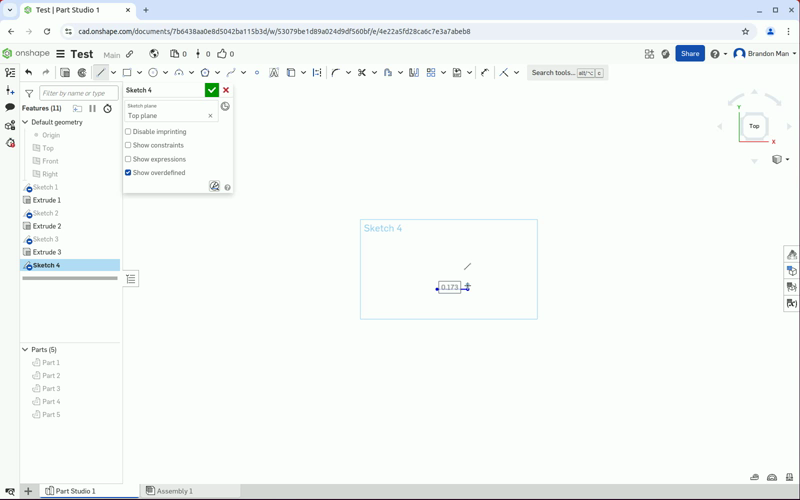
scroll(-6)
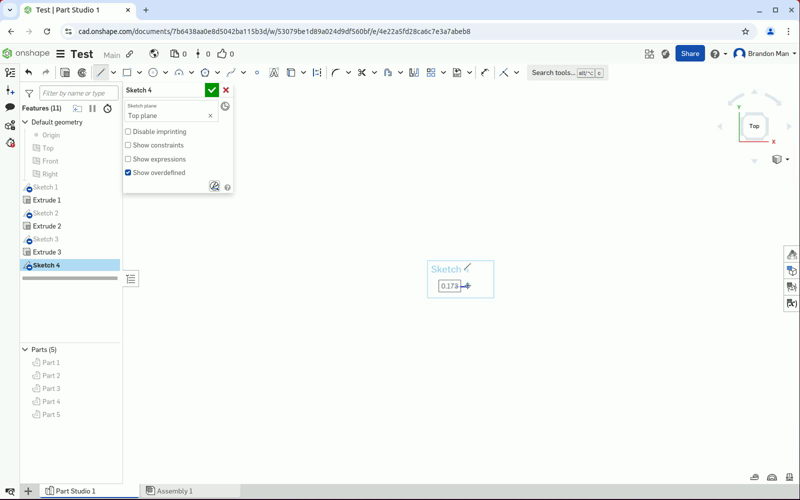
key_up(shift)
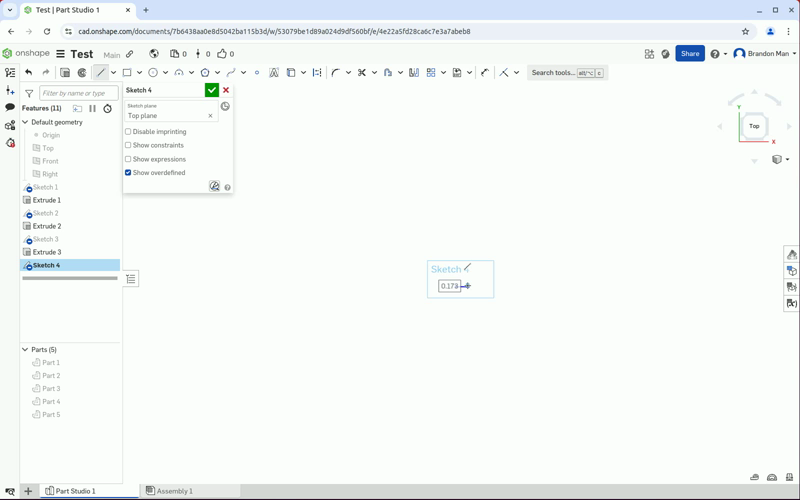
key_down(shift)
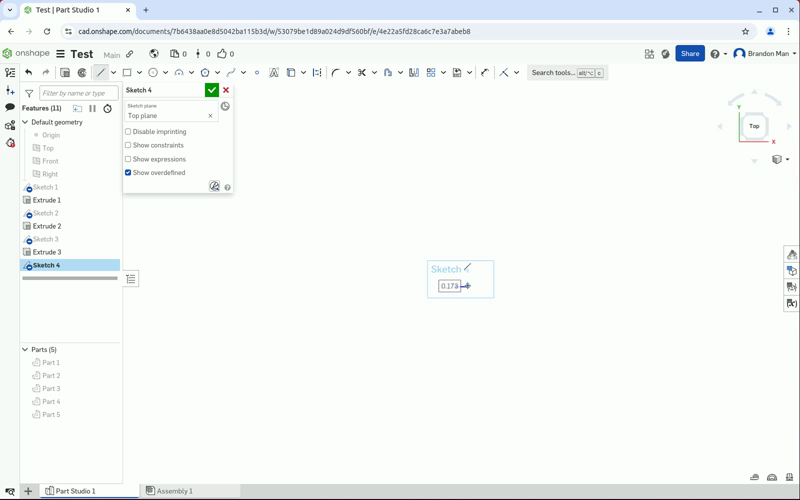
mouse_move(497, 285)
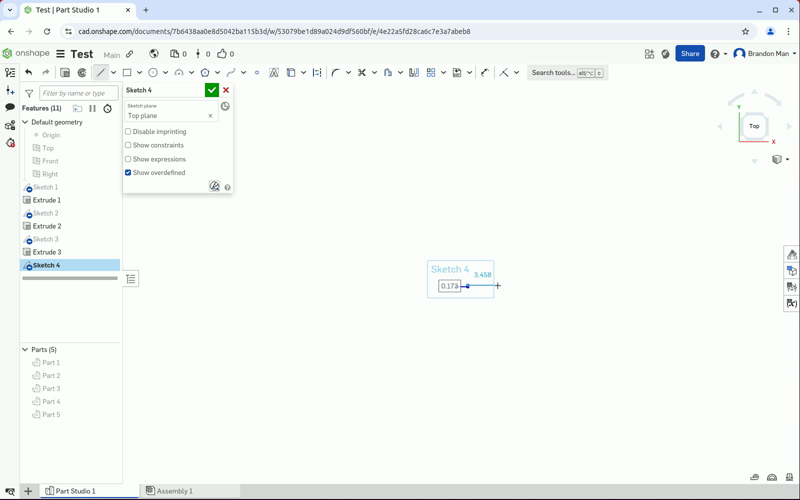
mouse_move(465, 285)
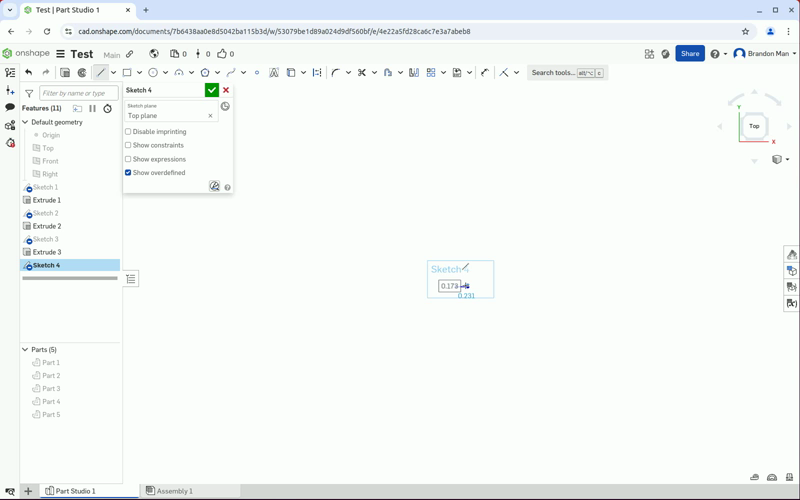
scroll(6)
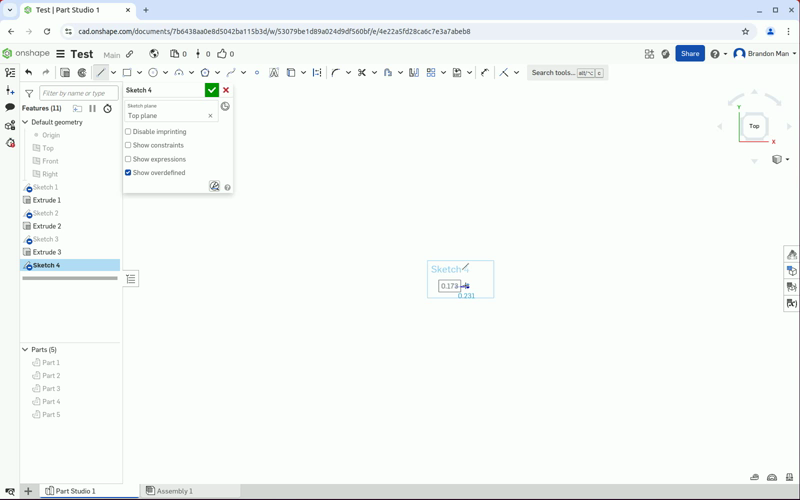
scroll(6)
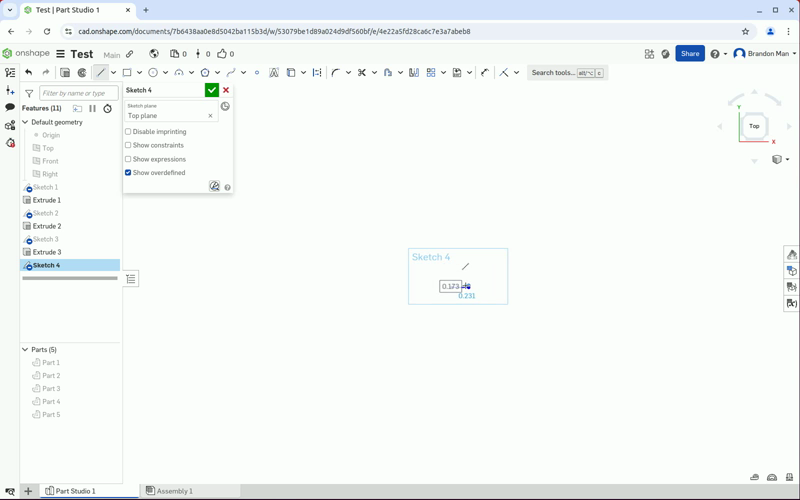
scroll(6)
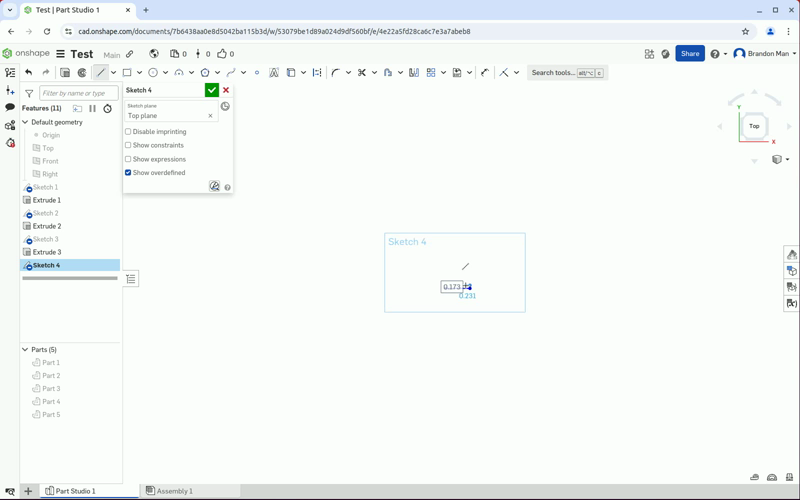
scroll(6)
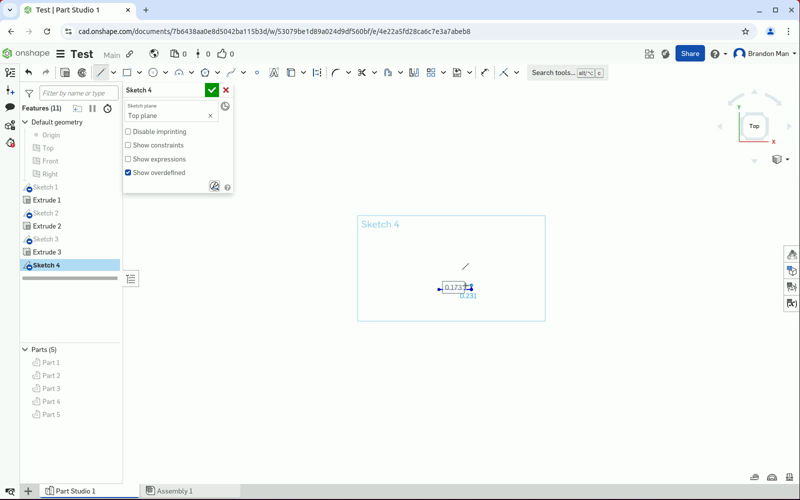
scroll(6)
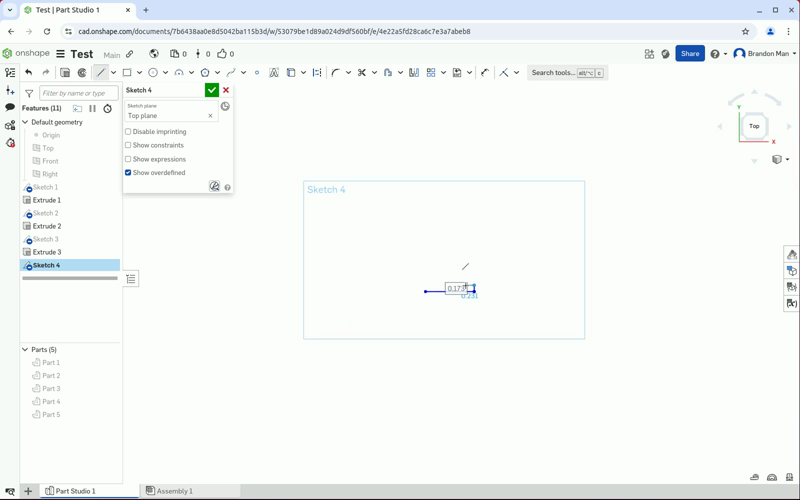
scroll(6)
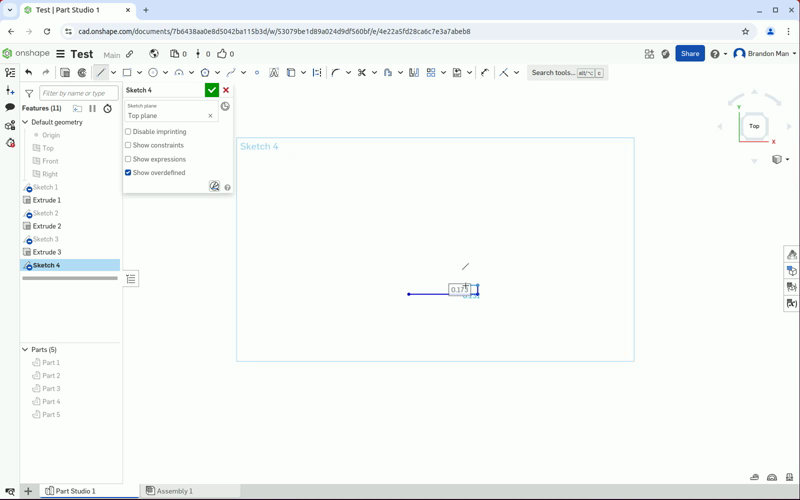
scroll(6)
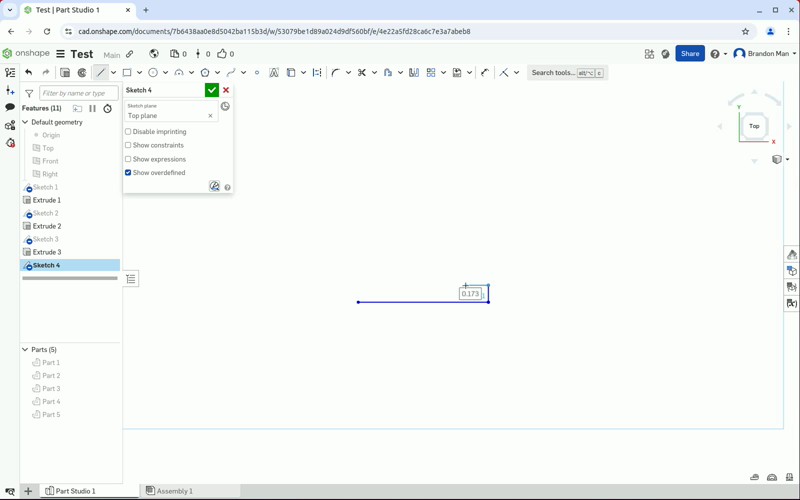
click(465, 285)
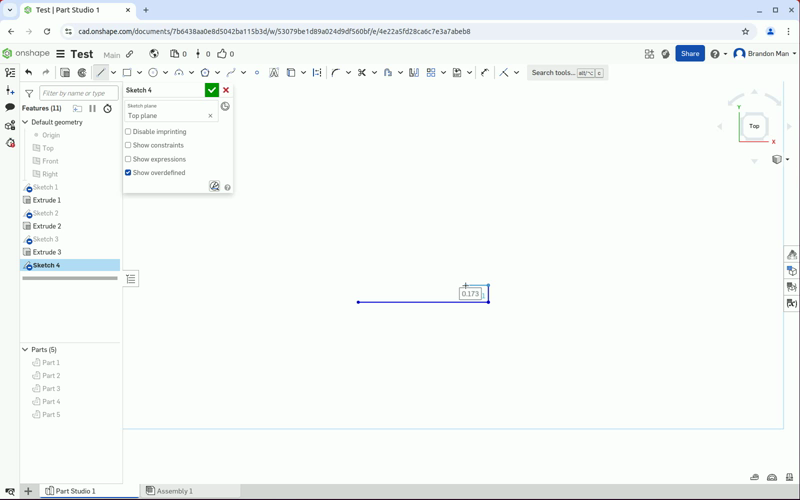
scroll(-6)
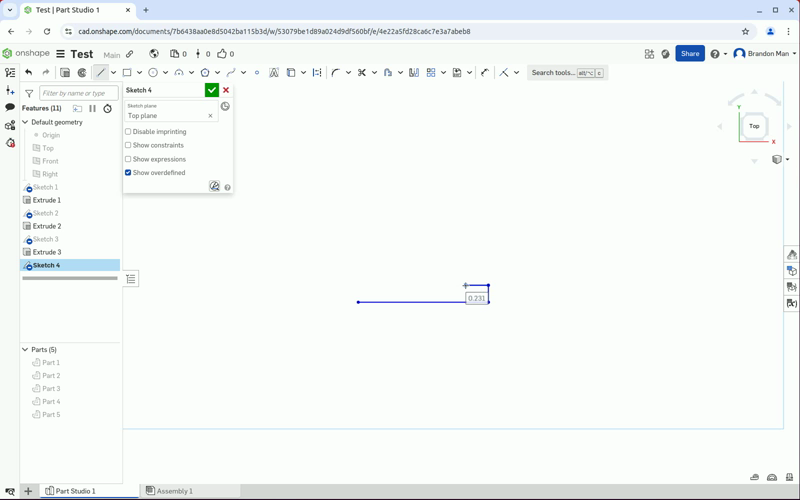
scroll(-6)
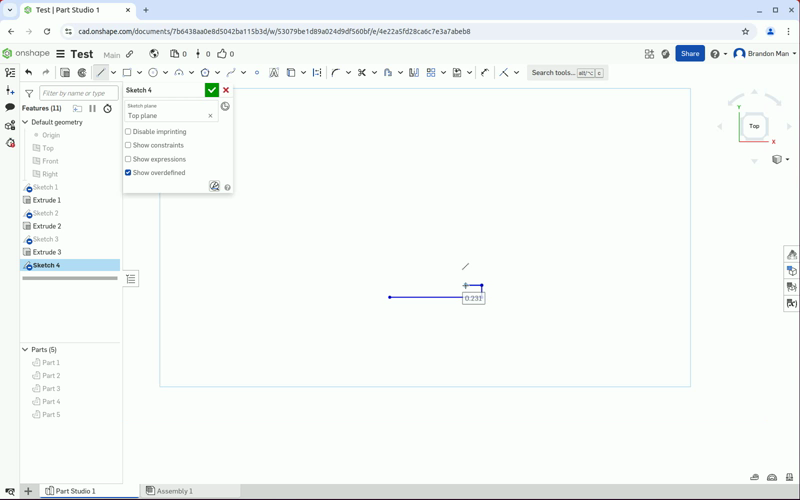
scroll(-6)
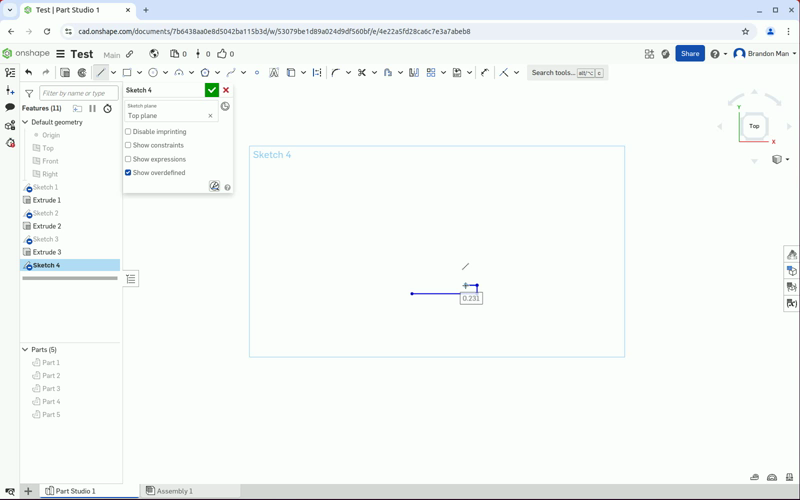
scroll(-6)
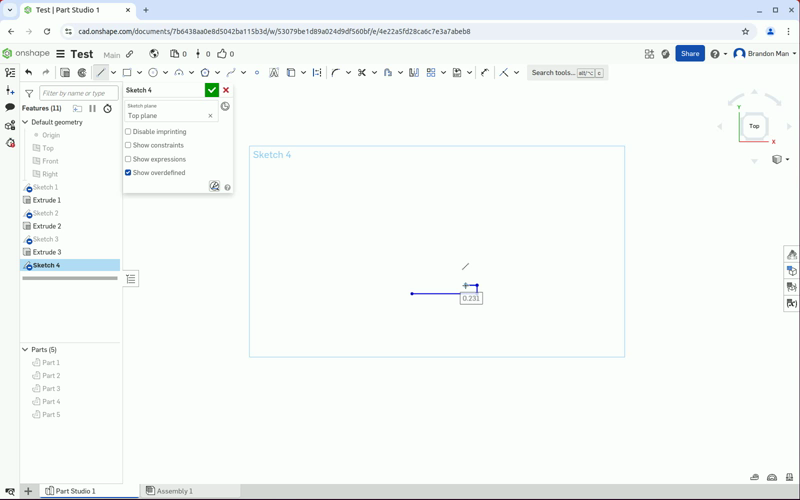
scroll(-6)
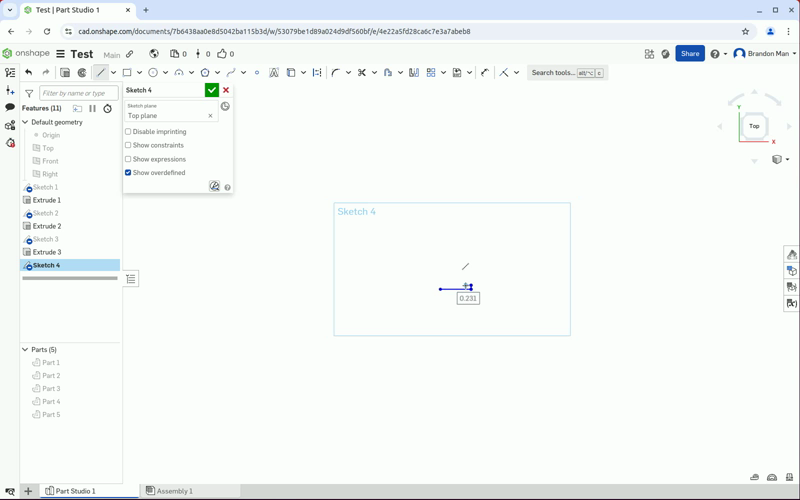
scroll(-6)
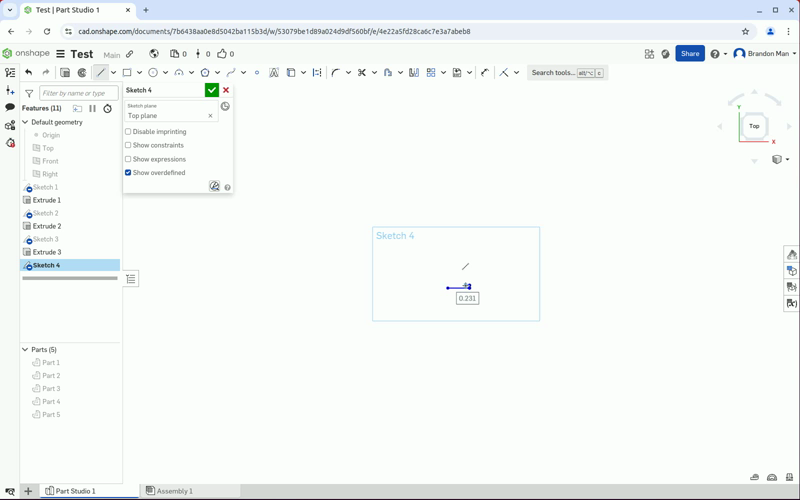
scroll(-6)
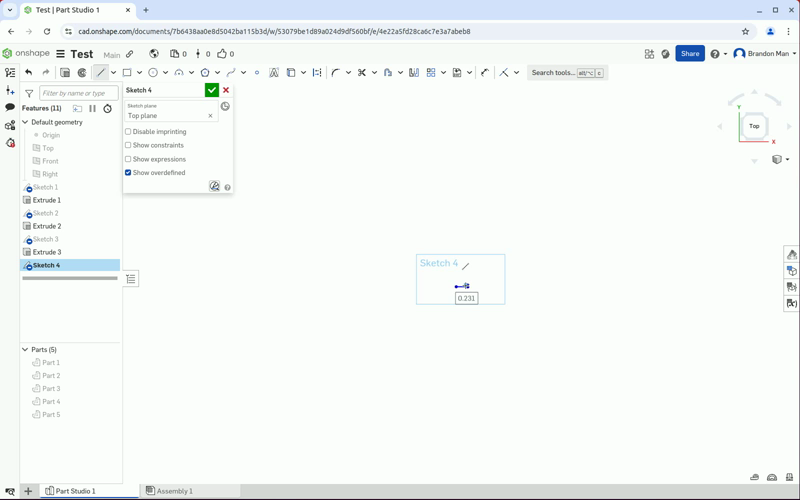
key_up(shift)
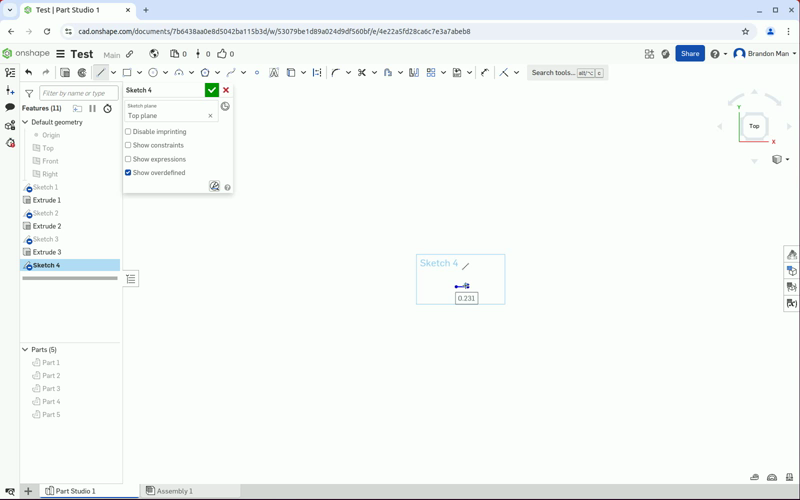
key_down(shift)
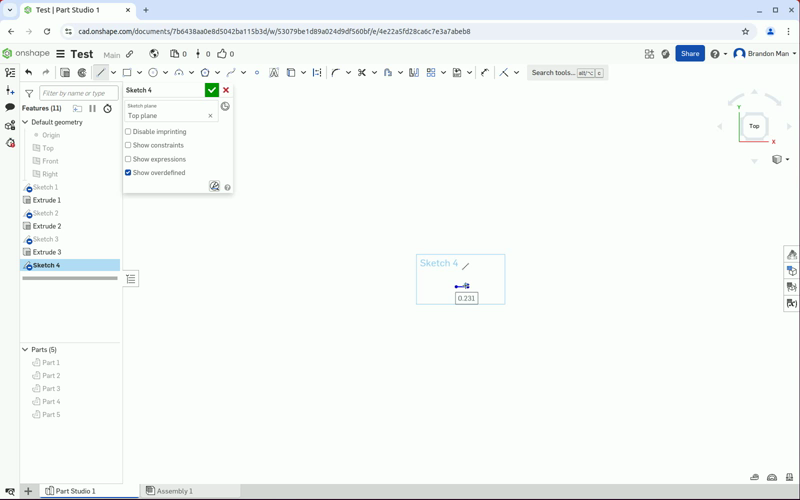
mouse_move(495, 285)
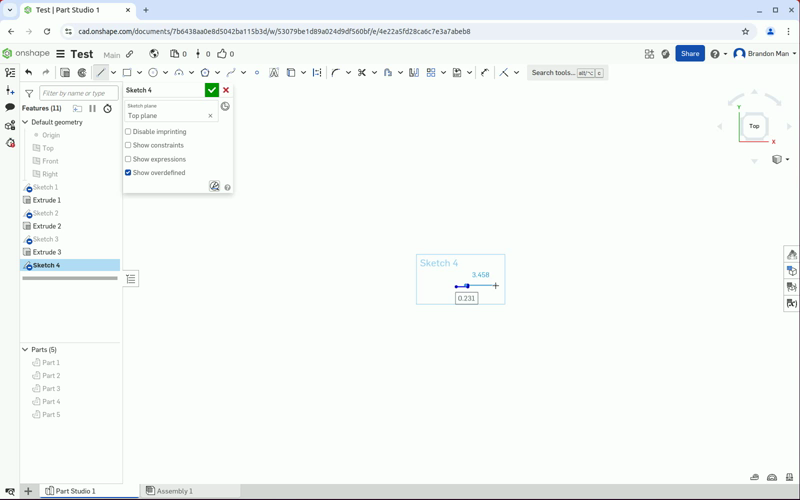
mouse_move(458, 285)
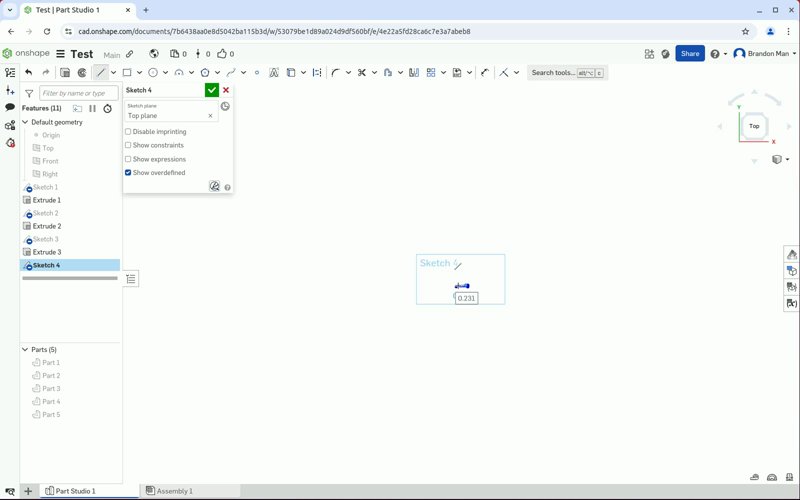
scroll(6)
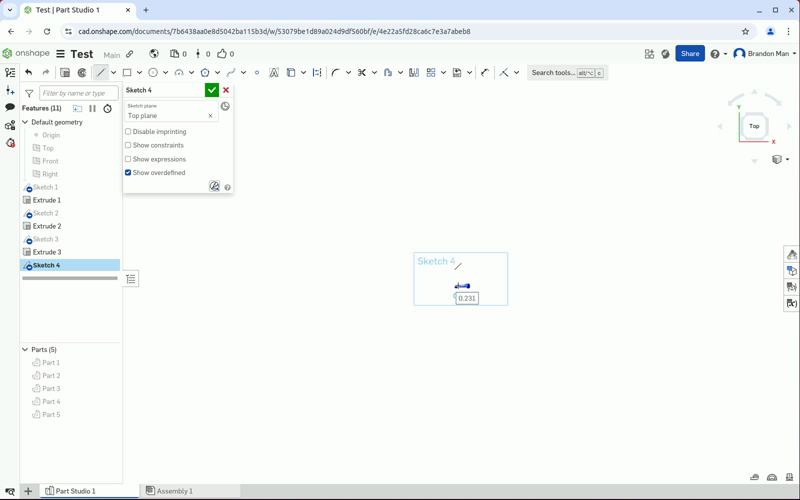
scroll(6)
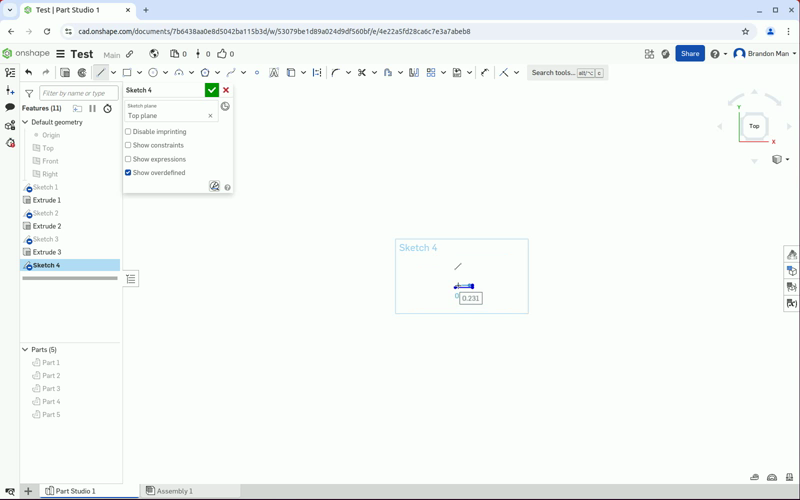
scroll(6)
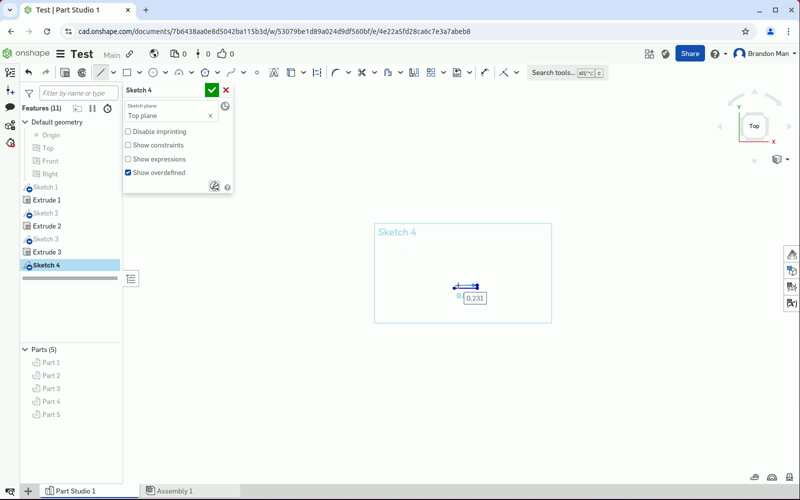
scroll(6)
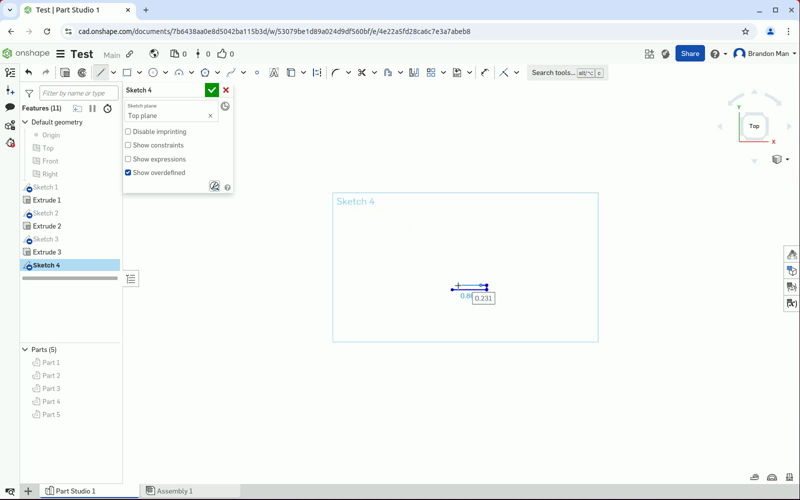
scroll(6)
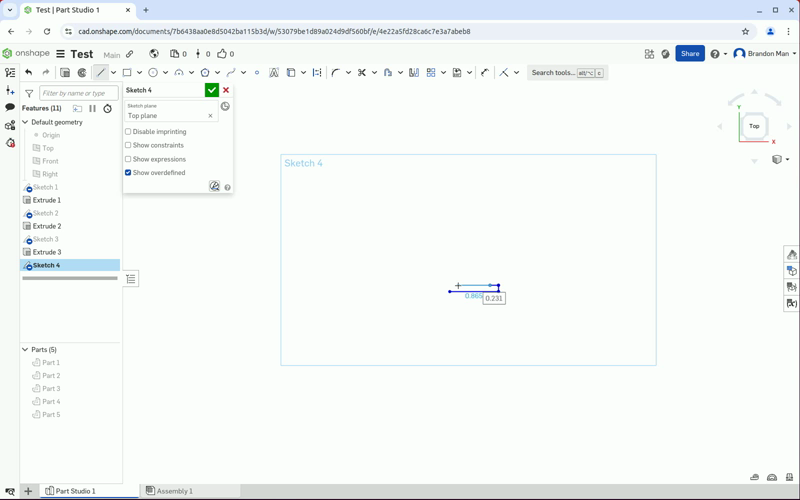
scroll(6)
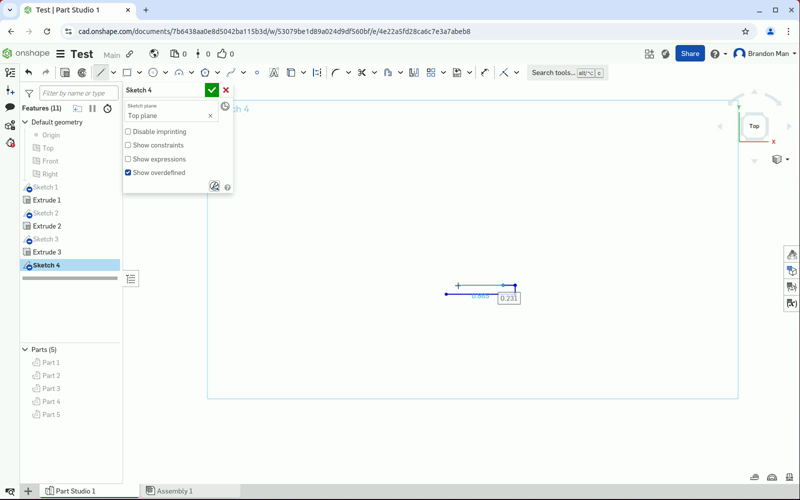
scroll(6)
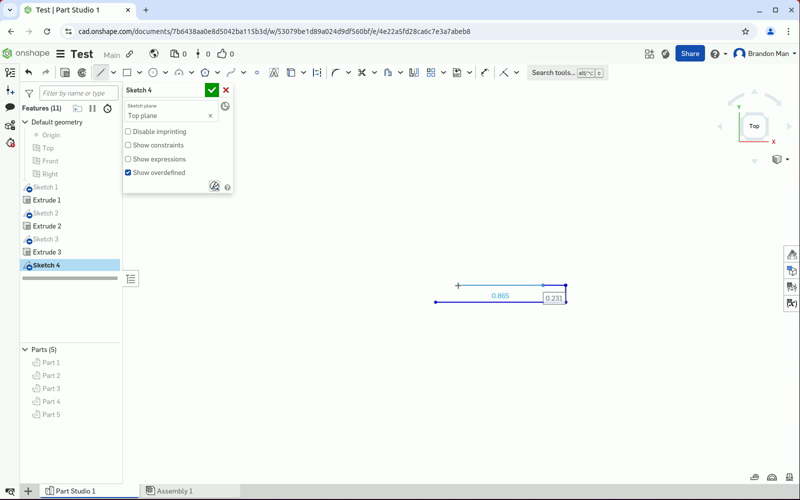
click(458, 285)
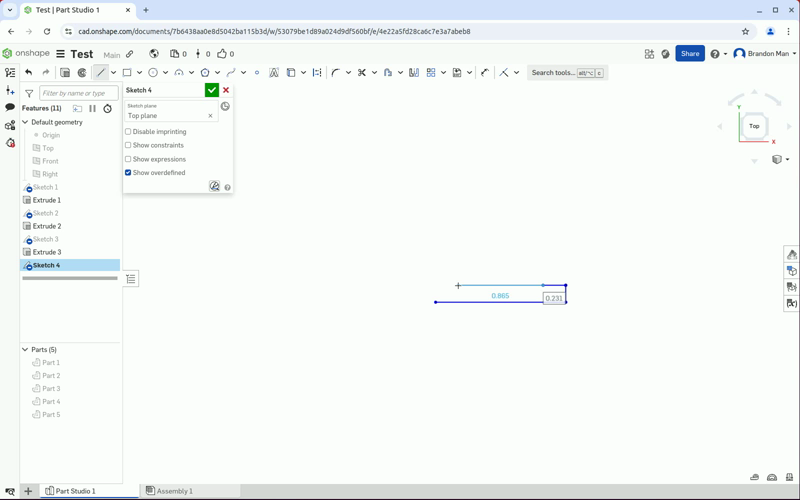
scroll(-6)
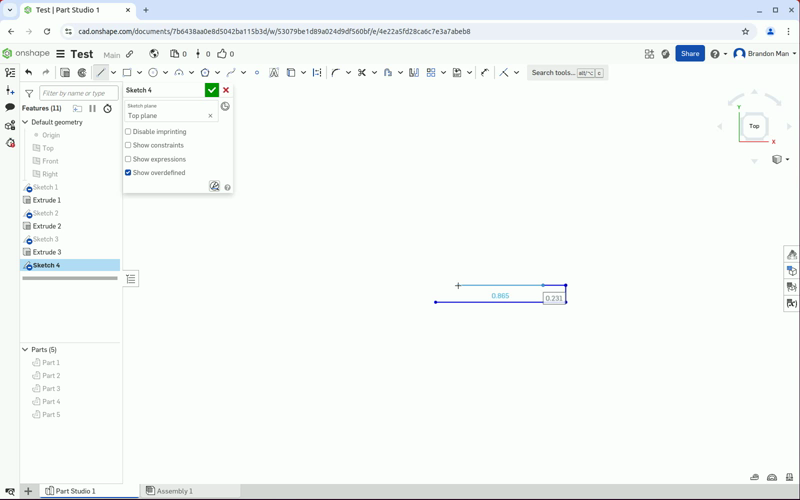
scroll(-6)
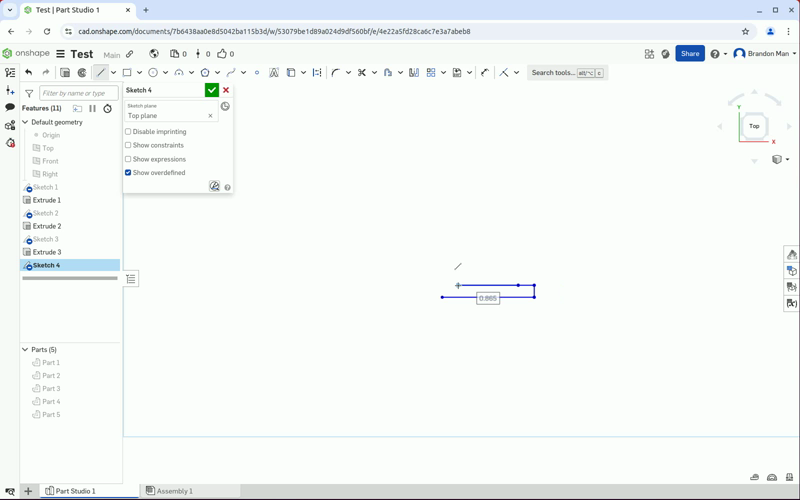
scroll(-6)
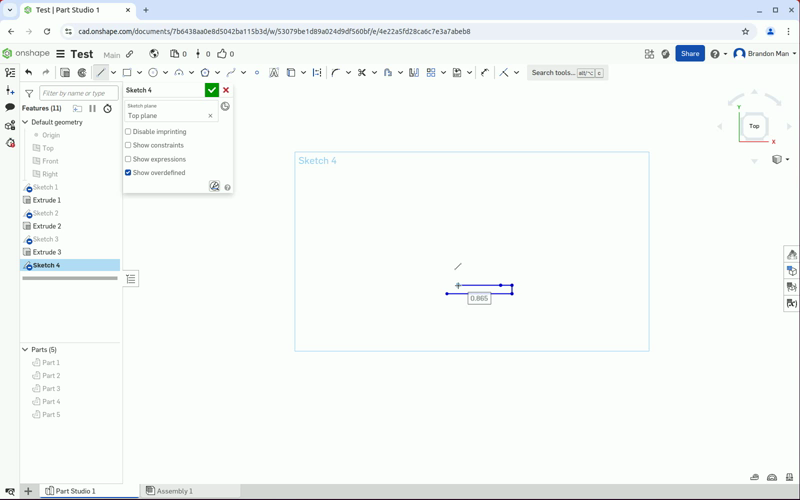
scroll(-6)
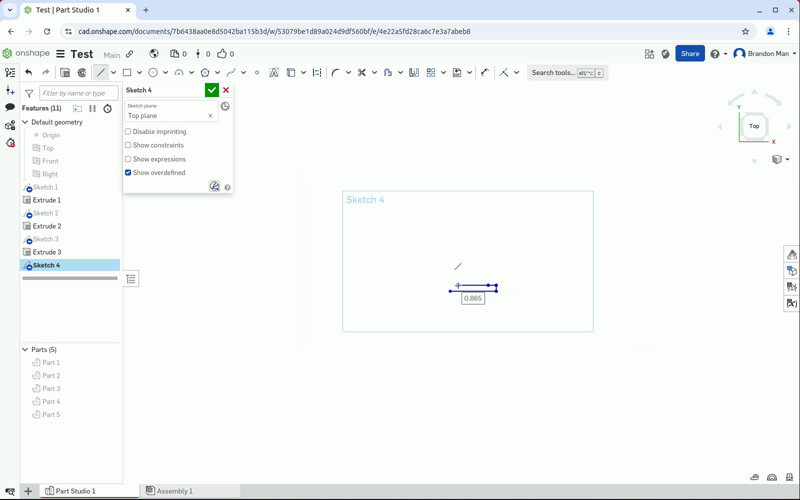
scroll(-6)
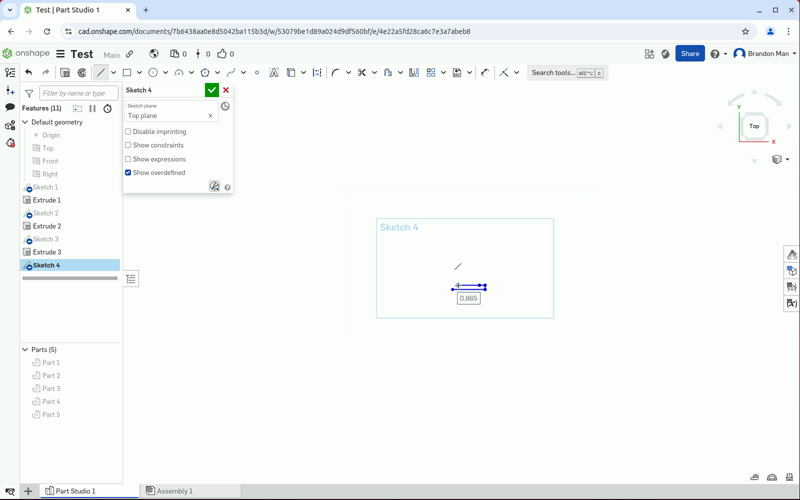
scroll(-6)
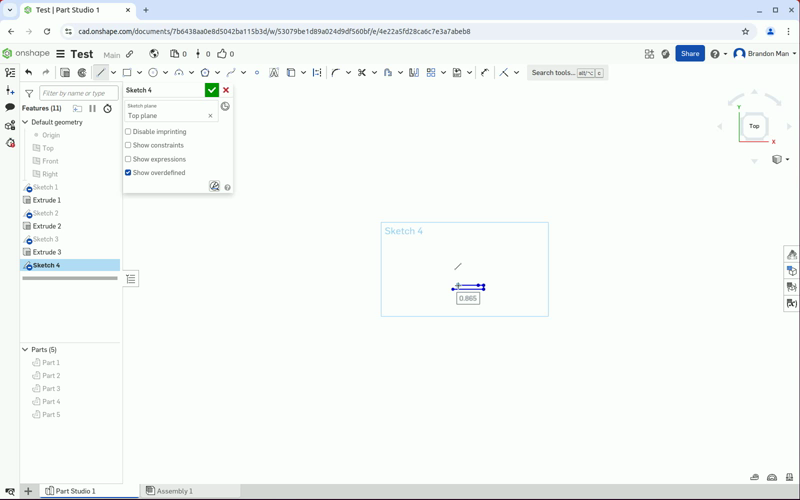
scroll(-6)
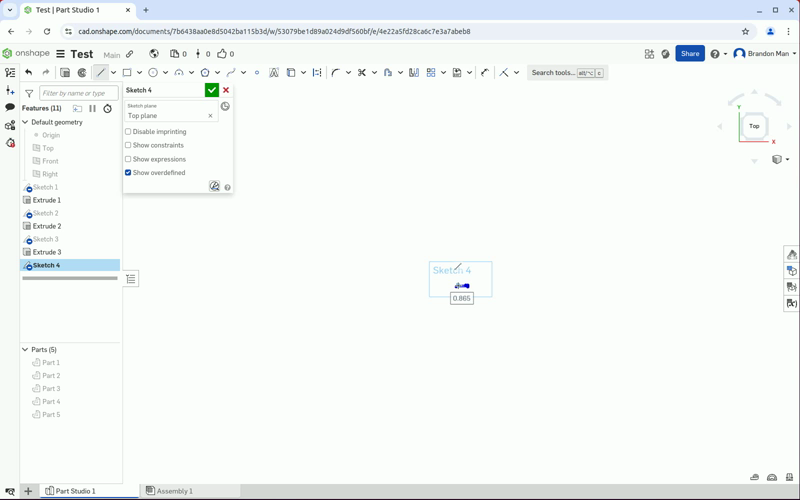
key_up(shift)
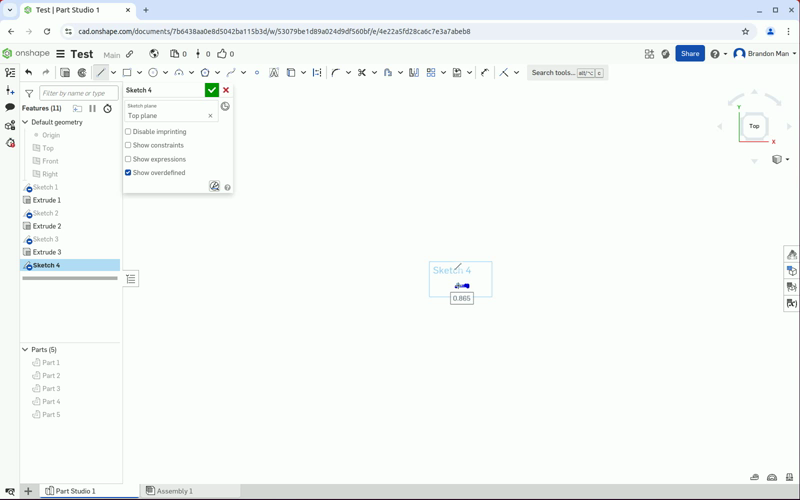
key_down(shift)
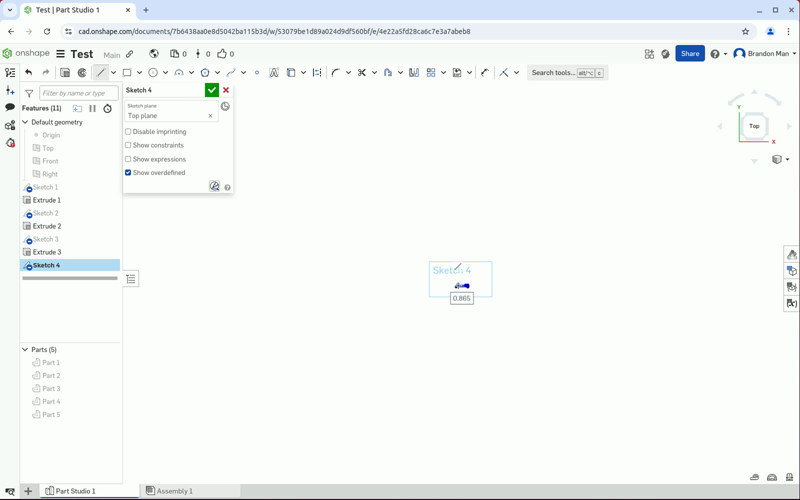
mouse_move(488, 285)
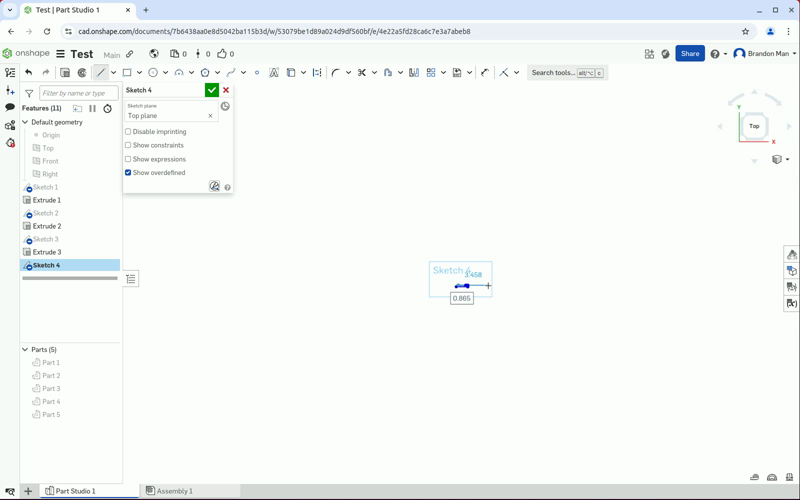
mouse_move(456, 285)
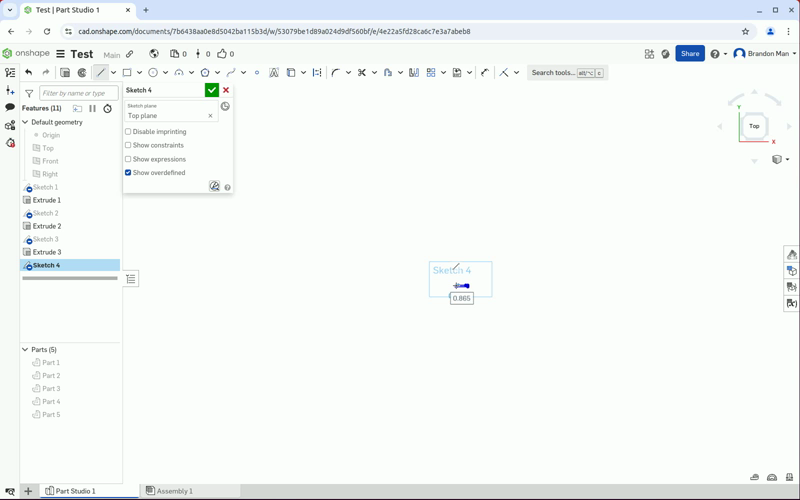
scroll(6)
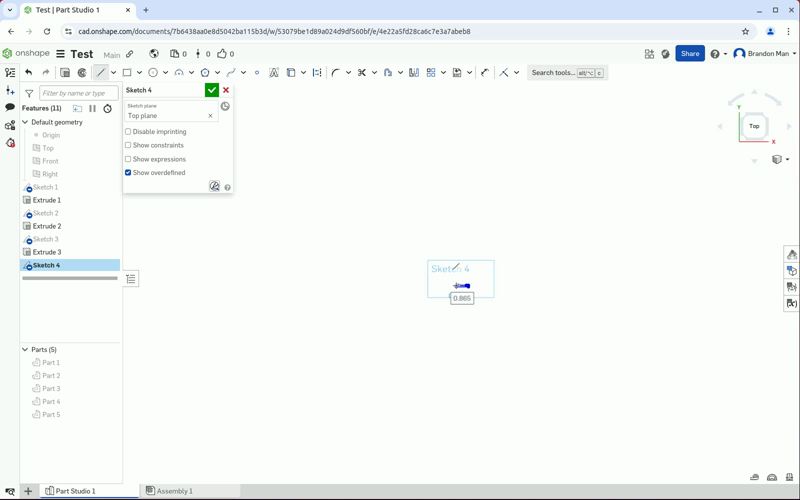
scroll(6)
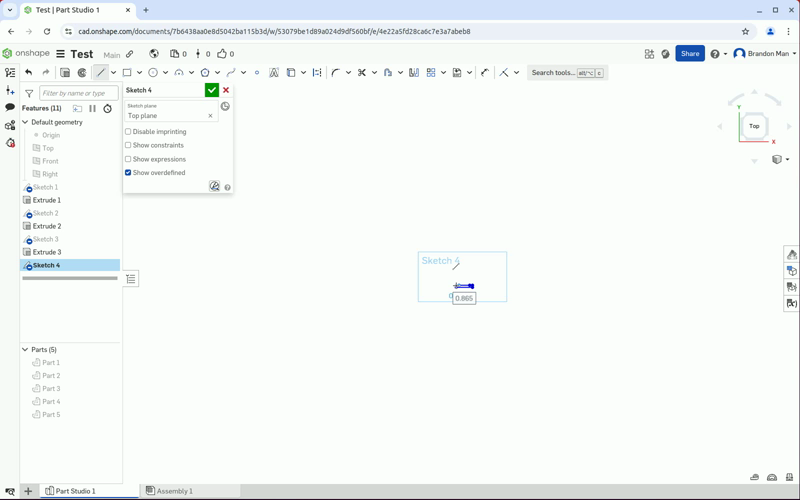
scroll(6)
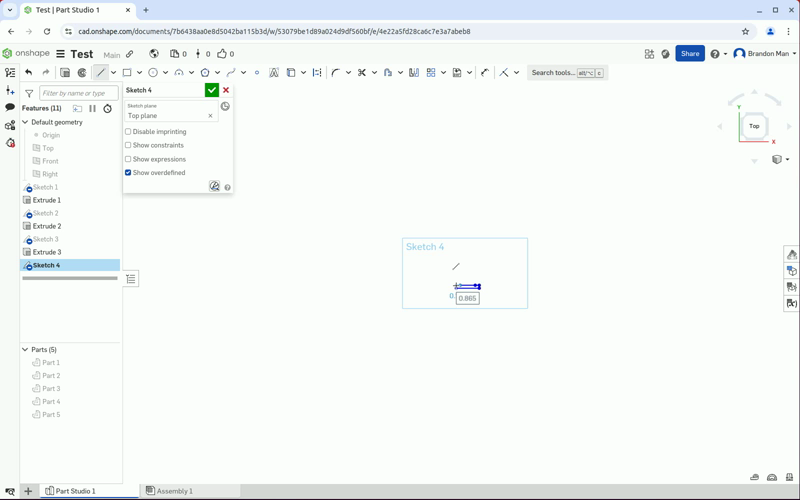
scroll(6)
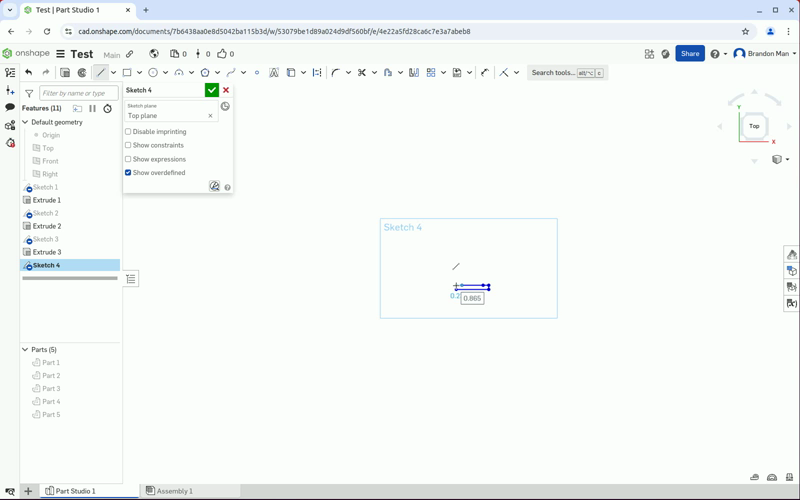
scroll(6)
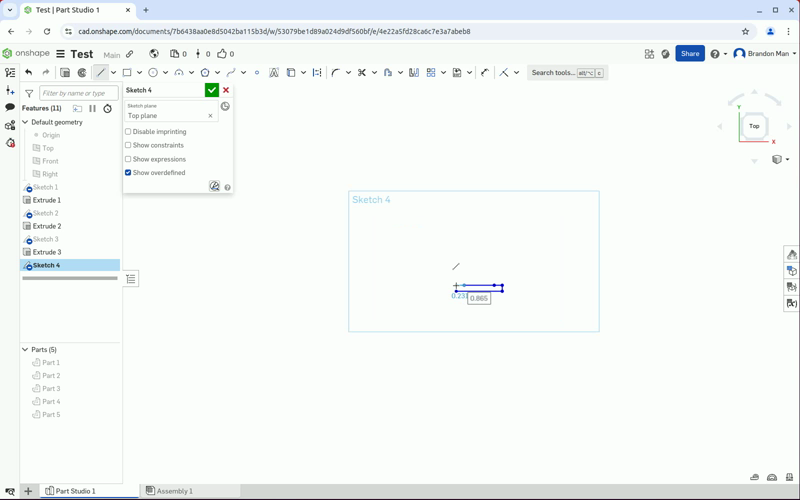
scroll(6)
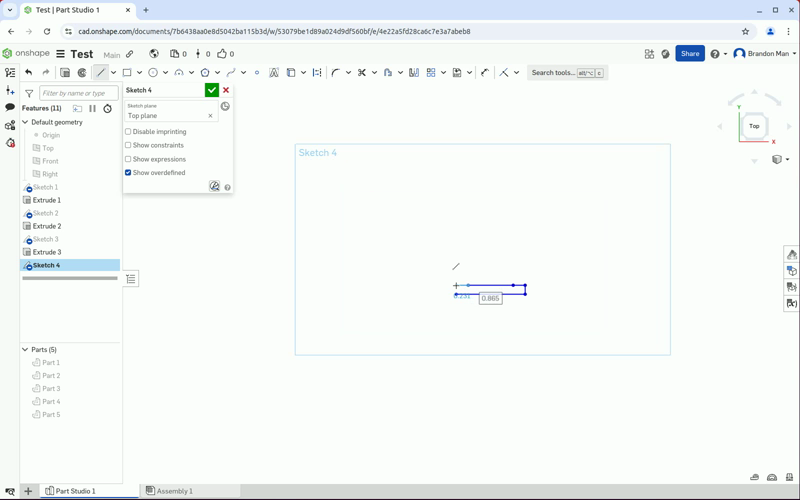
scroll(6)
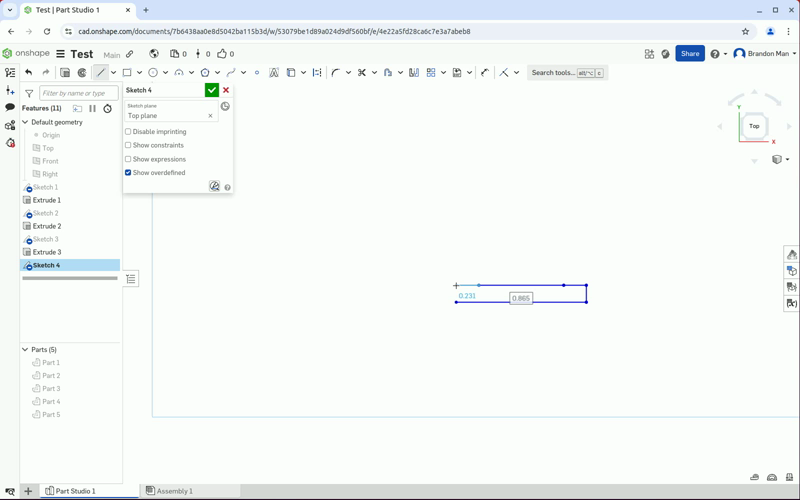
click(456, 285)
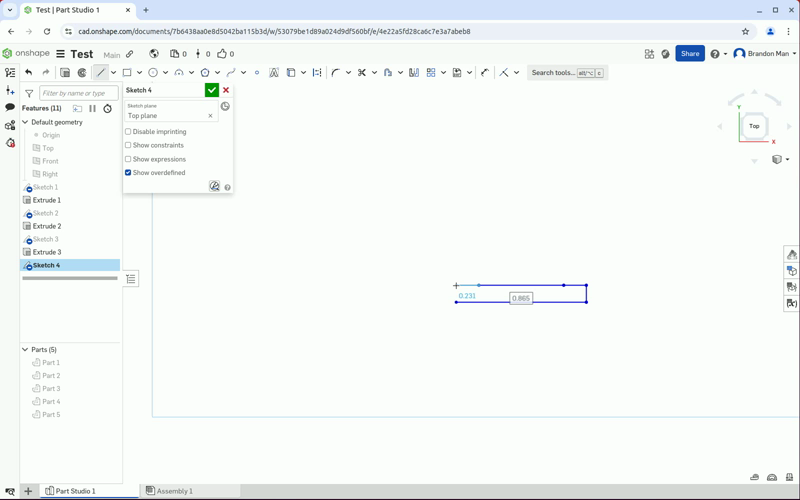
scroll(-6)
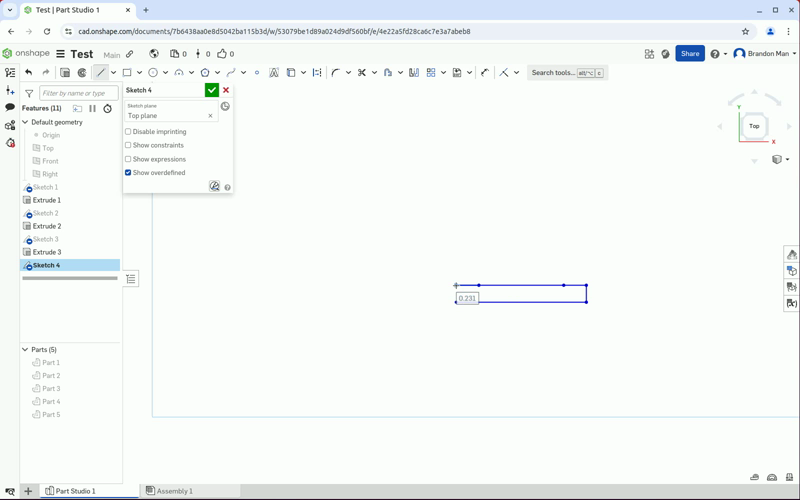
scroll(-6)
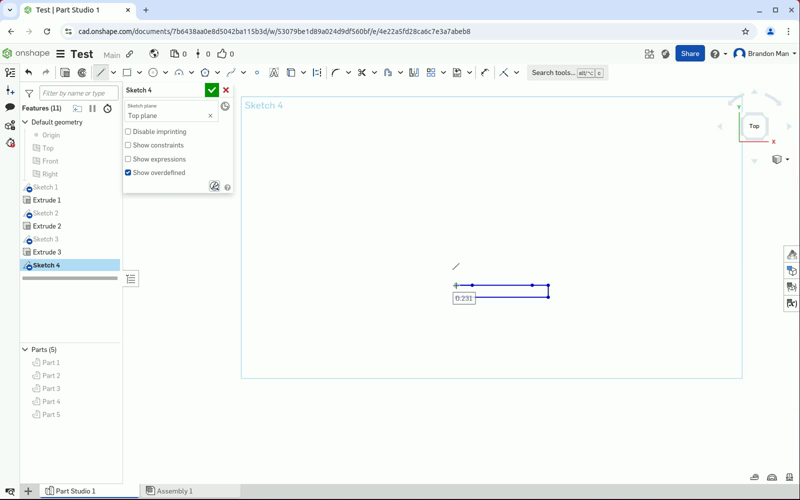
scroll(-6)
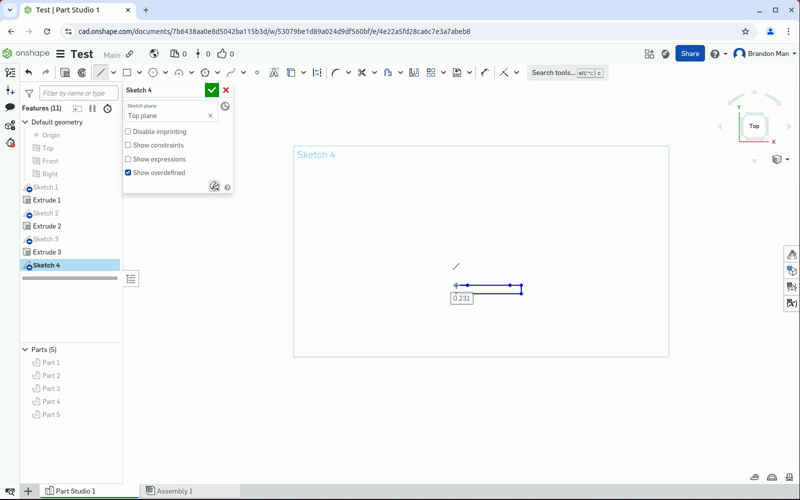
scroll(-6)
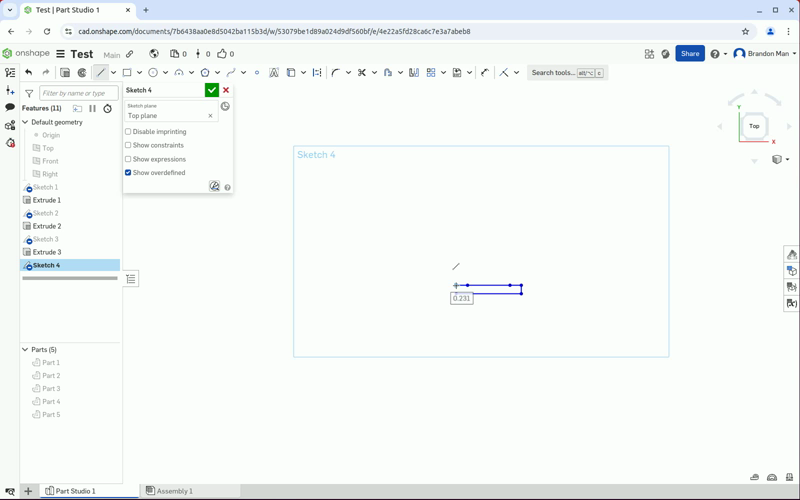
scroll(-6)
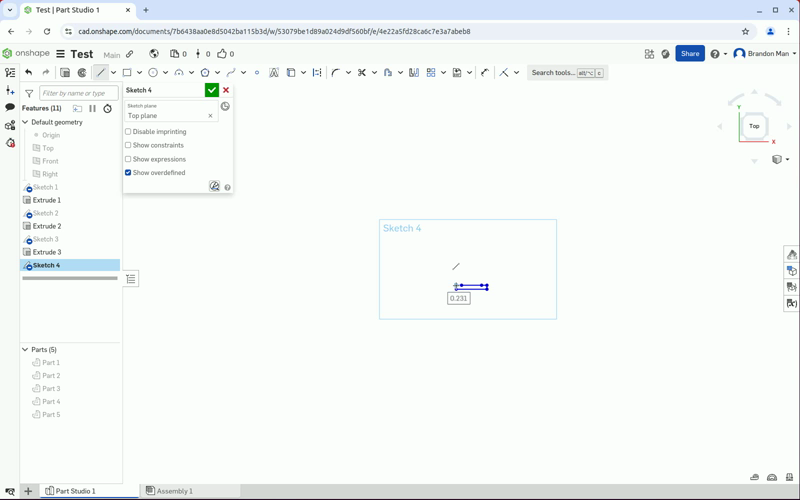
scroll(-6)
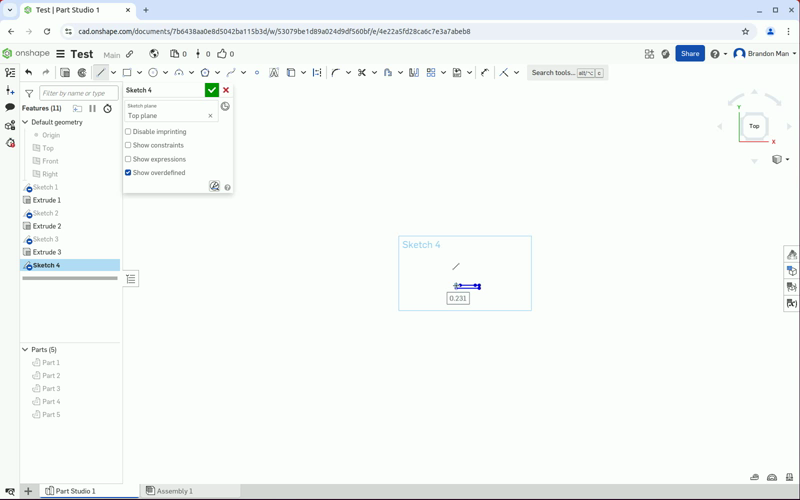
scroll(-6)
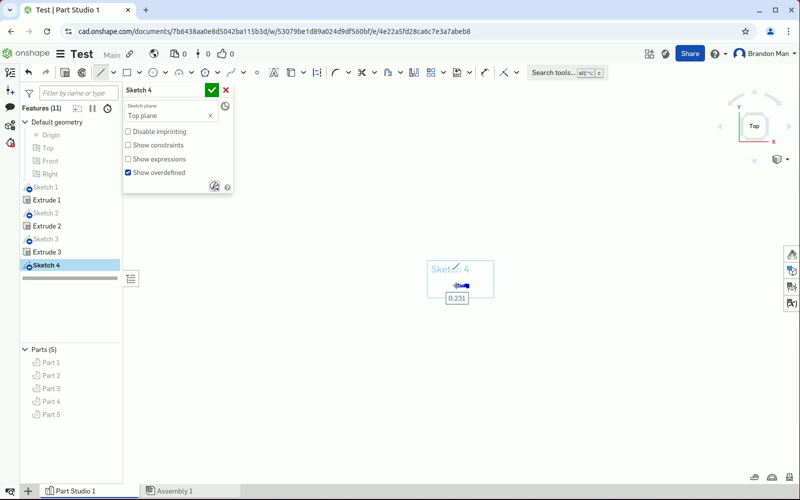
key_up(shift)
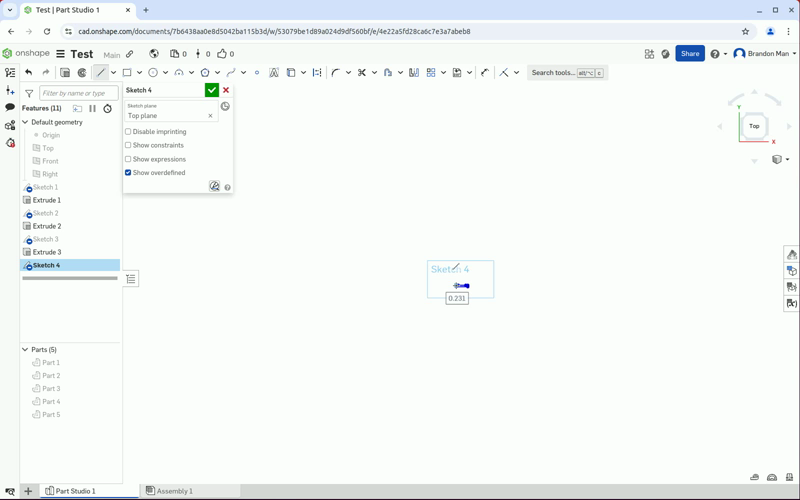
mouse_move(486, 285)
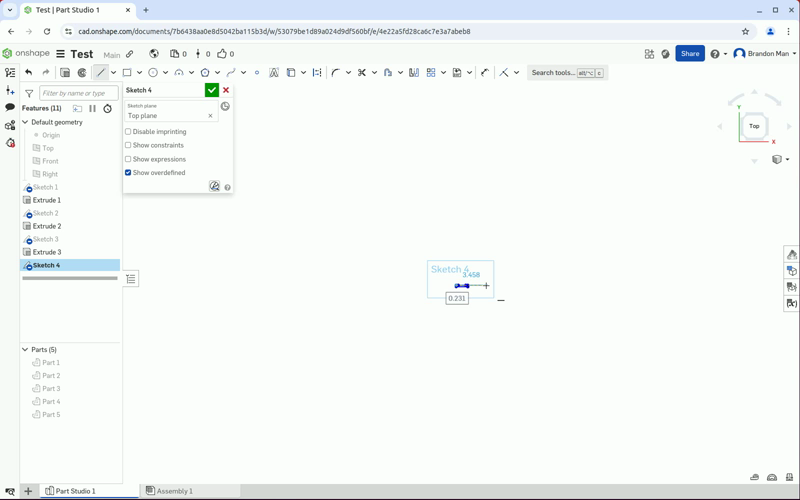
key_down(shift)
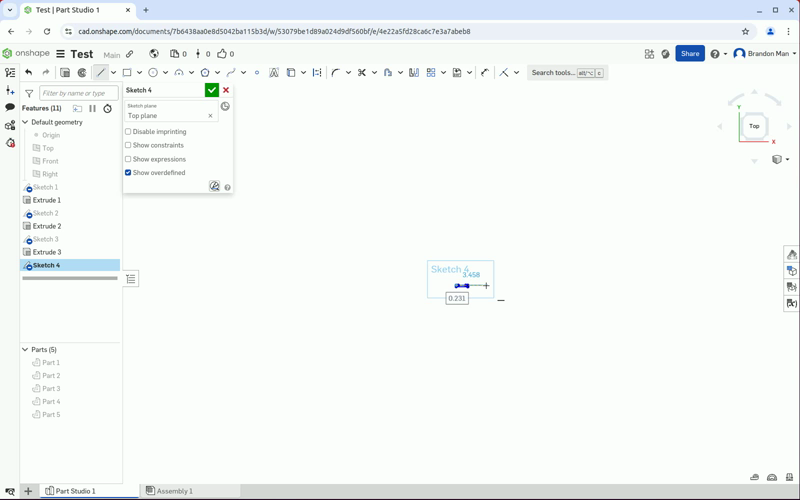
mouse_move(456, 286)
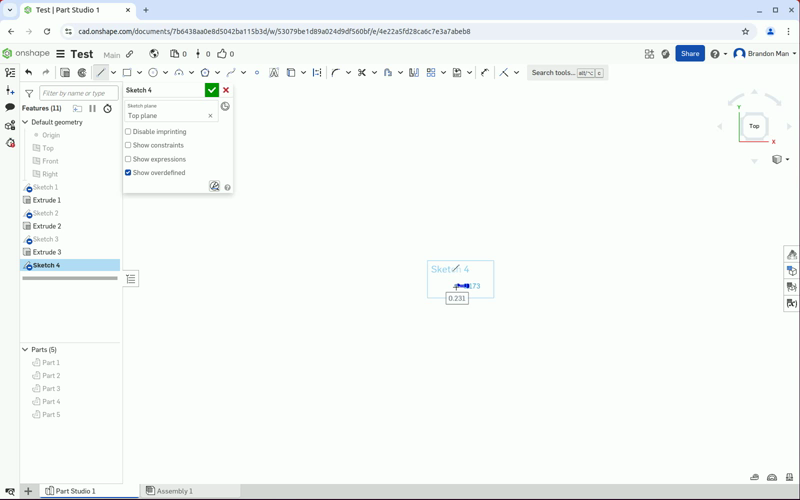
scroll(6)
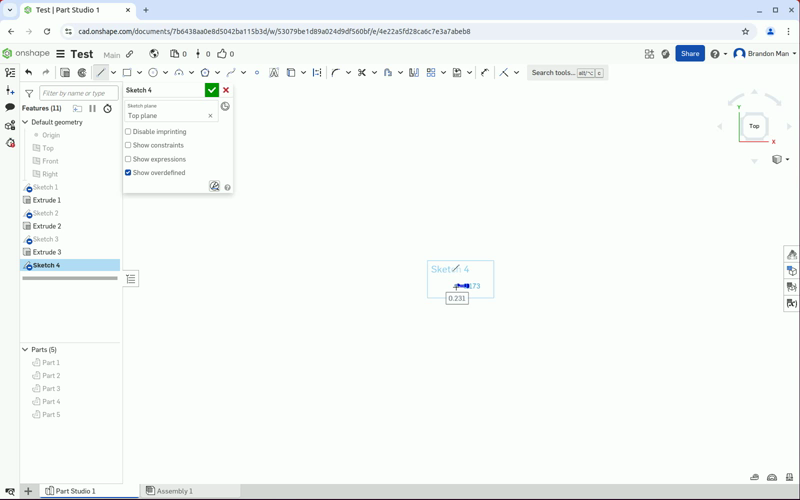
scroll(6)
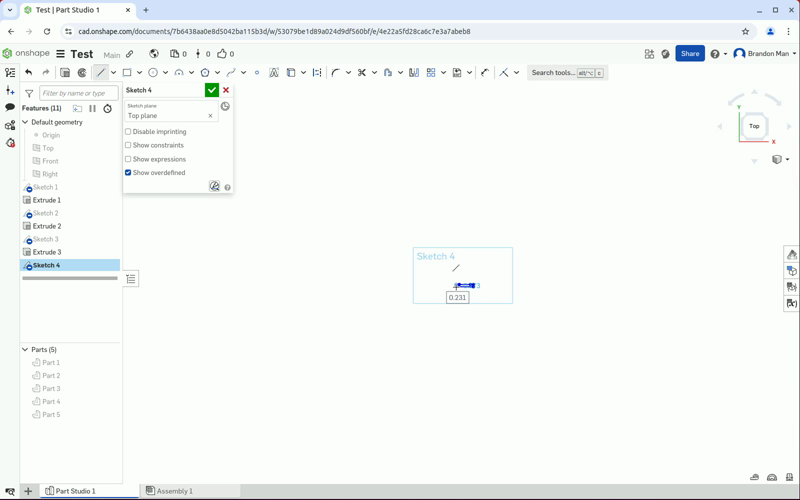
scroll(6)
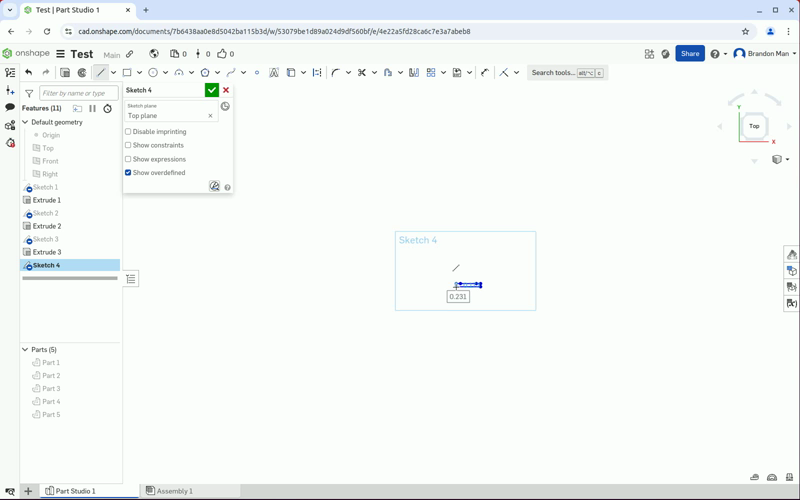
scroll(6)
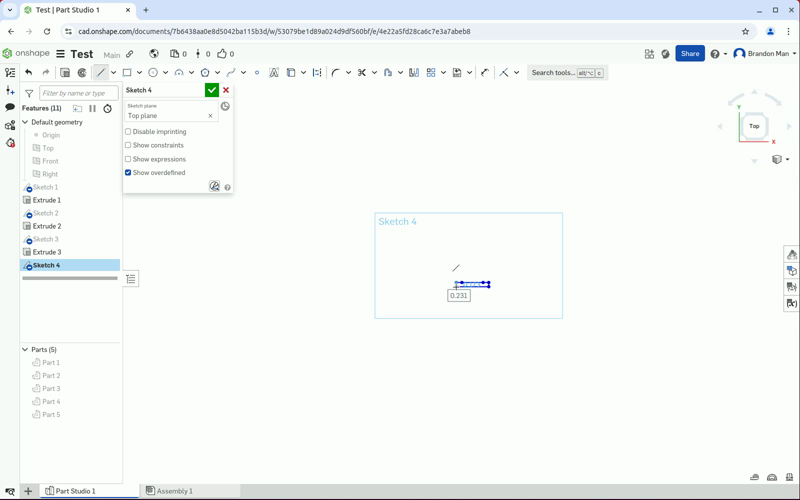
scroll(6)
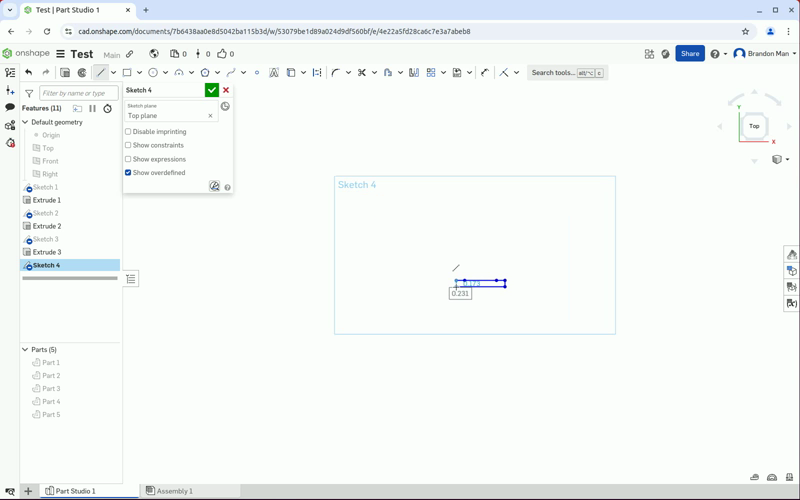
scroll(6)
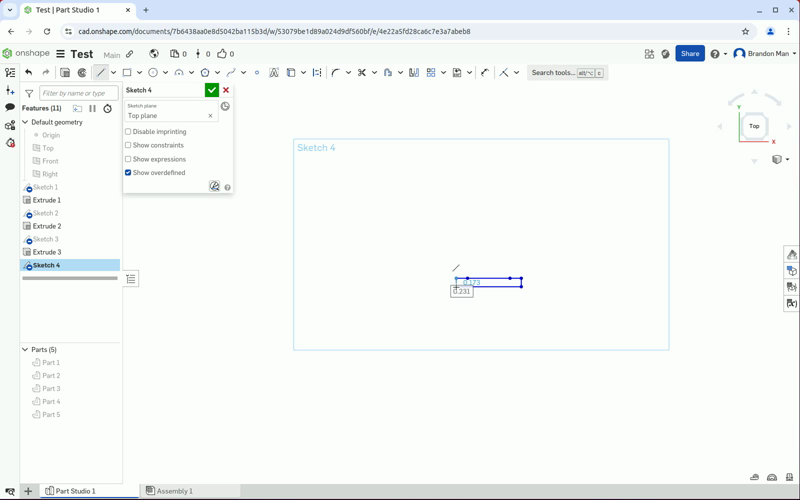
scroll(6)
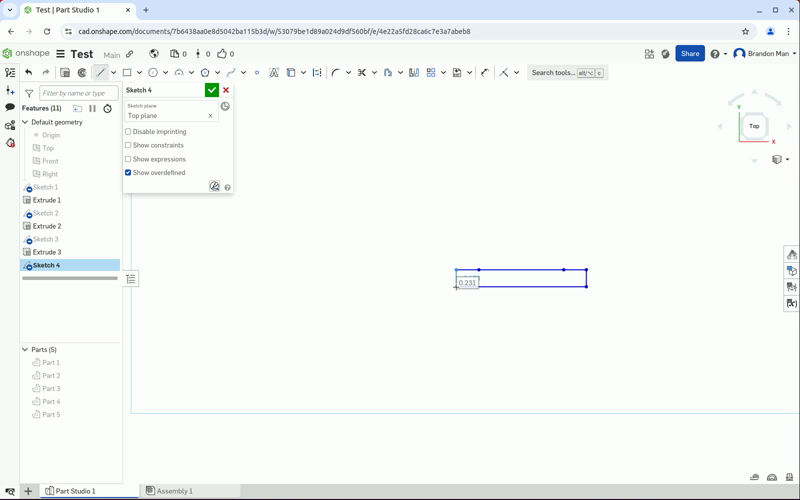
key_up(shift)
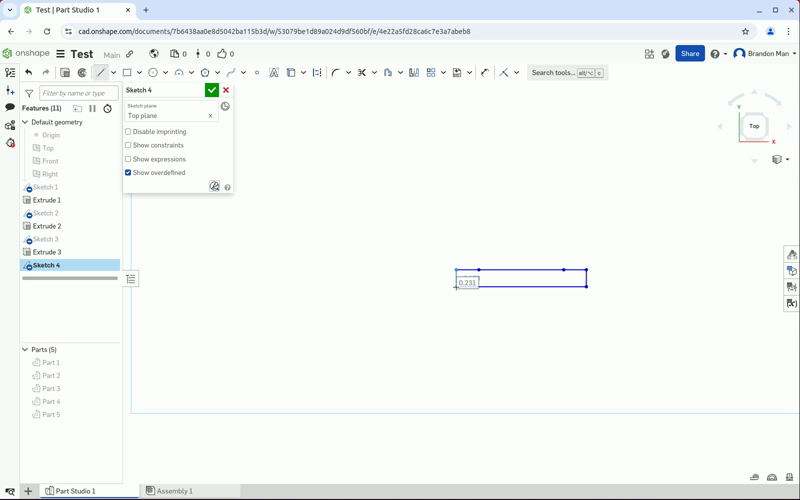
click(456, 286)
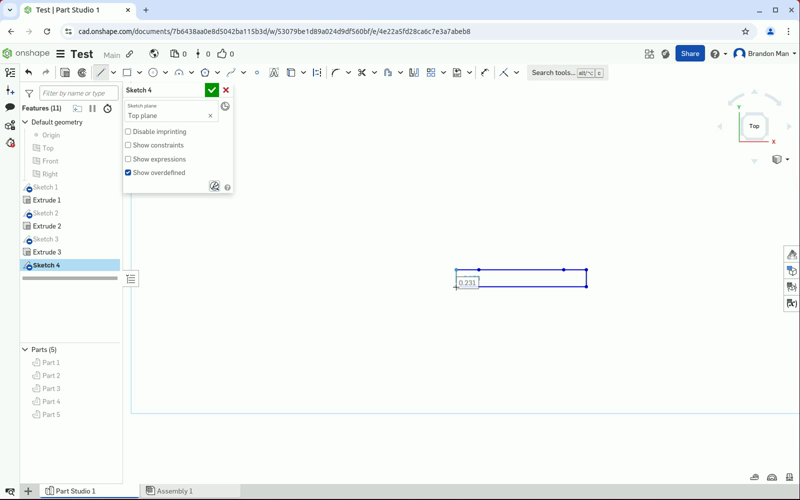
scroll(-6)
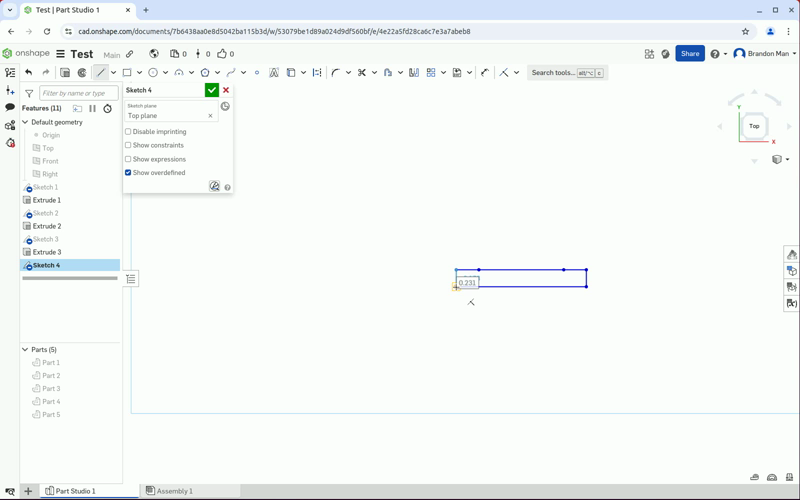
scroll(-6)
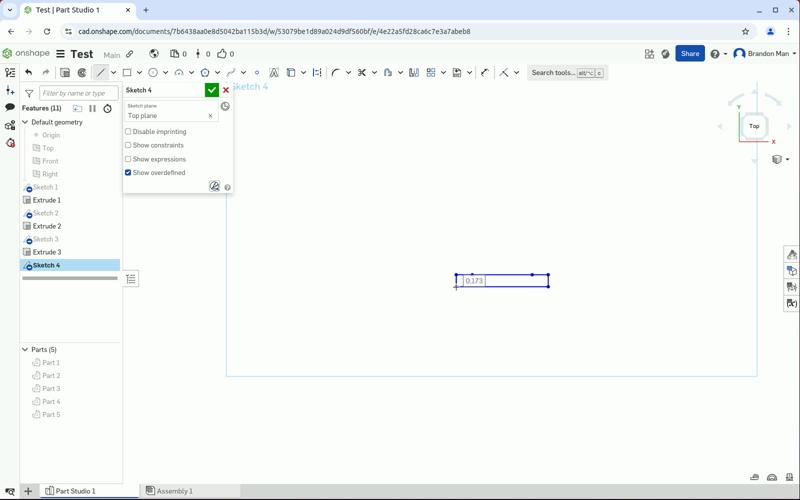
scroll(-6)
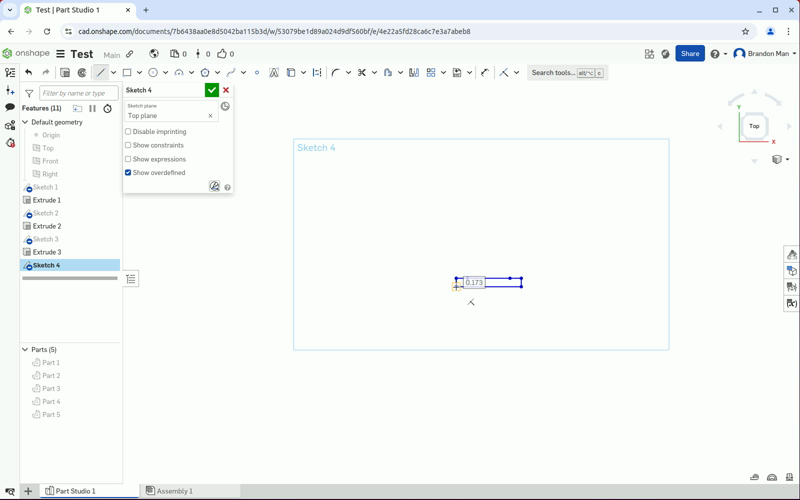
scroll(-6)
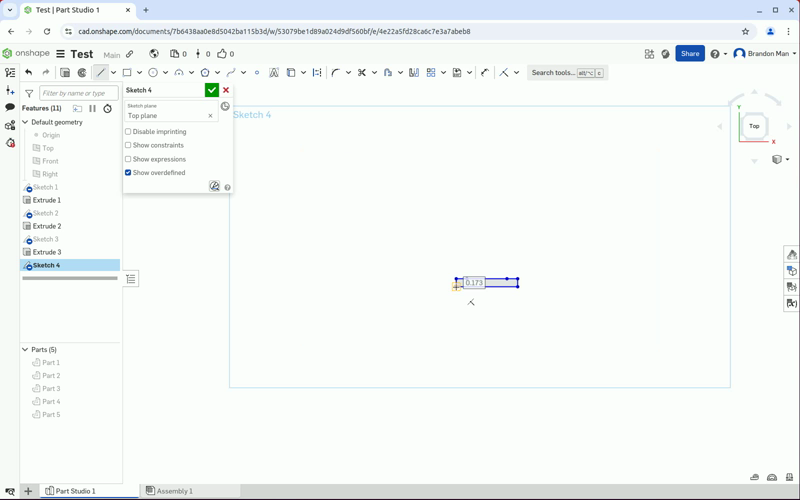
scroll(-6)
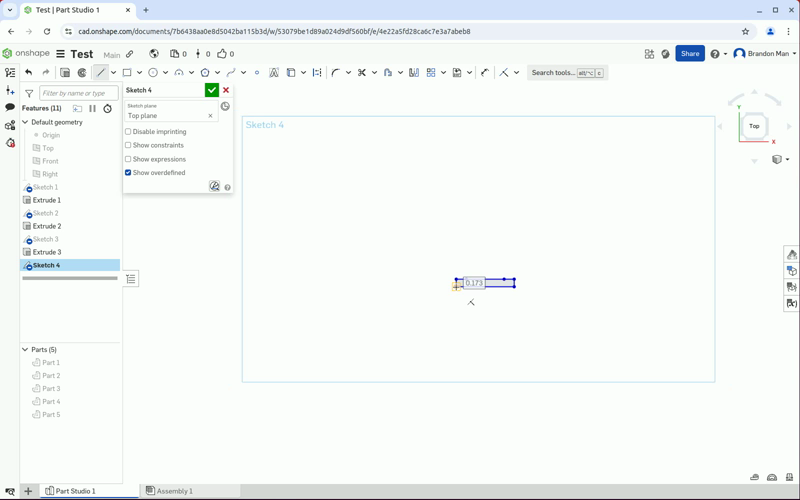
scroll(-6)
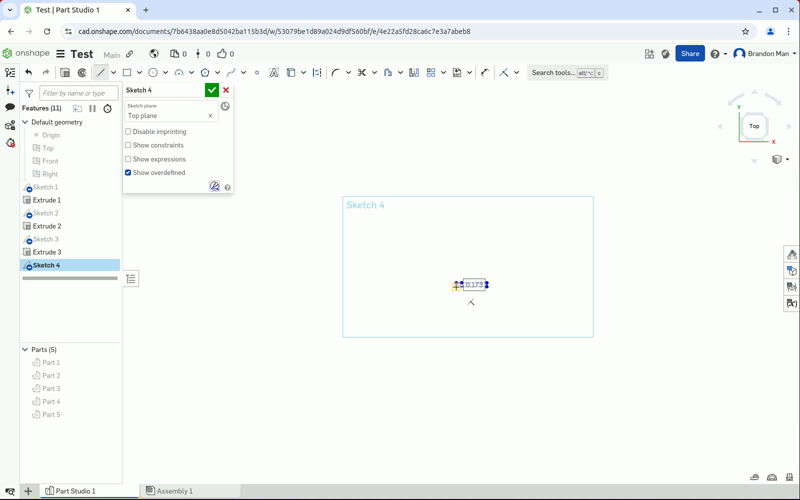
scroll(-6)
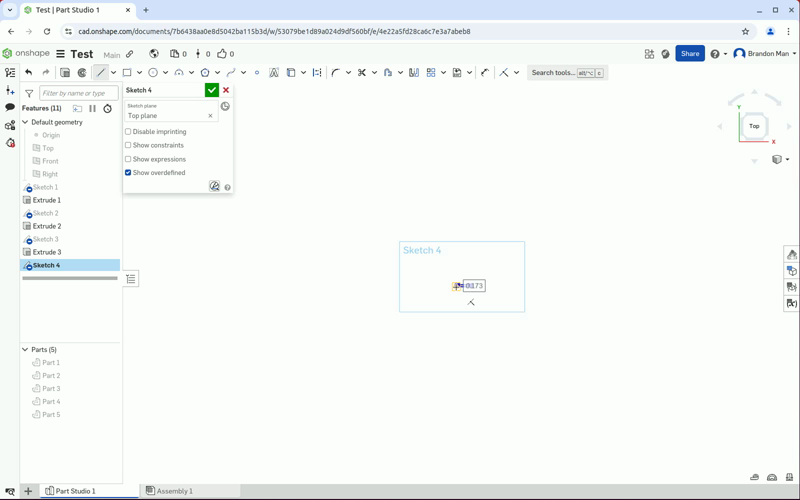
key(esc)
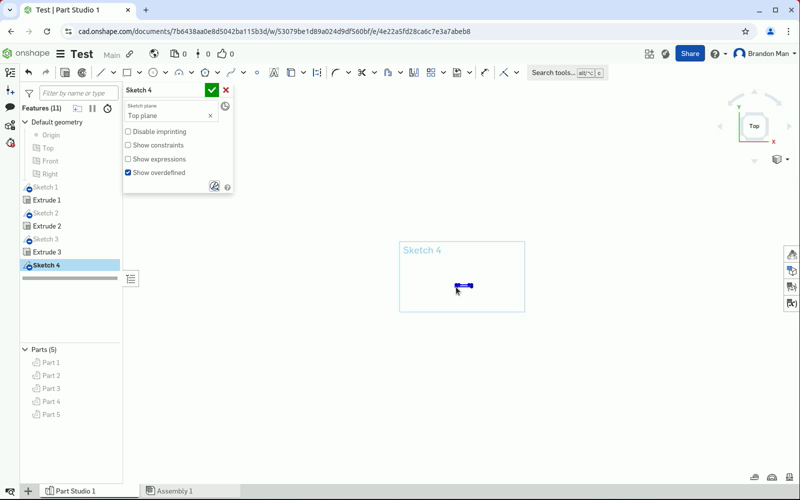
mouse_move(465, 285)
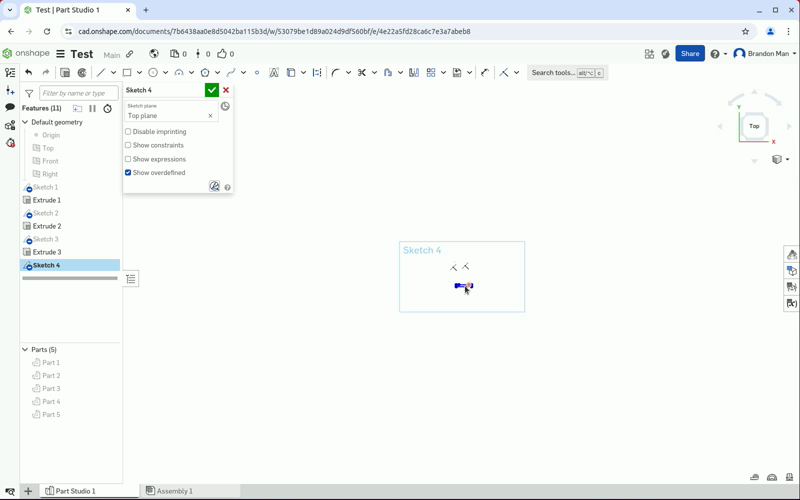
scroll(6)
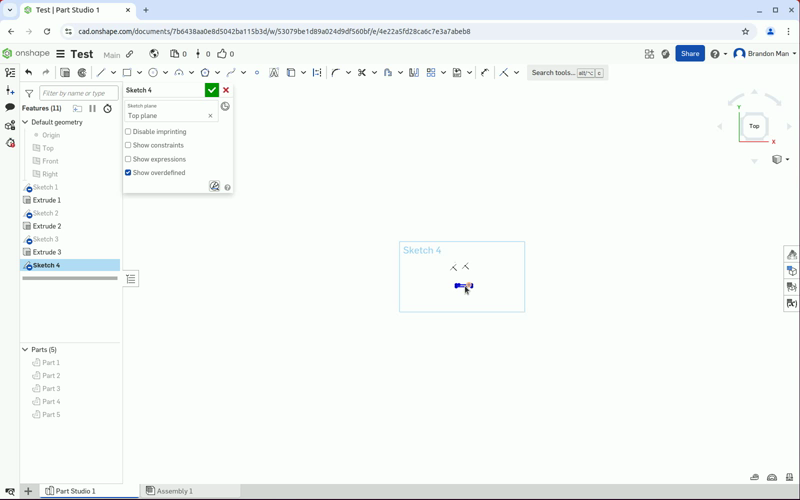
scroll(6)
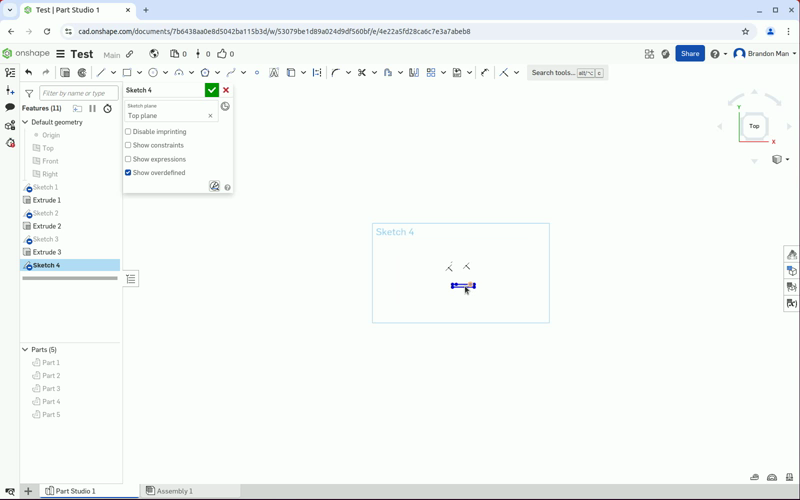
scroll(6)
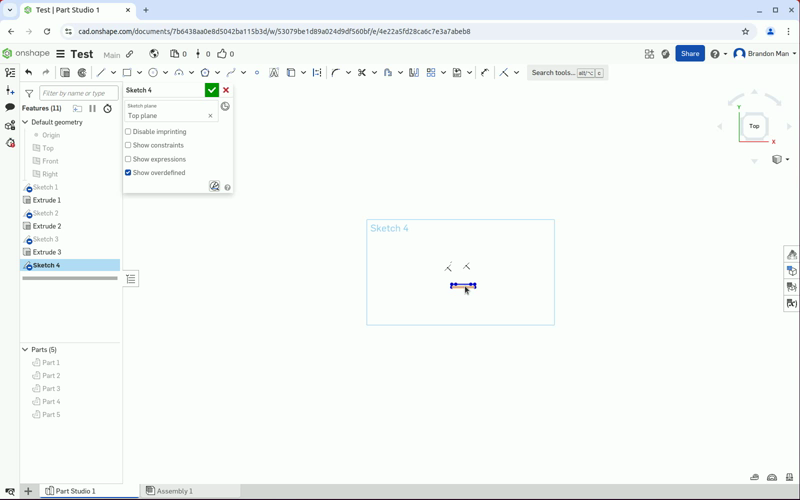
scroll(6)
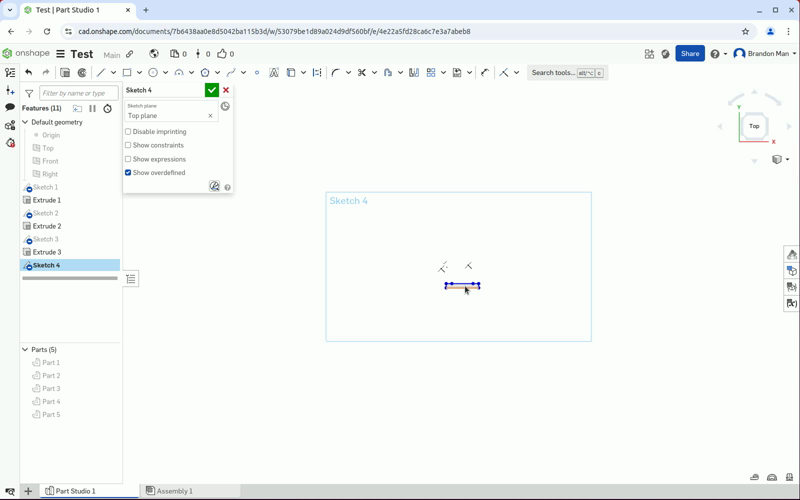
scroll(6)
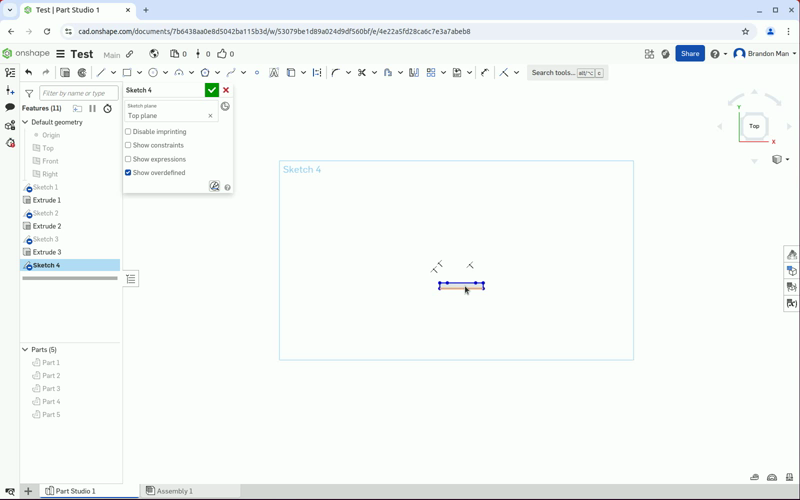
scroll(6)
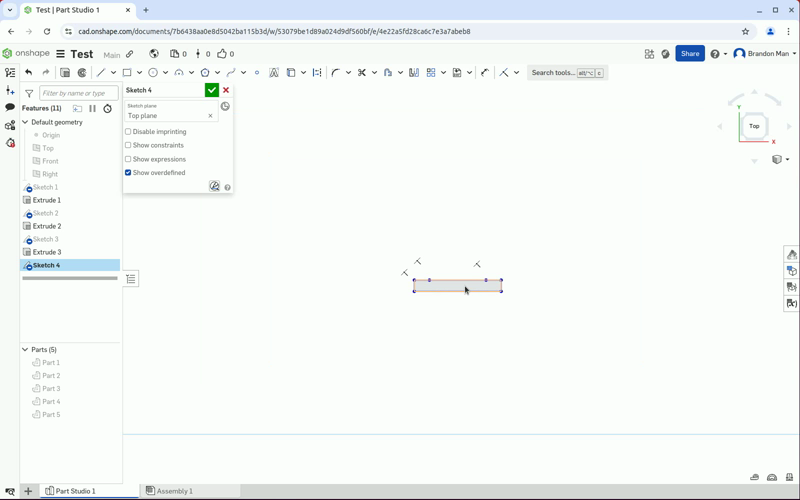
scroll(6)
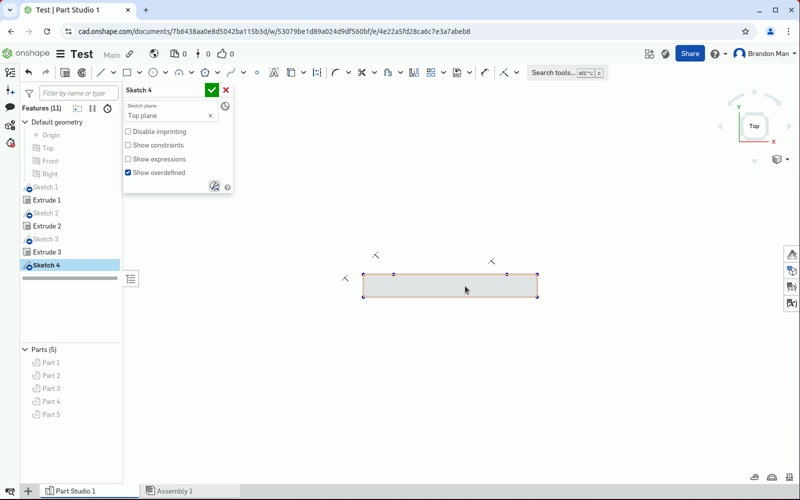
click(465, 285)
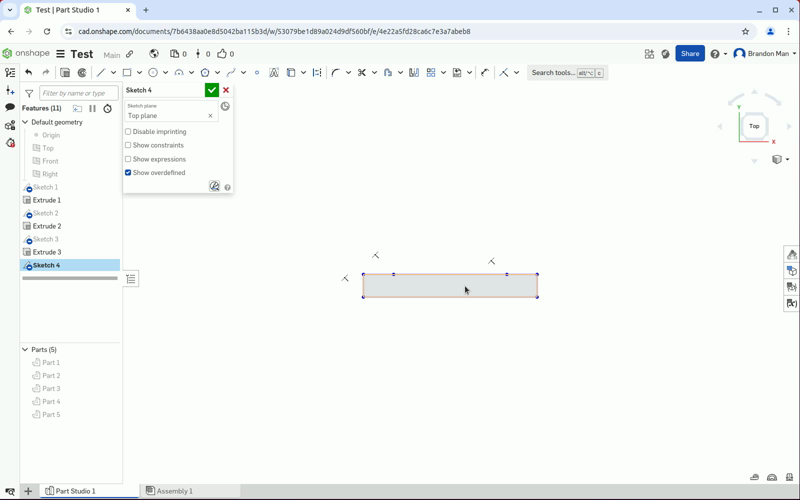
scroll(-6)
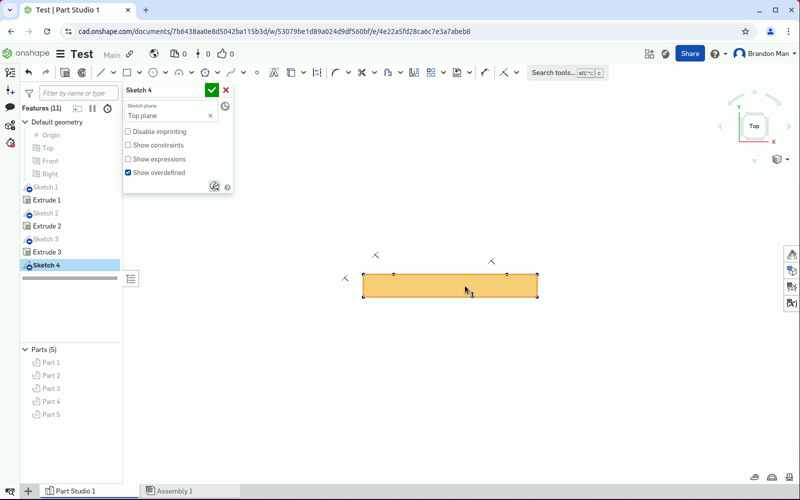
scroll(-6)
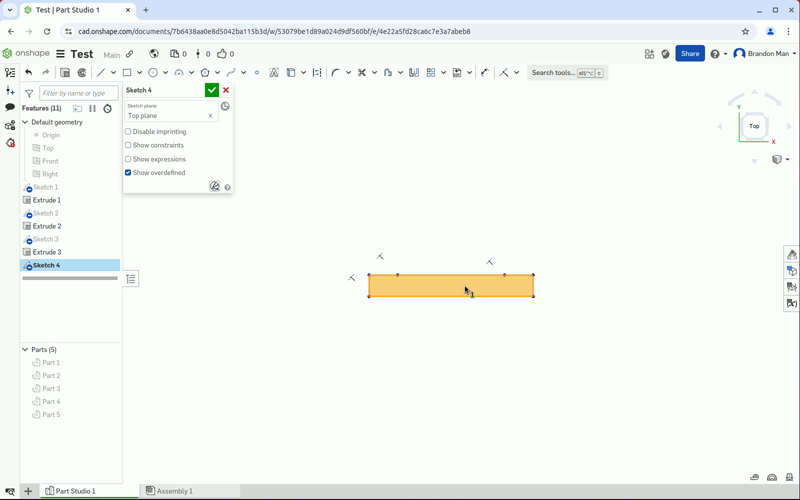
scroll(-6)
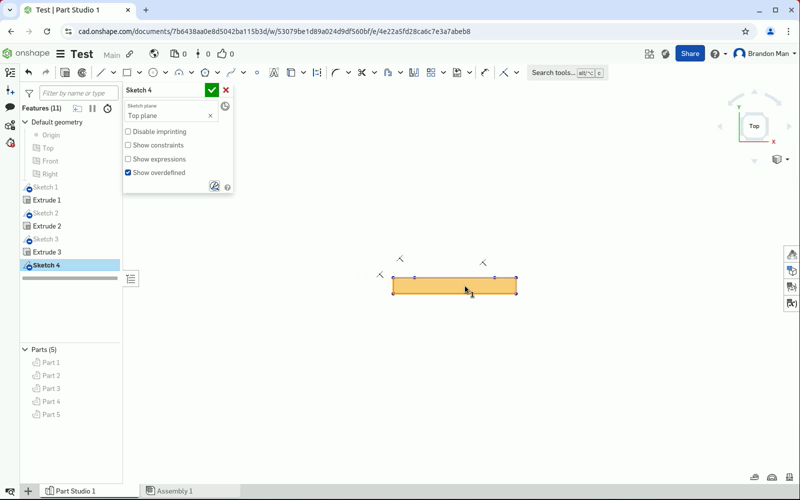
scroll(-6)
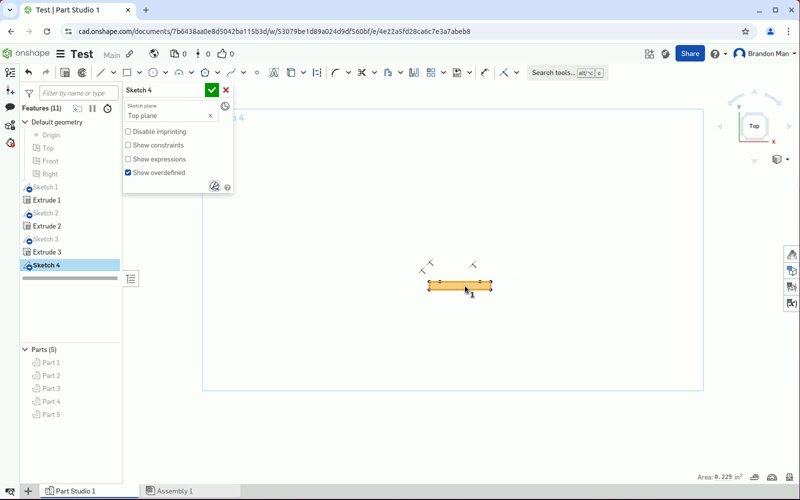
scroll(-6)
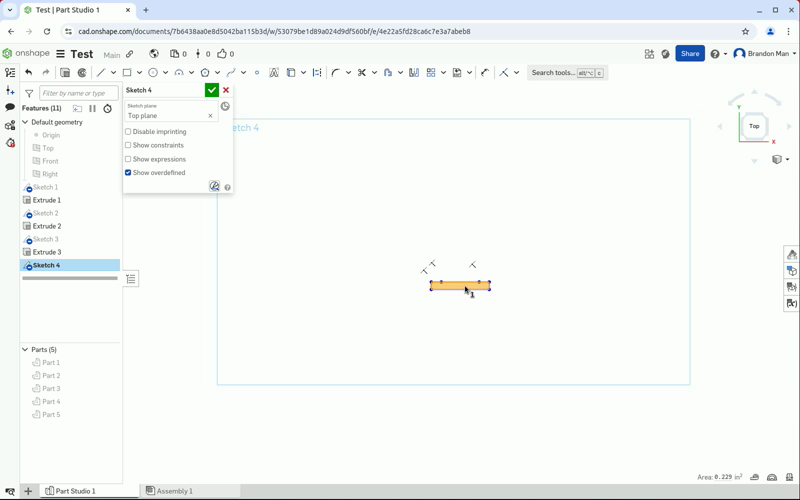
scroll(-6)
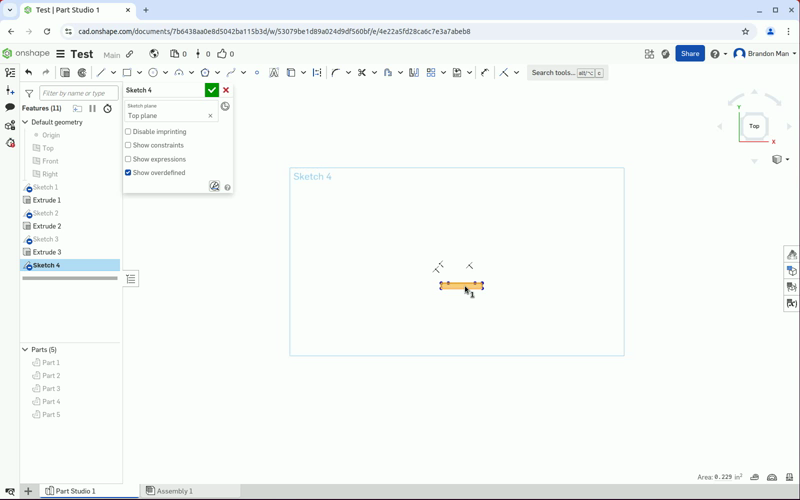
scroll(-6)
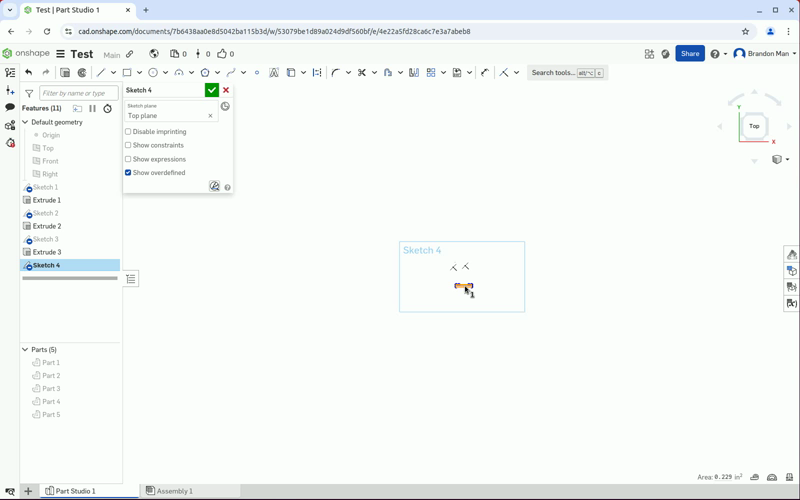
mouse_move(73, 352)
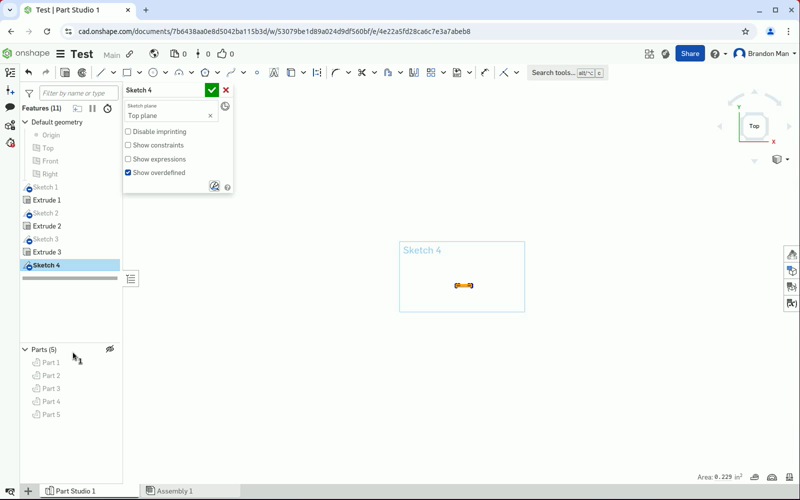
key(shift+y)
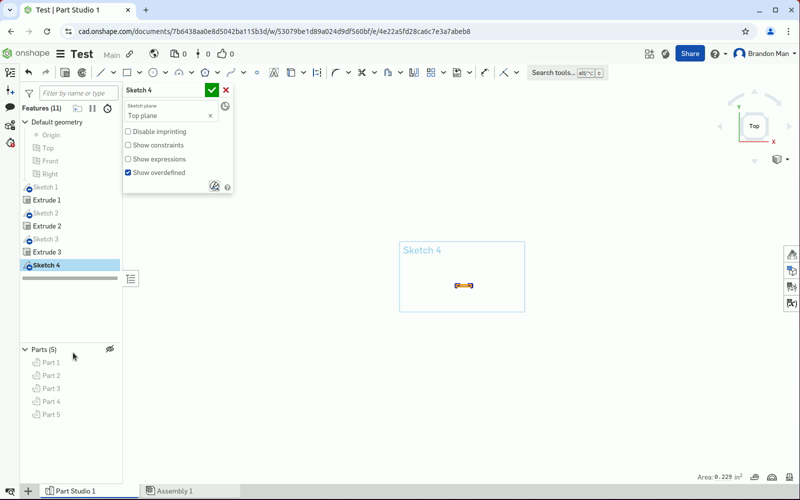
key(shift+e)
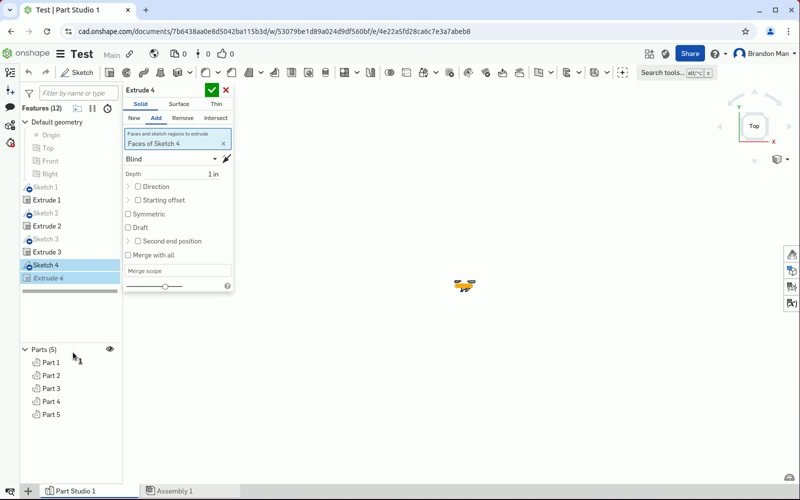
mouse_move(143, 106)
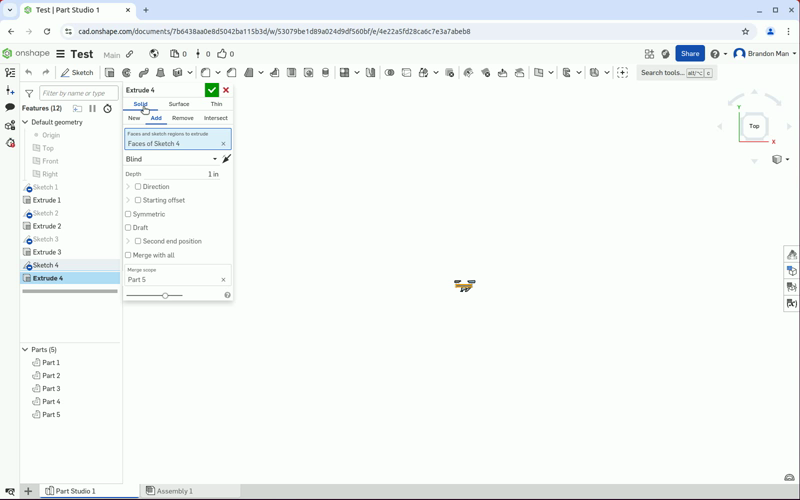
click(143, 106)
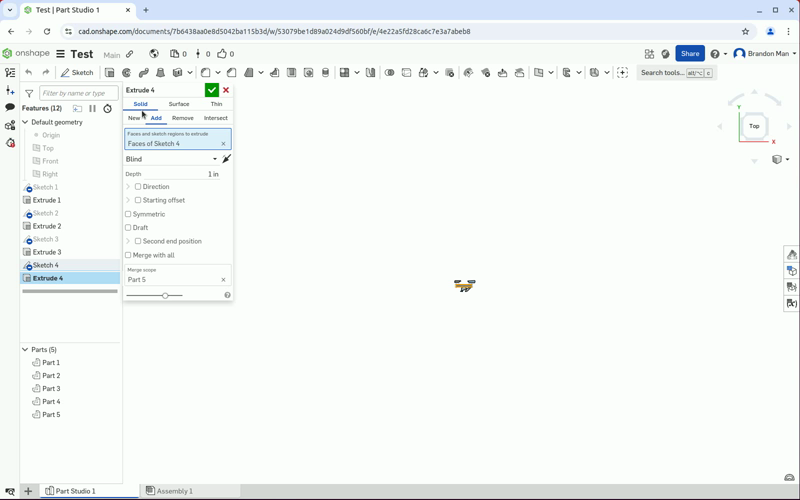
mouse_move(137, 120)
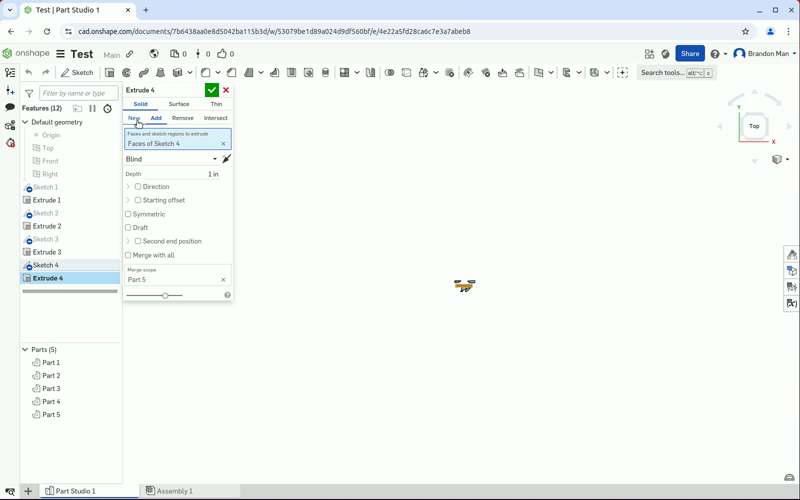
click(137, 120)
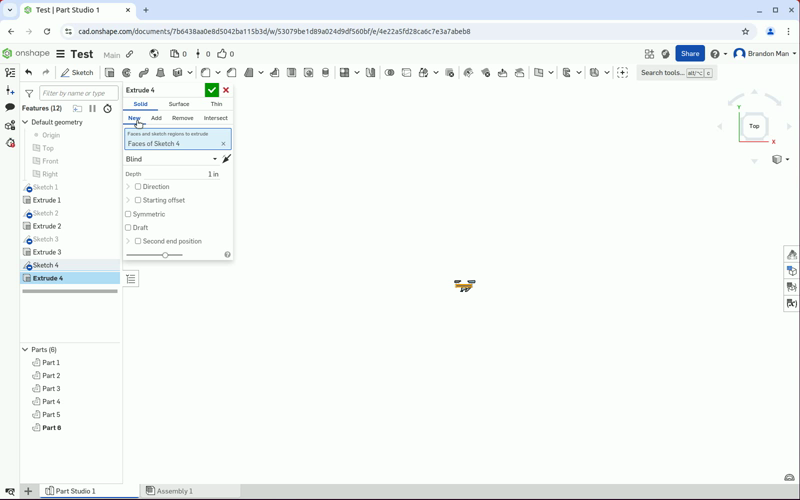
key(tab, 4)
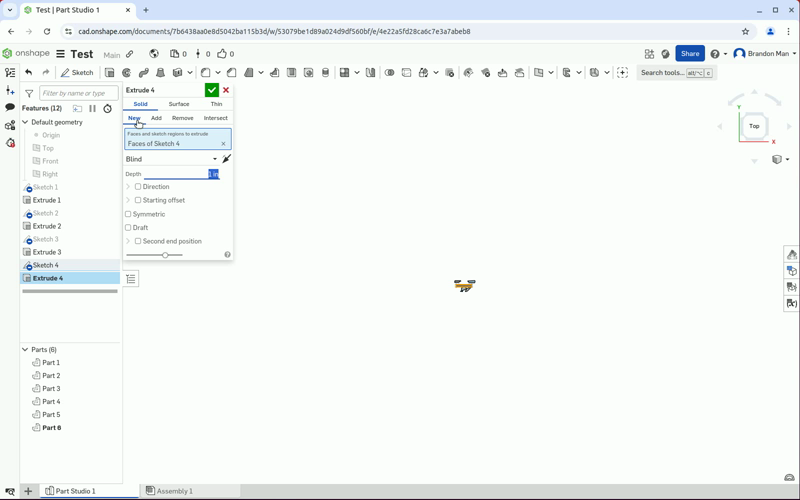
text(23.108)
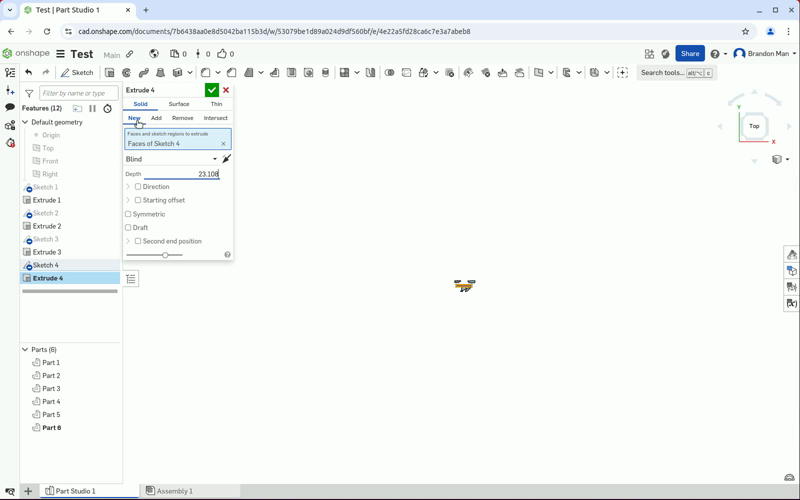
key(enter)
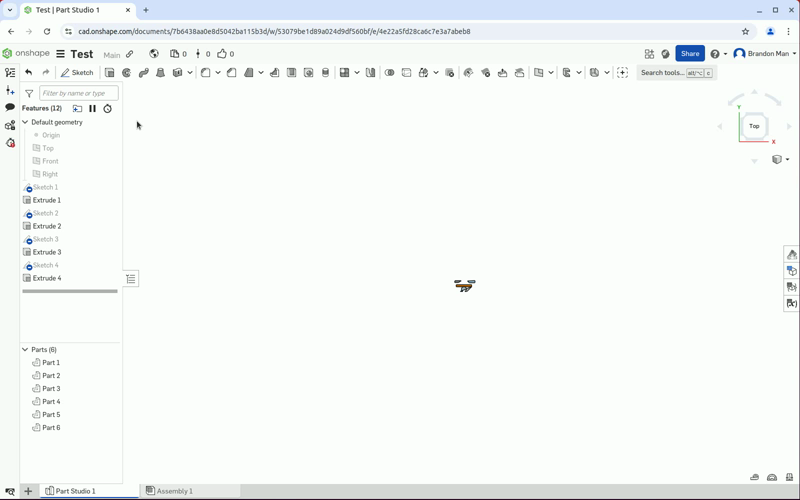
key(shift+h)
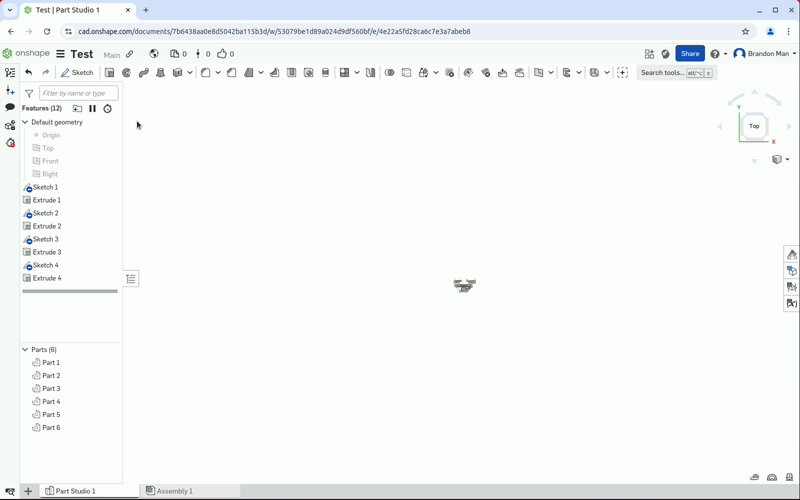
key(shift+h)
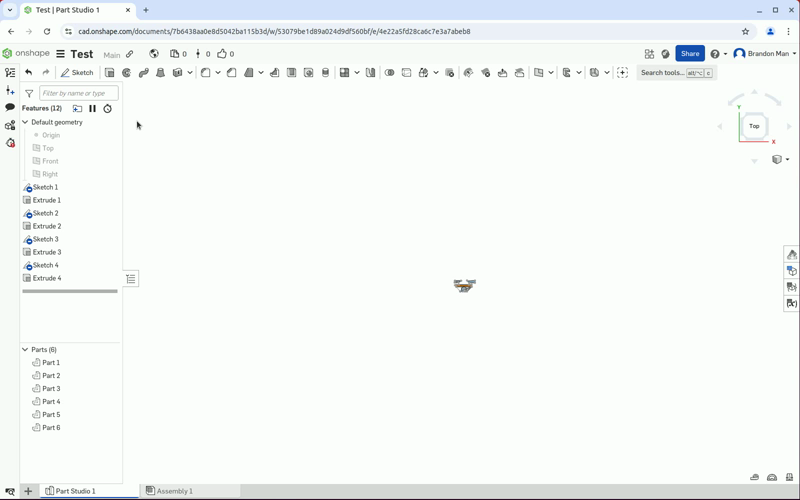
key(shift+7)
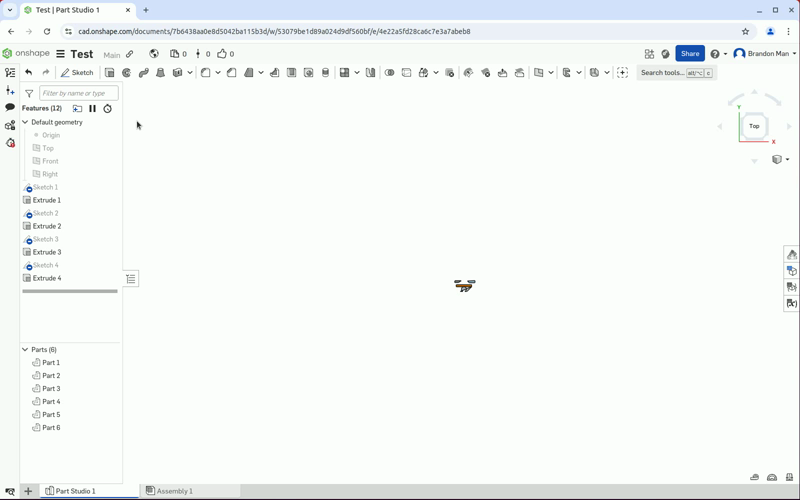
key(up, 3)
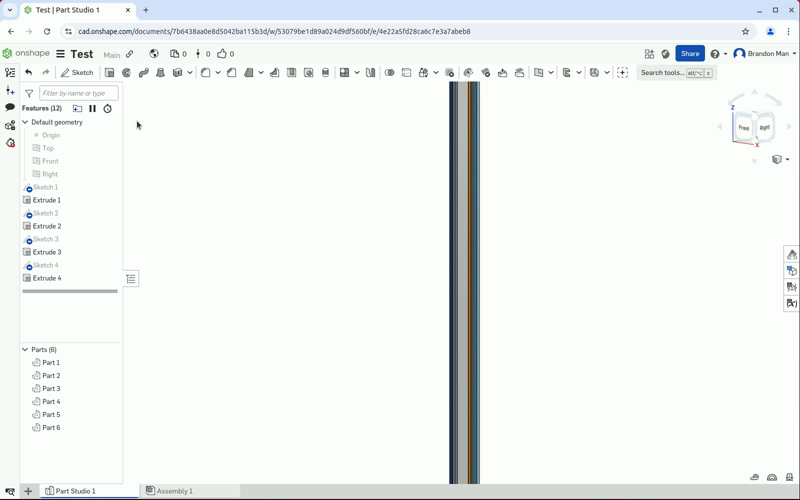
key(left, 3)
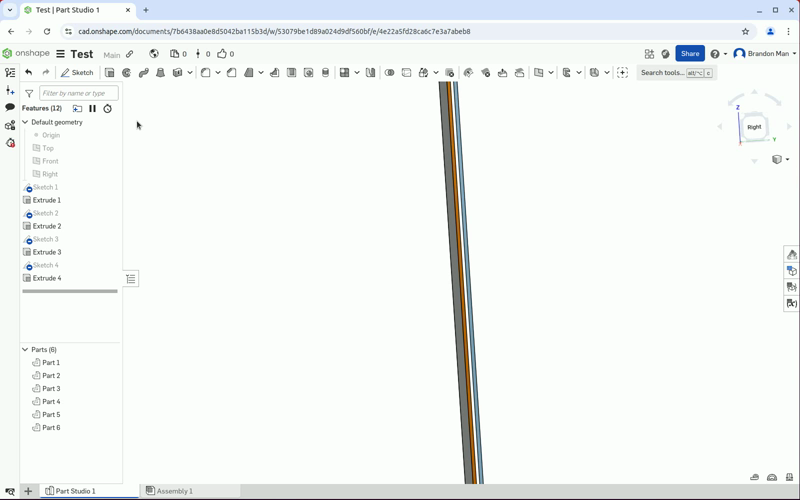
key(right, 3)
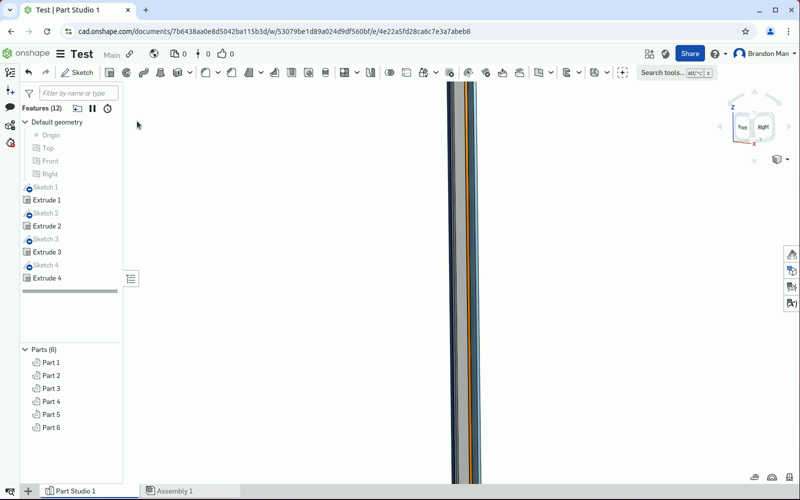
key(down, 3)
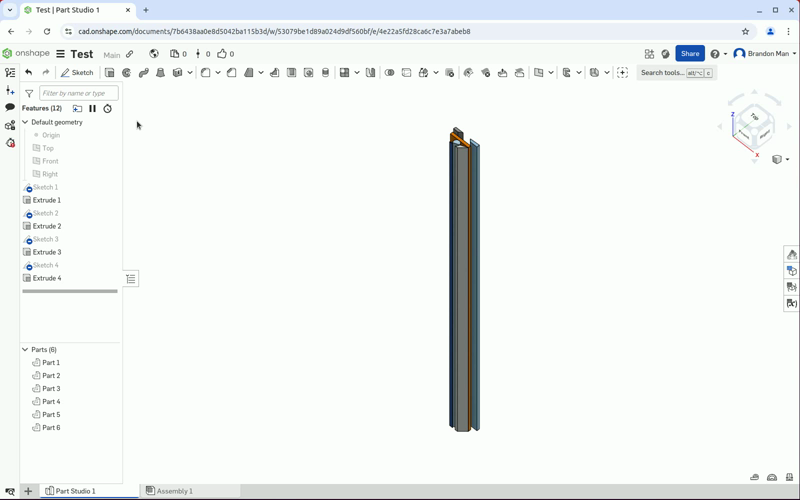
mouse_move(73, 189)
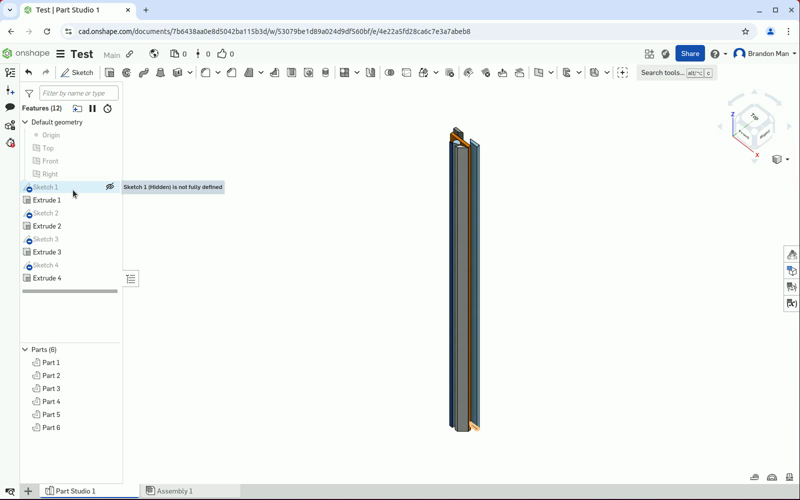
click(73, 189)